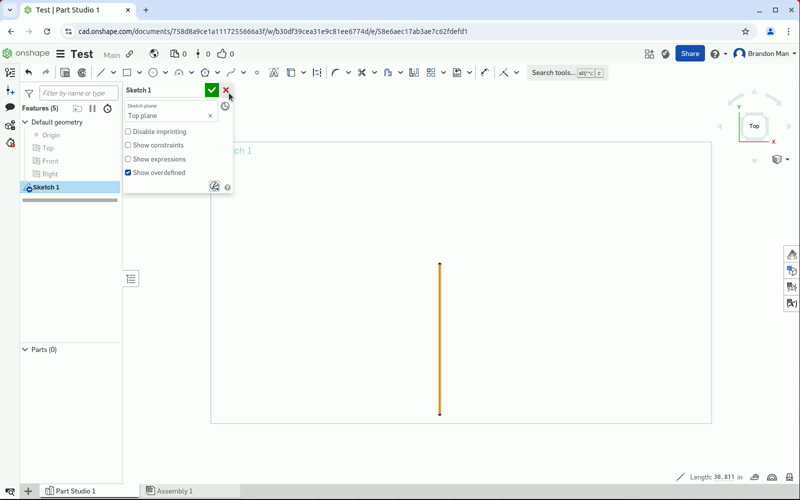
key(shift+h)
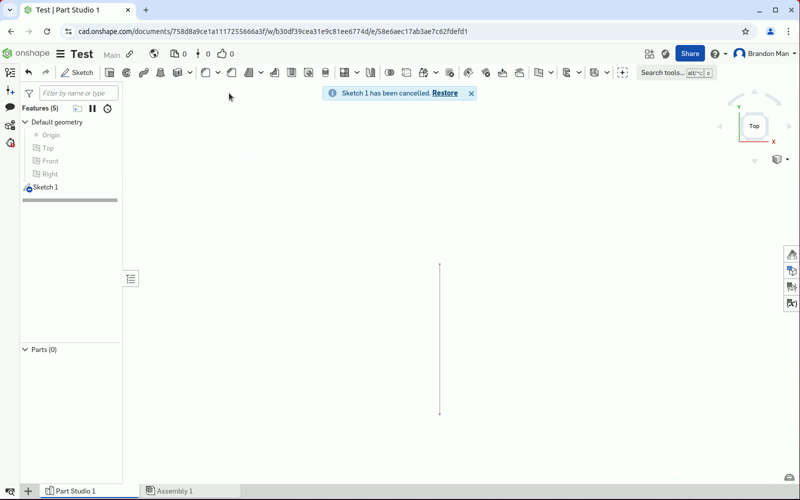
key(shift+s)
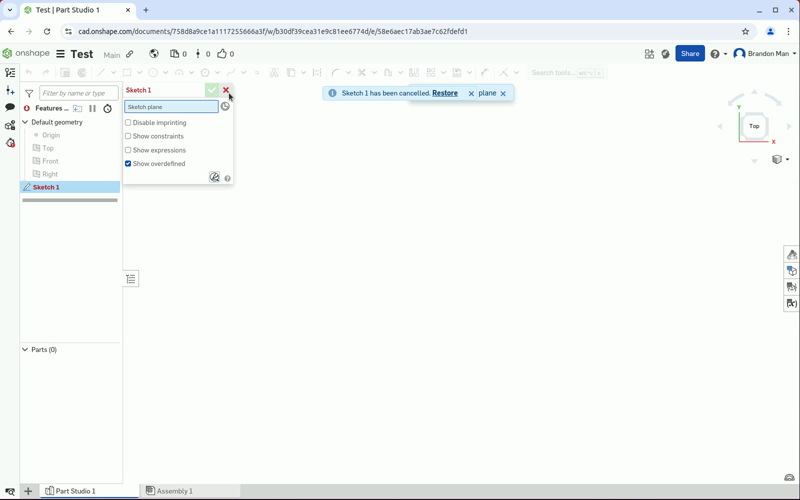
mouse_move(73, 150)
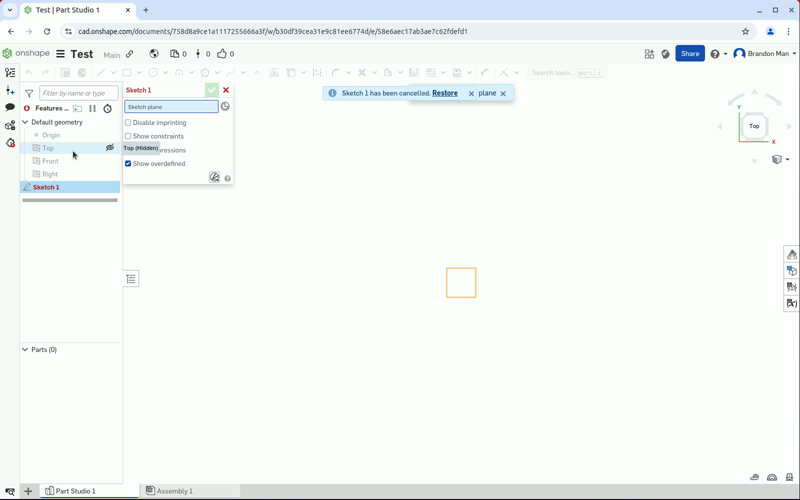
click(73, 150)
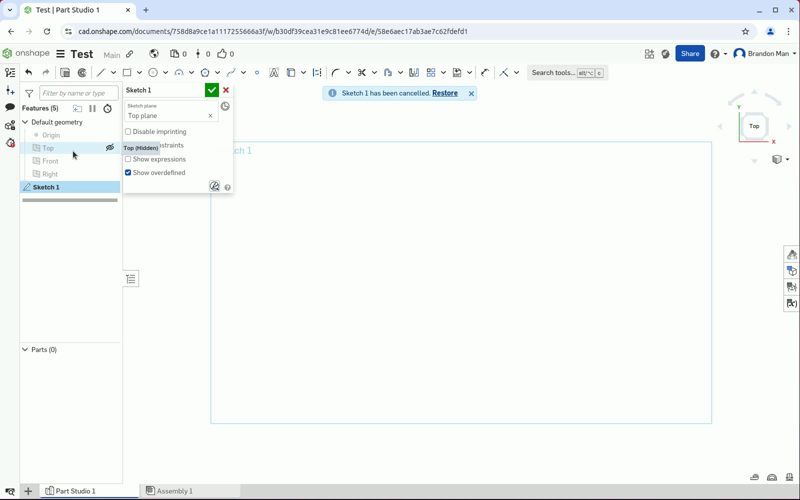
mouse_move(73, 352)
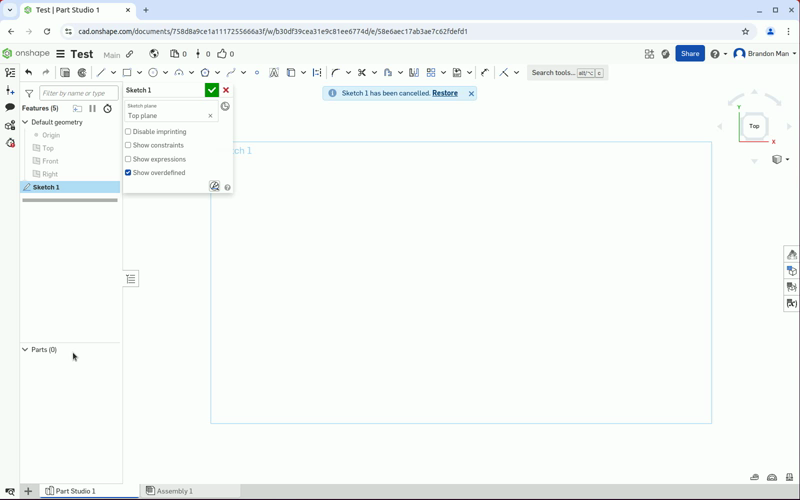
key(y)
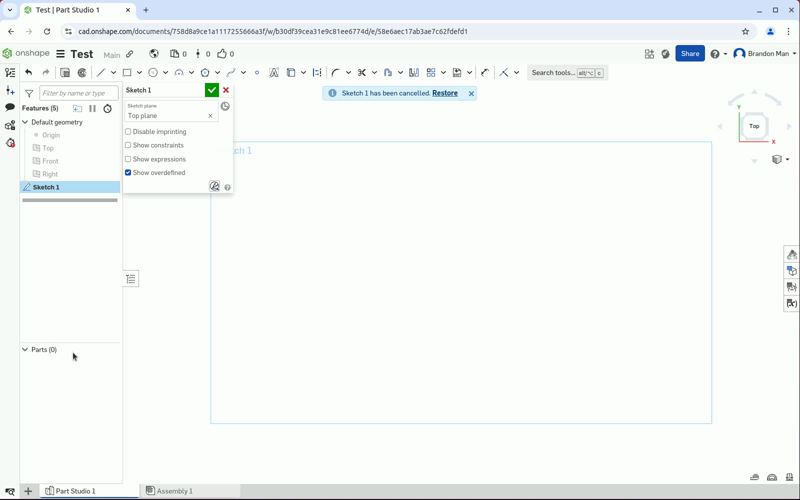
key(l)
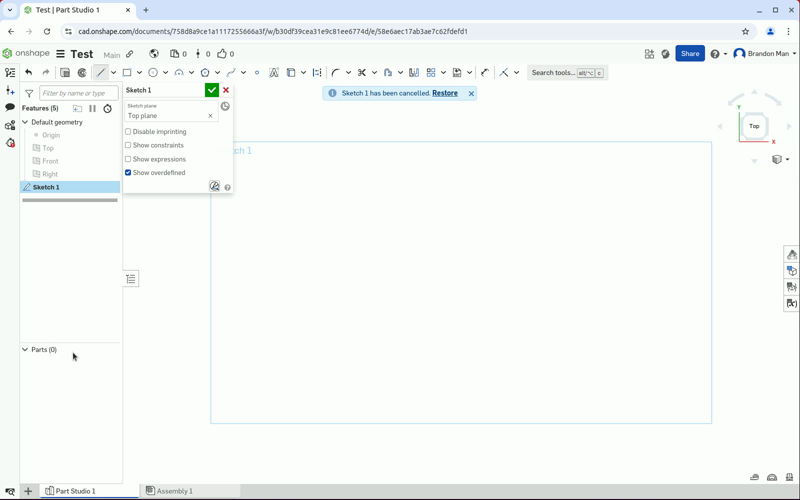
key_down(shift)
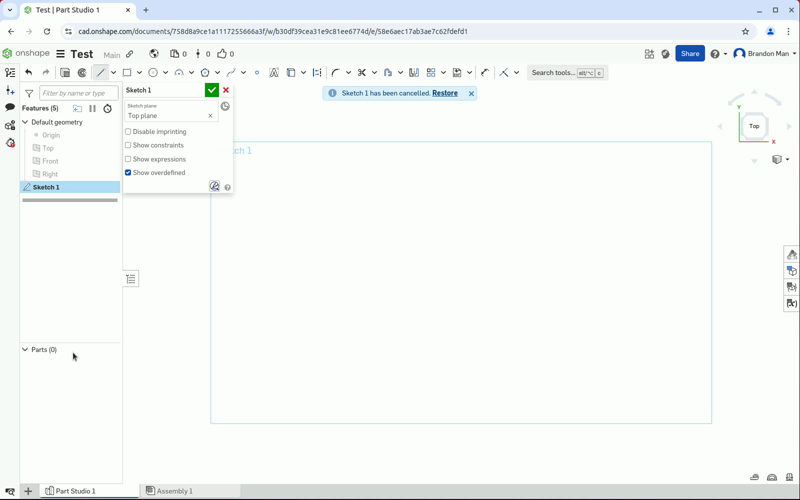
mouse_move(465, 314)
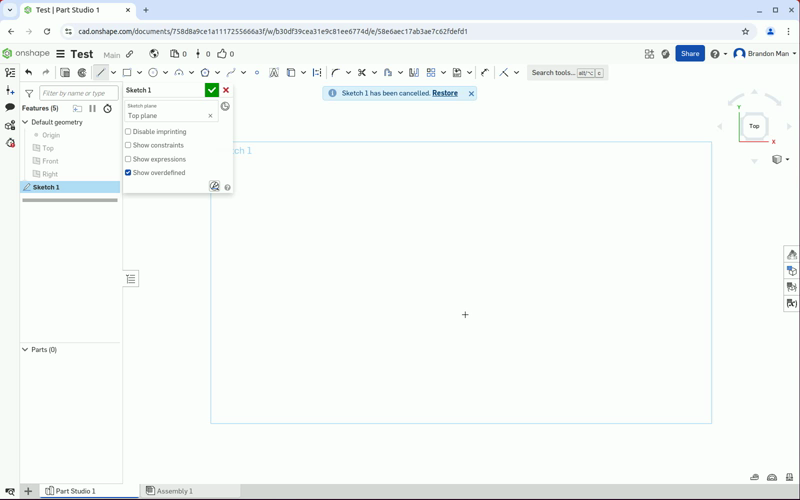
click(465, 314)
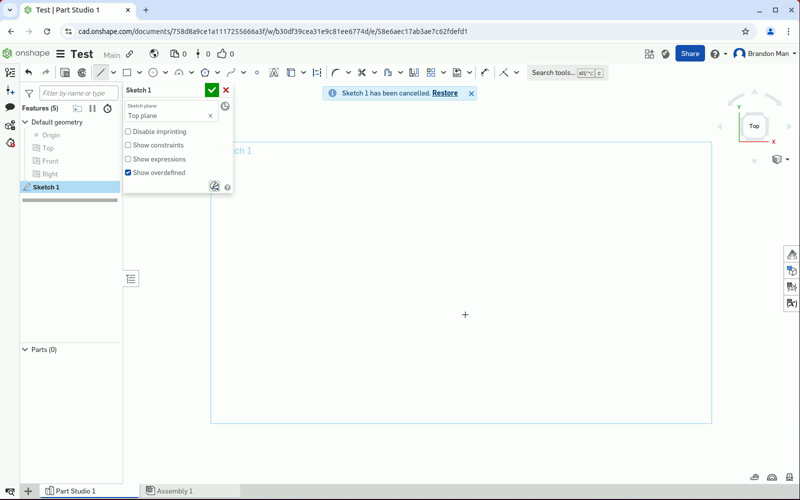
key_up(shift)
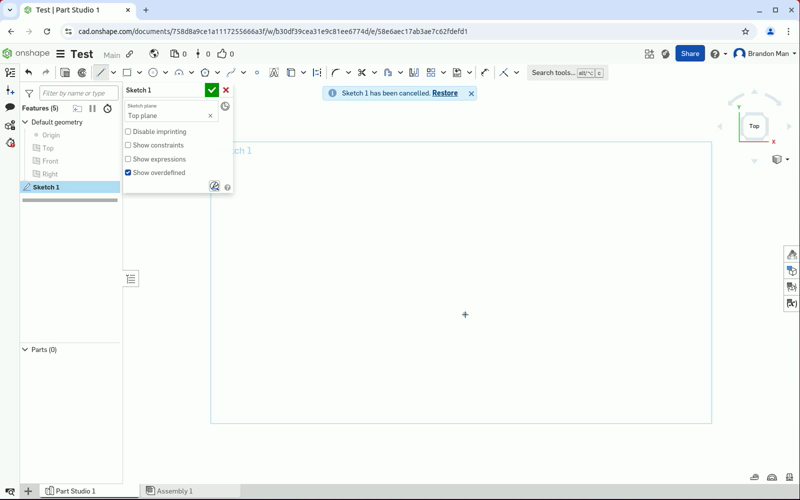
key_down(shift)
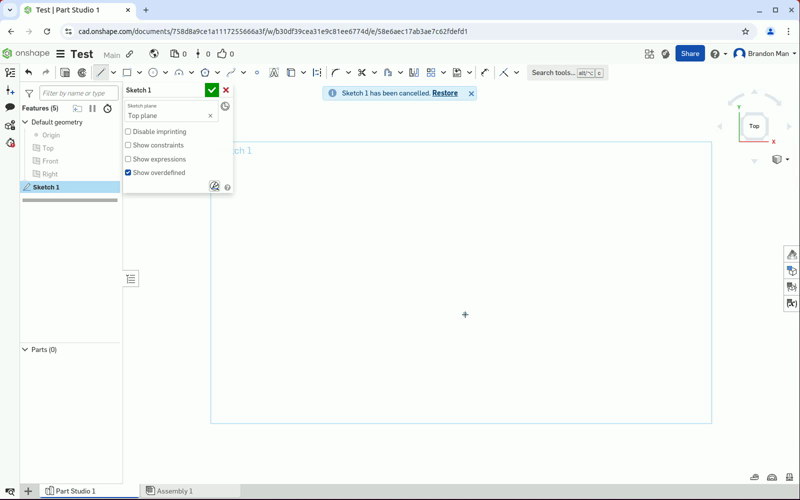
mouse_move(559, 298)
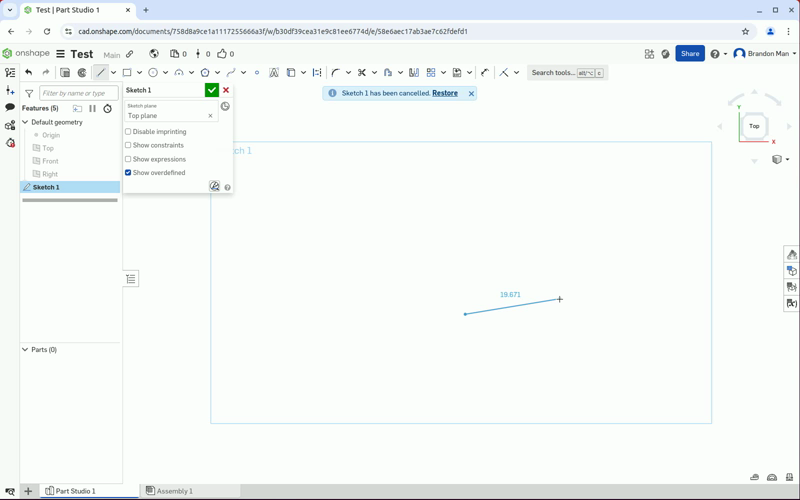
click(559, 298)
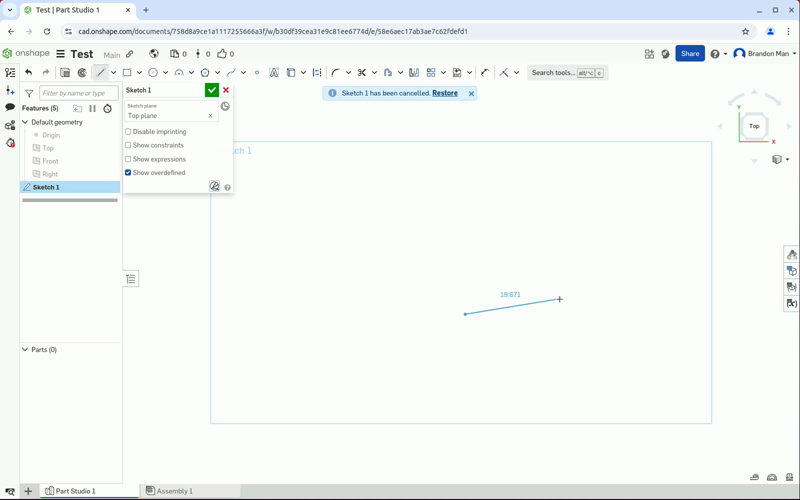
key_up(shift)
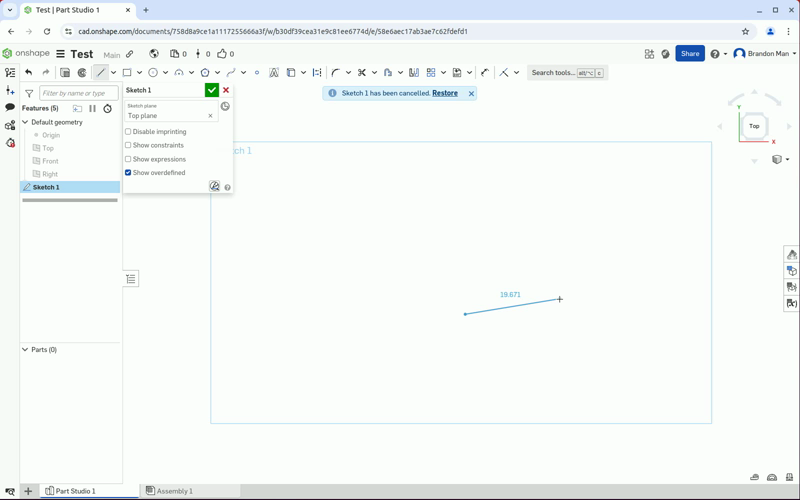
key(esc)
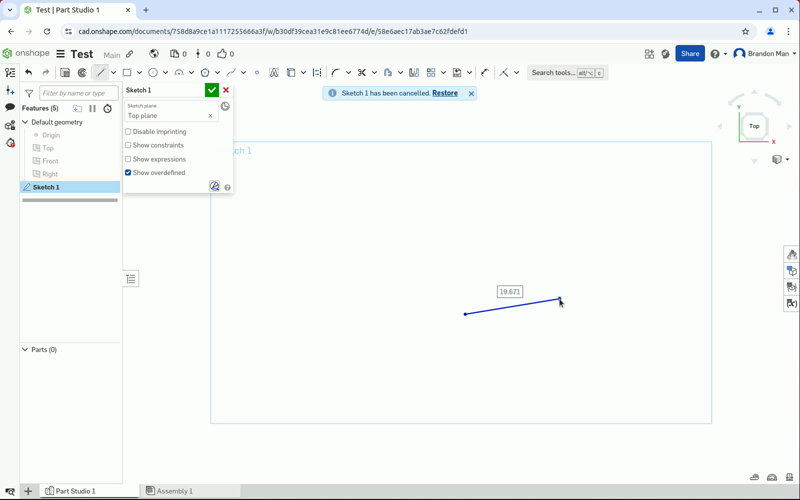
key(a)
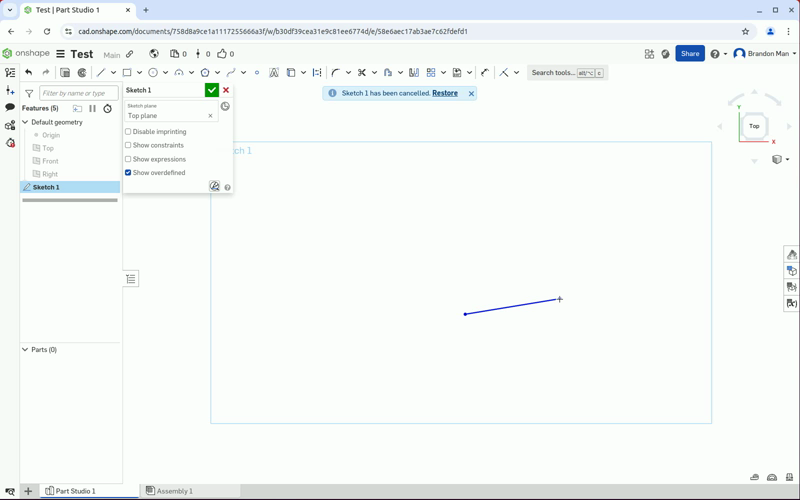
mouse_move(559, 298)
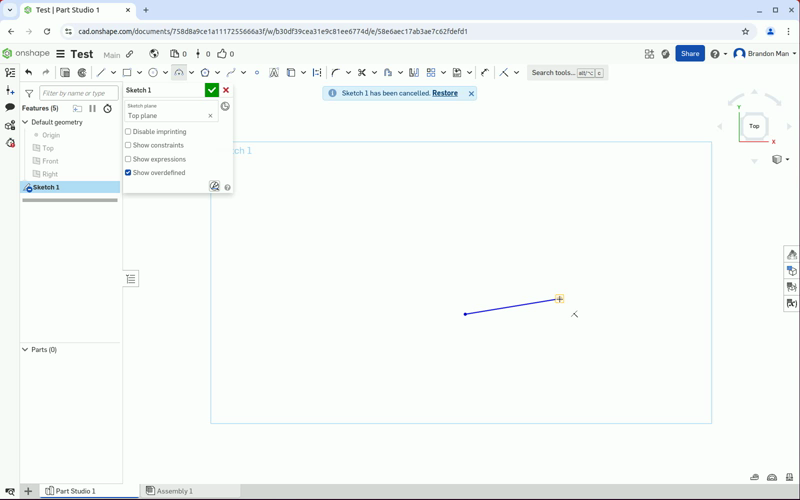
click(559, 298)
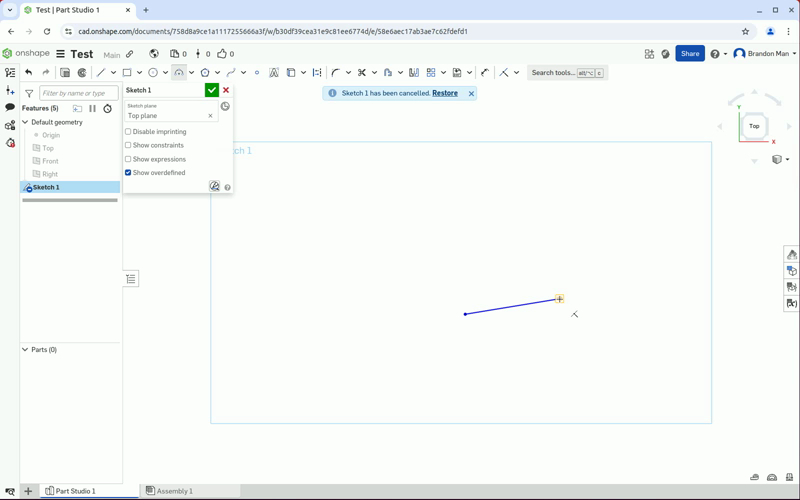
key_down(shift)
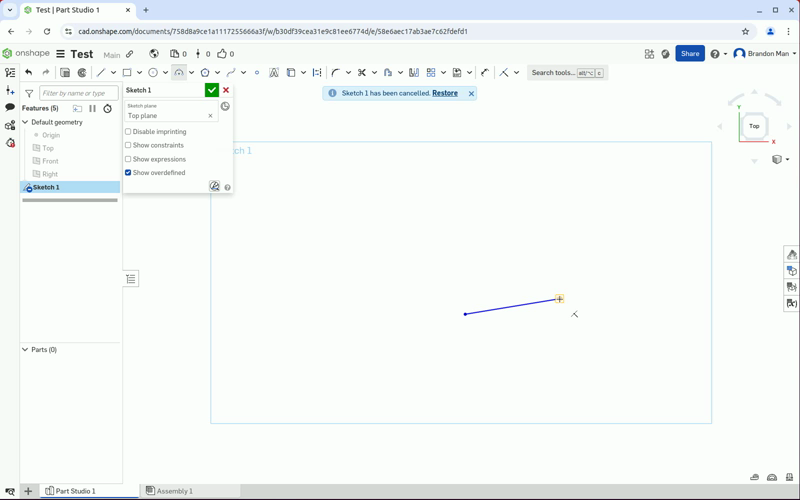
mouse_move(559, 268)
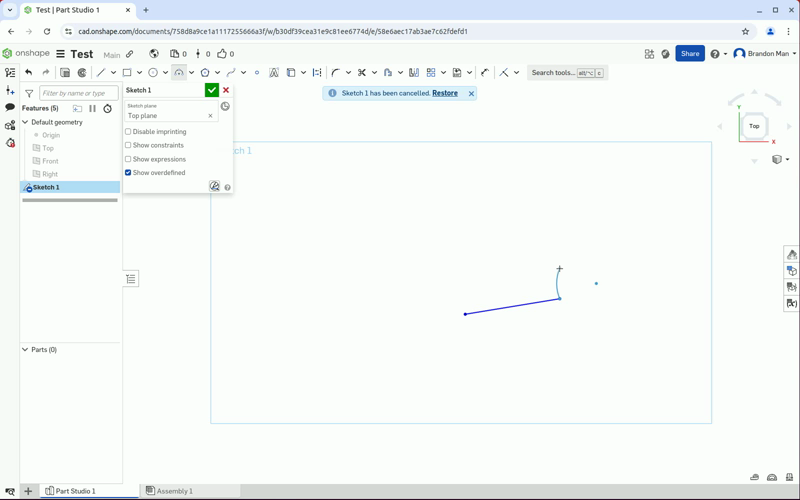
click(559, 268)
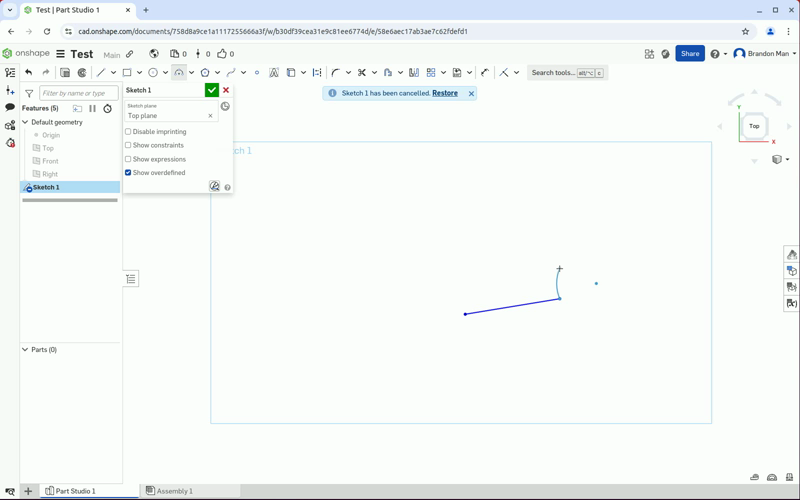
mouse_move(541, 283)
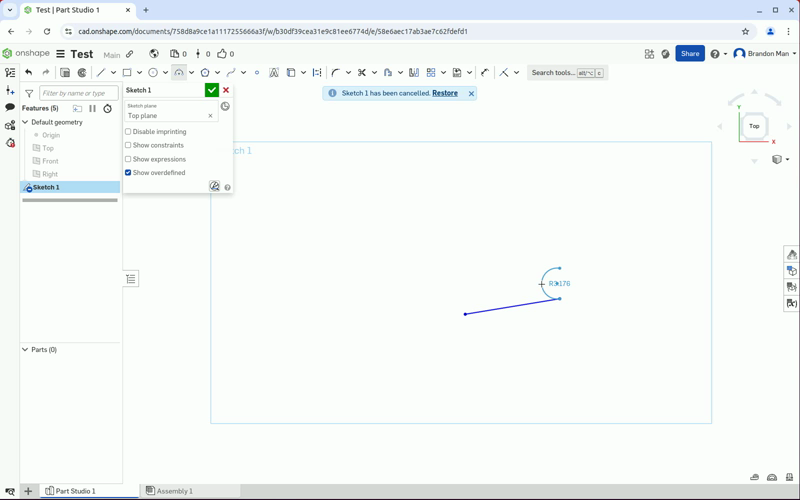
click(541, 283)
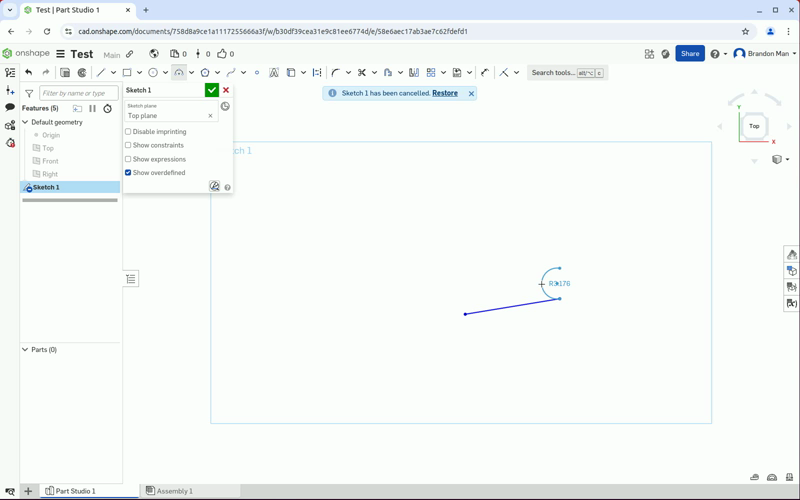
key_up(shift)
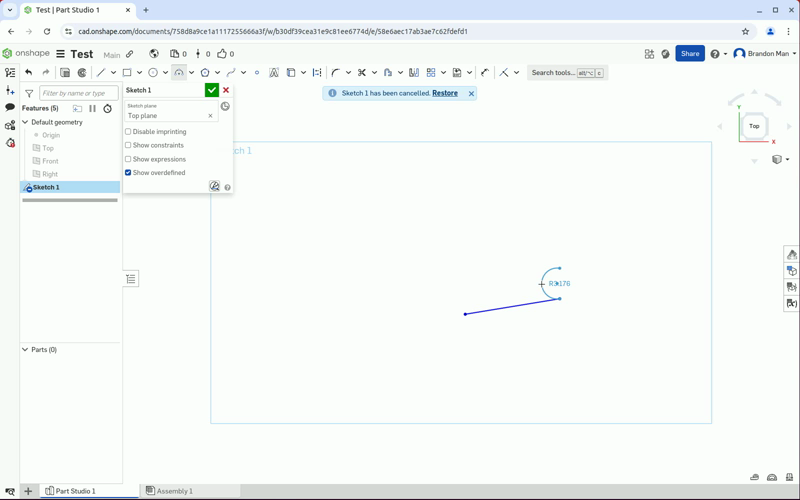
key(esc)
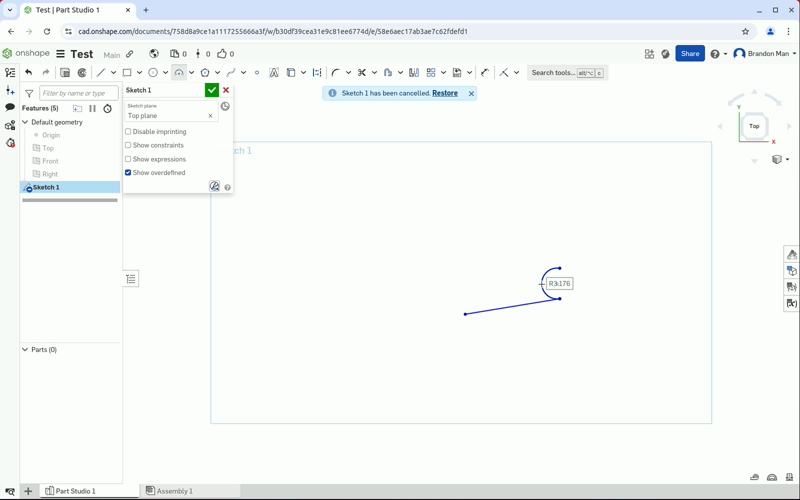
key(l)
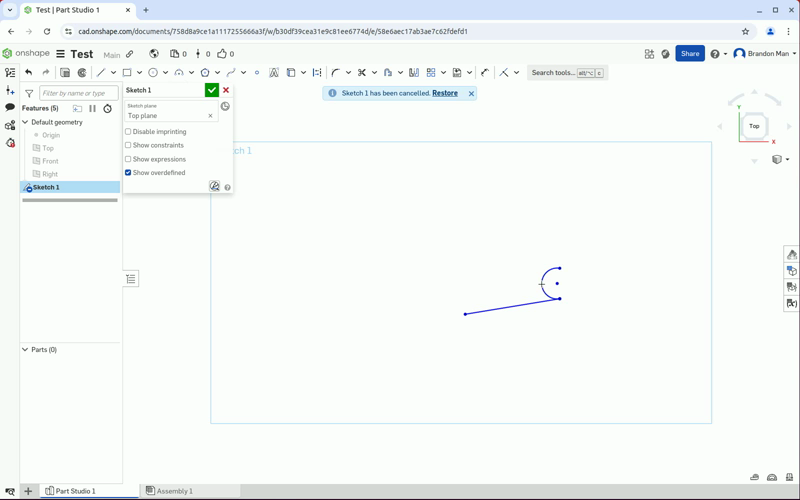
mouse_move(559, 268)
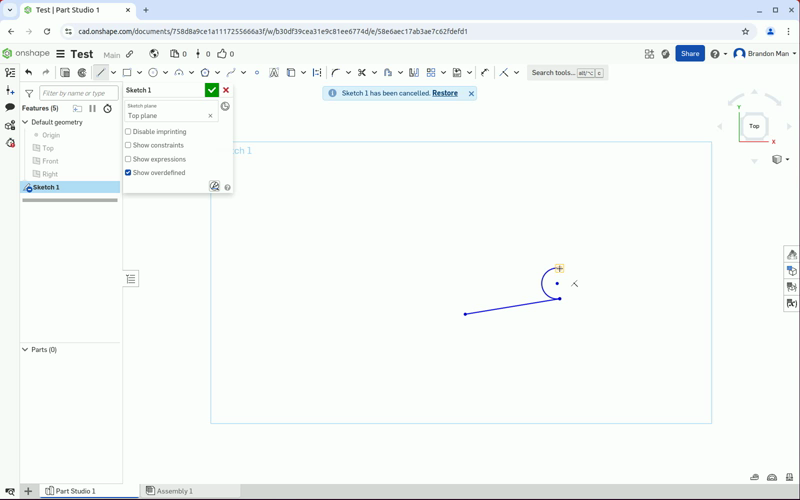
click(559, 268)
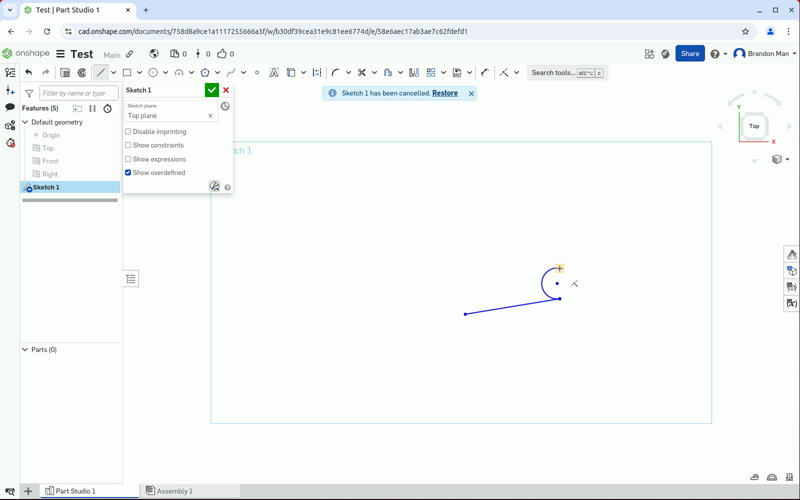
key_down(shift)
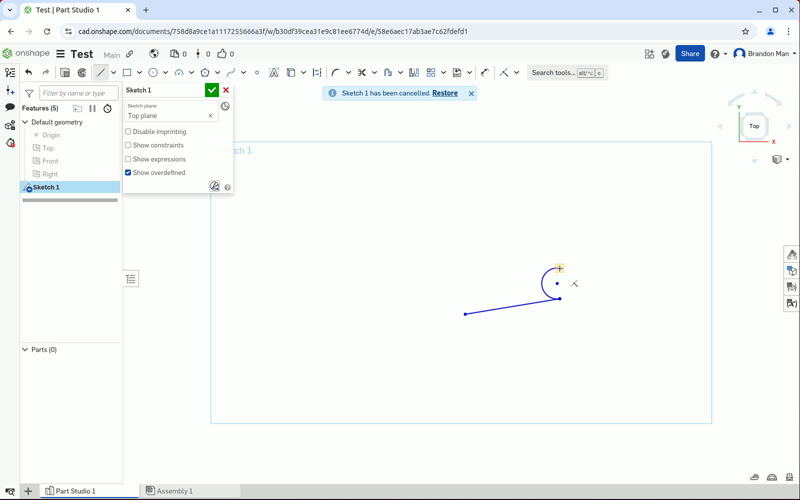
mouse_move(465, 252)
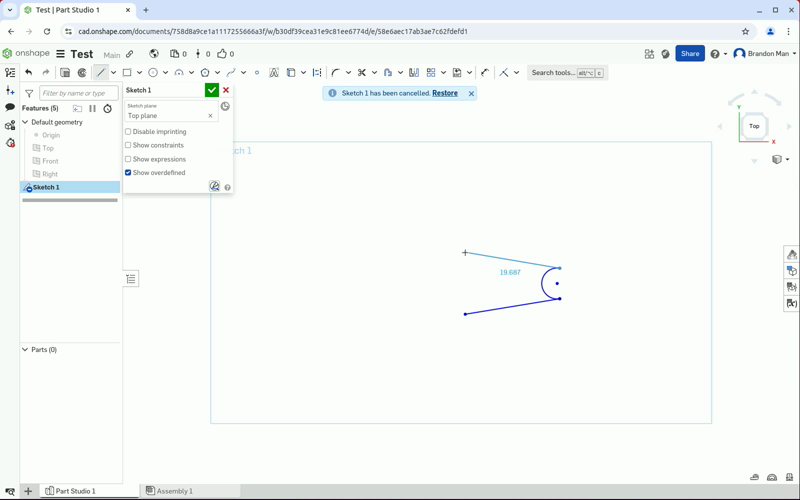
click(465, 252)
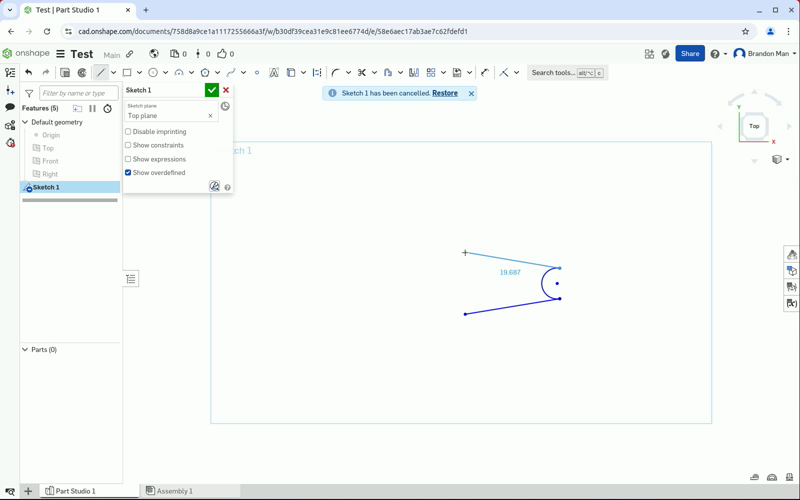
key_up(shift)
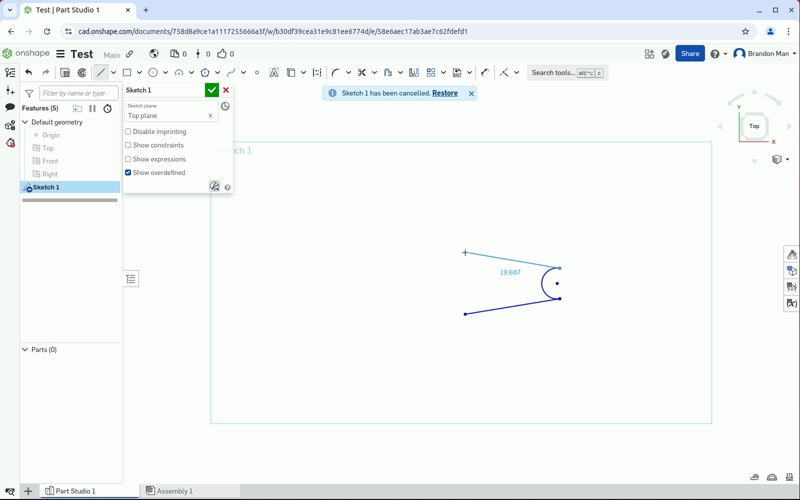
key(esc)
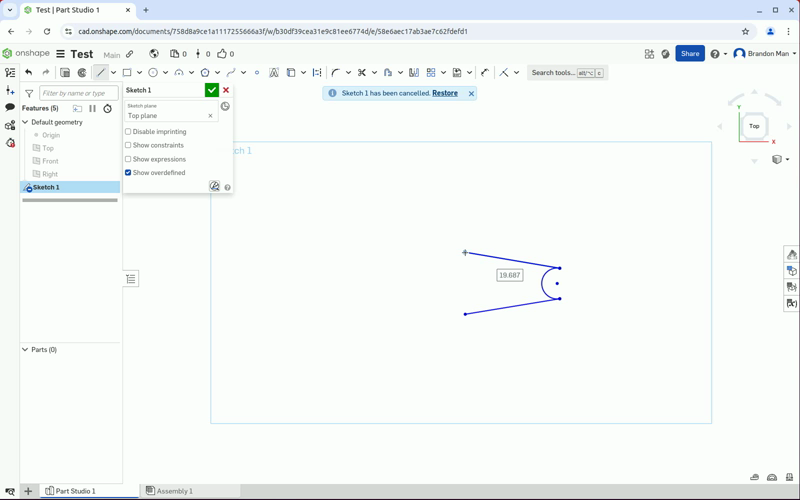
key(a)
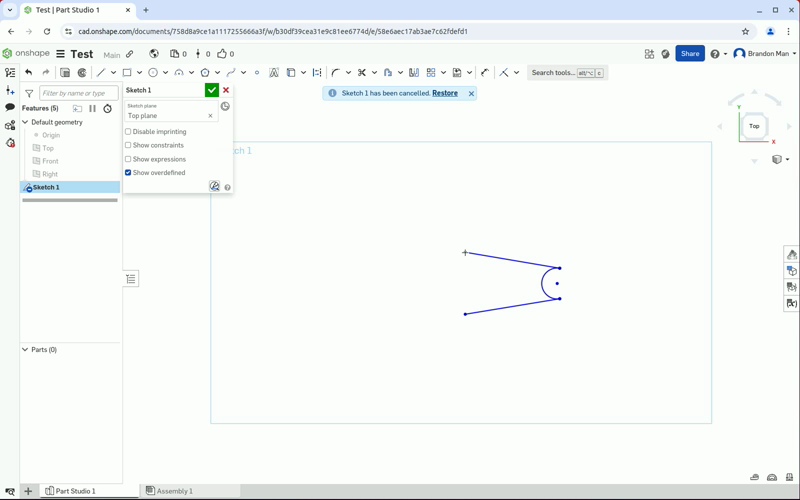
mouse_move(465, 252)
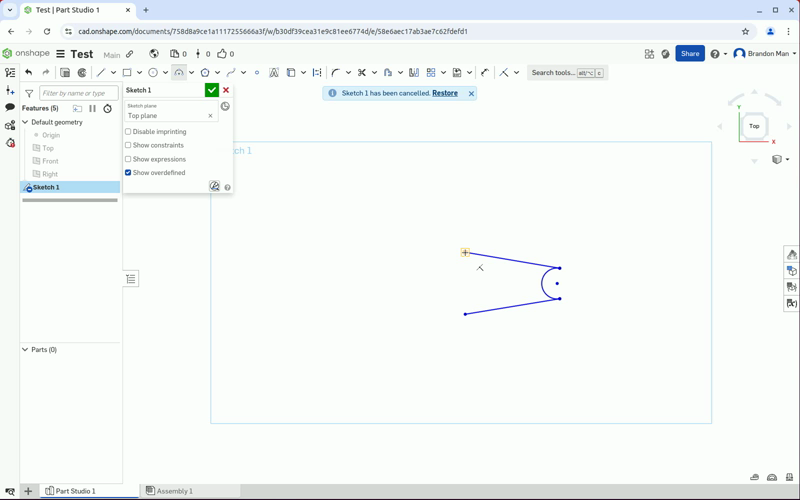
click(465, 252)
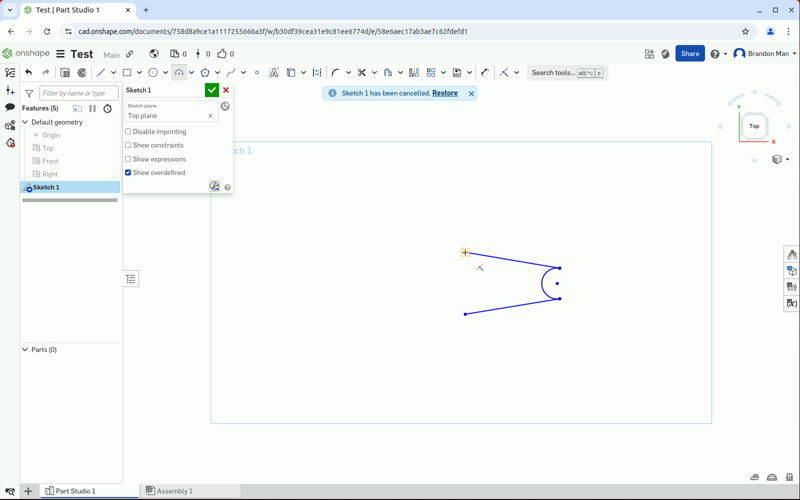
mouse_move(465, 314)
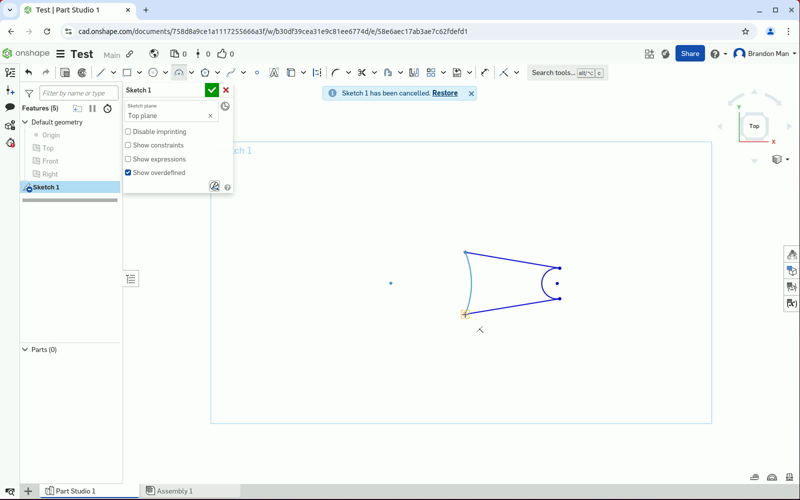
click(465, 314)
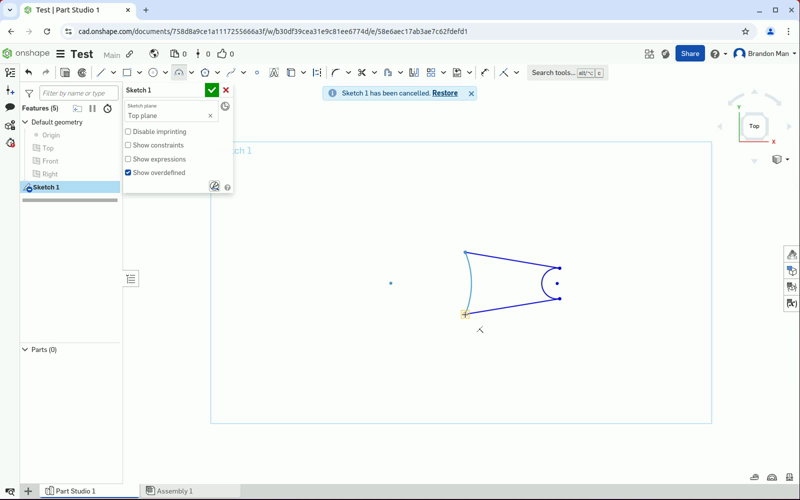
key_down(shift)
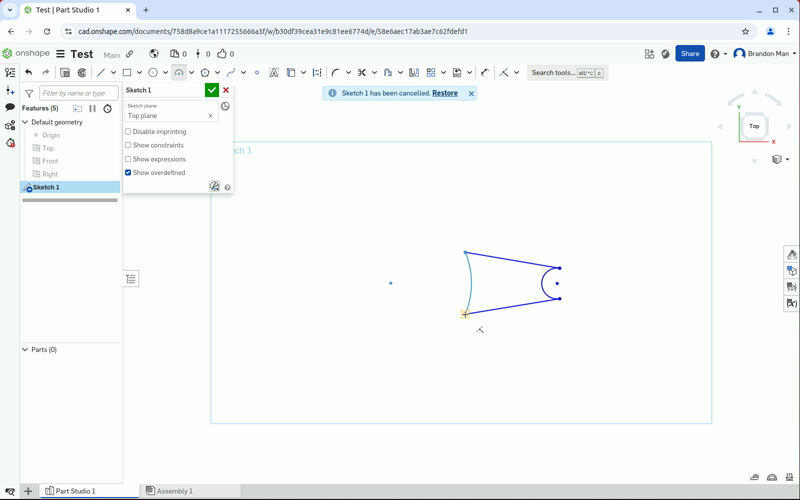
mouse_move(492, 283)
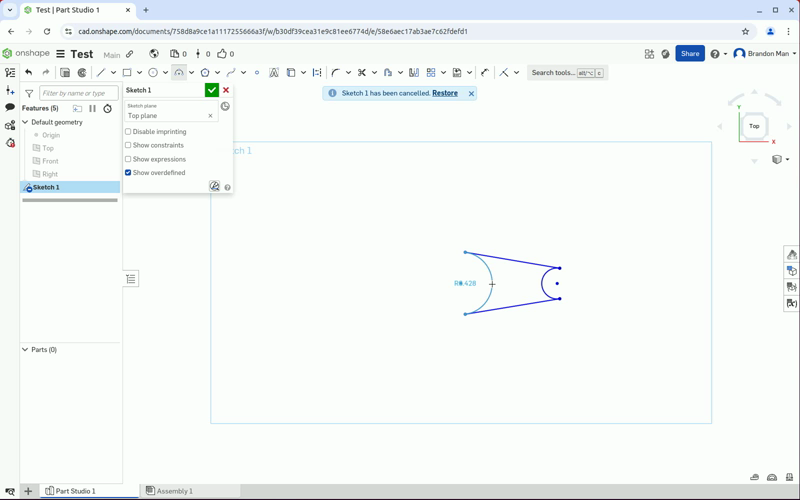
click(492, 283)
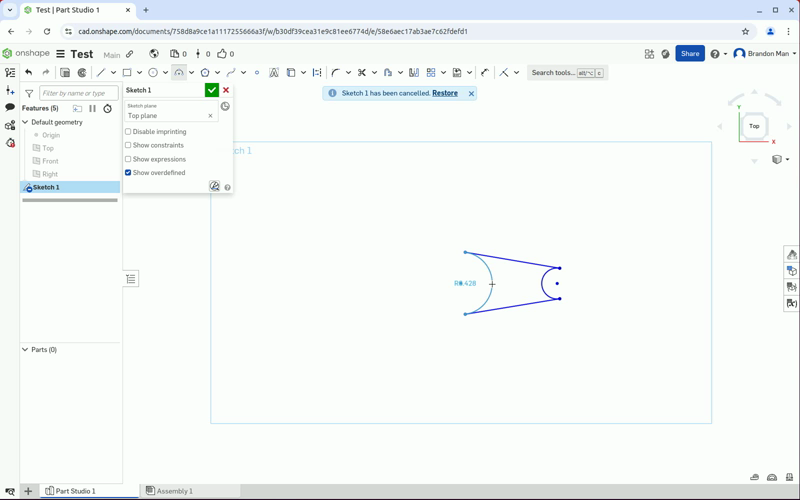
key_up(shift)
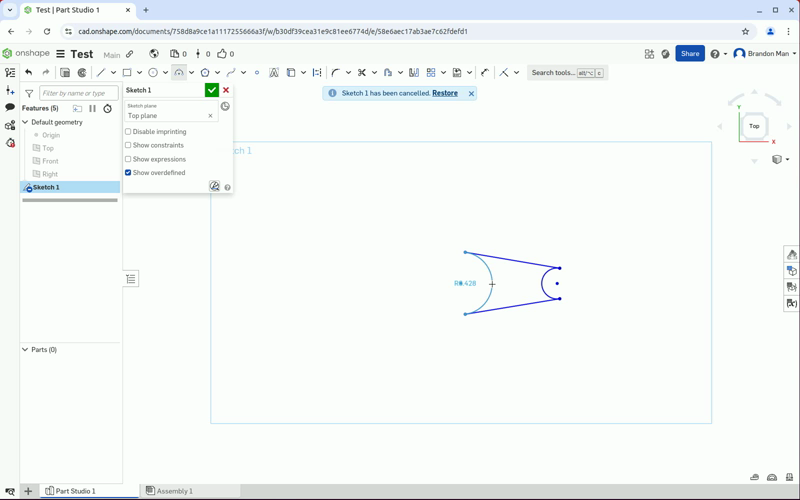
key(esc)
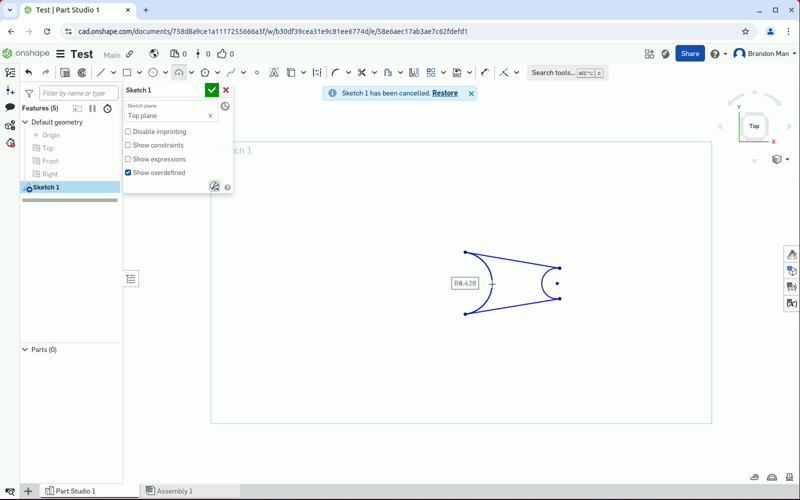
mouse_move(506, 291)
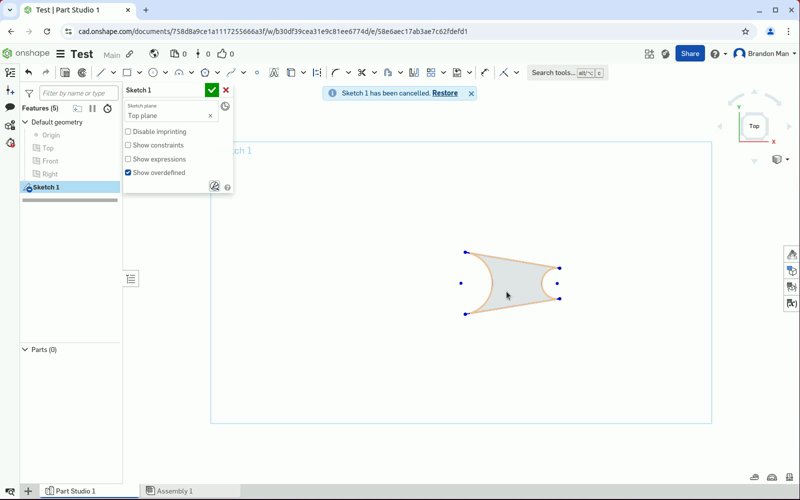
click(506, 291)
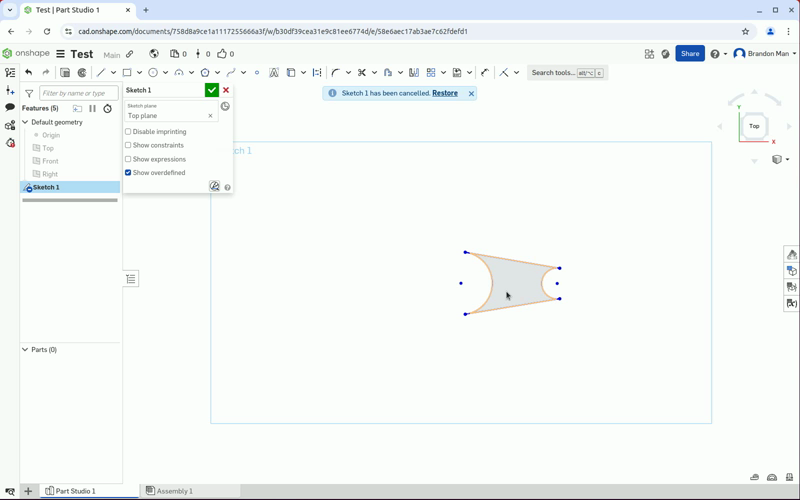
mouse_move(73, 352)
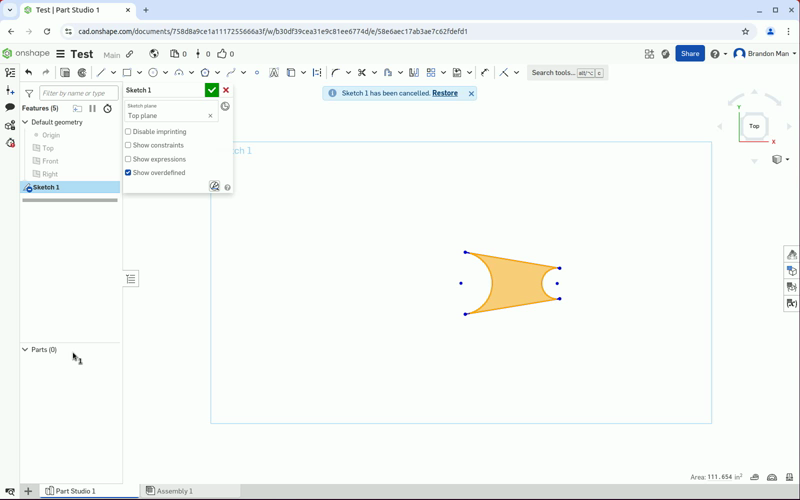
key(shift+y)
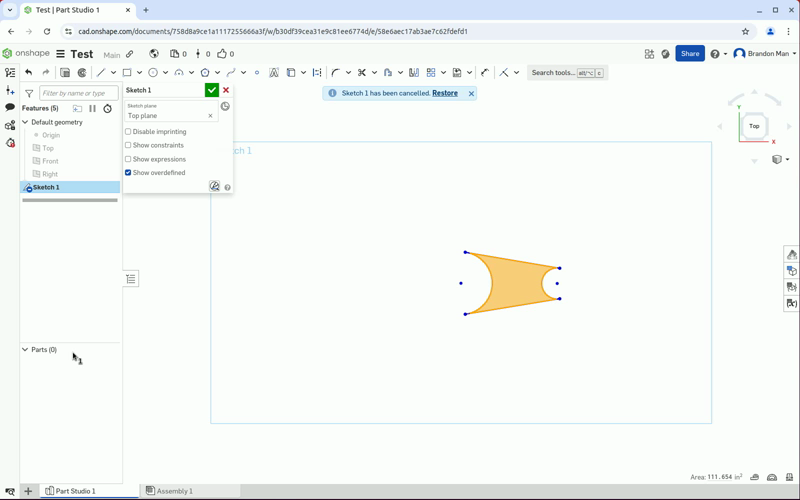
key(shift+e)
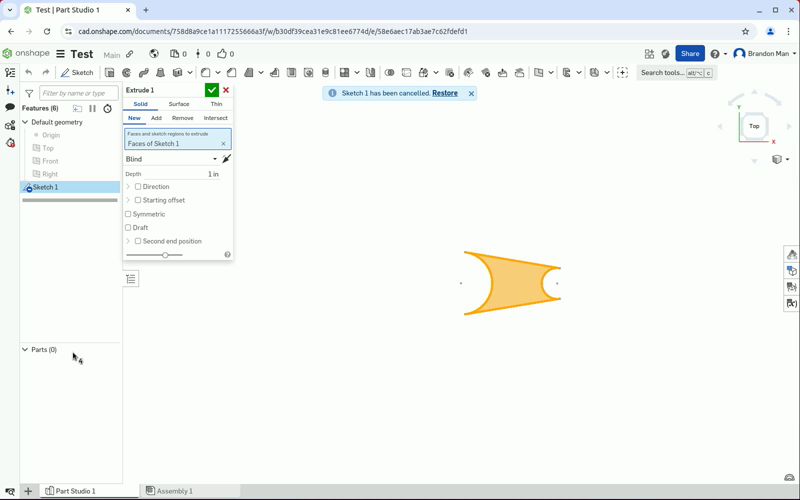
mouse_move(143, 106)
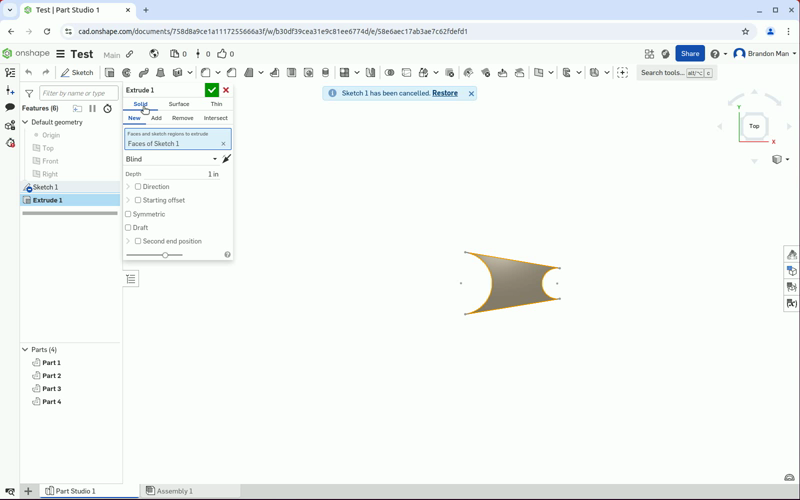
click(143, 106)
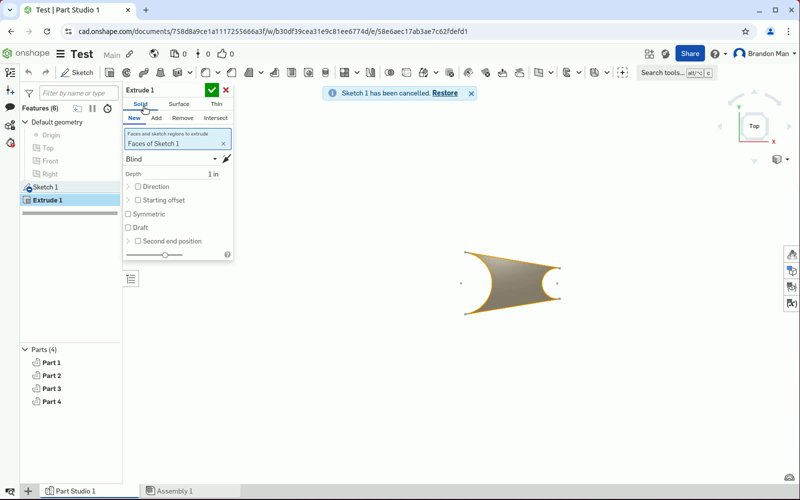
mouse_move(137, 120)
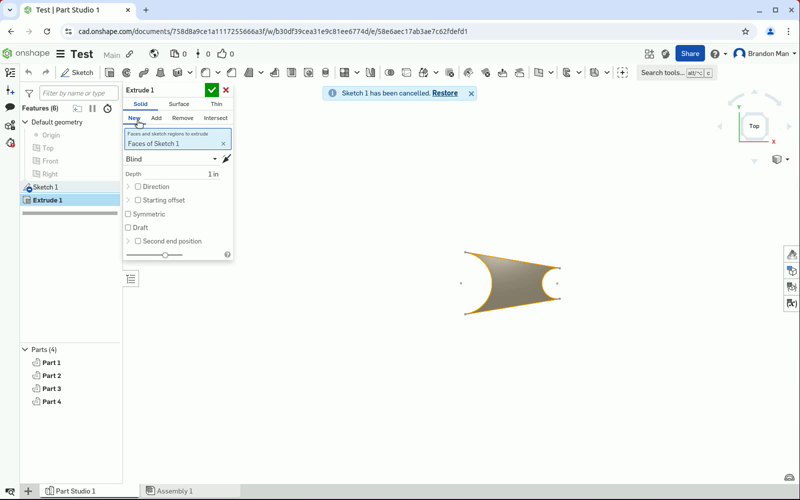
click(137, 120)
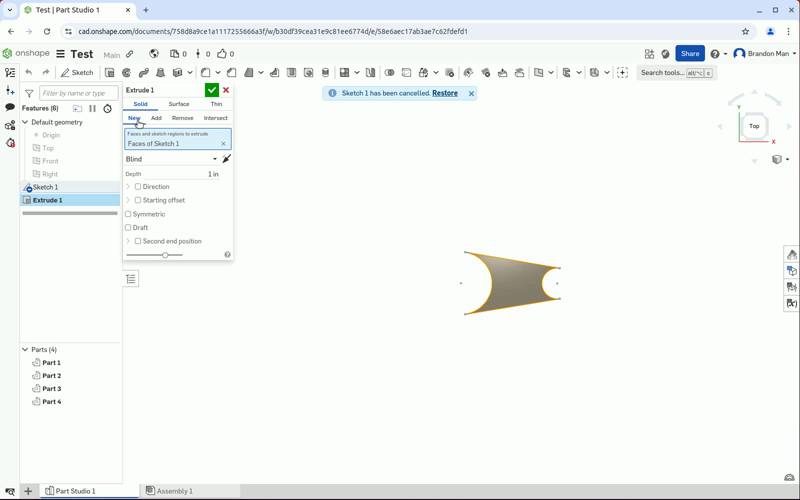
key(tab, 4)
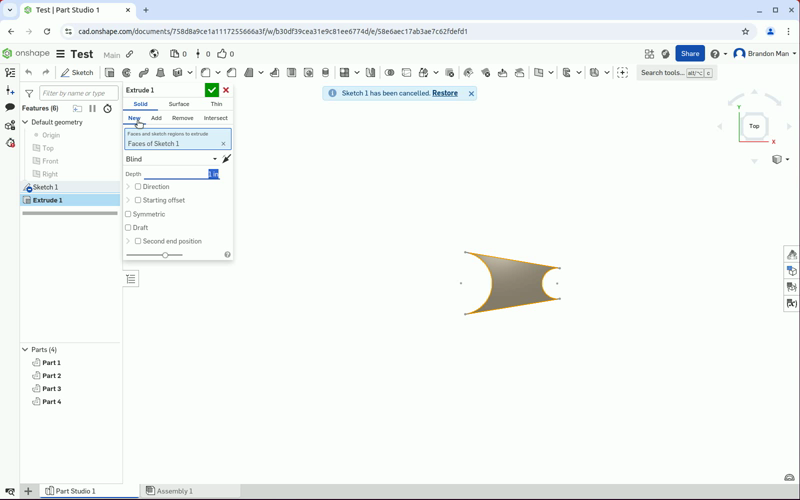
text(7.462)
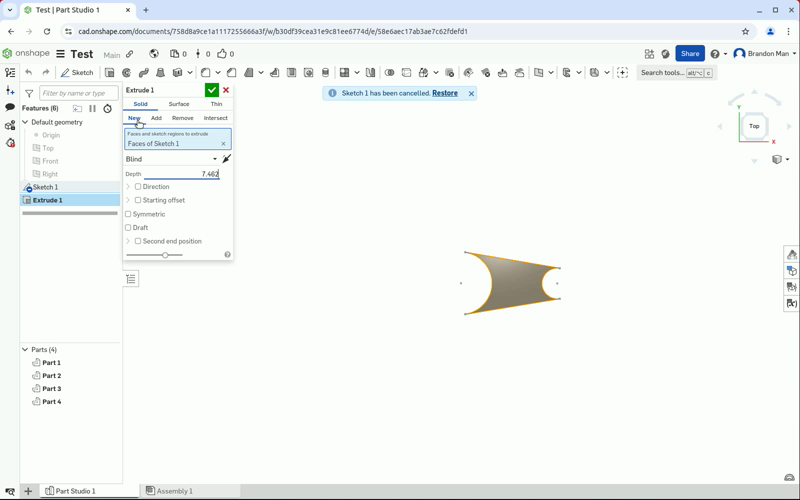
key(enter)
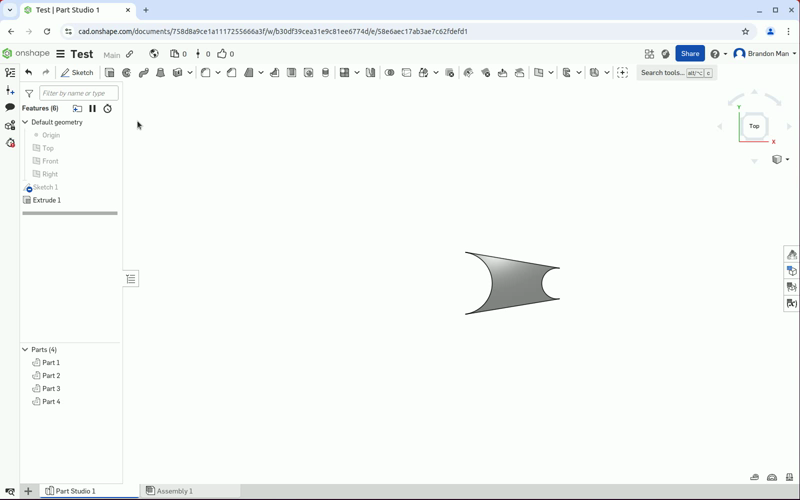
key(shift+h)
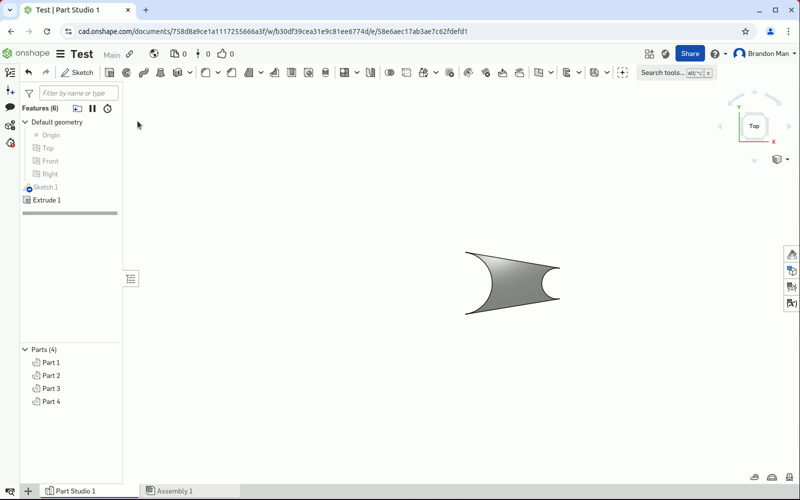
key(shift+h)
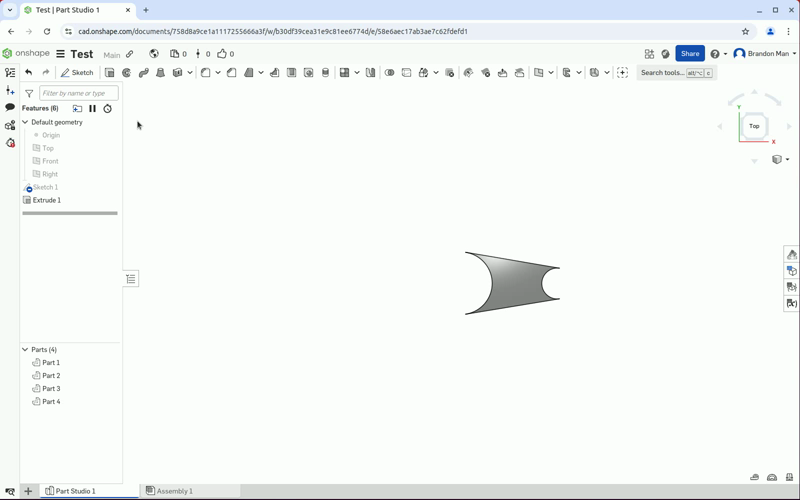
mouse_move(73, 189)
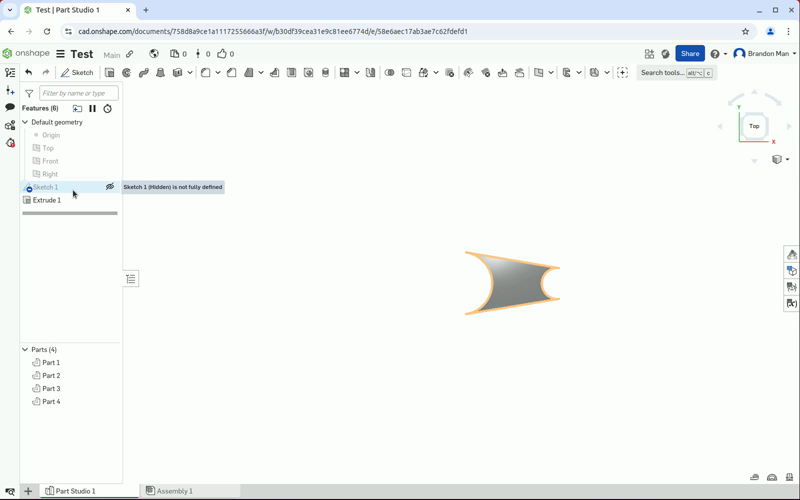
click(73, 189)
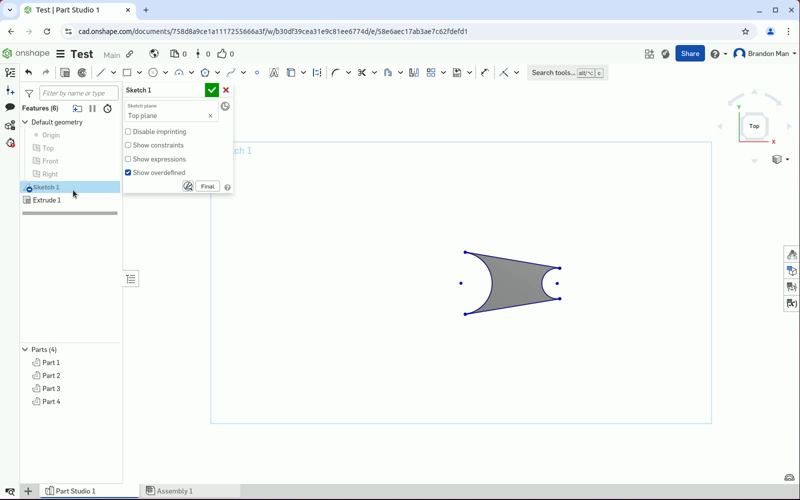
mouse_move(229, 92)
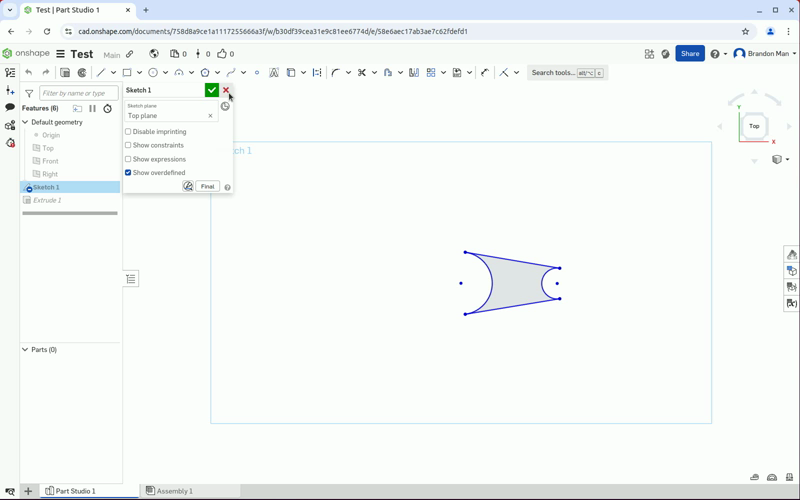
click(229, 92)
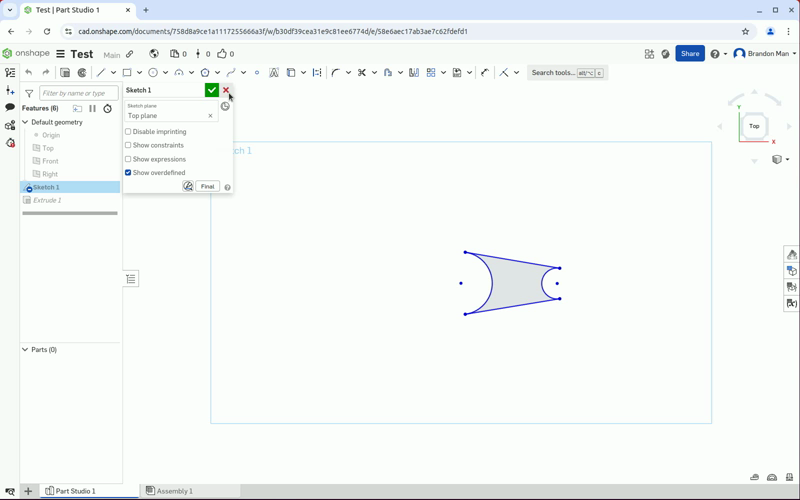
key(shift+s)
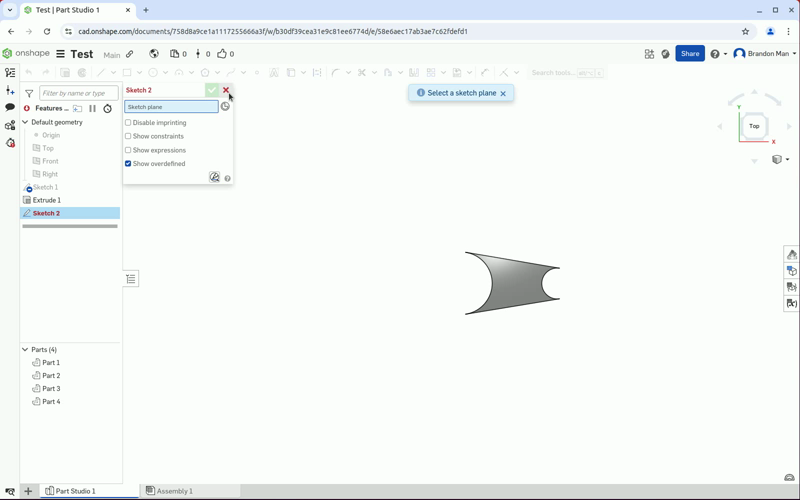
mouse_move(73, 150)
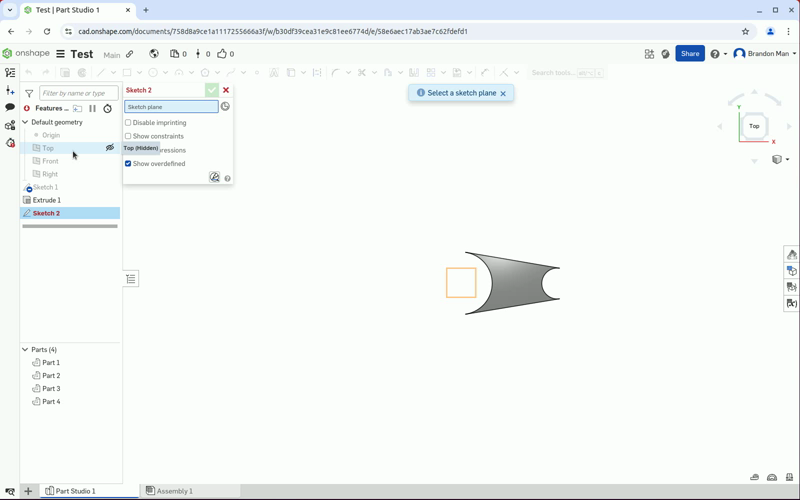
click(73, 150)
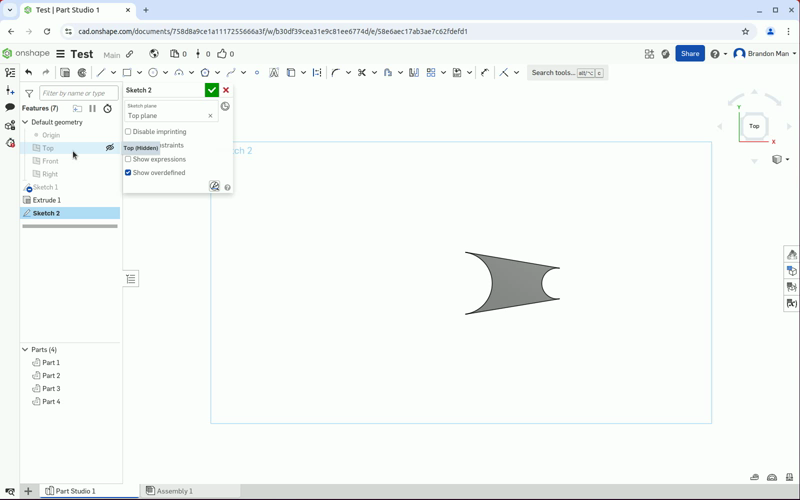
mouse_move(73, 352)
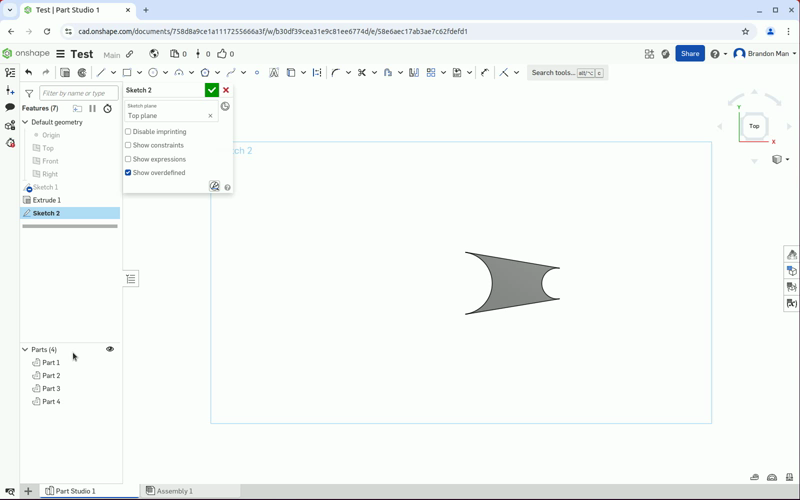
key(y)
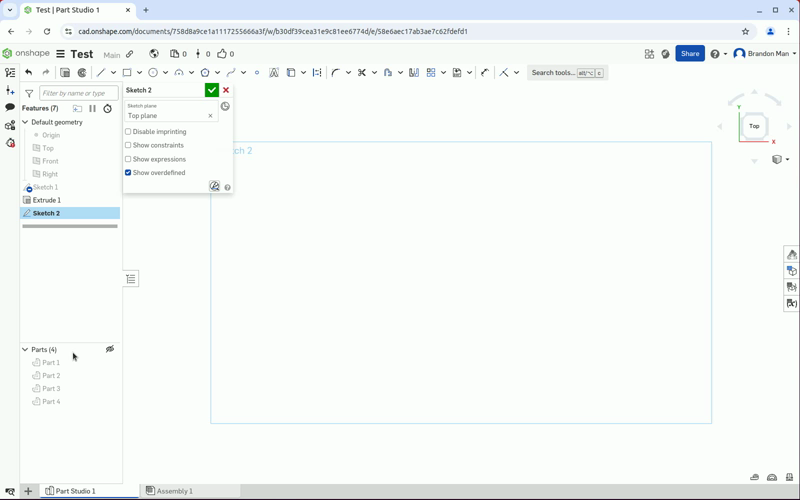
key(c)
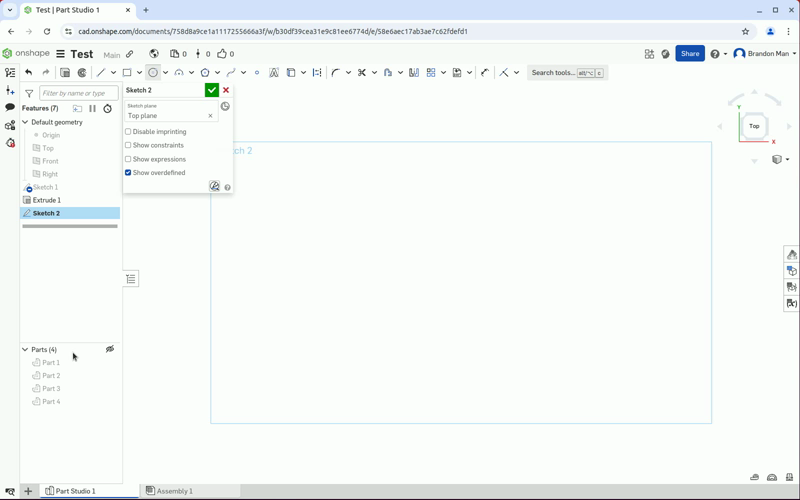
key_down(shift)
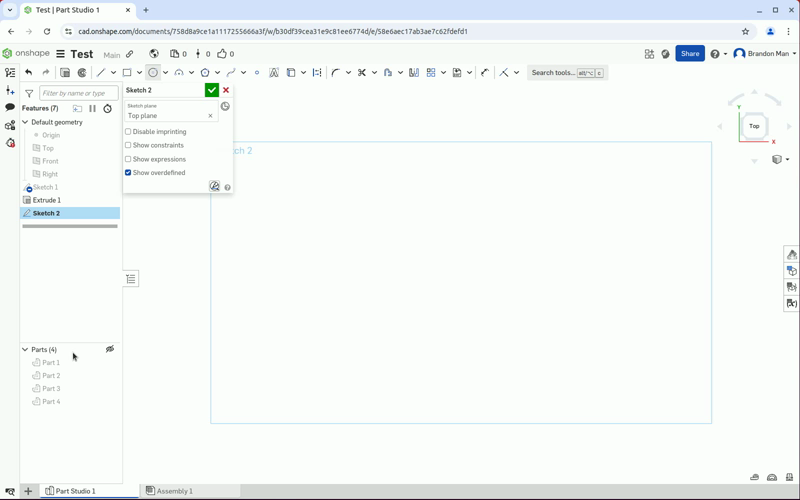
mouse_move(558, 282)
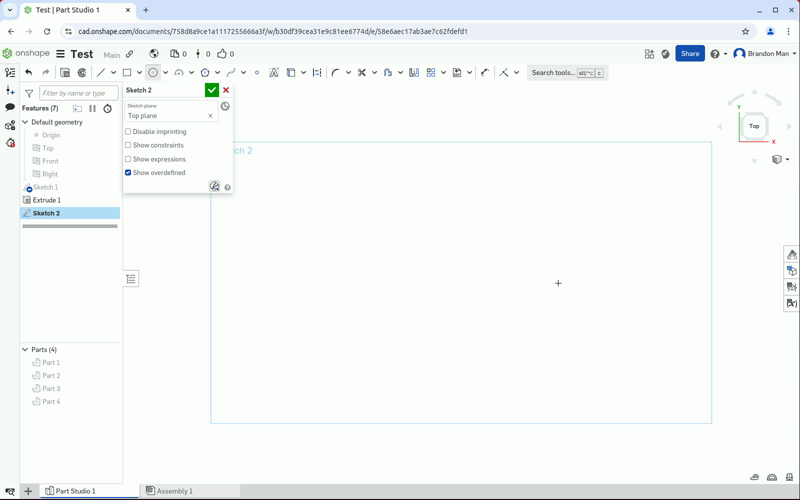
click(558, 282)
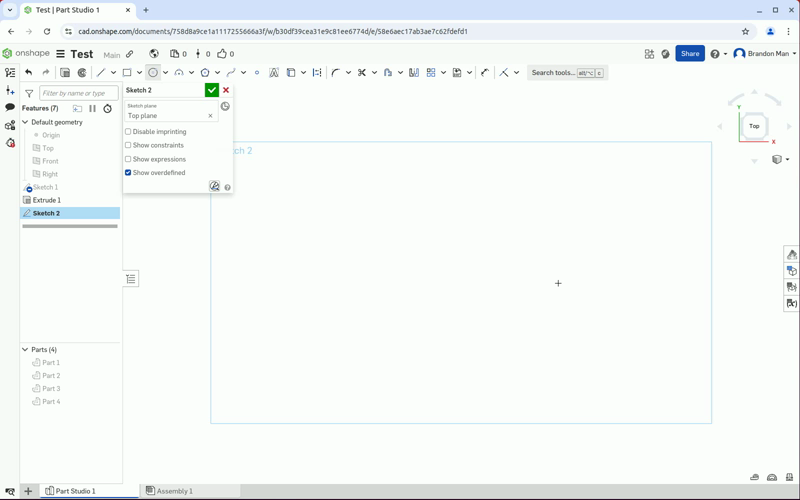
key_up(shift)
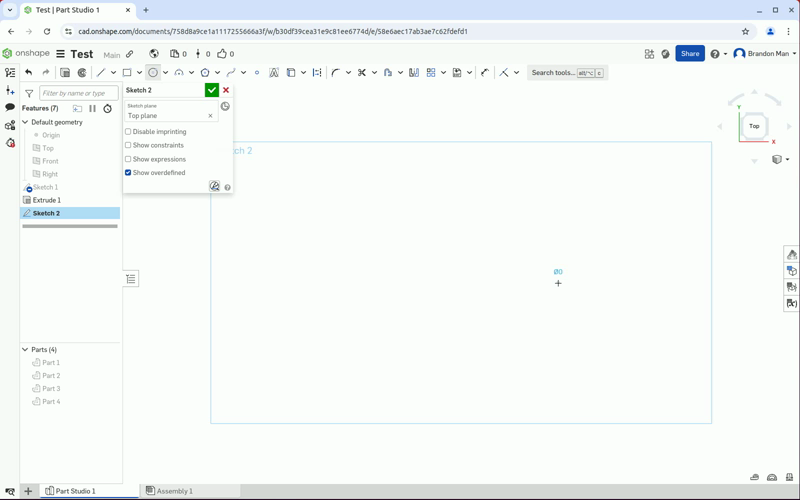
mouse_move(574, 282)
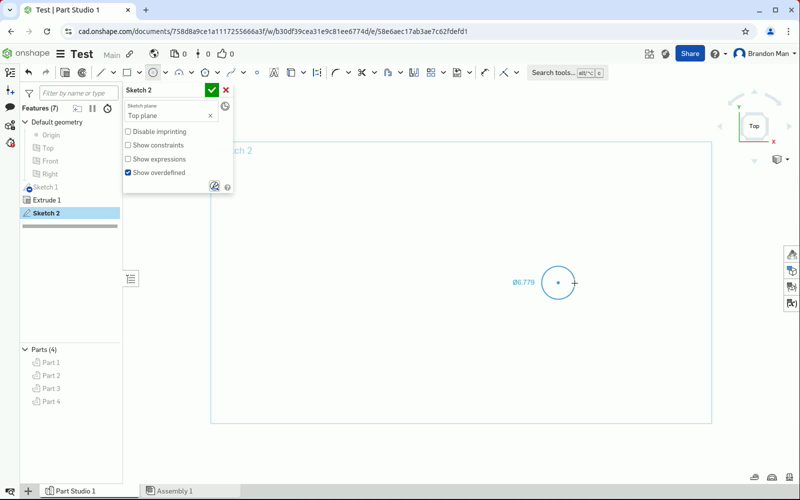
click(574, 282)
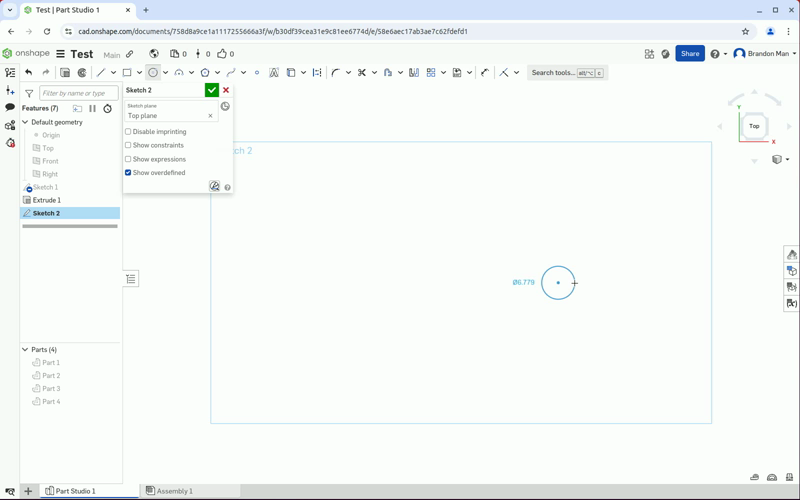
key(esc)
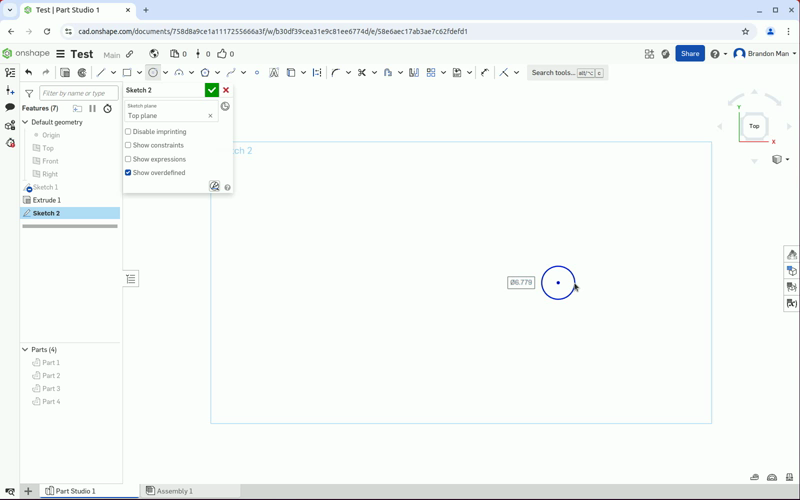
key(c)
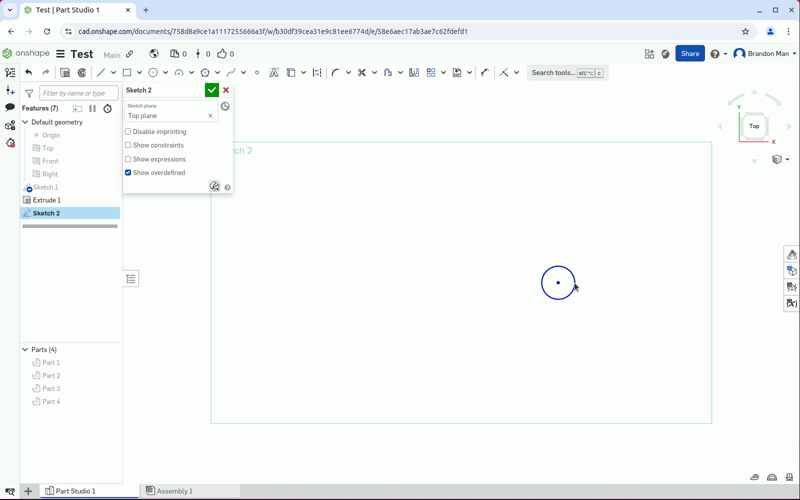
key_down(shift)
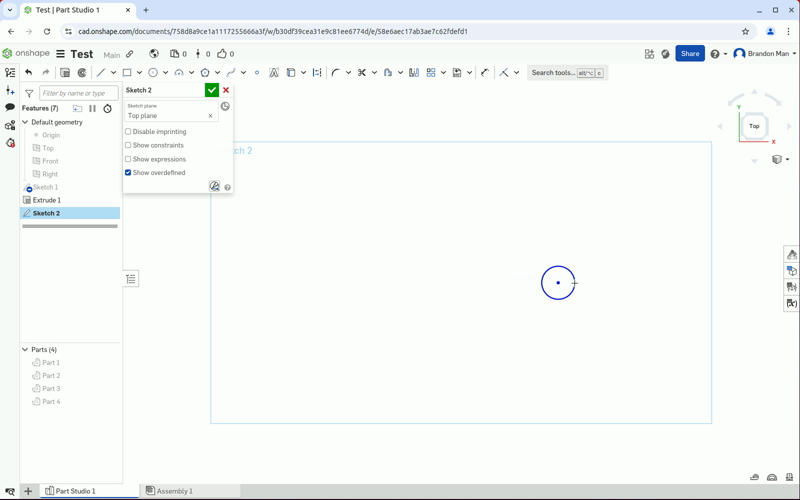
mouse_move(558, 282)
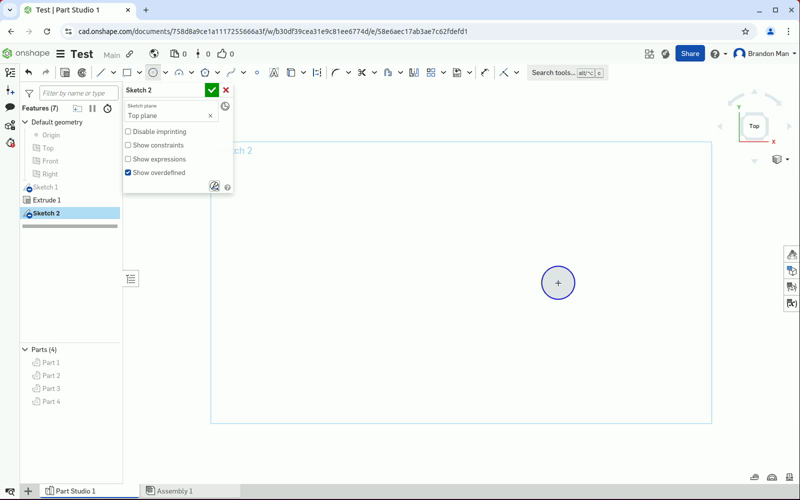
click(558, 282)
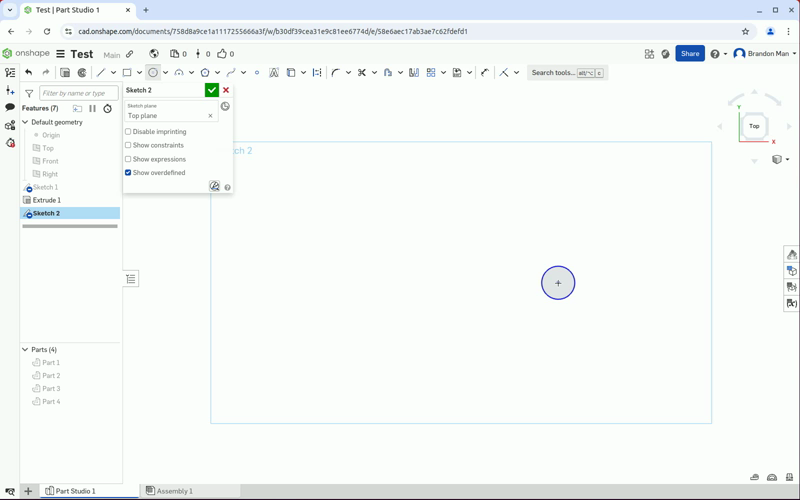
key_up(shift)
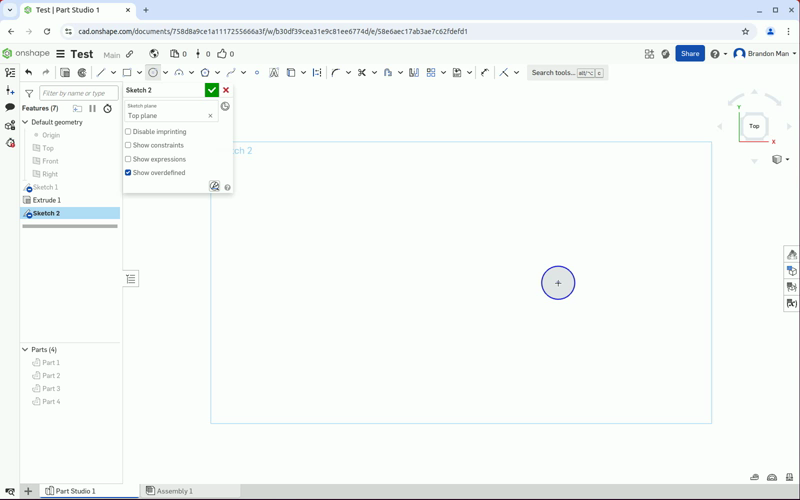
mouse_move(567, 282)
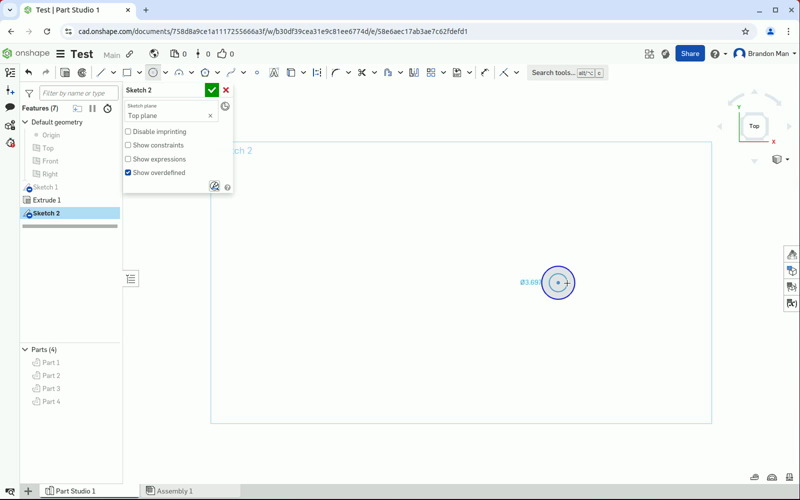
click(567, 282)
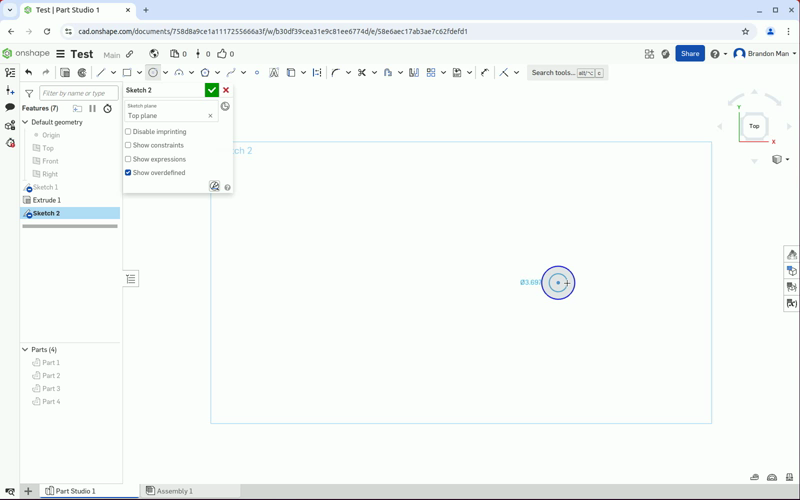
key(esc)
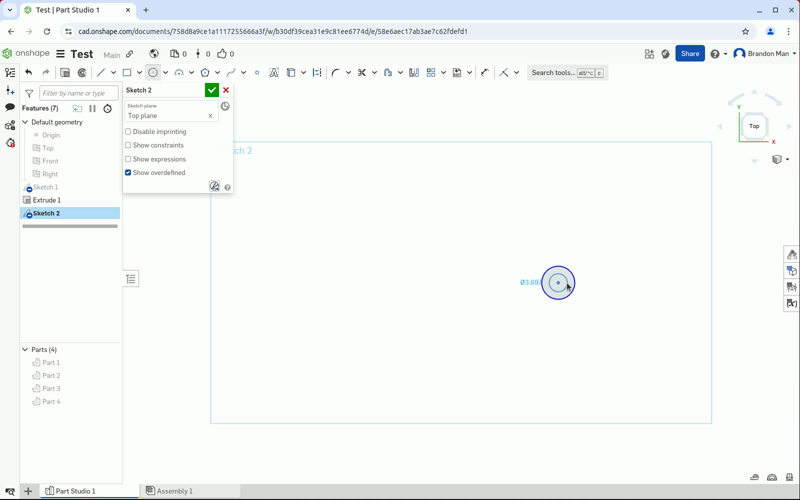
mouse_move(569, 272)
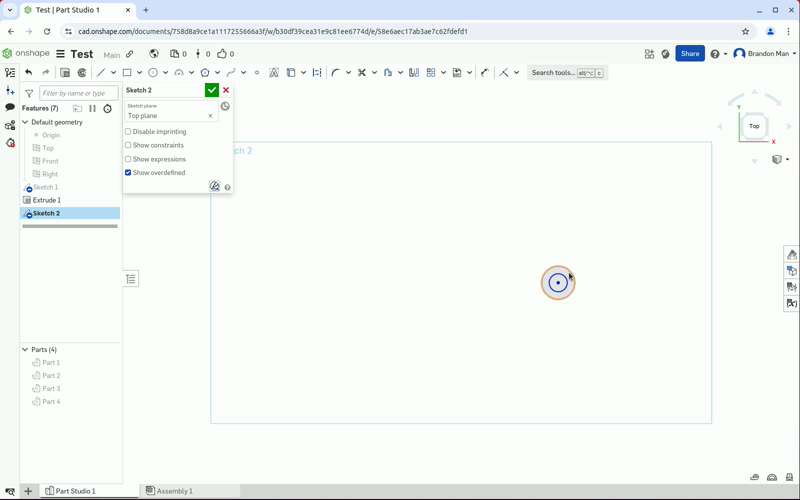
scroll(6)
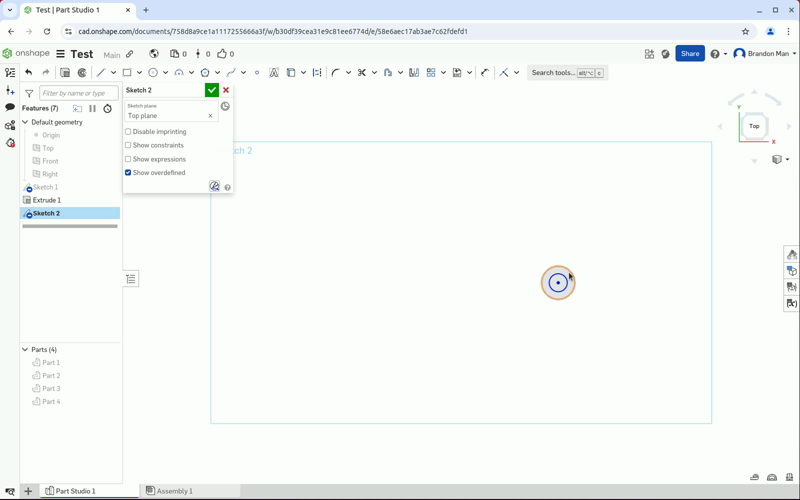
scroll(6)
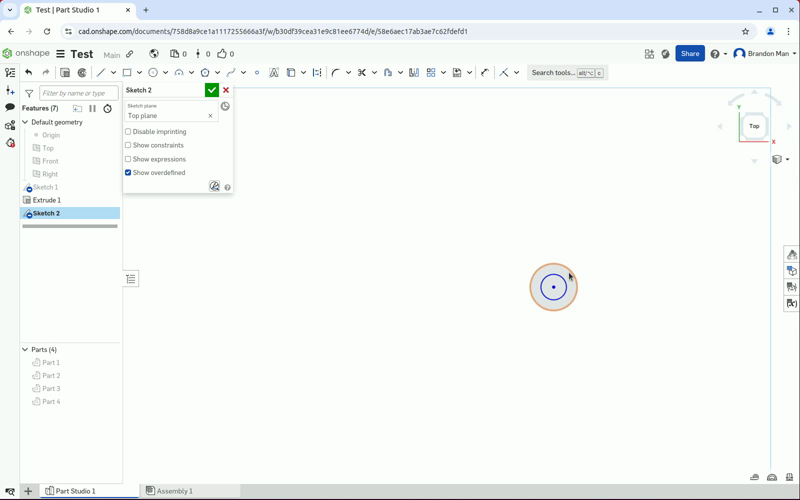
scroll(6)
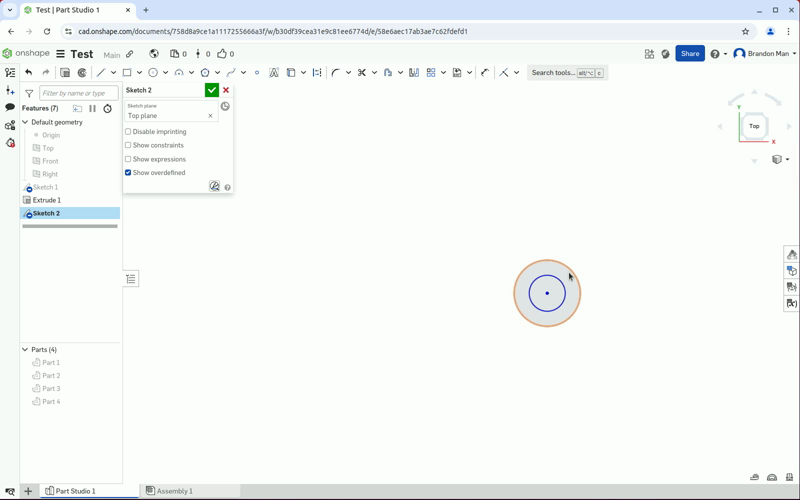
scroll(6)
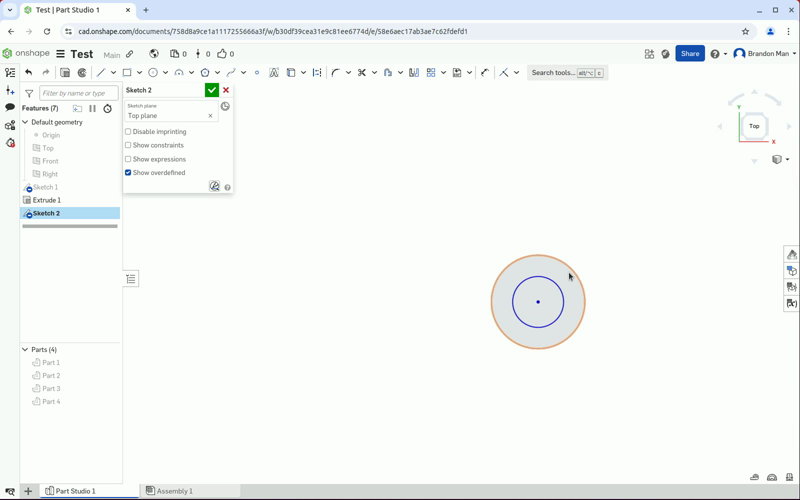
scroll(6)
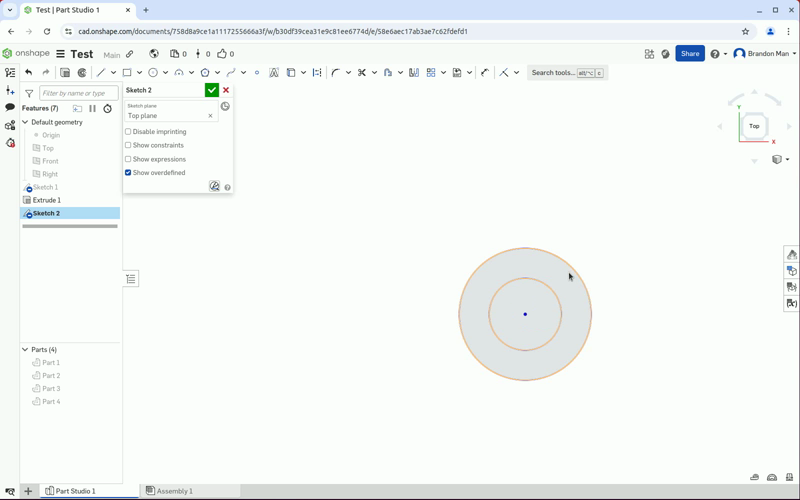
scroll(6)
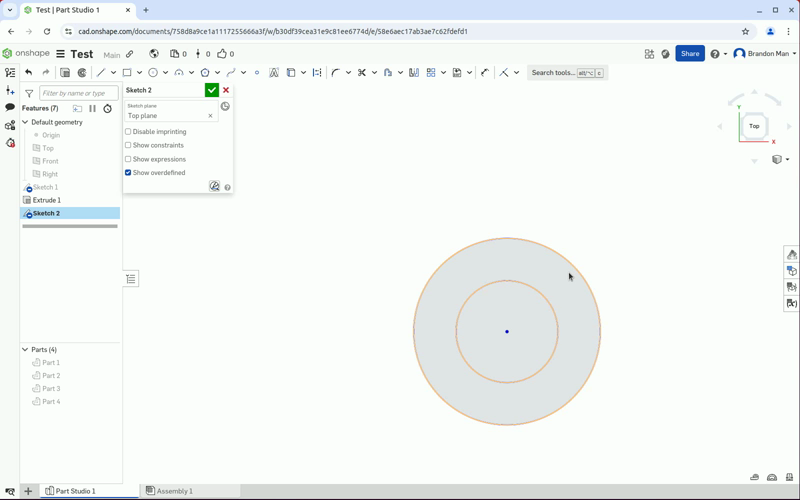
scroll(6)
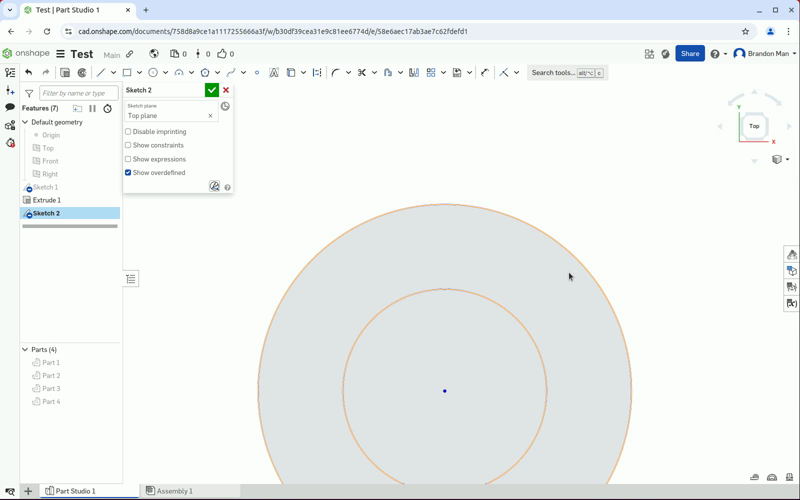
click(569, 272)
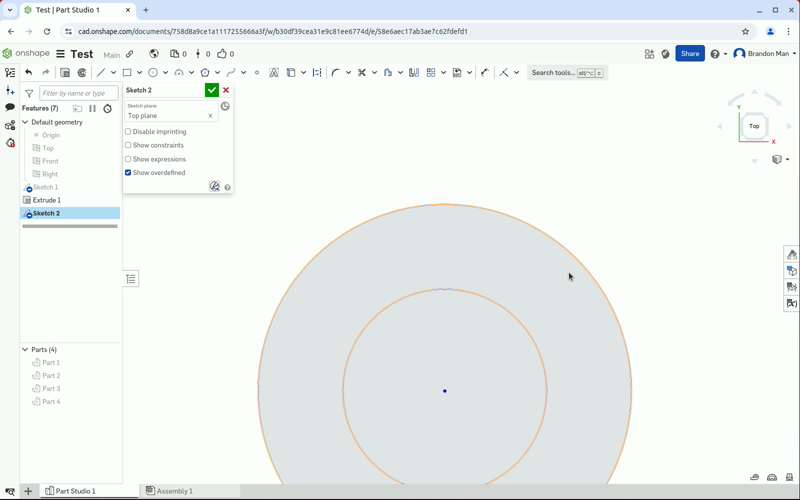
scroll(-6)
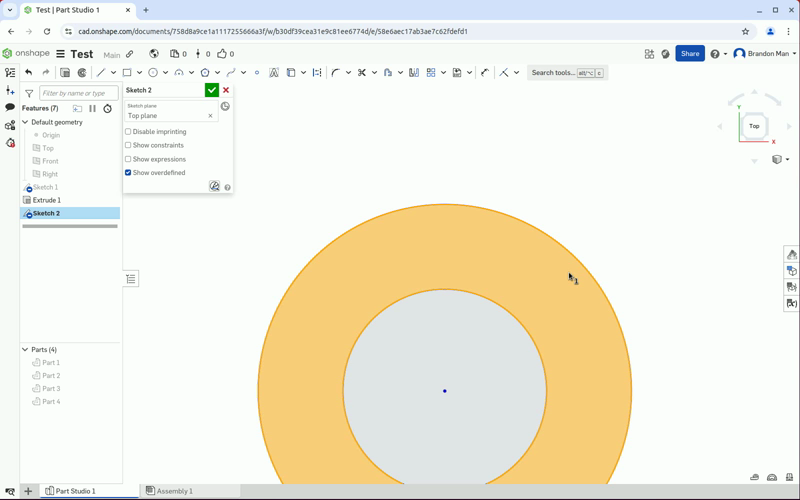
scroll(-6)
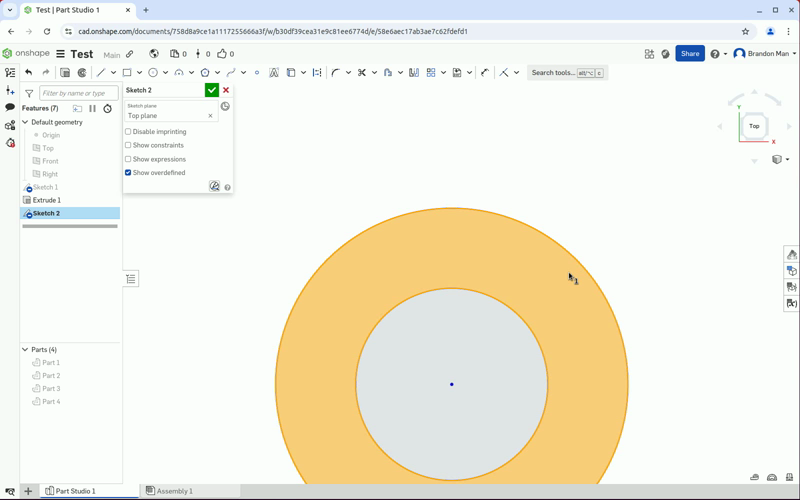
scroll(-6)
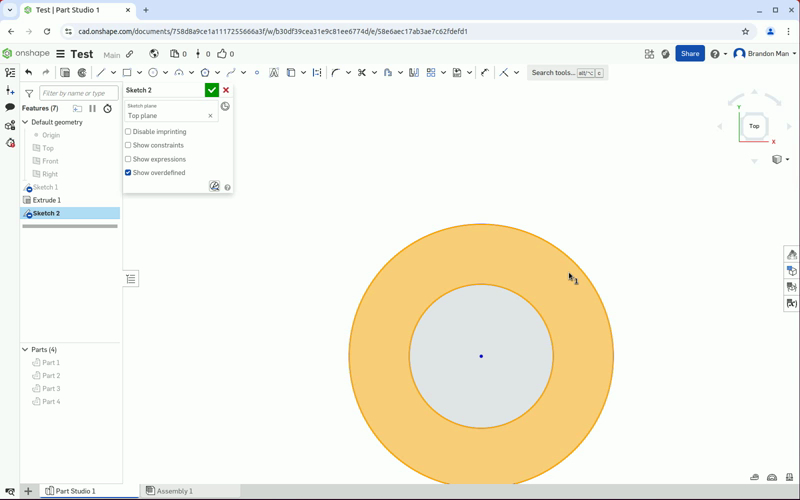
scroll(-6)
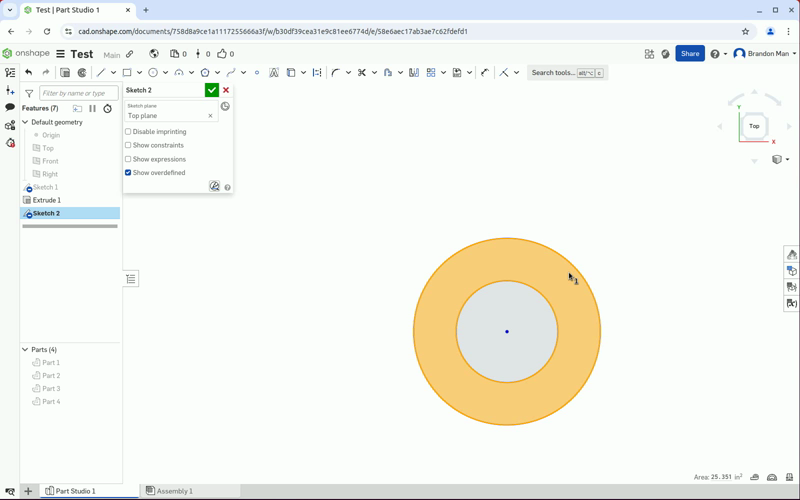
scroll(-6)
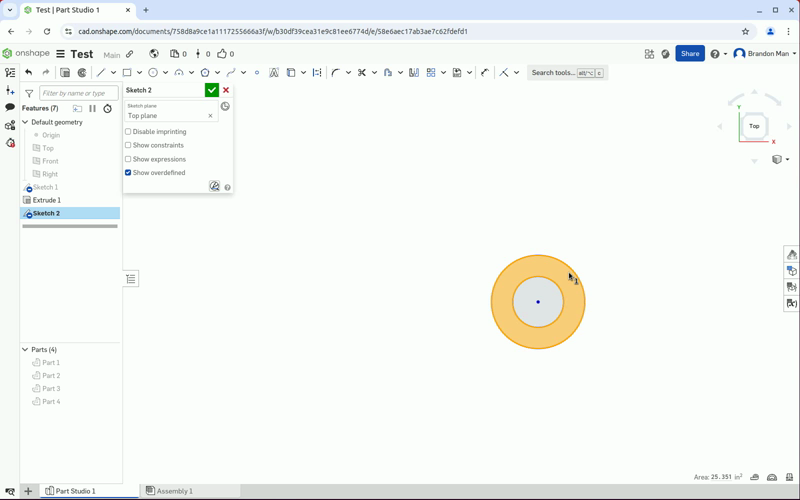
scroll(-6)
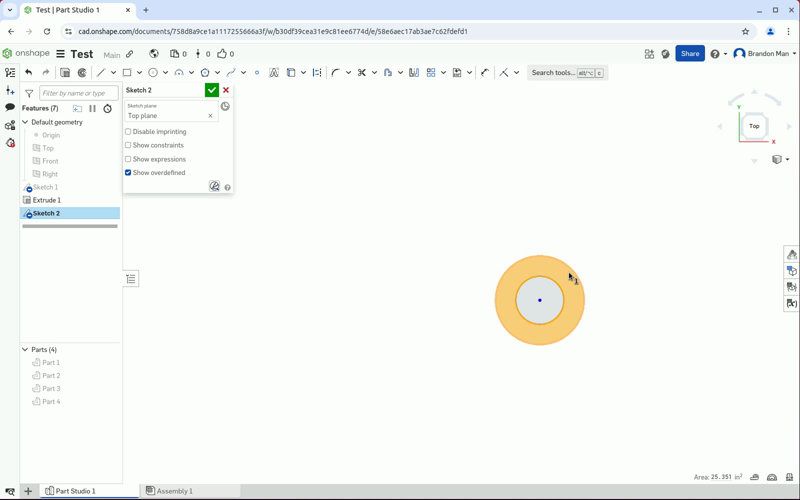
scroll(-6)
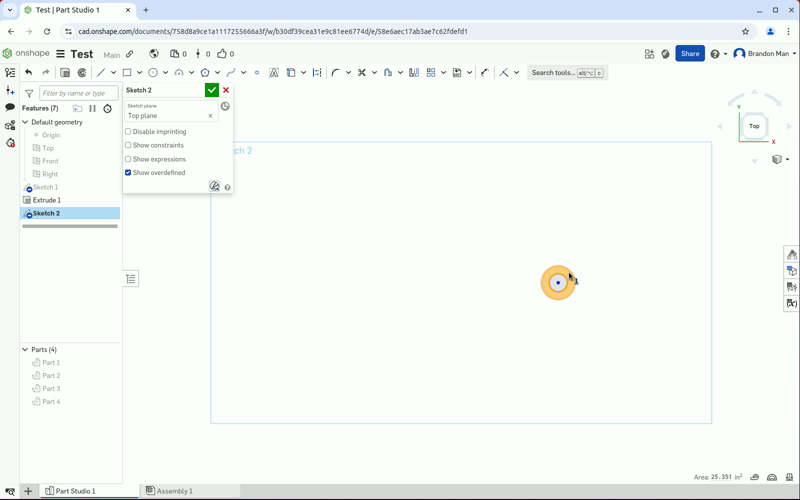
mouse_move(73, 352)
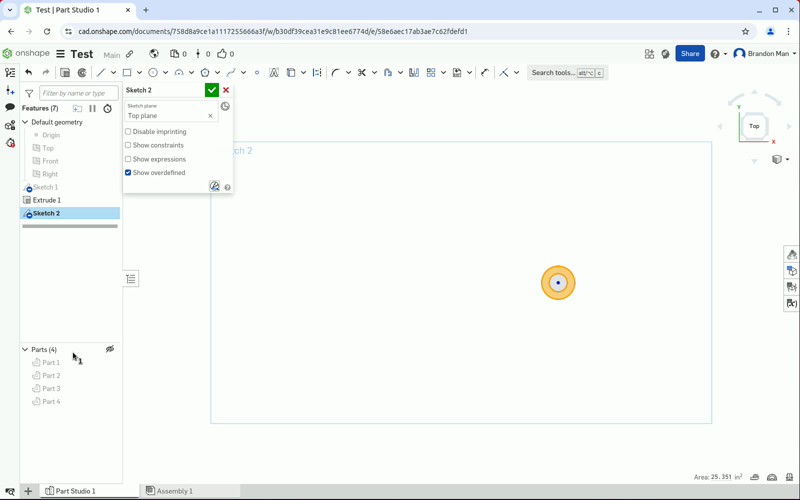
key(shift+y)
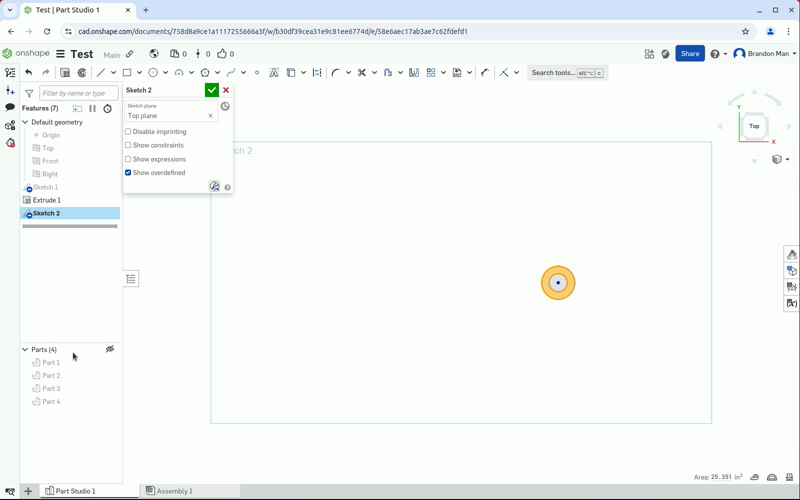
key(shift+e)
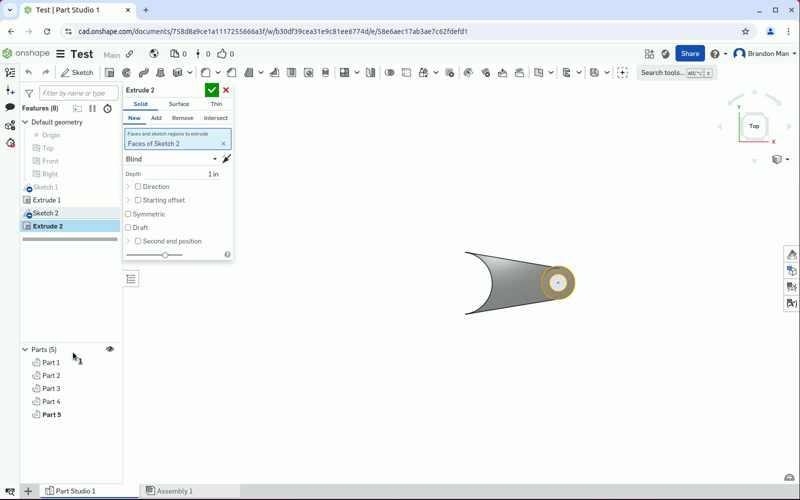
mouse_move(143, 106)
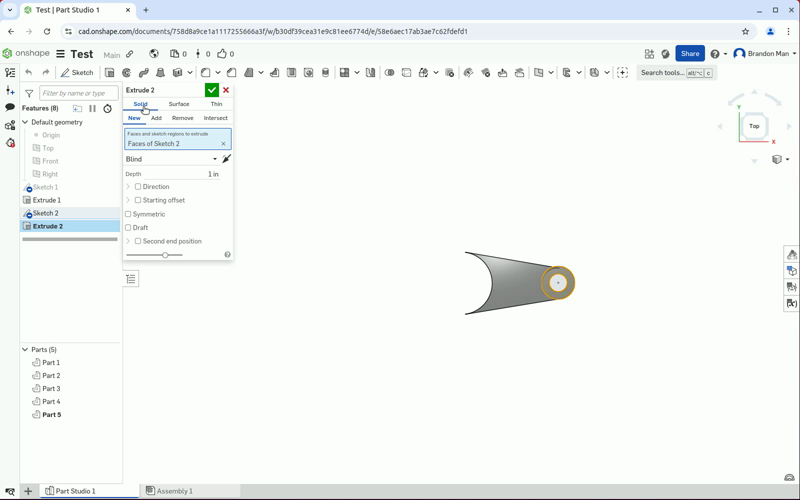
click(143, 106)
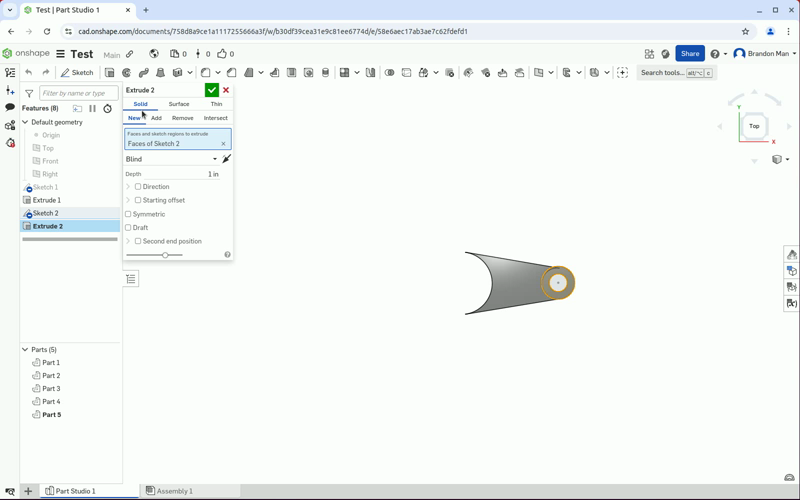
mouse_move(137, 120)
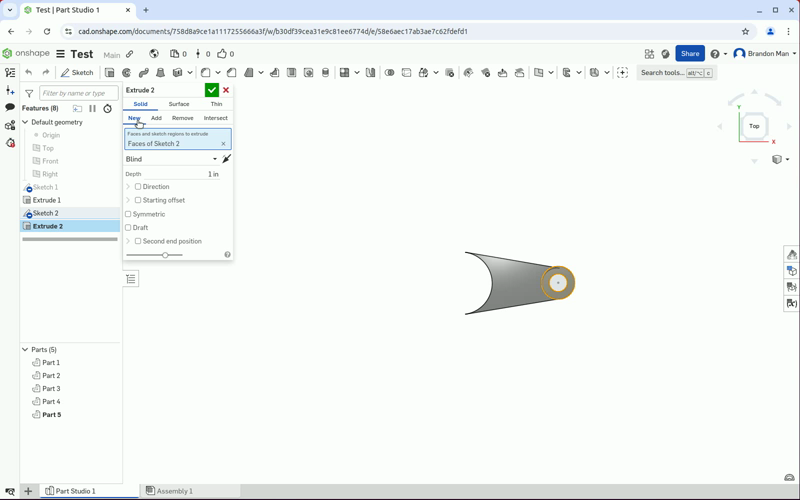
click(137, 120)
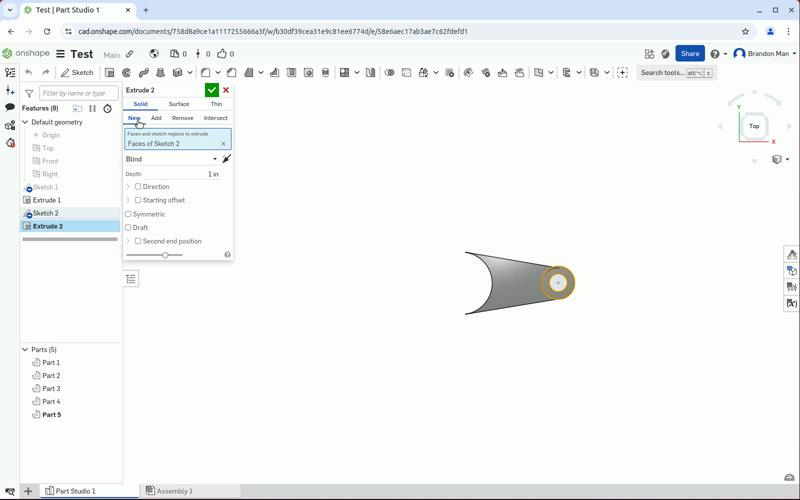
key(tab, 4)
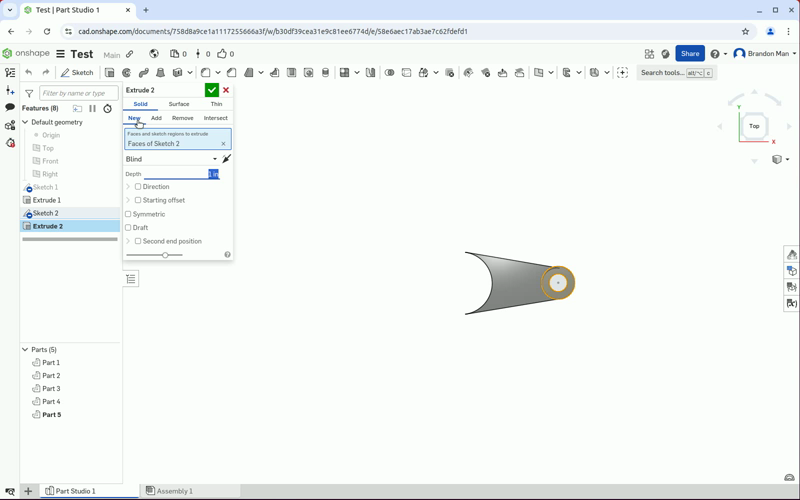
text(7.462)
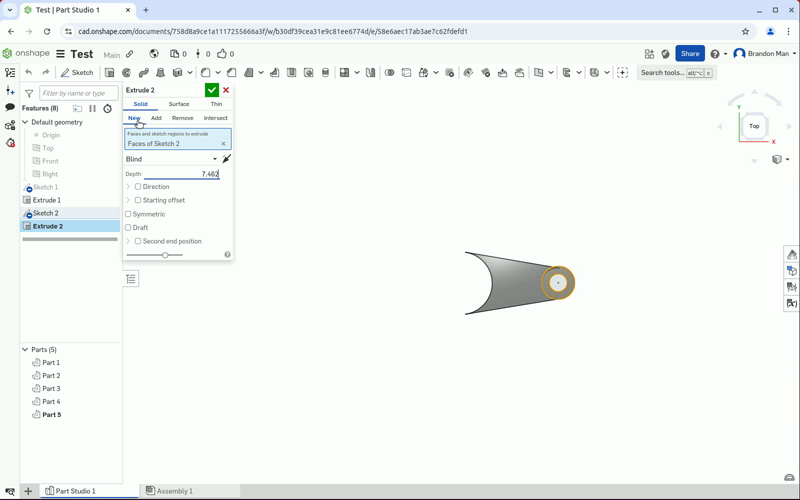
key(enter)
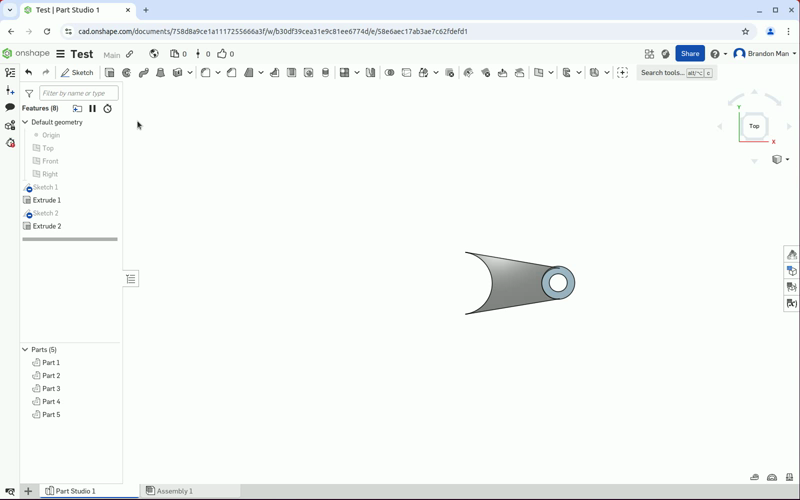
key(shift+h)
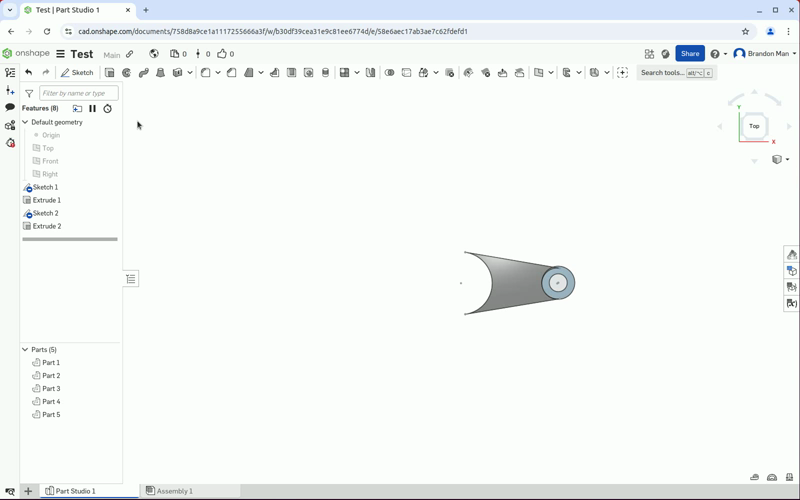
key(shift+h)
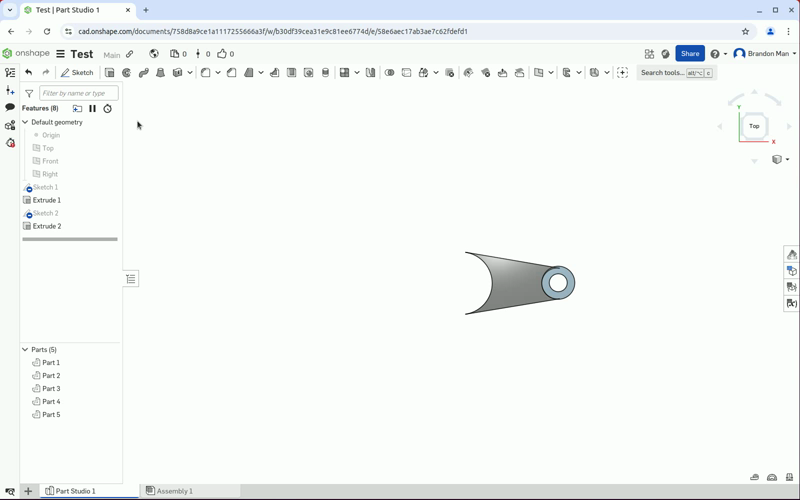
mouse_move(73, 189)
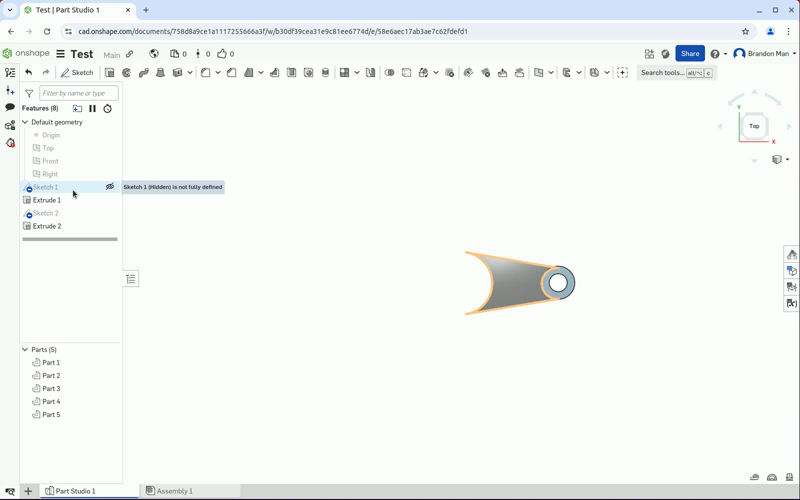
click(73, 189)
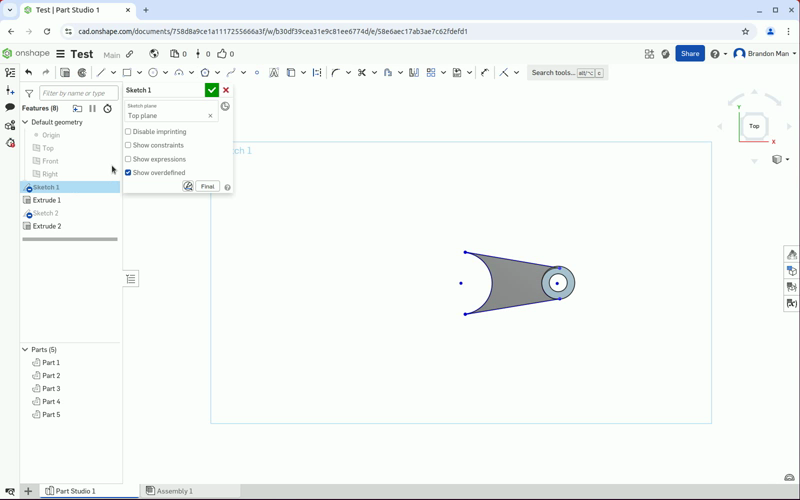
mouse_move(229, 92)
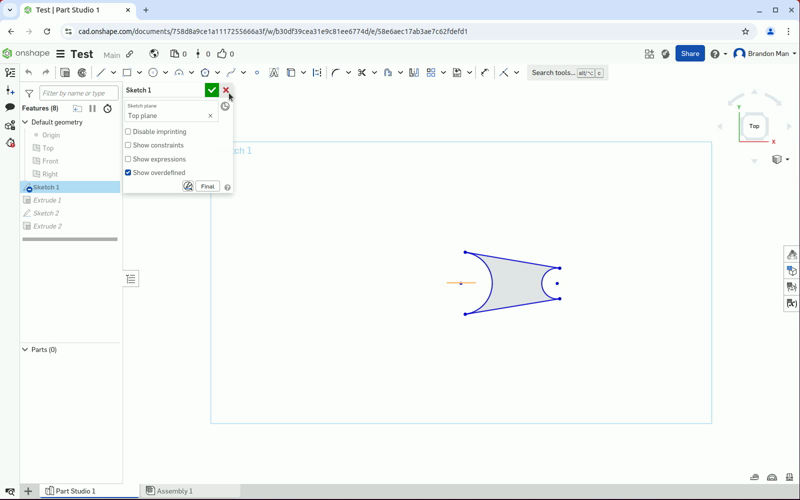
click(229, 92)
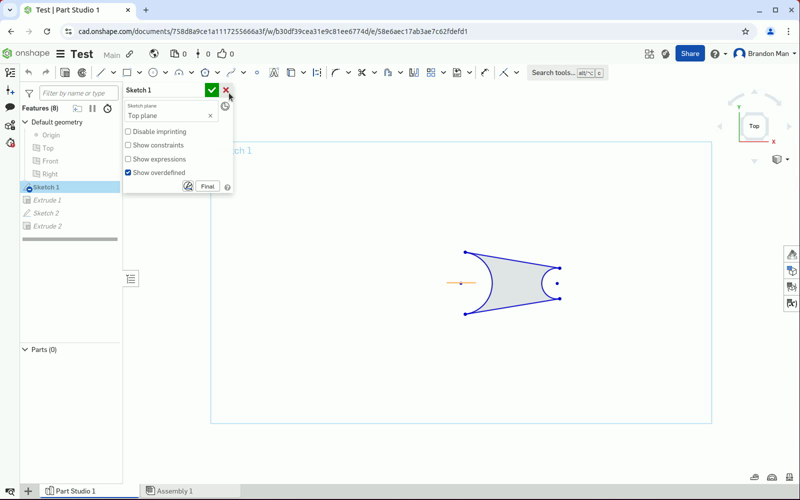
key(shift+s)
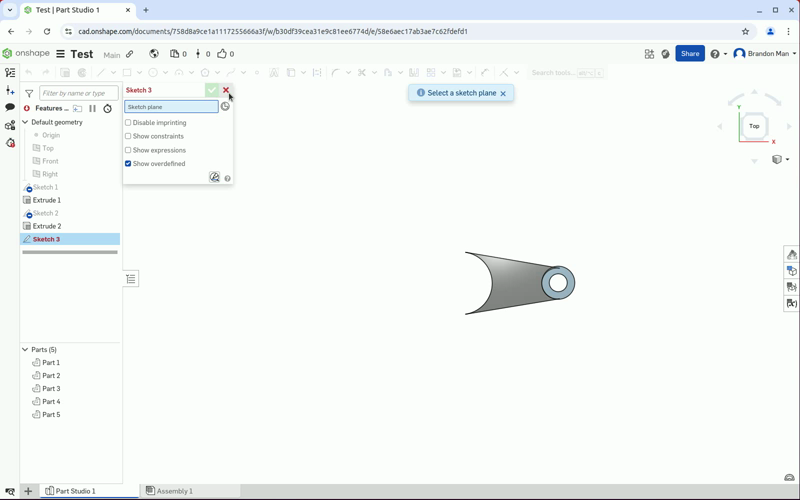
mouse_move(73, 150)
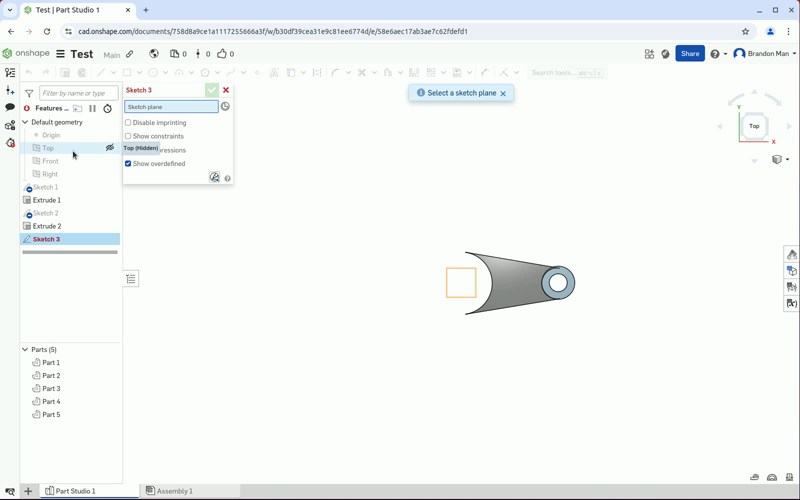
click(73, 150)
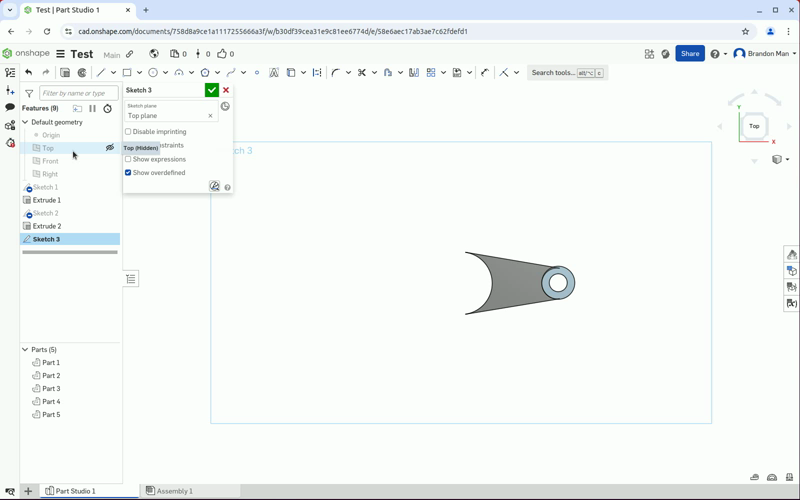
mouse_move(73, 352)
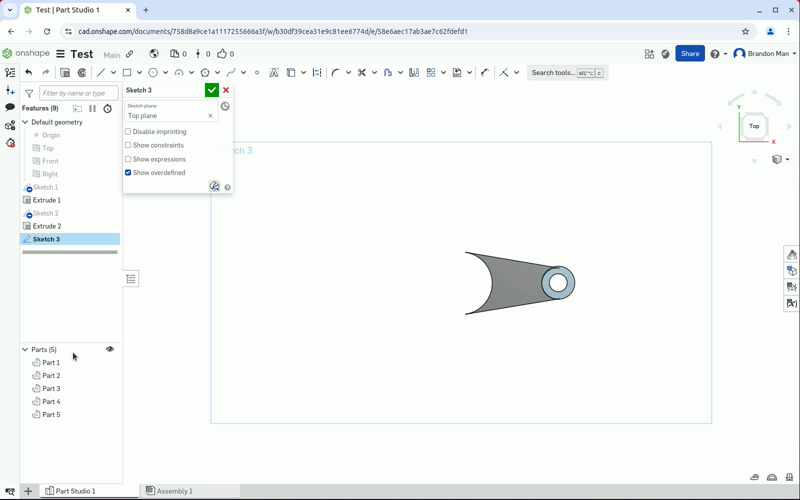
key(y)
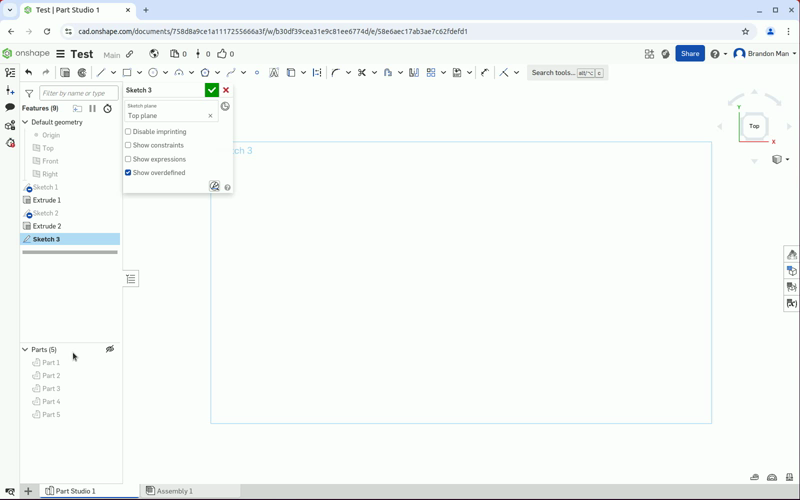
key(c)
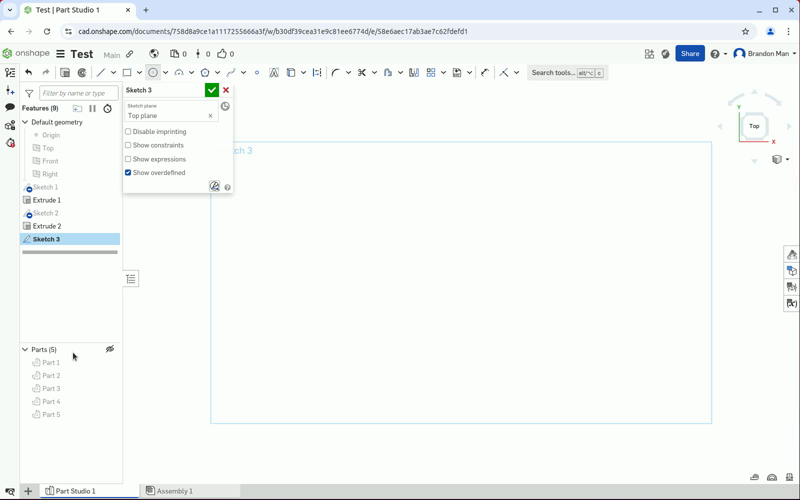
key_down(shift)
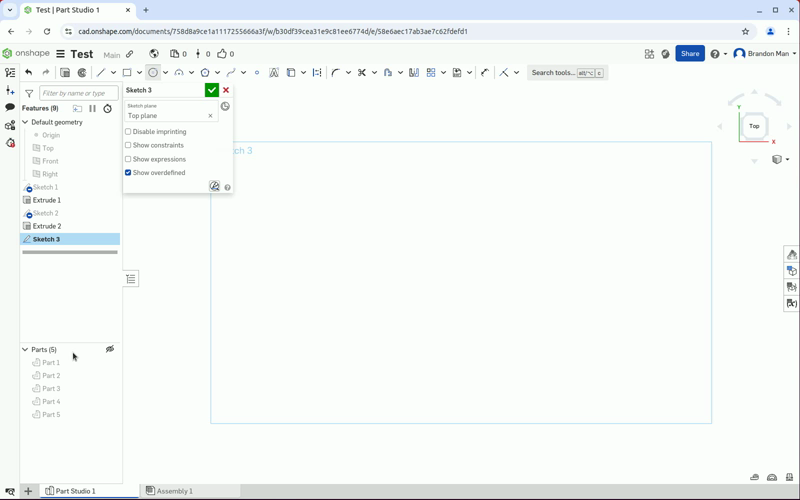
mouse_move(461, 282)
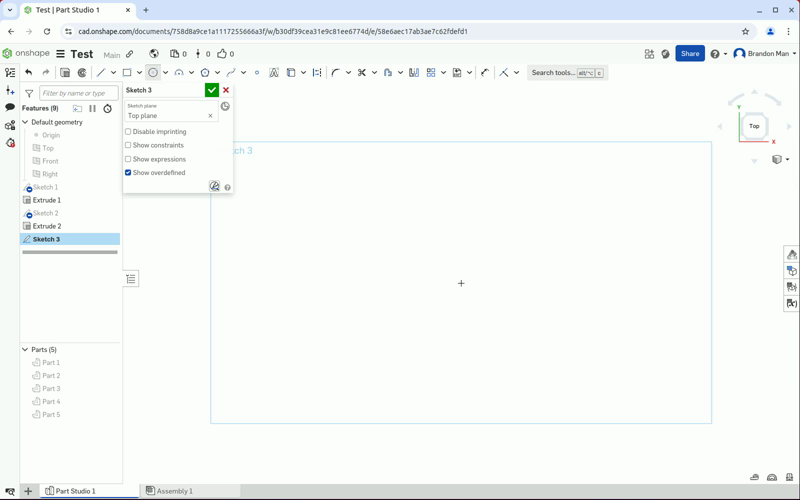
click(461, 282)
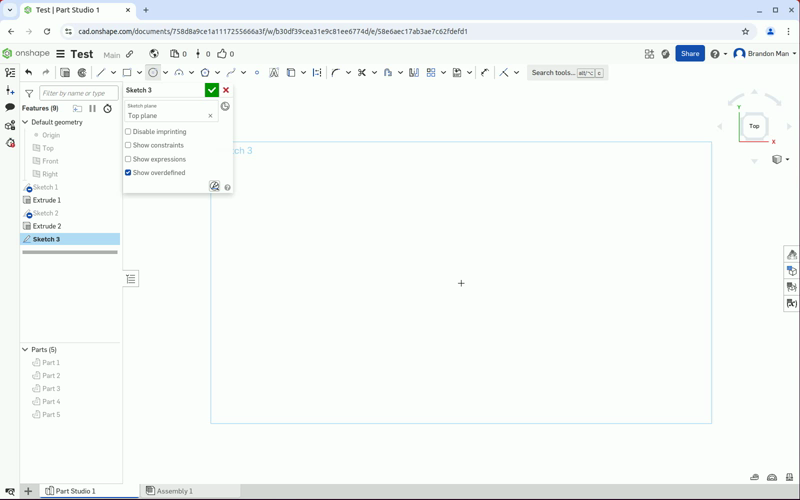
key_up(shift)
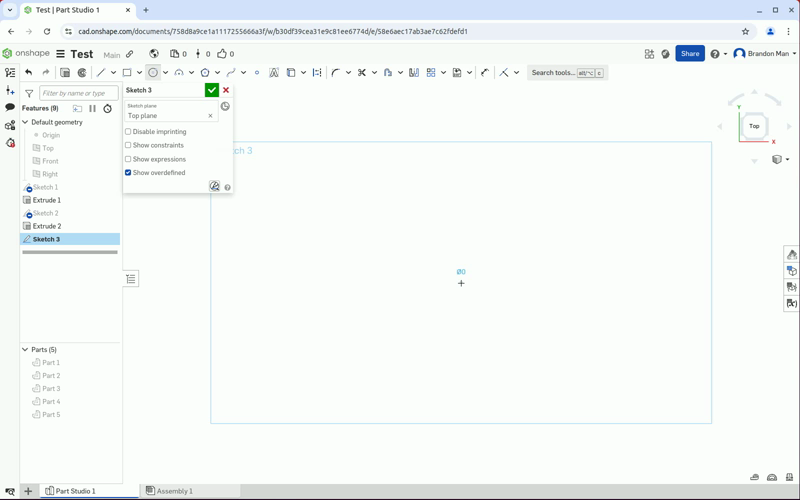
mouse_move(493, 282)
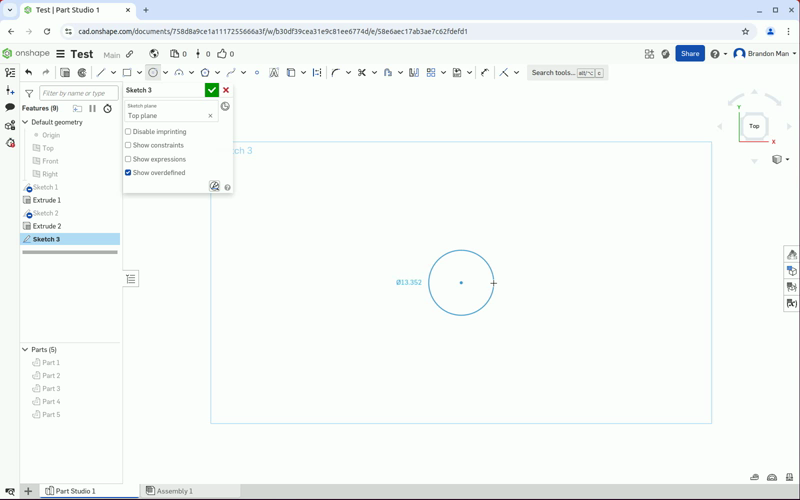
click(493, 282)
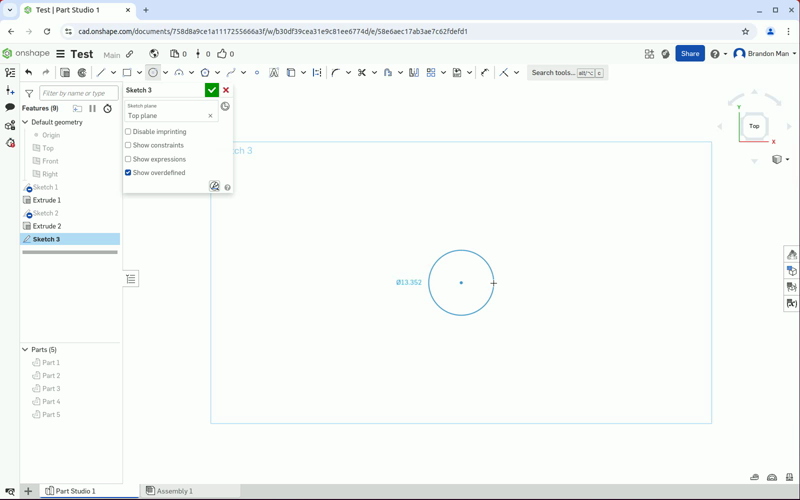
key(esc)
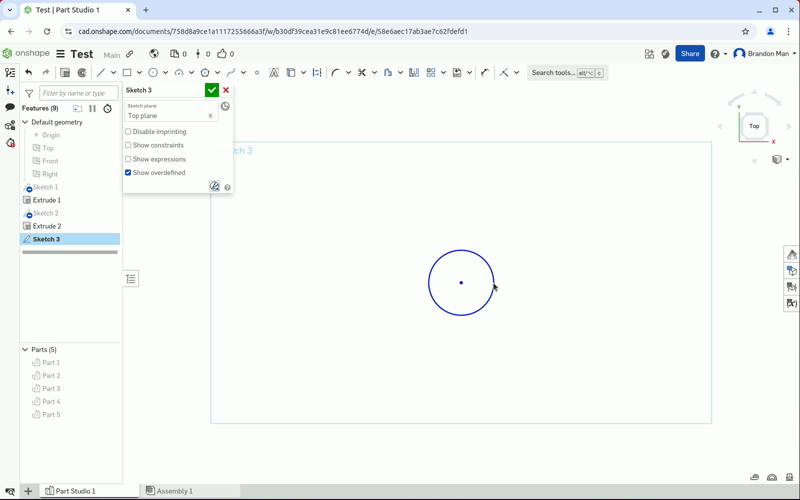
key(l)
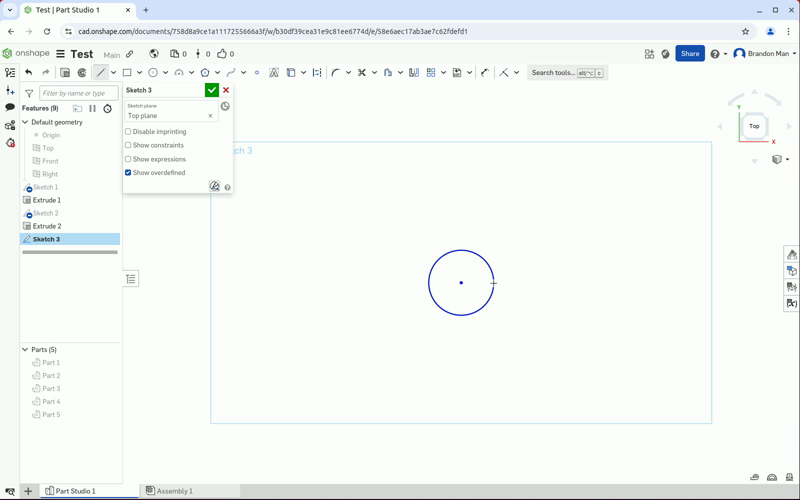
key_down(shift)
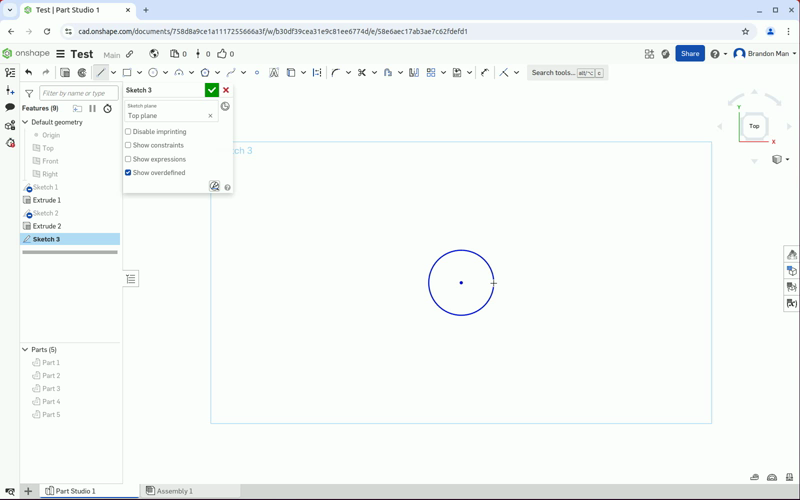
mouse_move(440, 287)
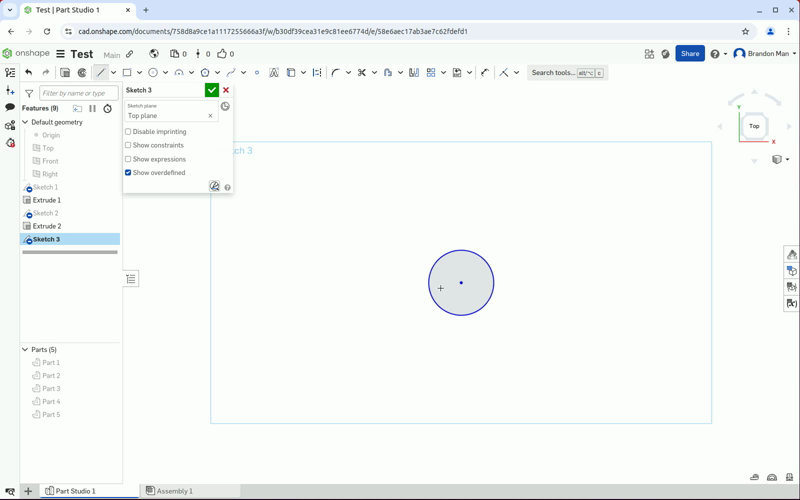
click(440, 287)
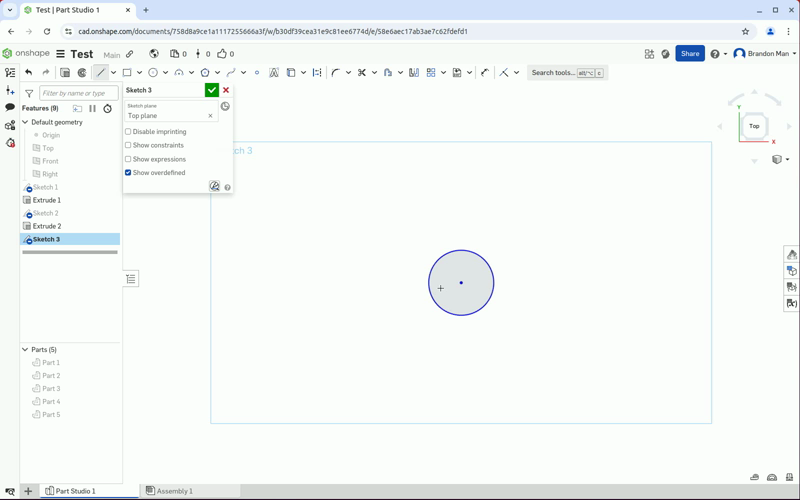
key_up(shift)
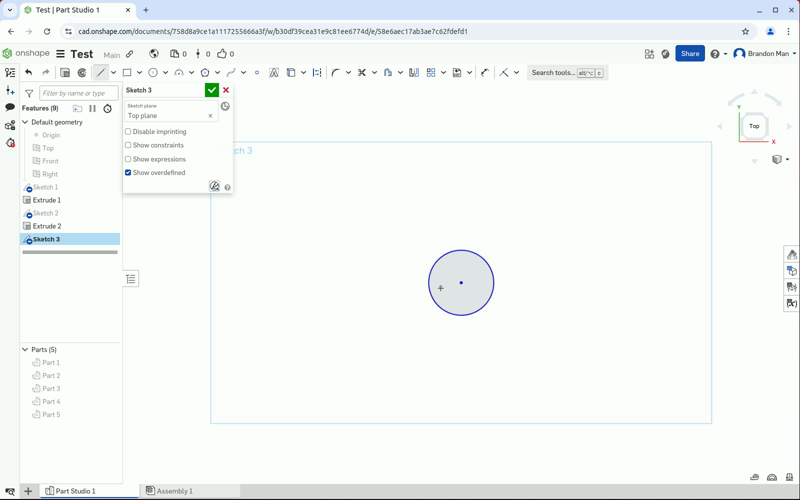
key_down(shift)
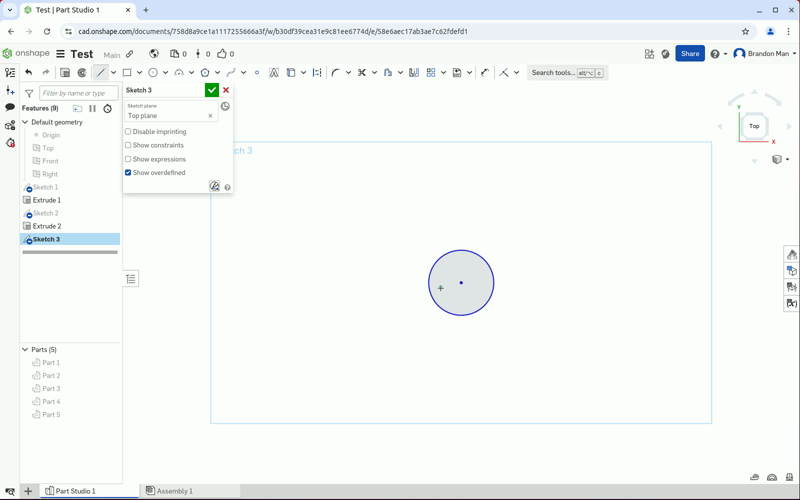
mouse_move(470, 287)
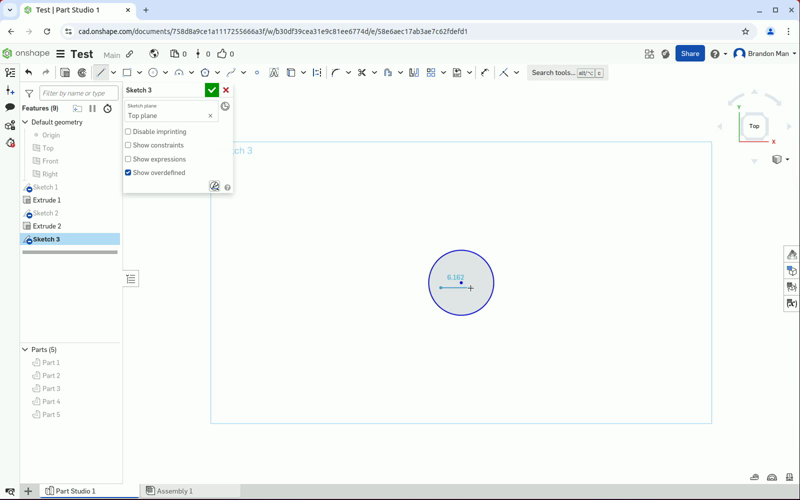
mouse_move(445, 287)
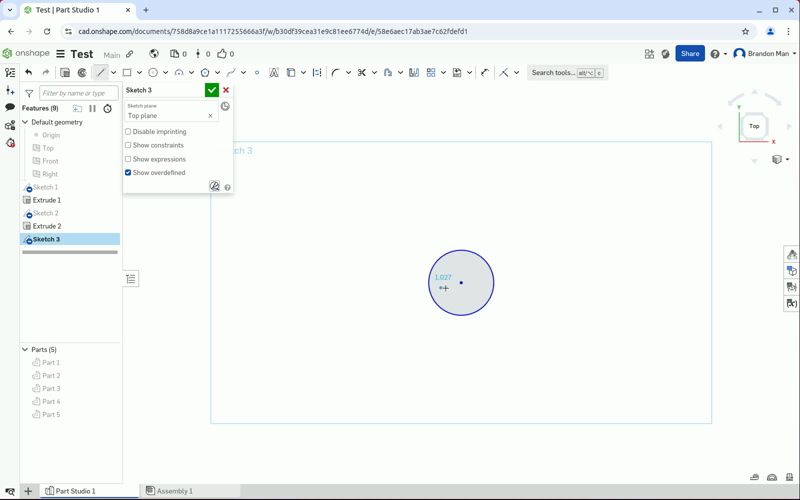
scroll(6)
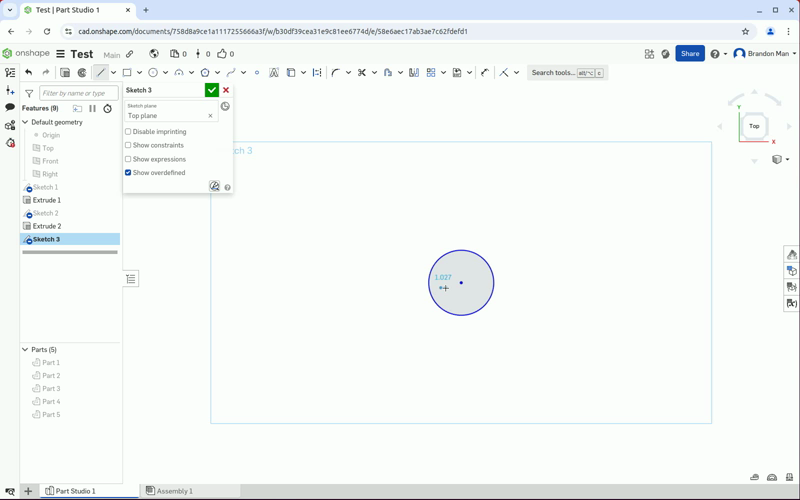
scroll(6)
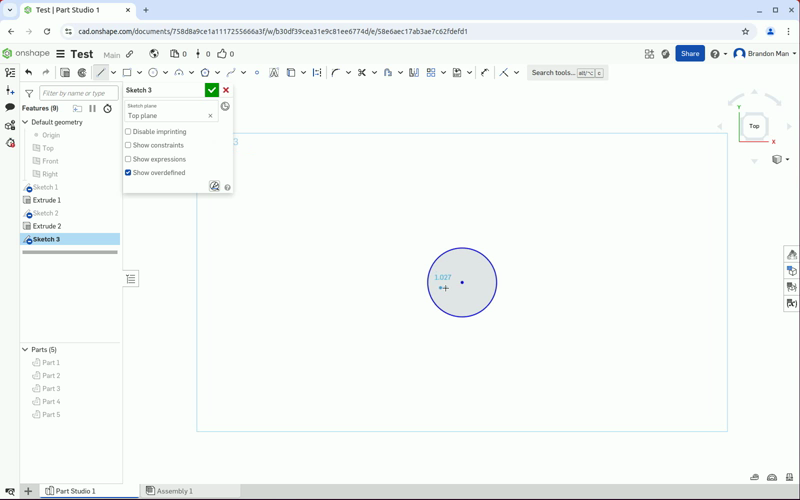
scroll(6)
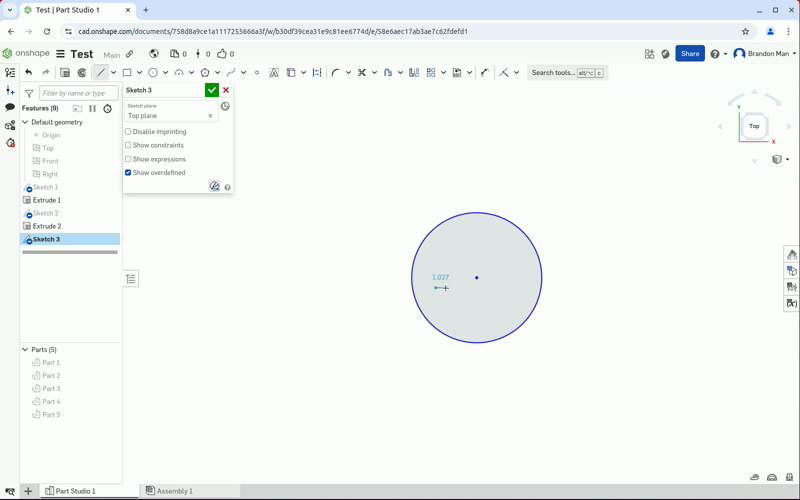
scroll(6)
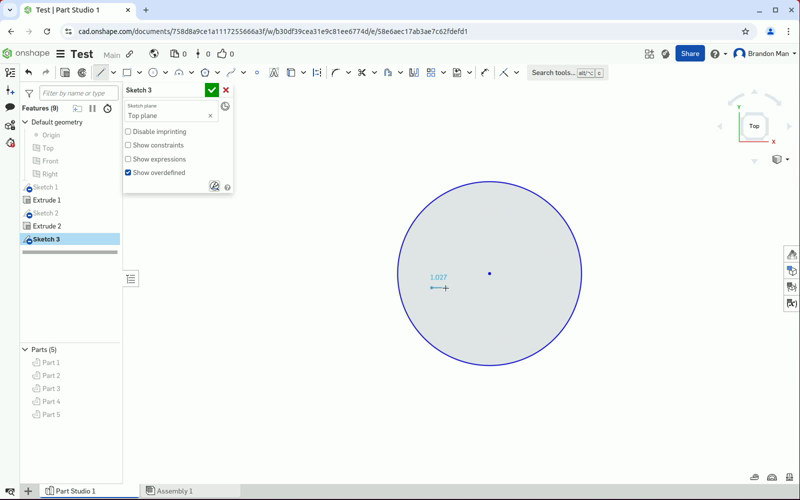
scroll(6)
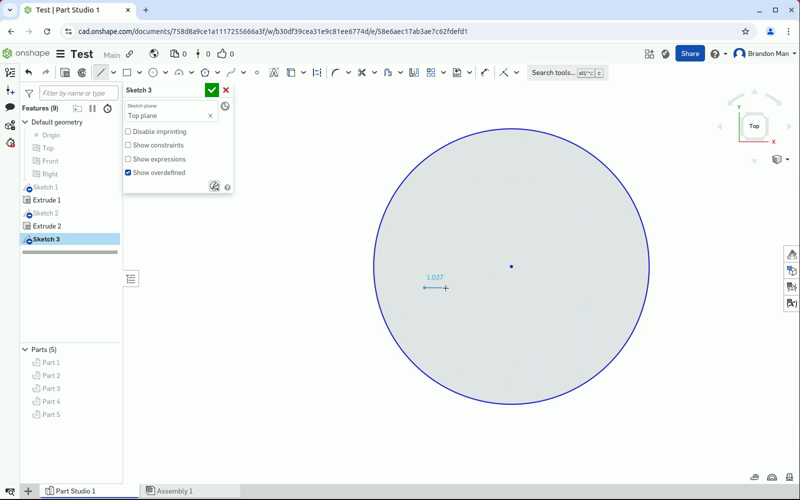
scroll(6)
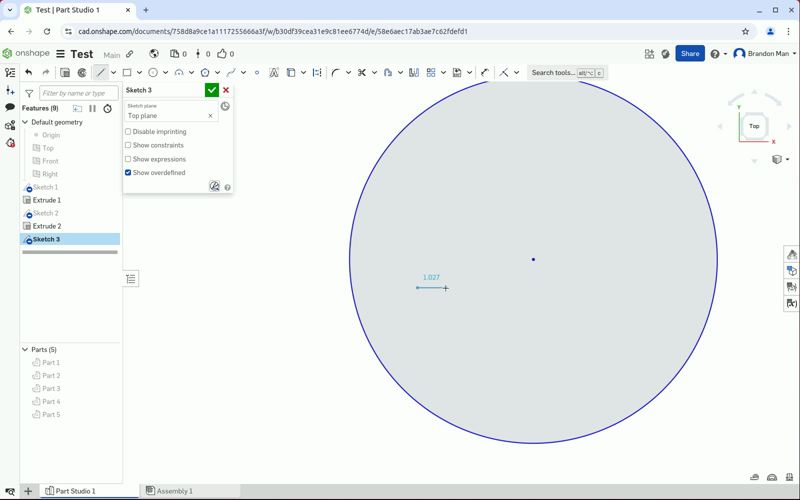
scroll(6)
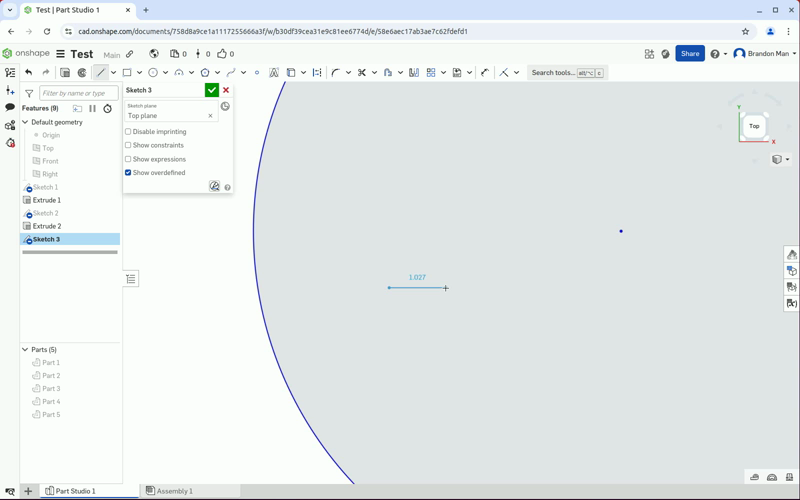
click(445, 287)
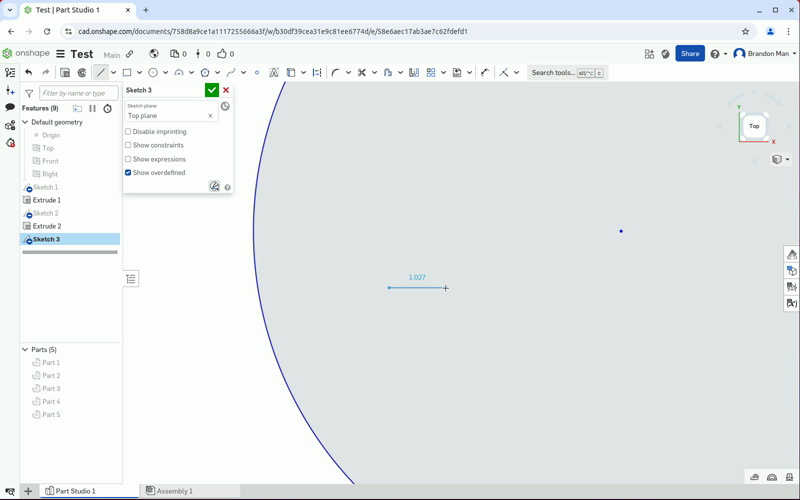
scroll(-6)
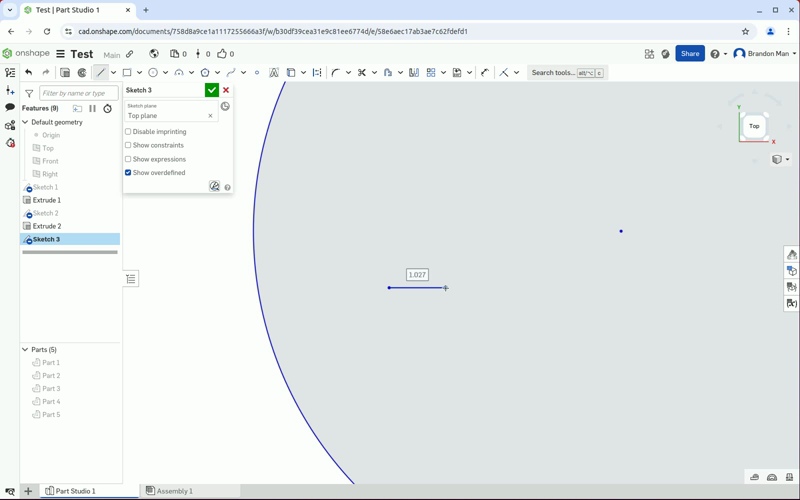
scroll(-6)
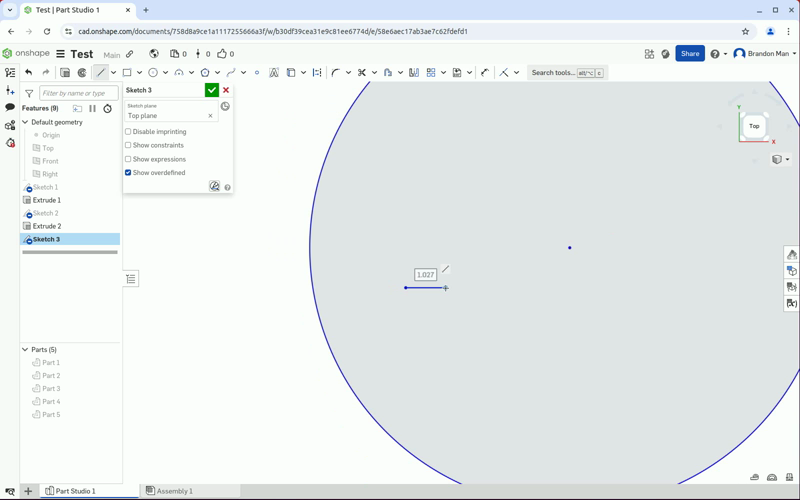
scroll(-6)
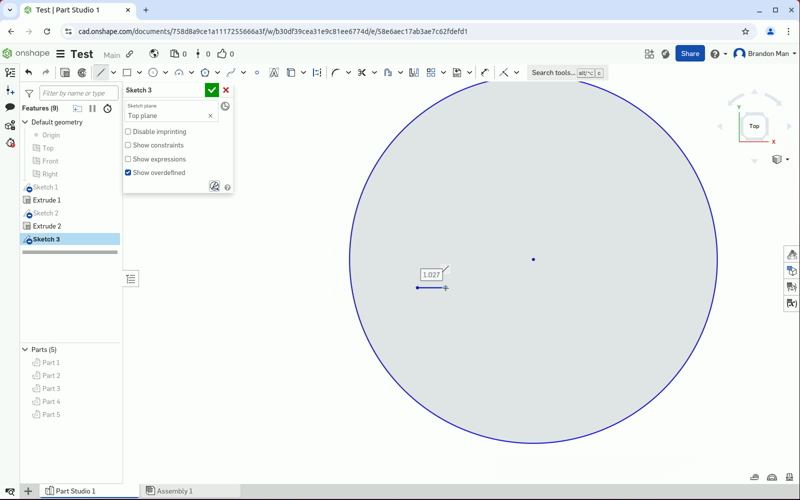
scroll(-6)
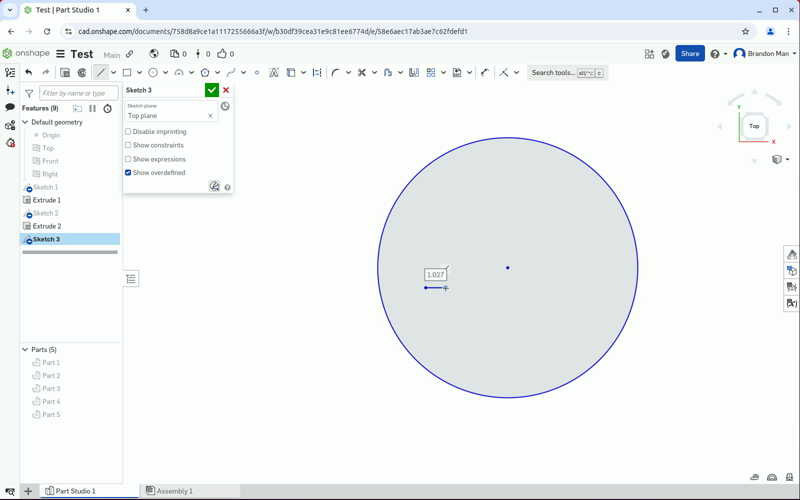
scroll(-6)
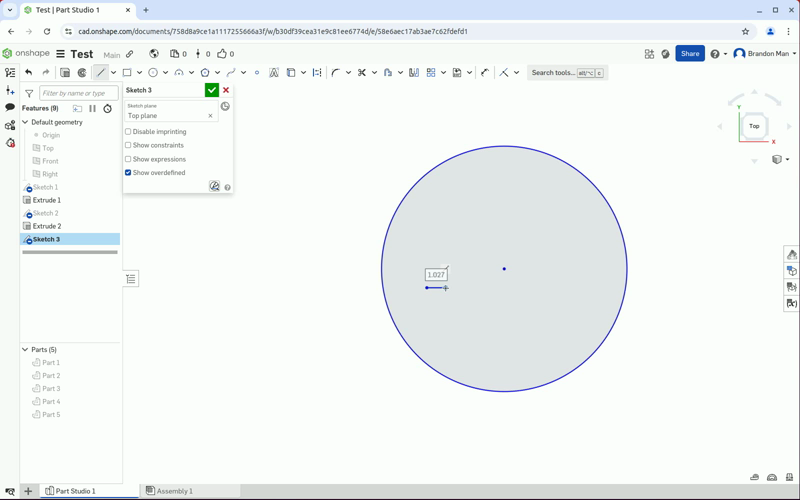
scroll(-6)
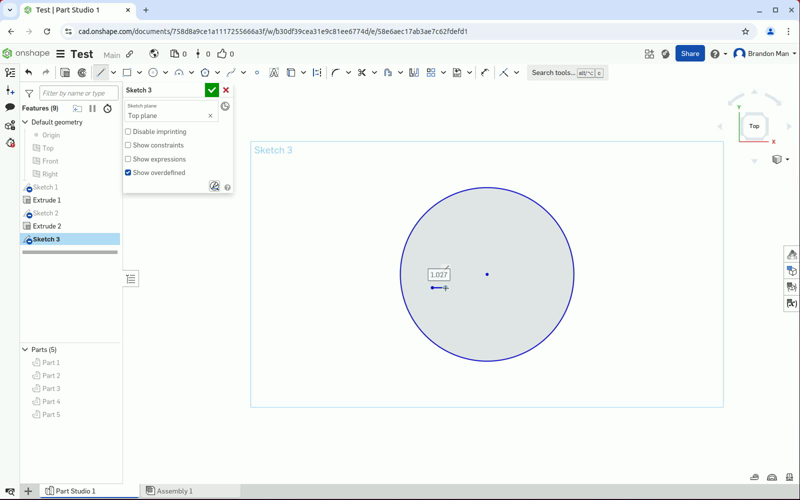
scroll(-6)
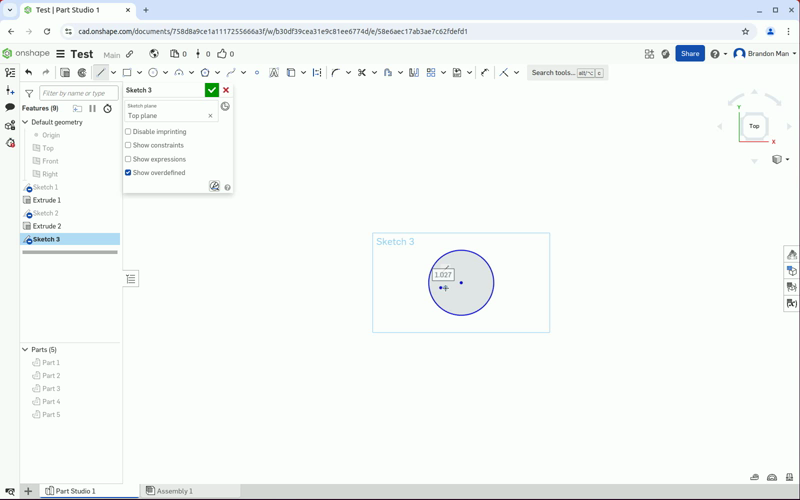
key_up(shift)
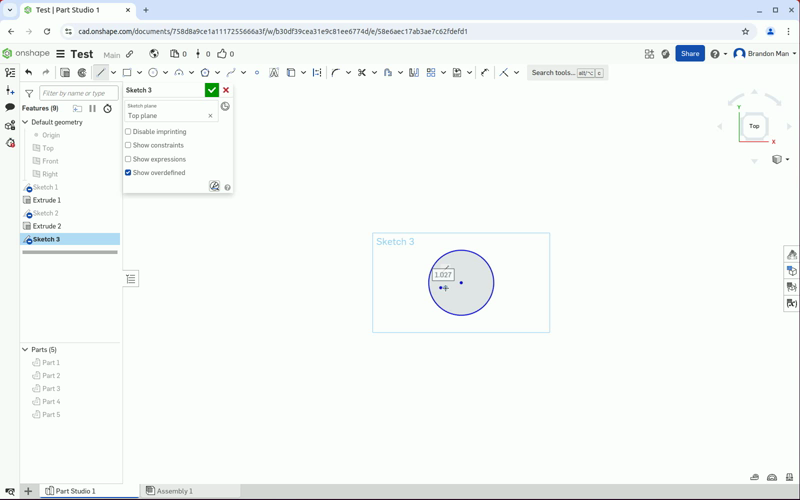
key(esc)
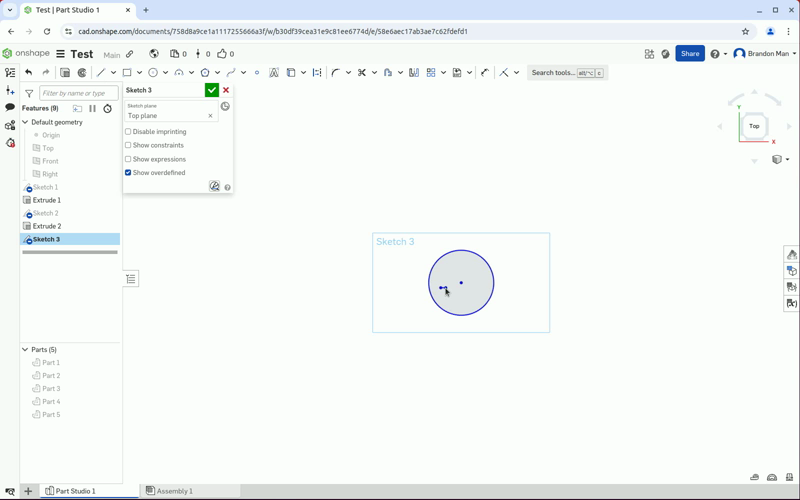
key(a)
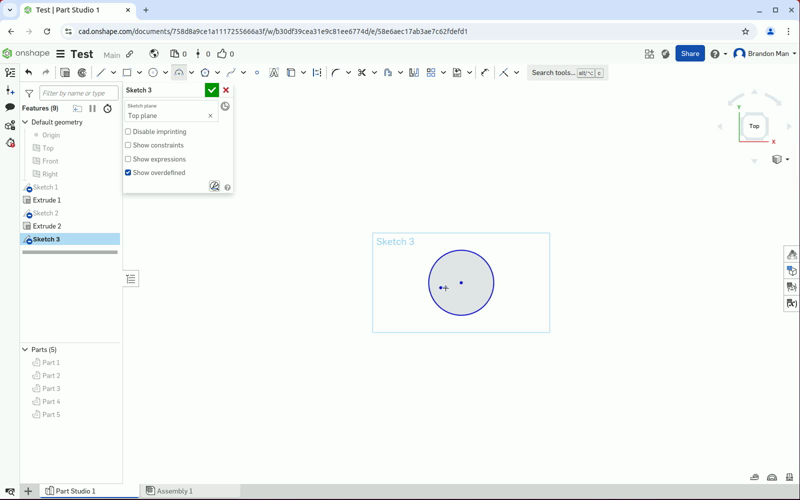
mouse_move(445, 287)
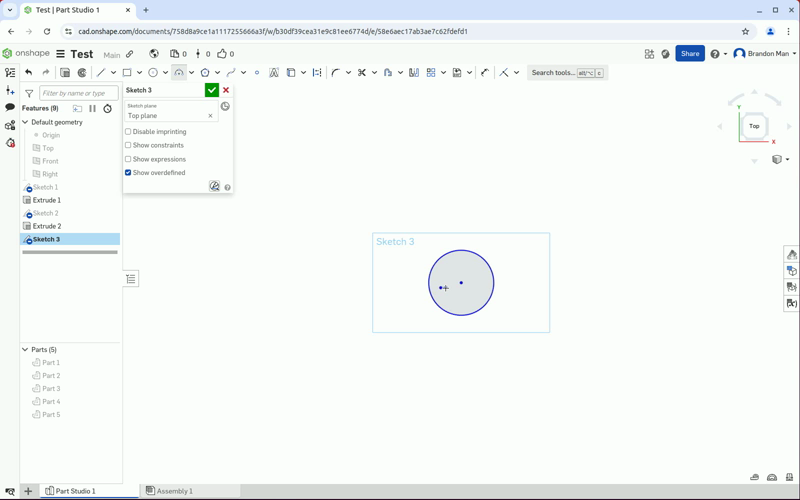
click(445, 287)
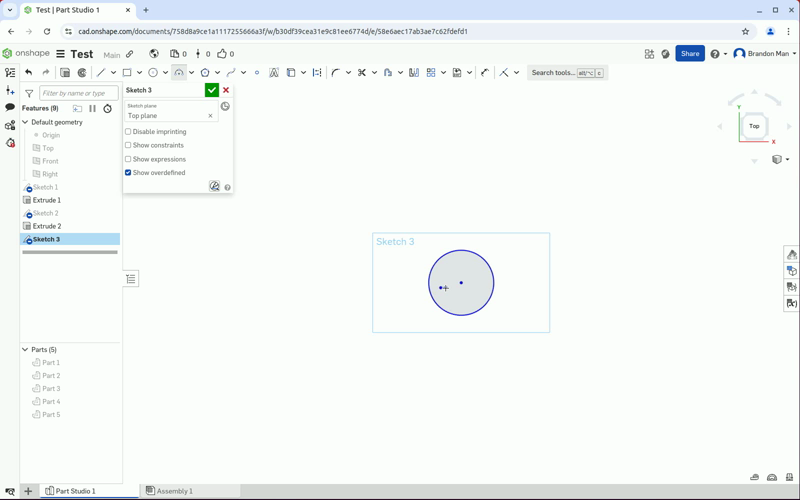
key_down(shift)
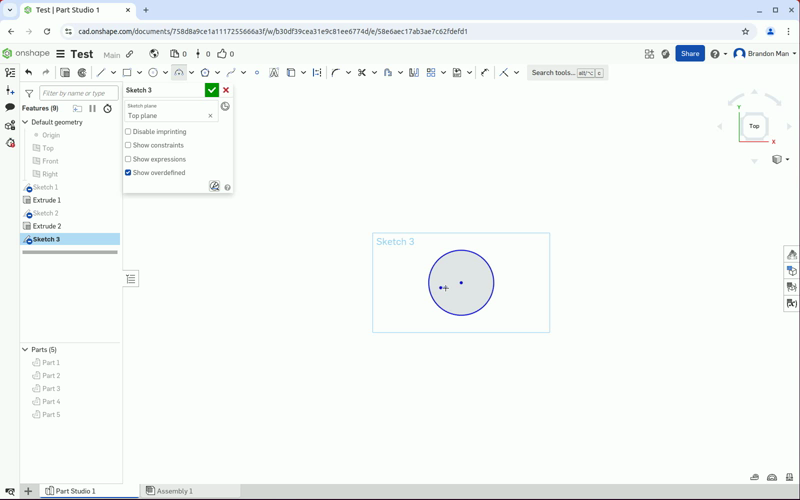
mouse_move(476, 287)
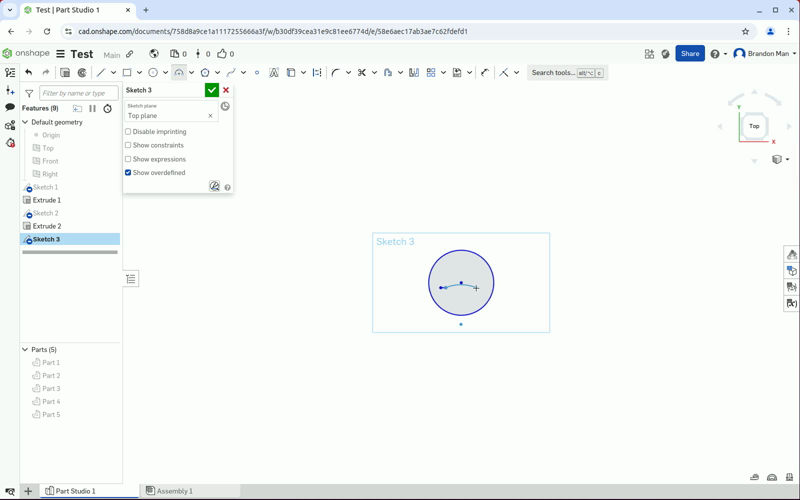
click(476, 287)
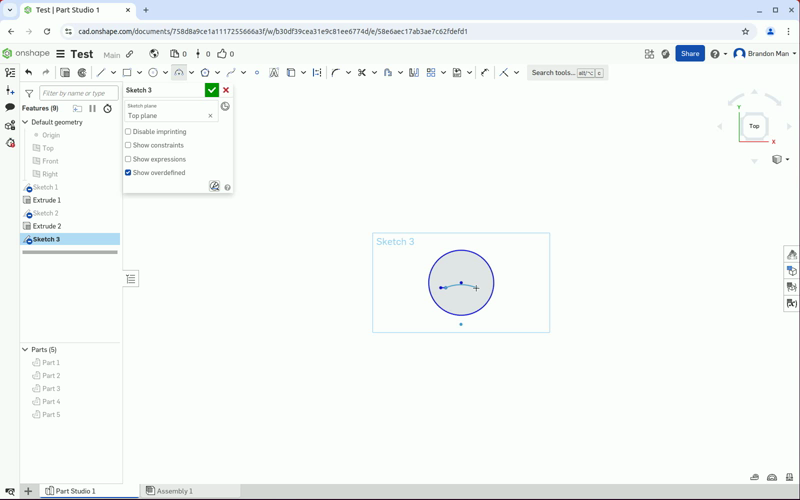
mouse_move(461, 298)
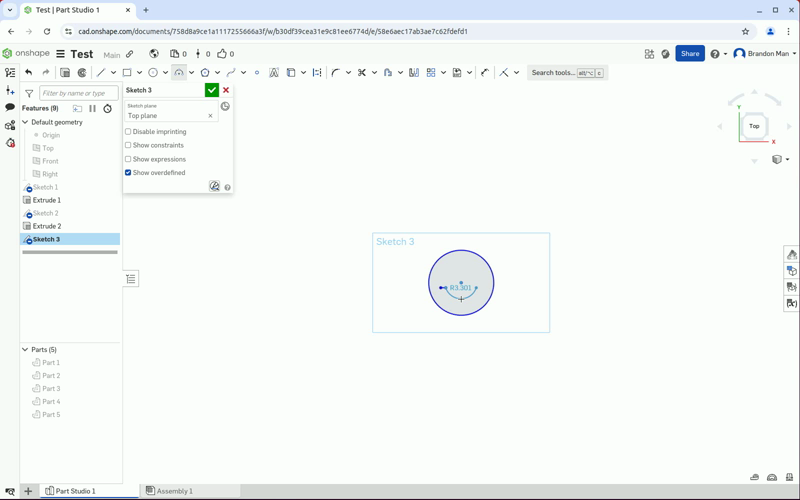
click(461, 298)
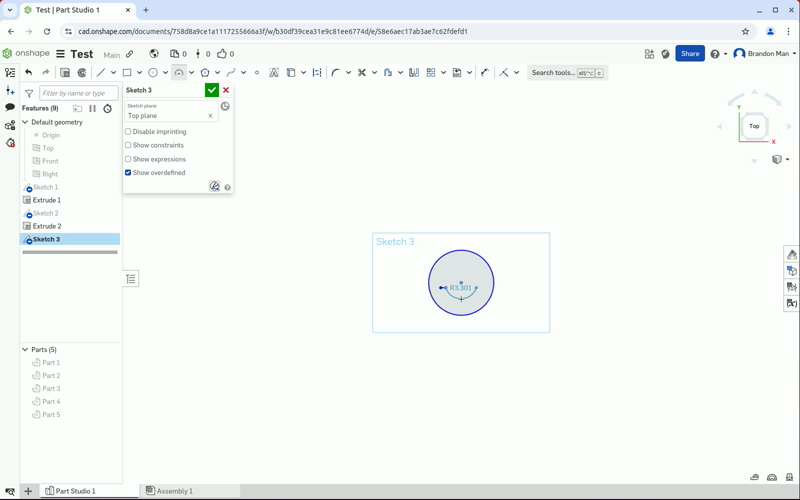
key_up(shift)
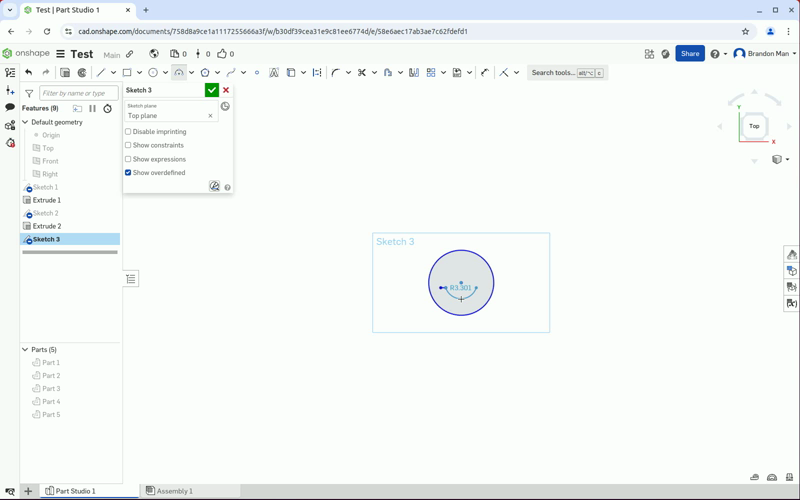
key(esc)
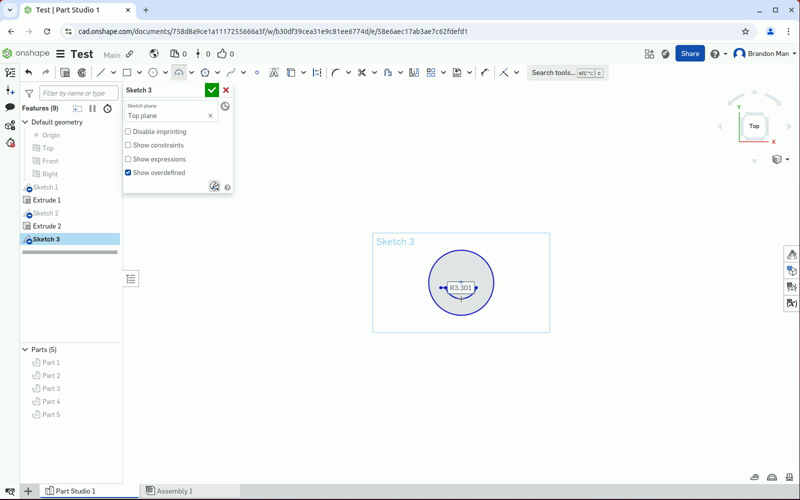
key(l)
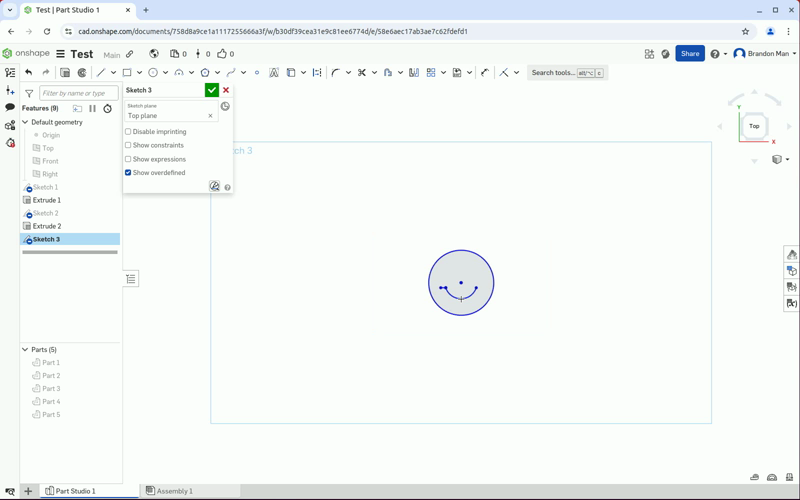
mouse_move(476, 287)
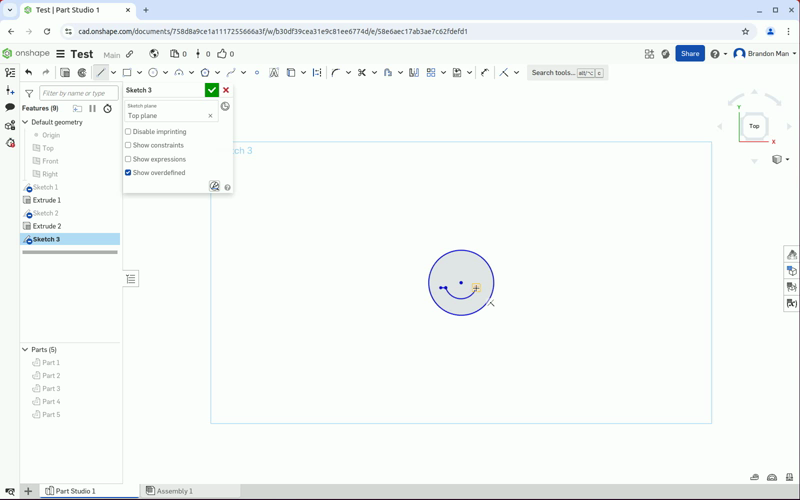
click(476, 287)
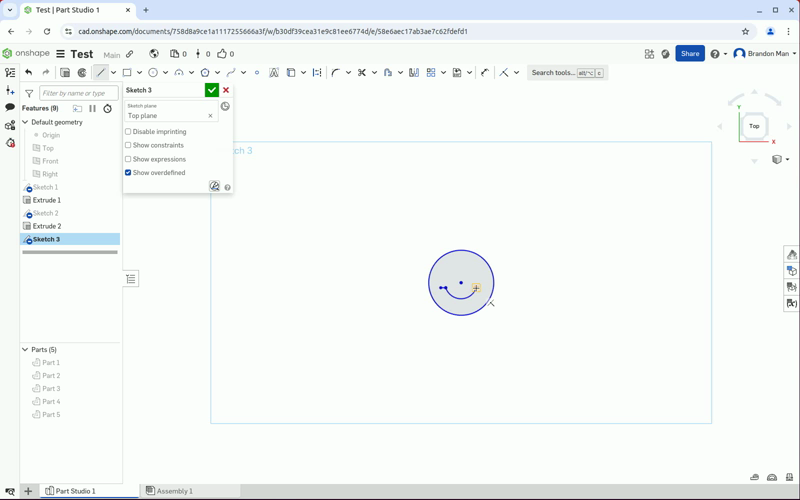
key_down(shift)
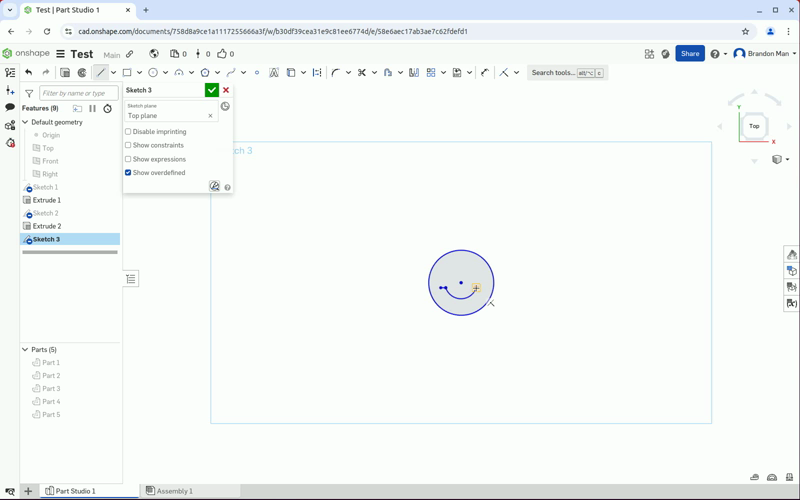
mouse_move(506, 287)
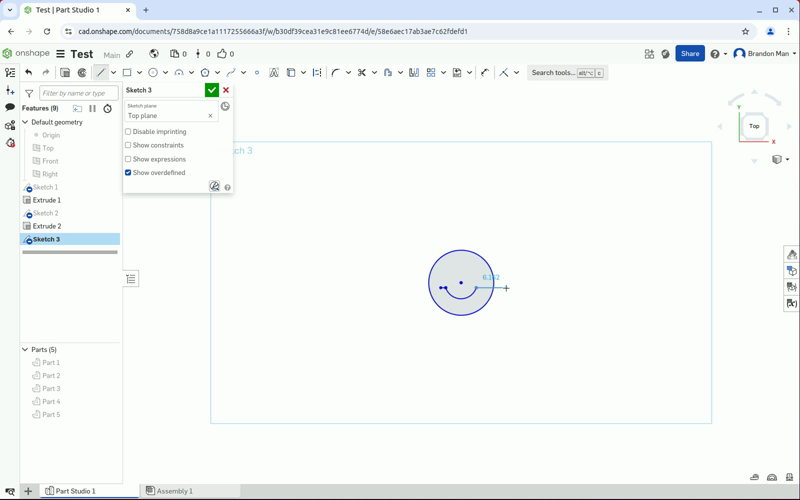
mouse_move(481, 287)
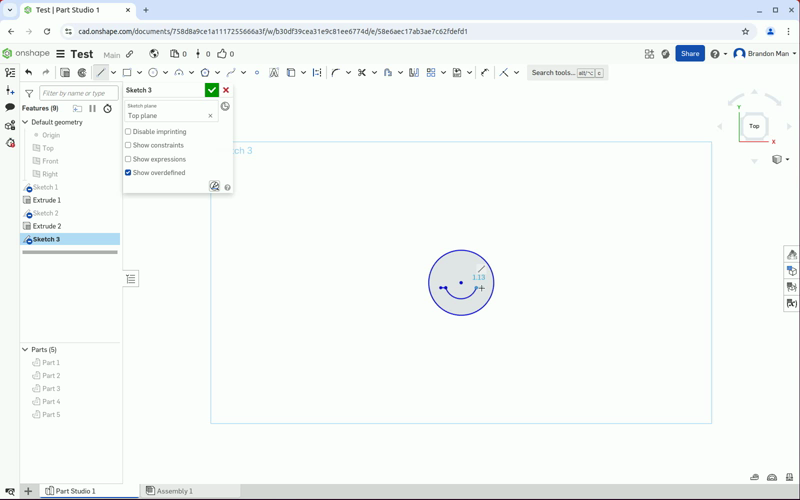
scroll(6)
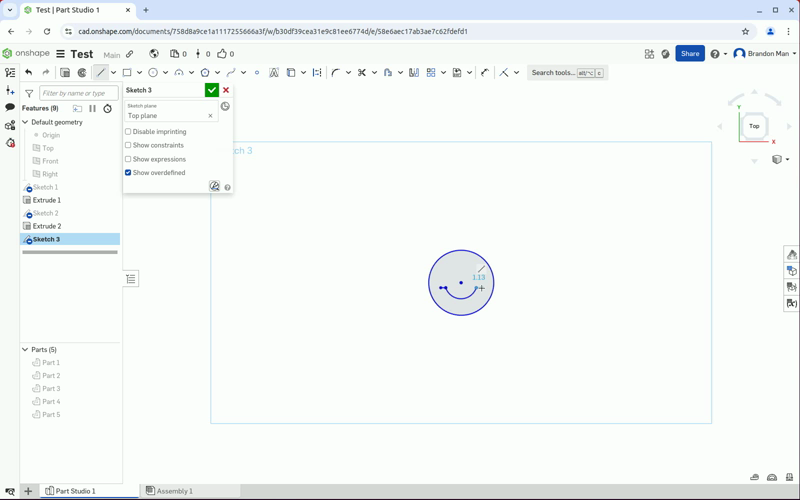
scroll(6)
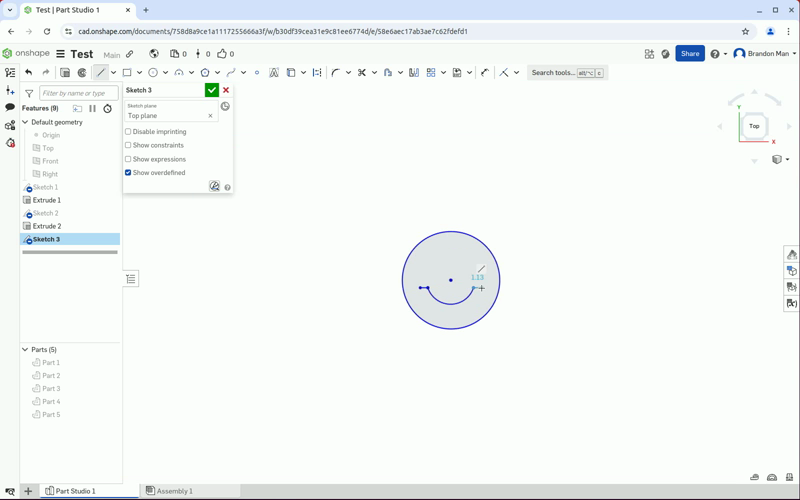
scroll(6)
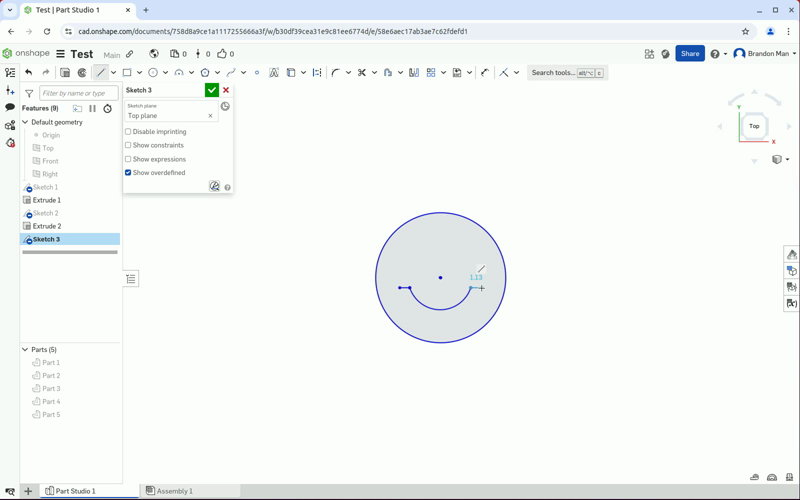
scroll(6)
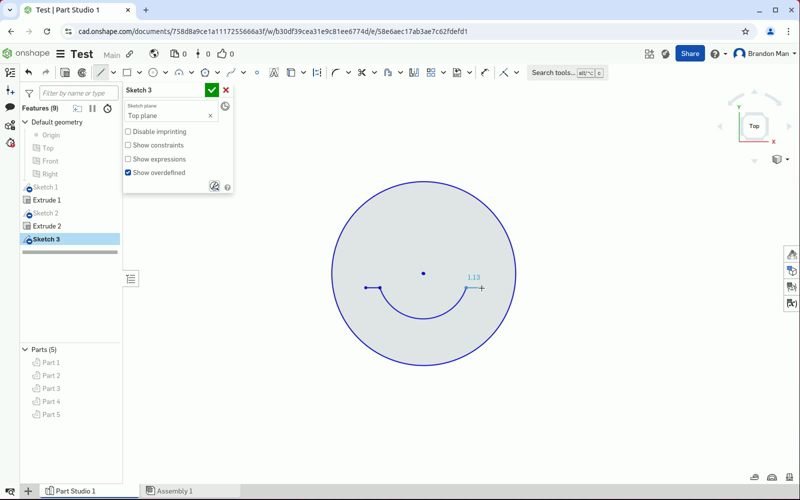
scroll(6)
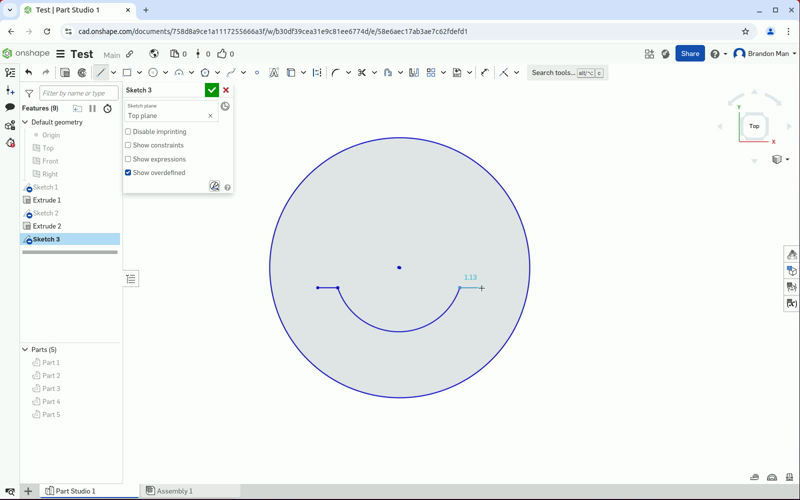
scroll(6)
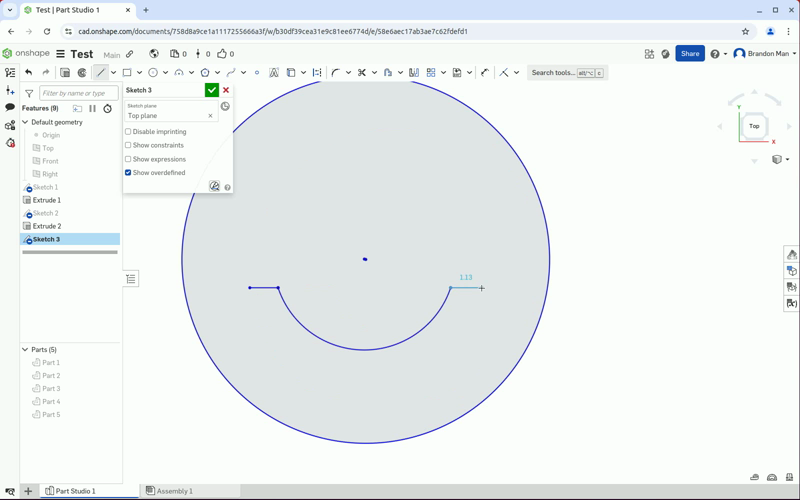
scroll(6)
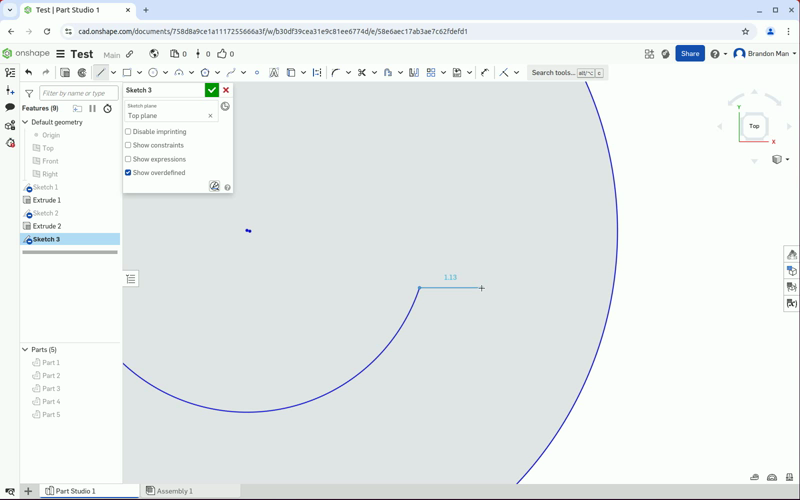
click(481, 287)
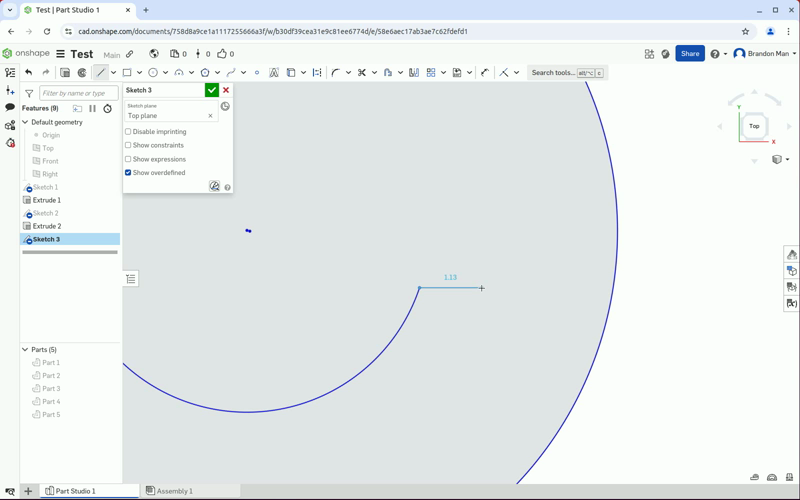
scroll(-6)
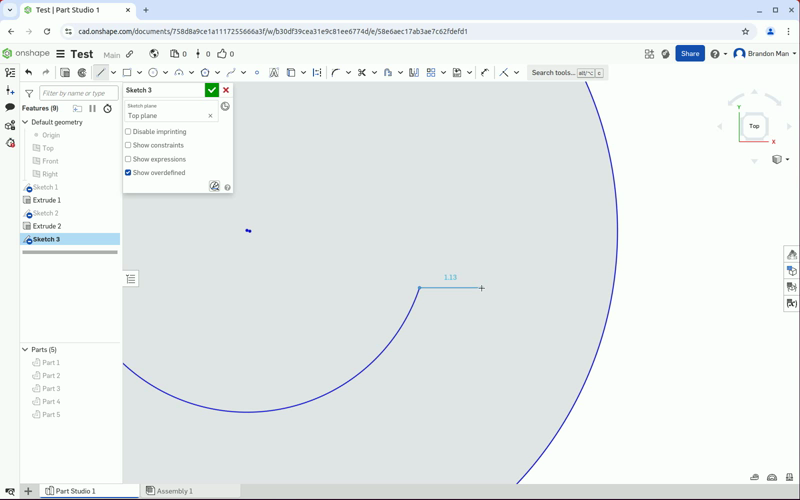
scroll(-6)
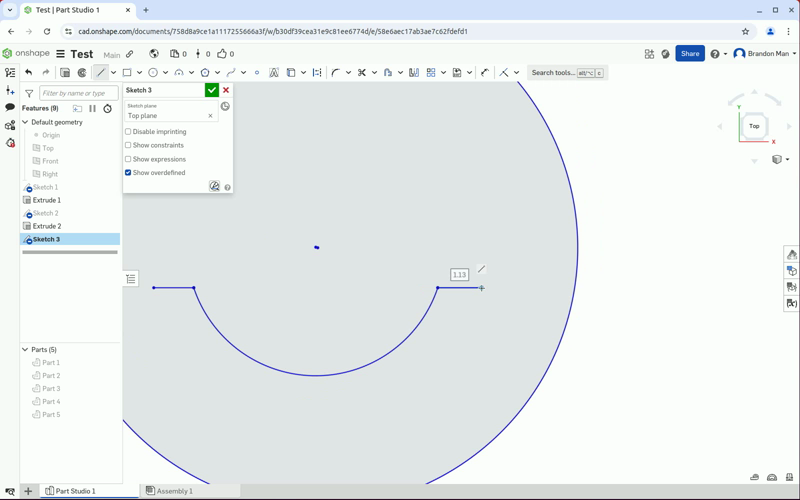
scroll(-6)
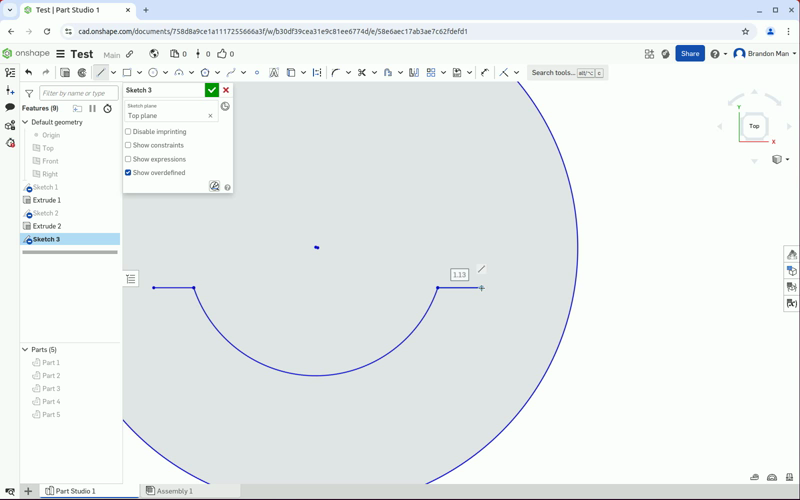
scroll(-6)
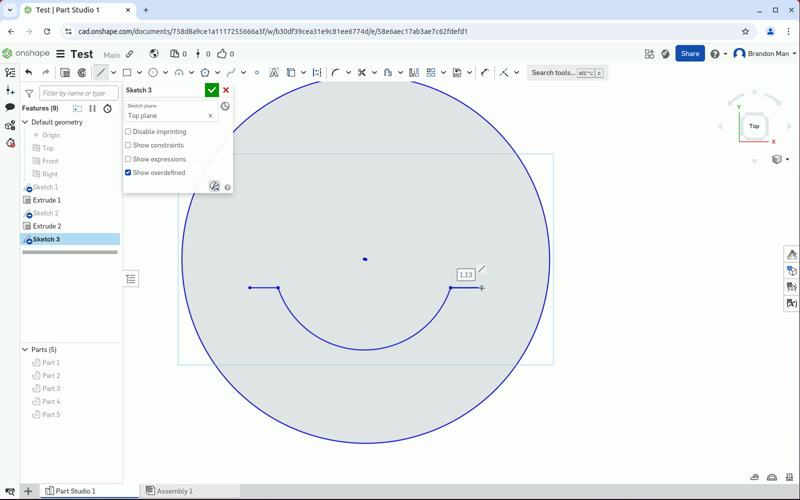
scroll(-6)
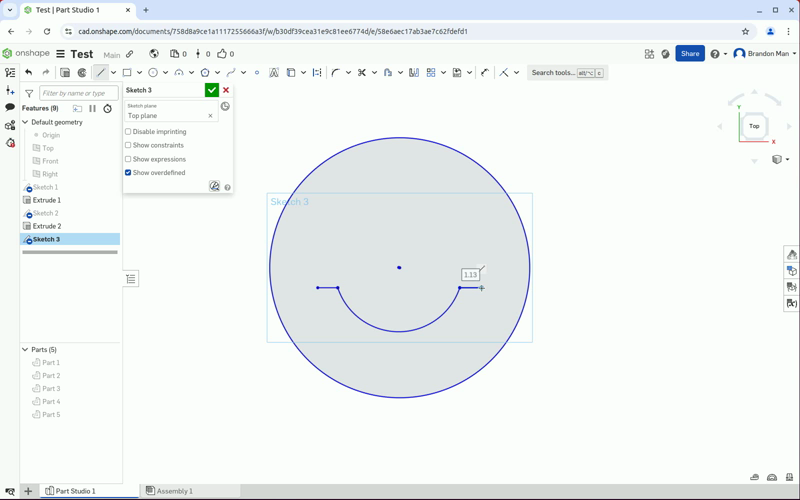
scroll(-6)
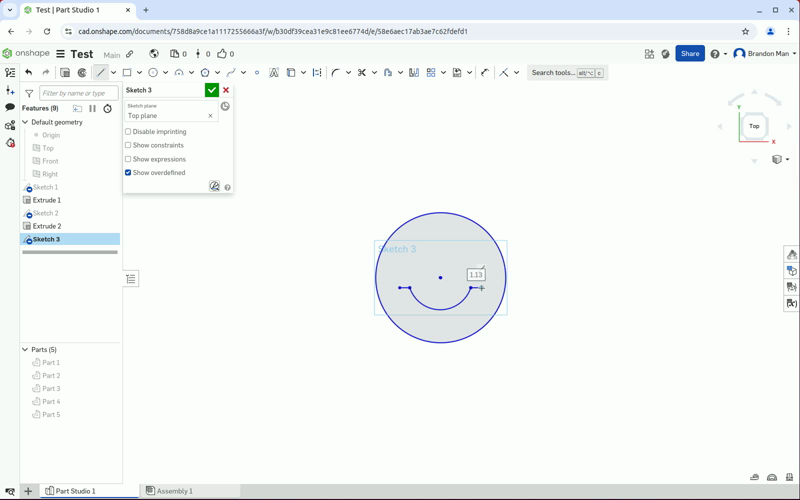
scroll(-6)
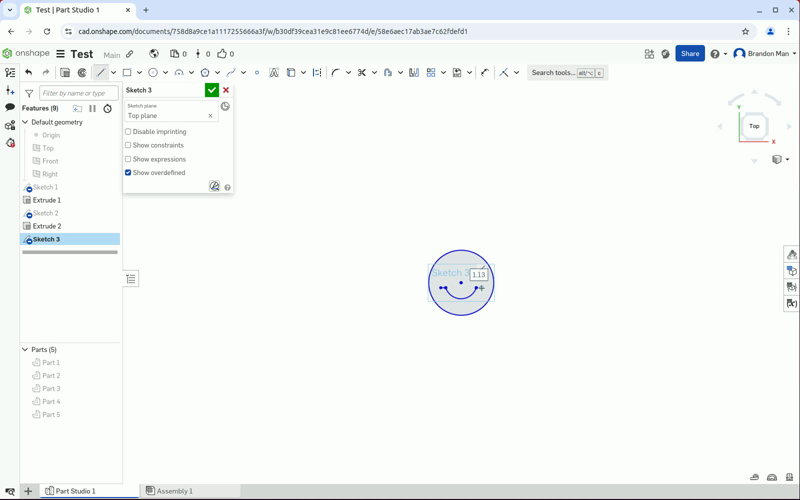
key_up(shift)
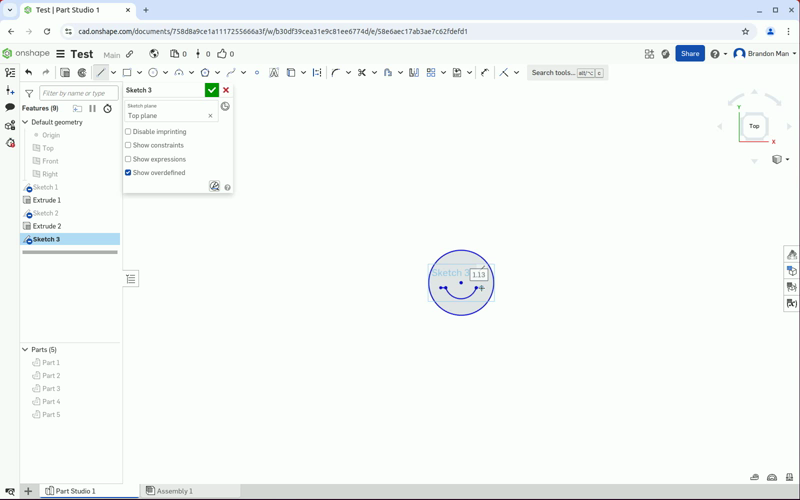
key_down(shift)
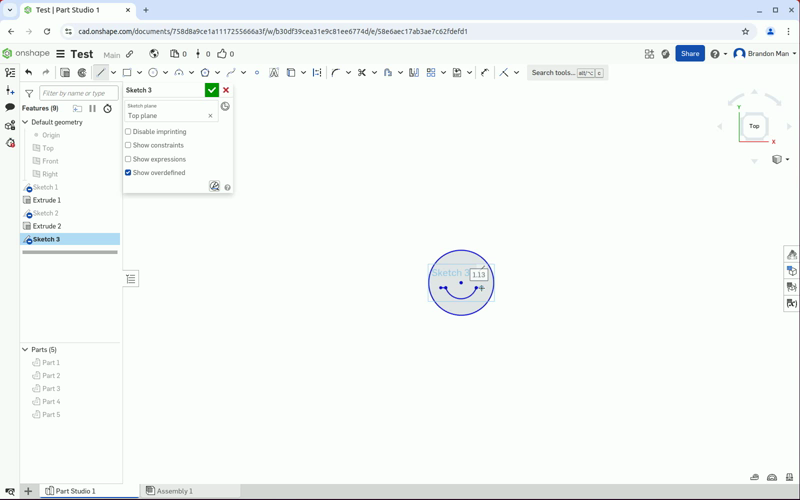
mouse_move(511, 287)
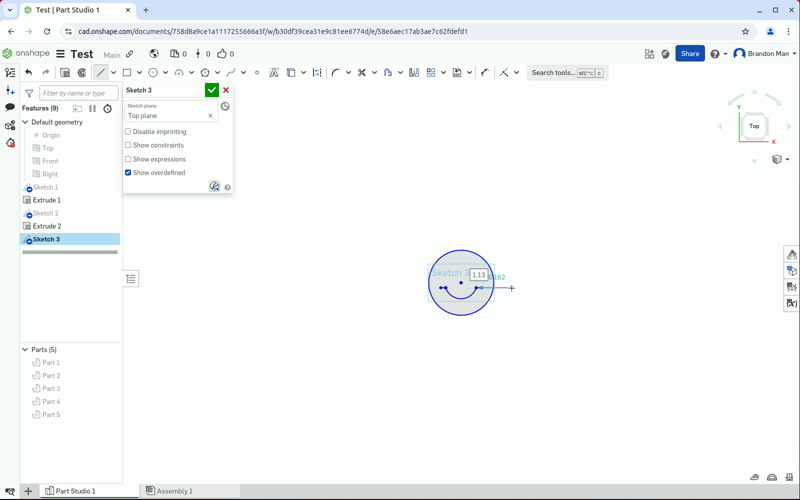
mouse_move(481, 278)
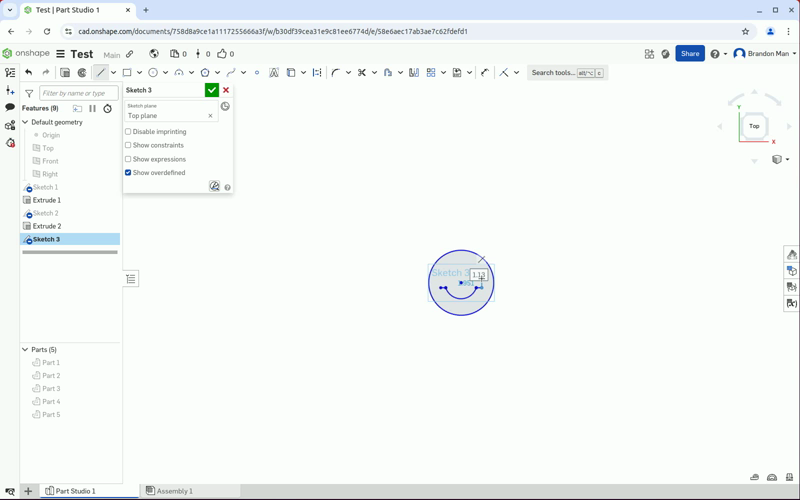
click(481, 278)
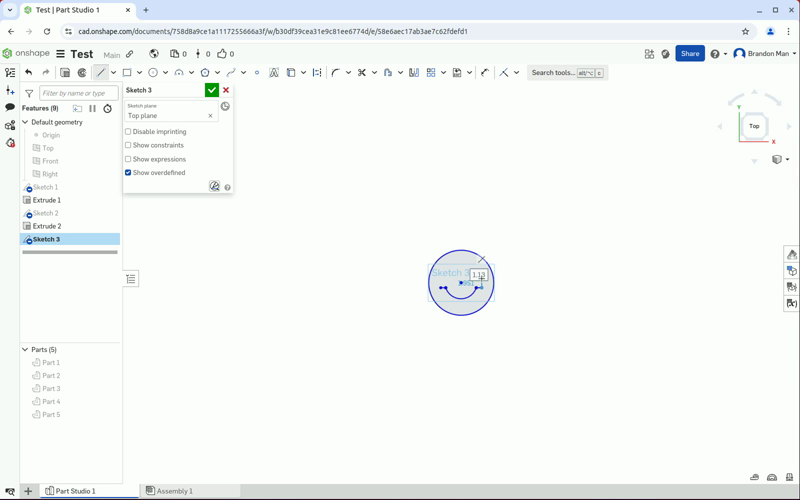
key_up(shift)
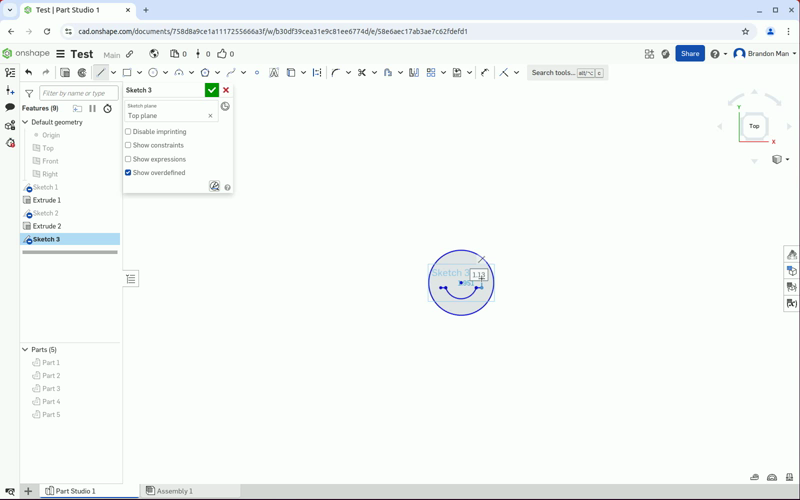
key_down(shift)
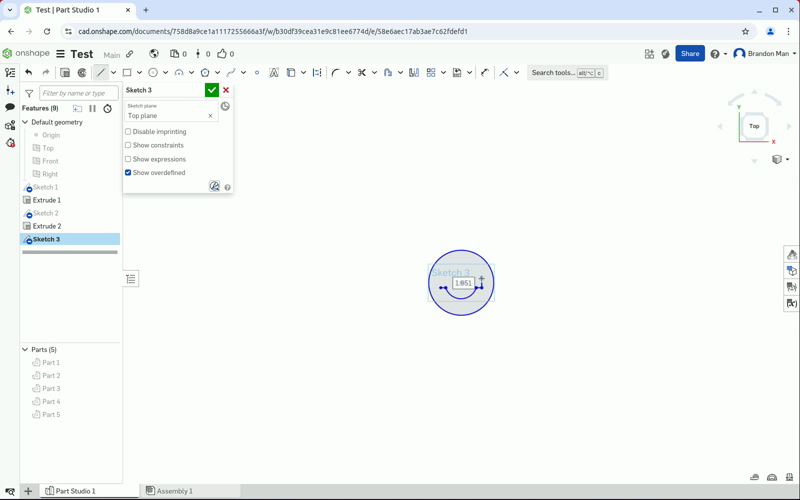
mouse_move(511, 278)
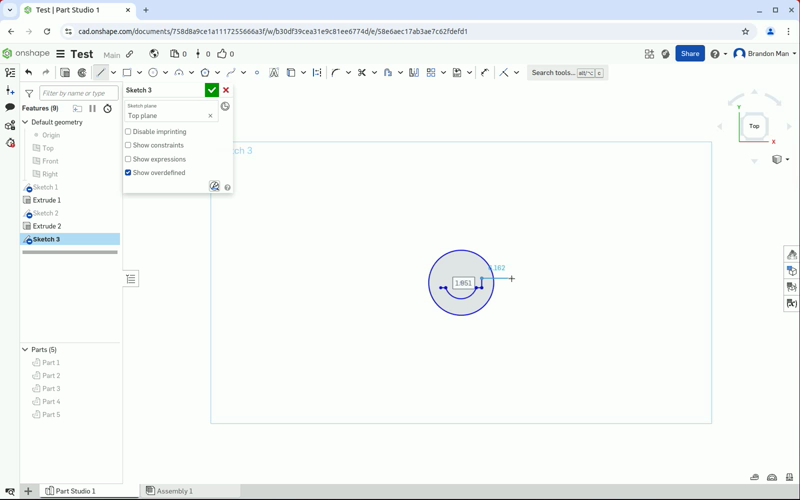
mouse_move(476, 278)
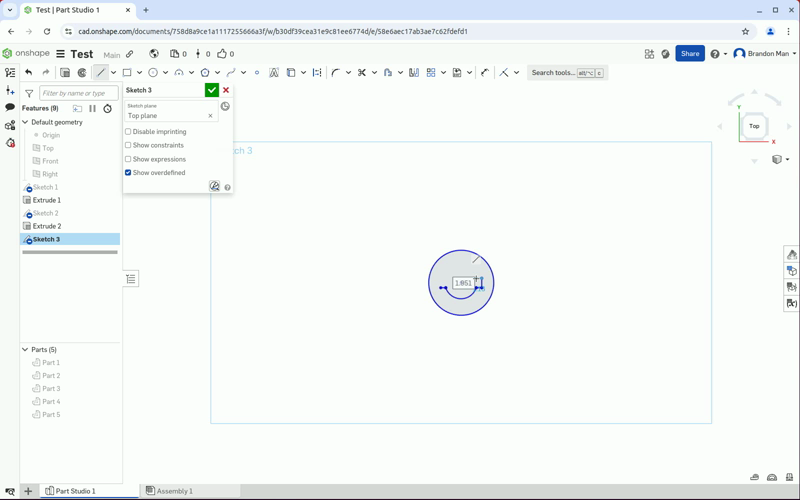
scroll(6)
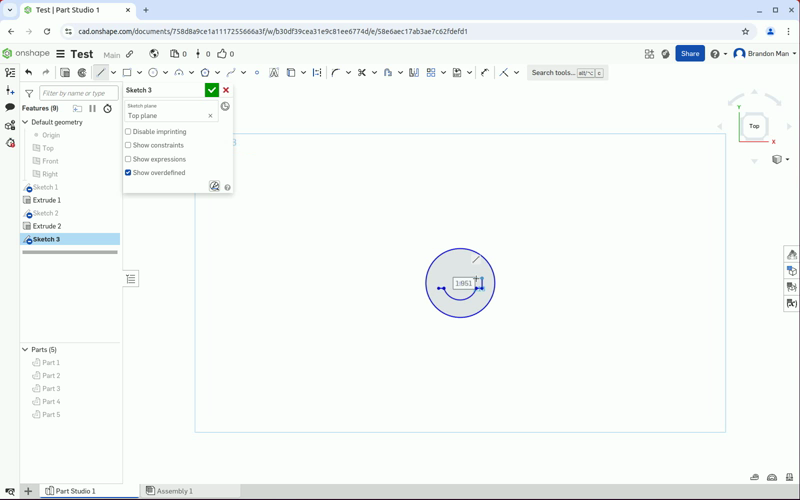
scroll(6)
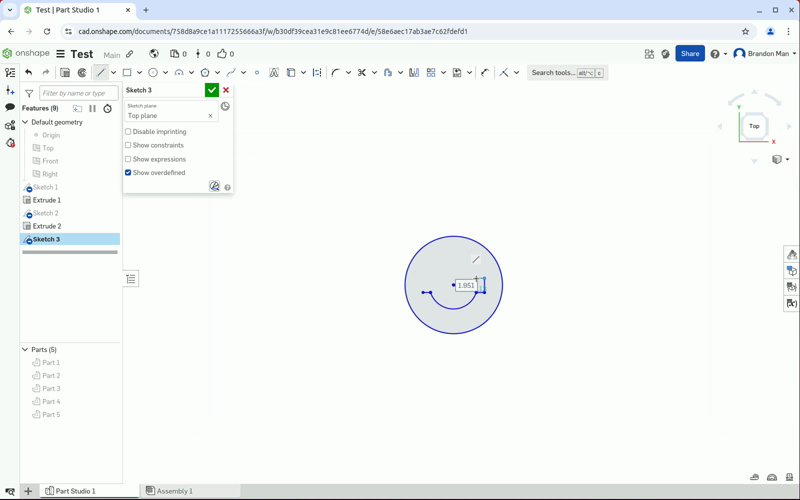
scroll(6)
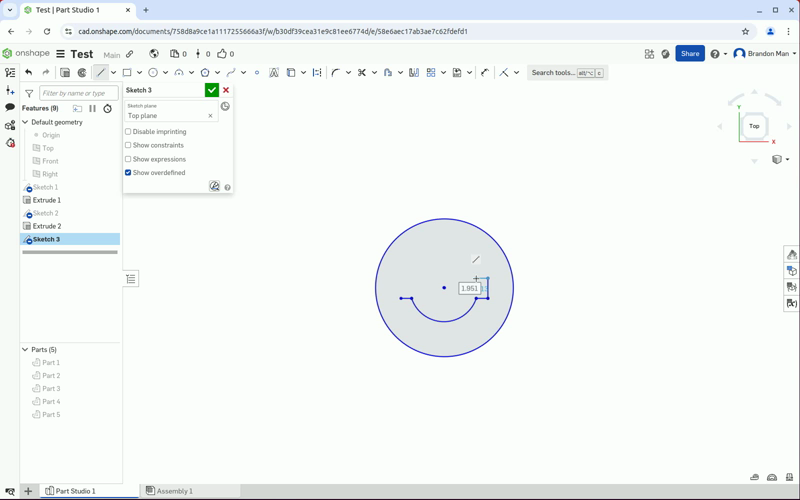
scroll(6)
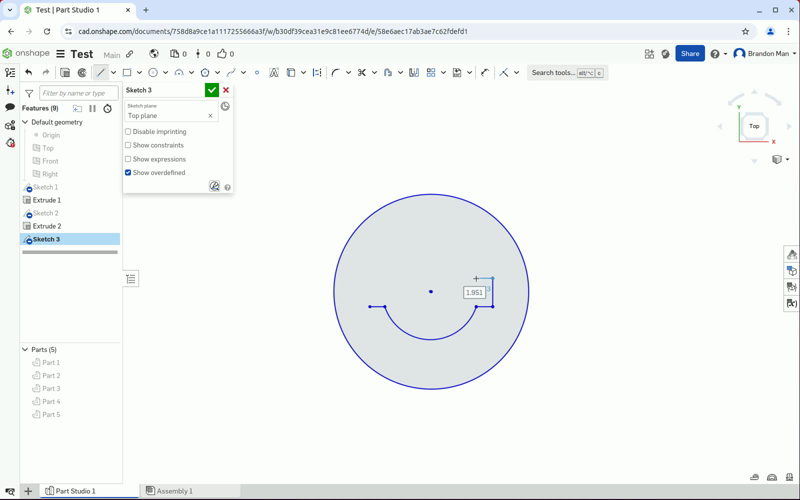
scroll(6)
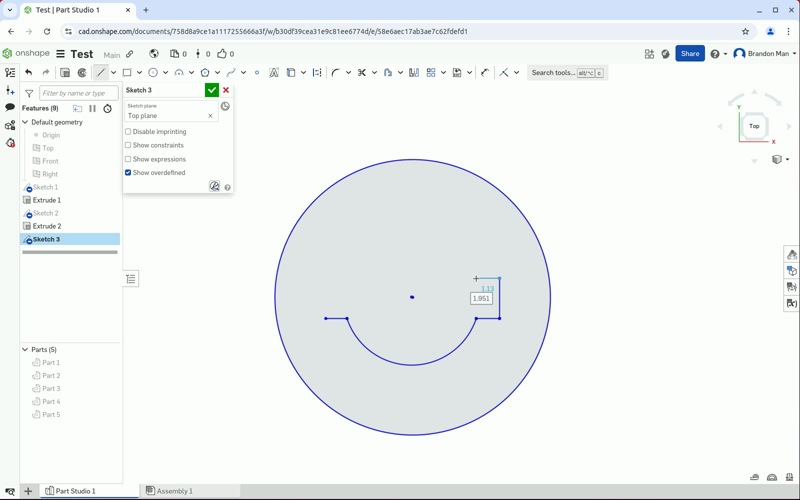
scroll(6)
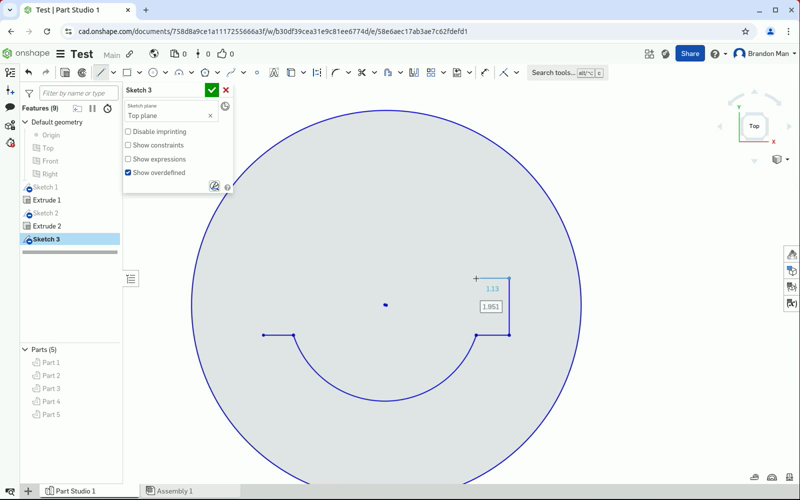
scroll(6)
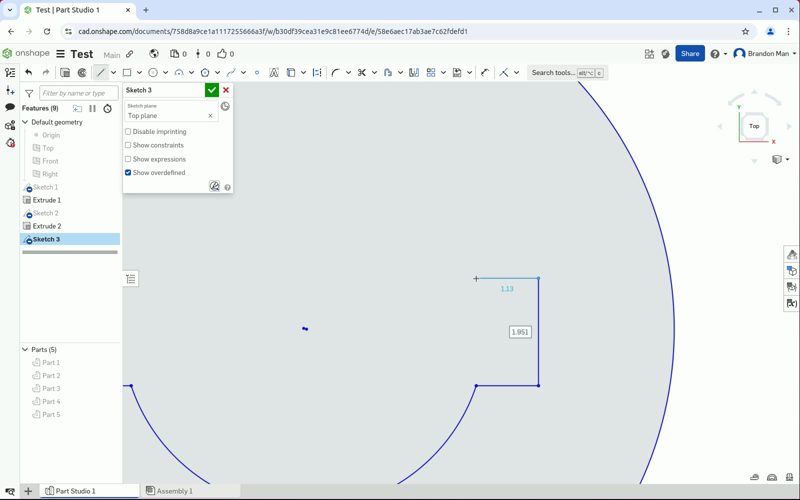
click(476, 278)
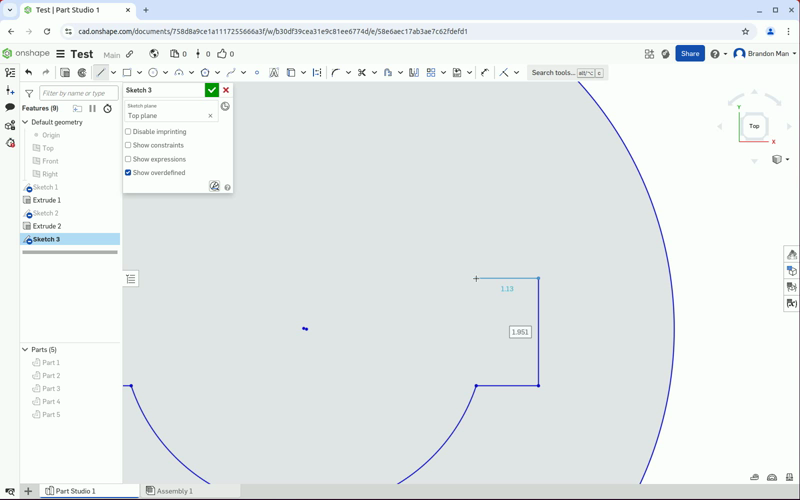
scroll(-6)
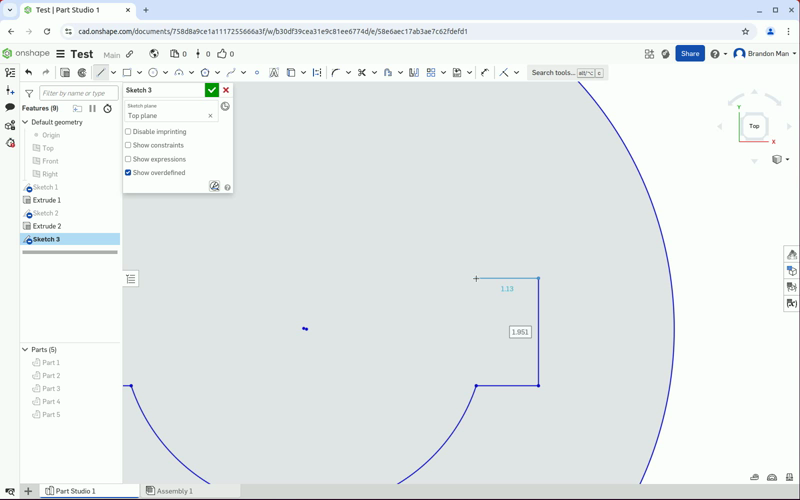
scroll(-6)
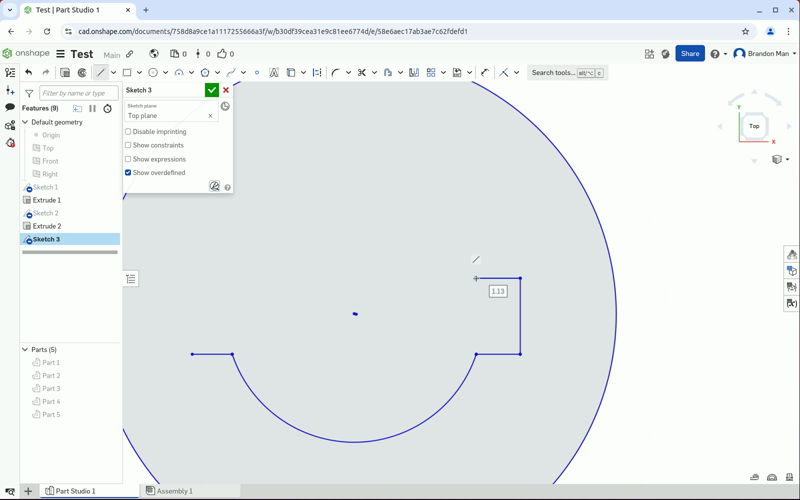
scroll(-6)
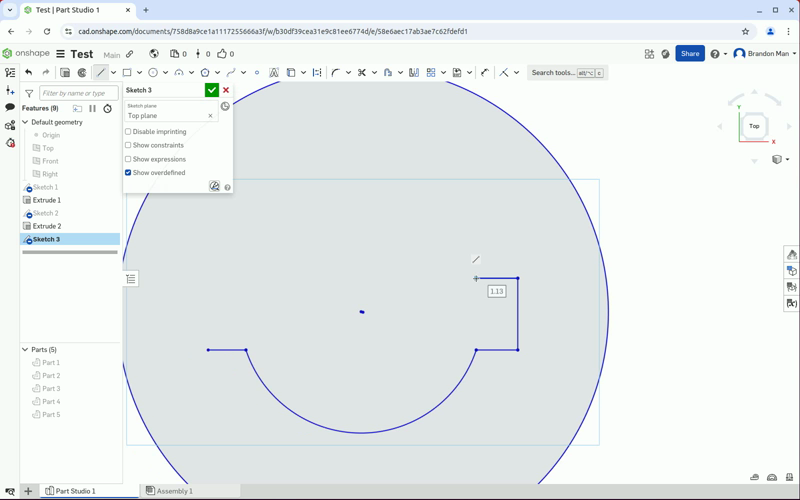
scroll(-6)
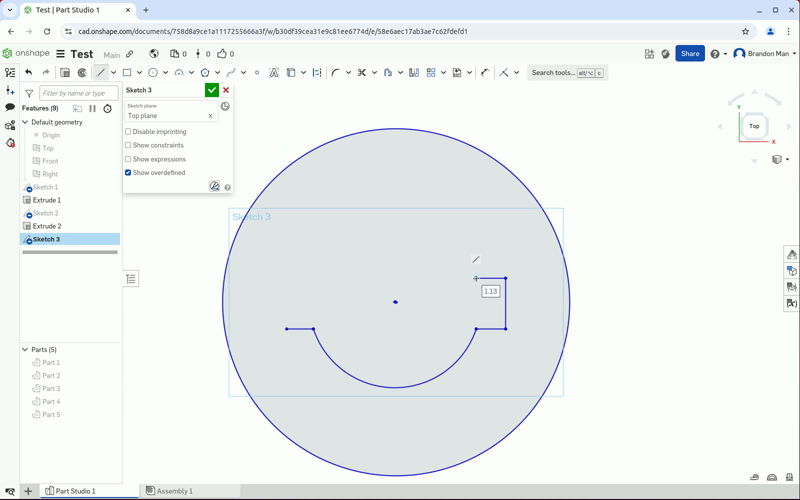
scroll(-6)
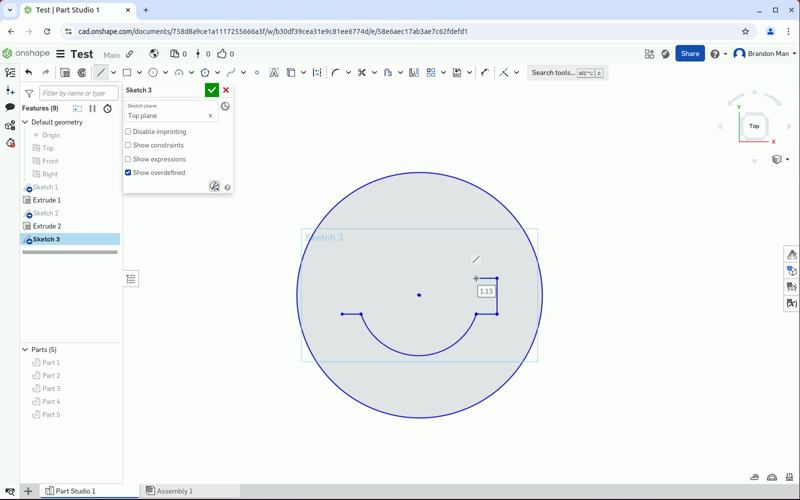
scroll(-6)
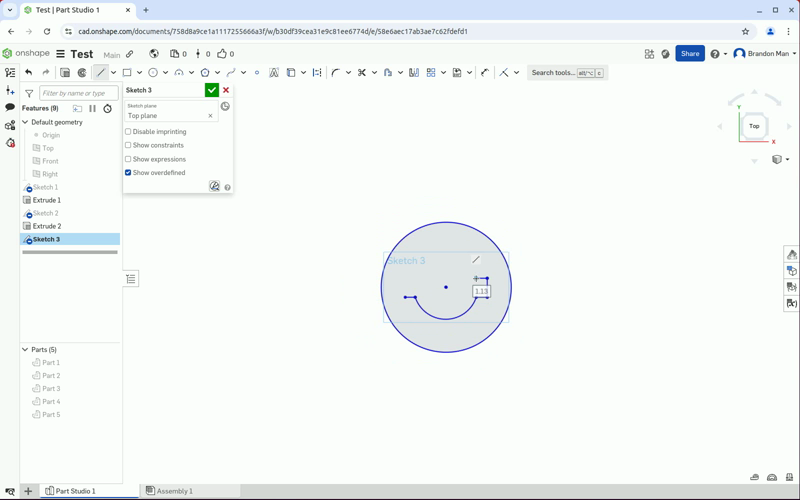
scroll(-6)
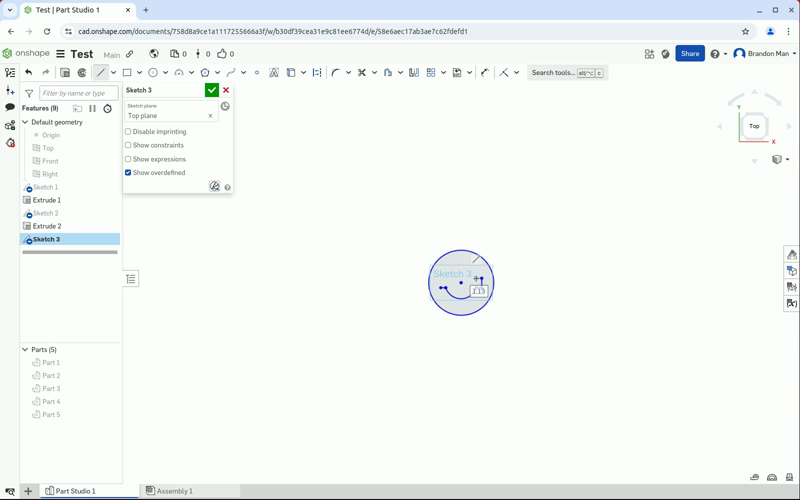
key_up(shift)
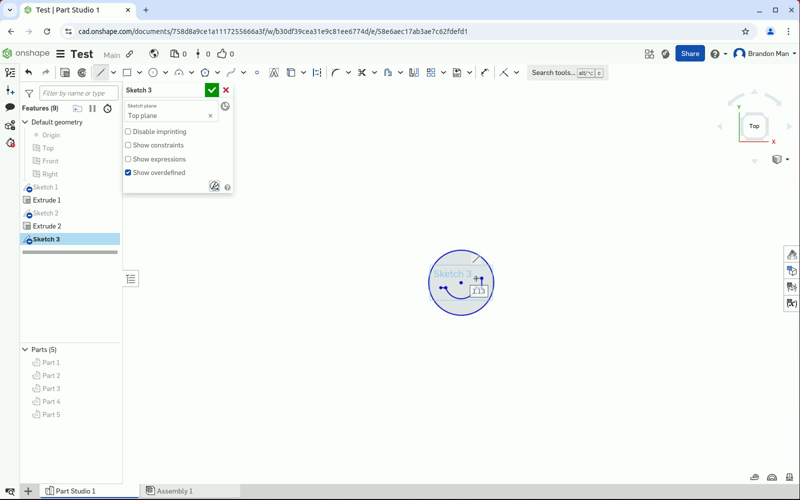
key(esc)
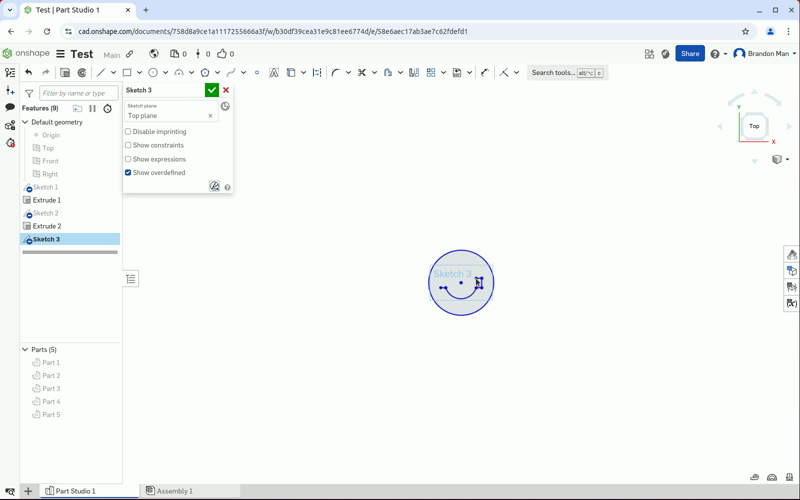
key(a)
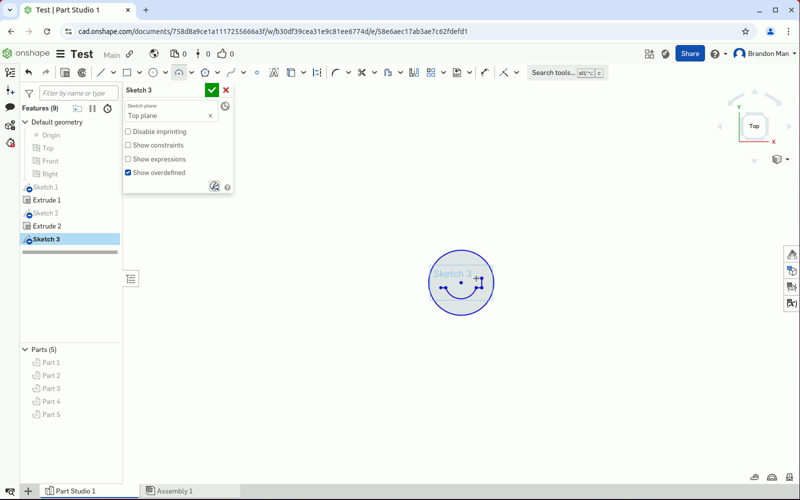
mouse_move(476, 278)
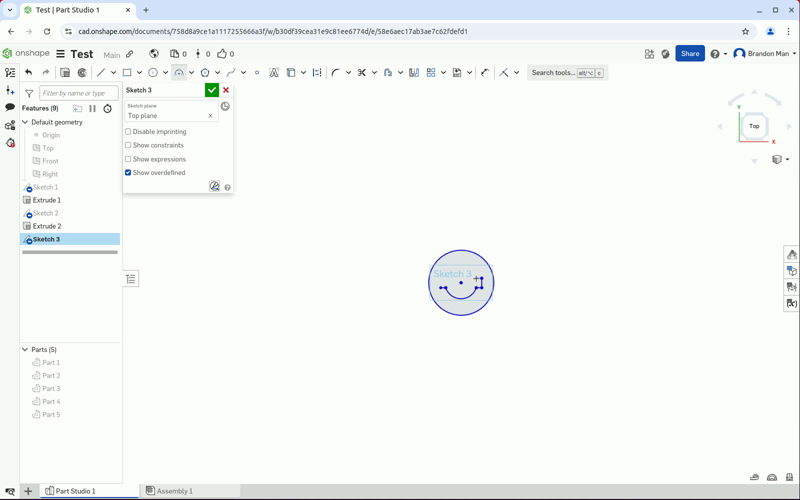
click(476, 278)
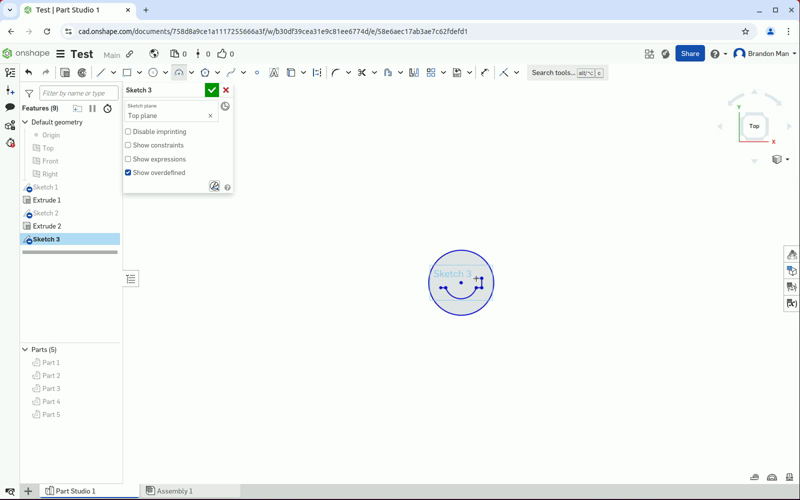
key_down(shift)
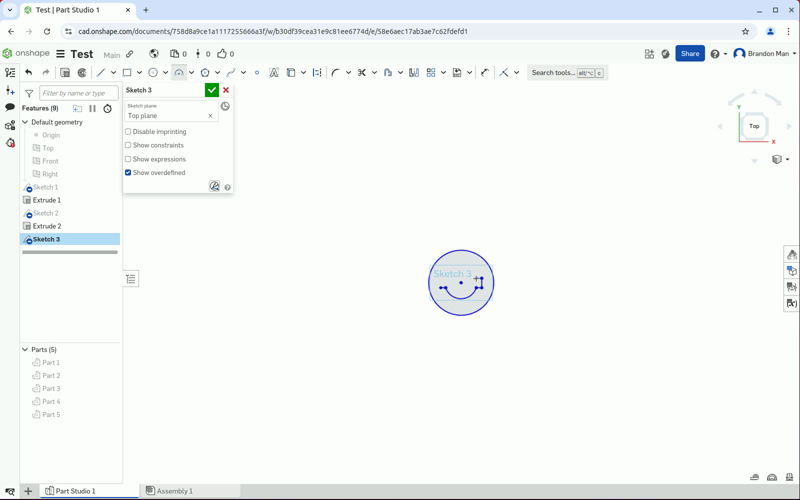
mouse_move(445, 278)
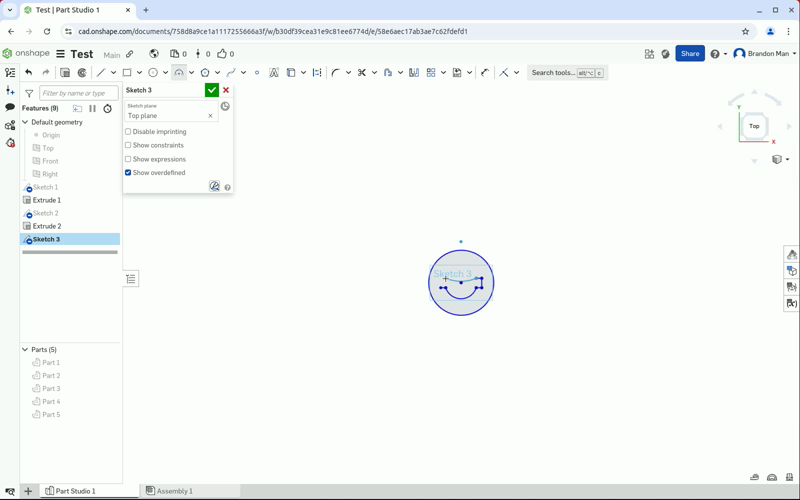
click(445, 278)
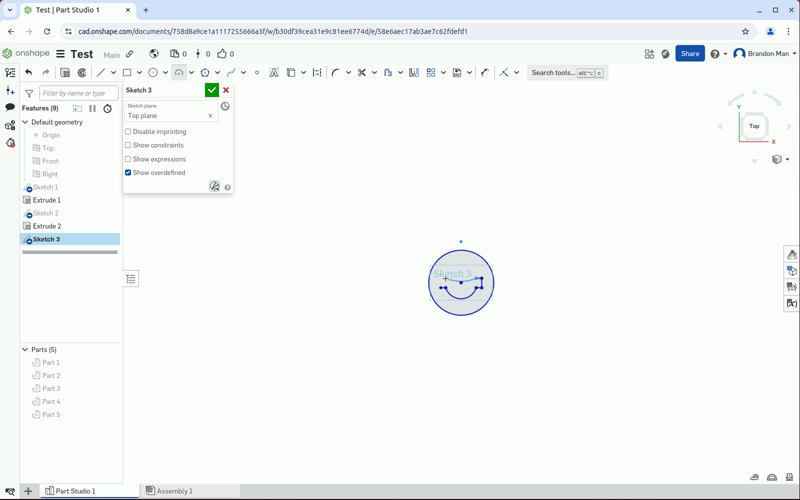
mouse_move(461, 267)
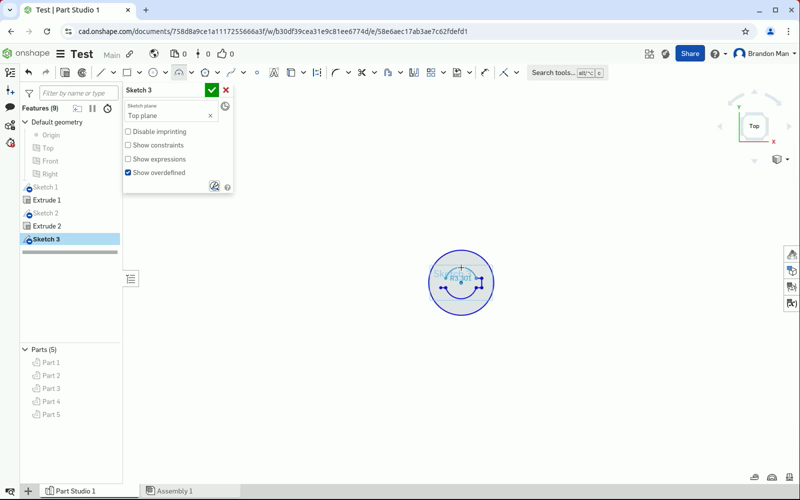
click(461, 267)
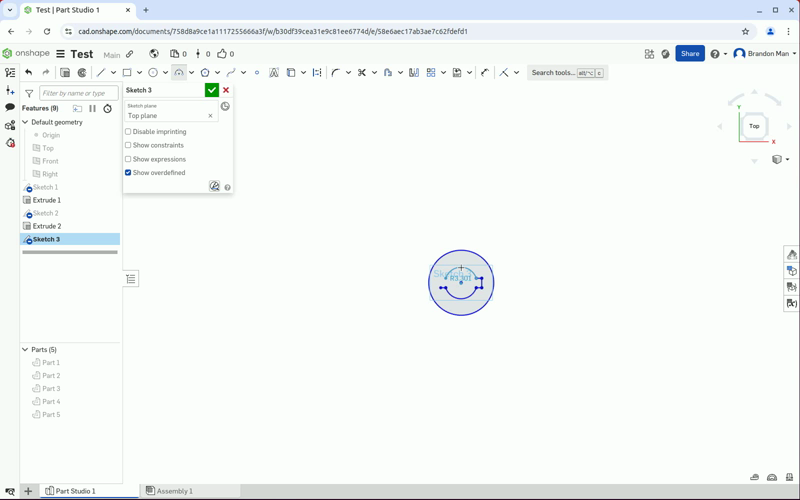
key_up(shift)
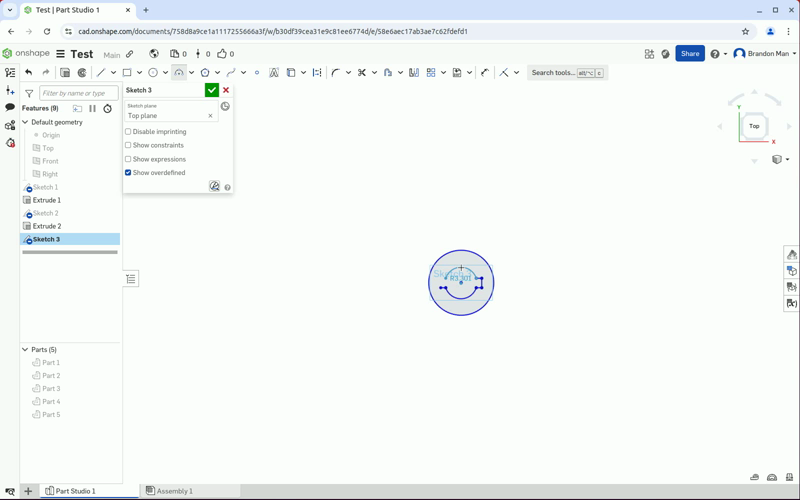
key(esc)
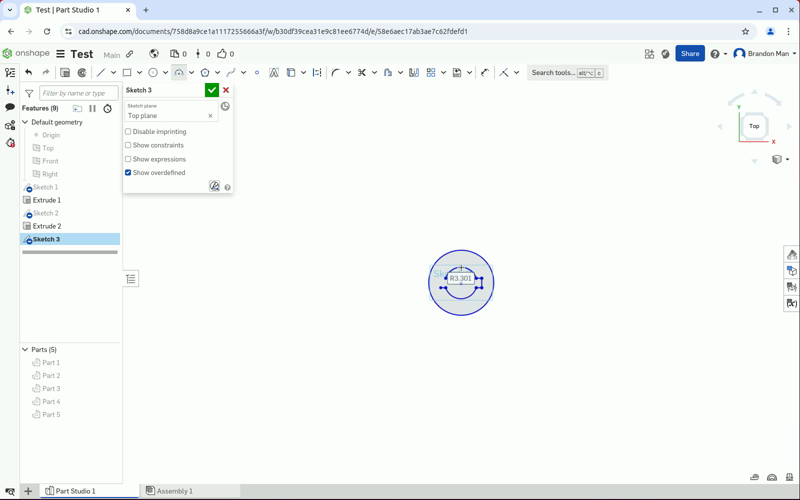
key(l)
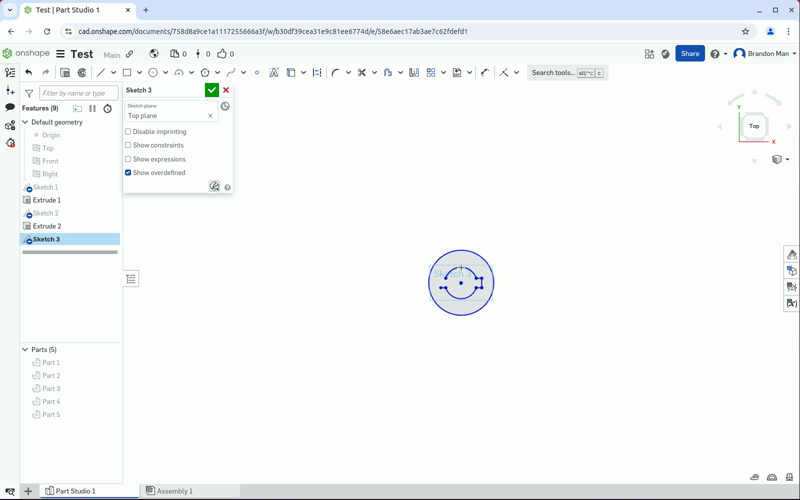
mouse_move(445, 278)
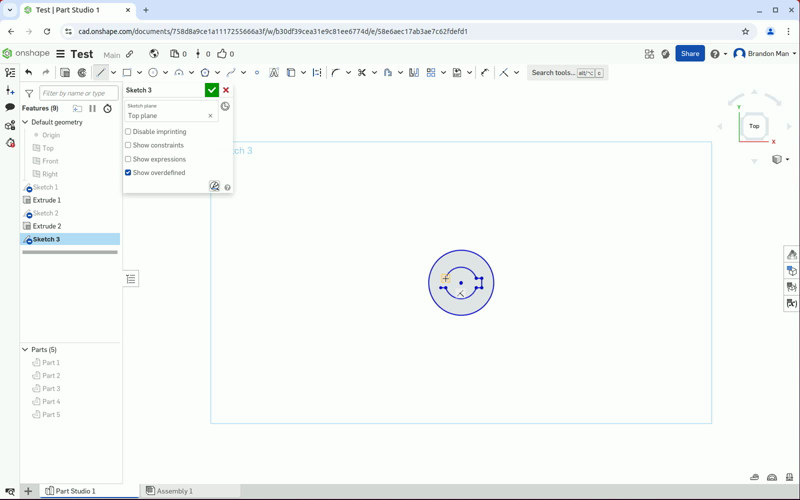
click(445, 278)
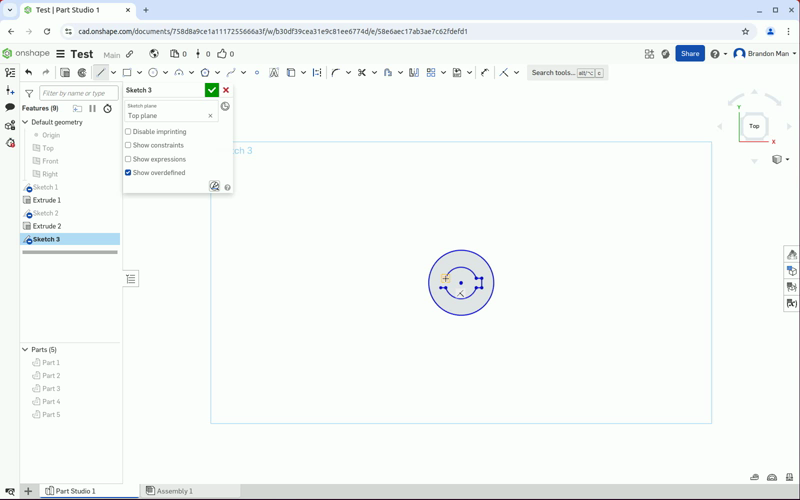
key_down(shift)
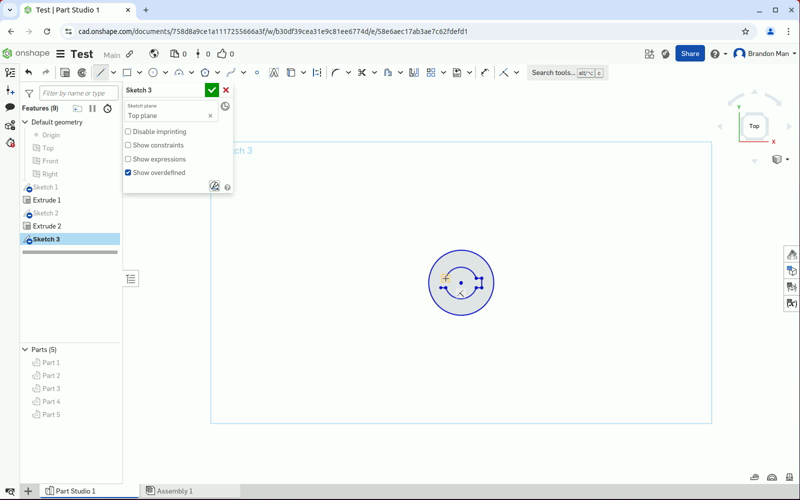
mouse_move(475, 278)
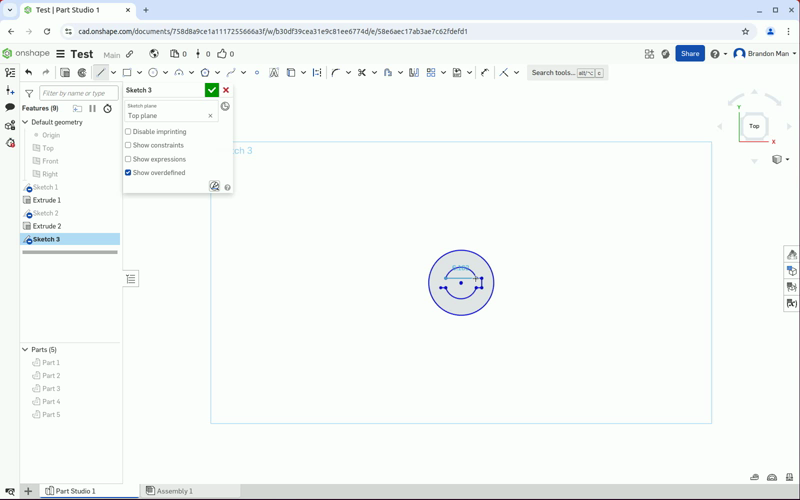
mouse_move(440, 278)
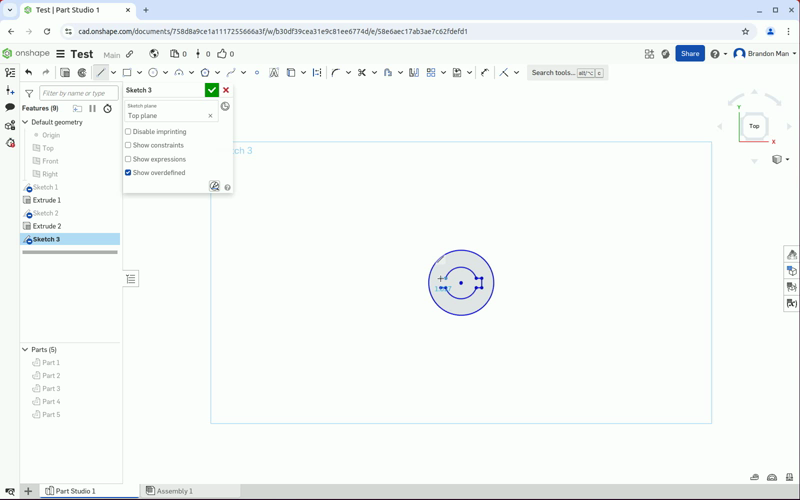
scroll(6)
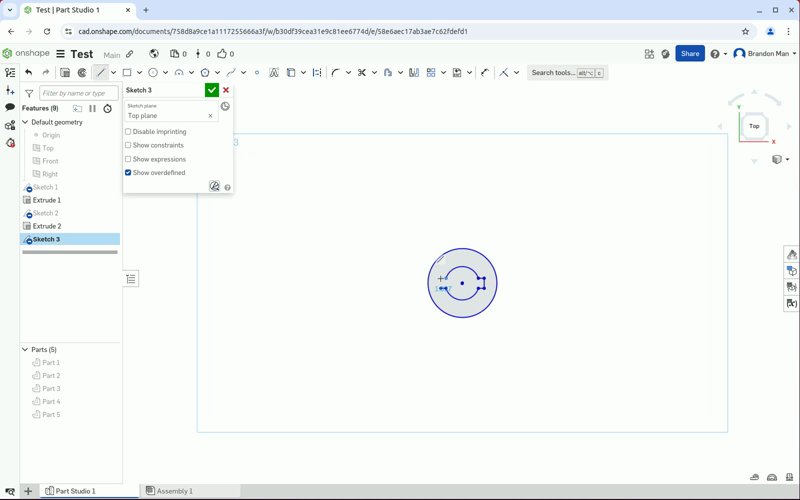
scroll(6)
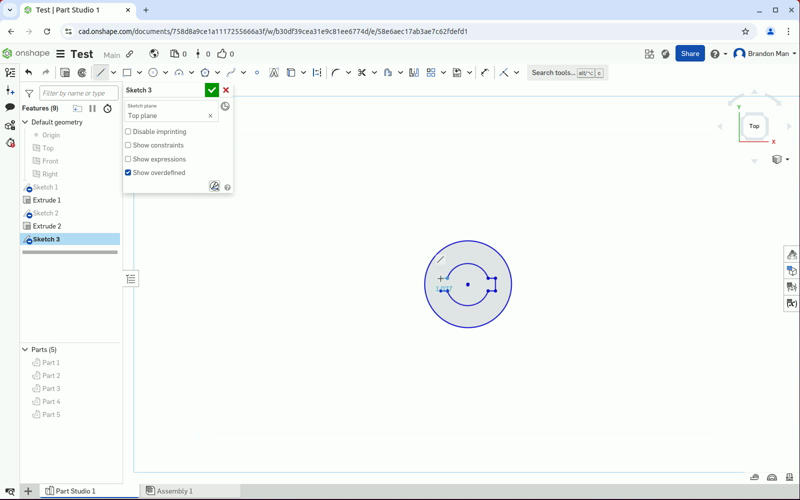
scroll(6)
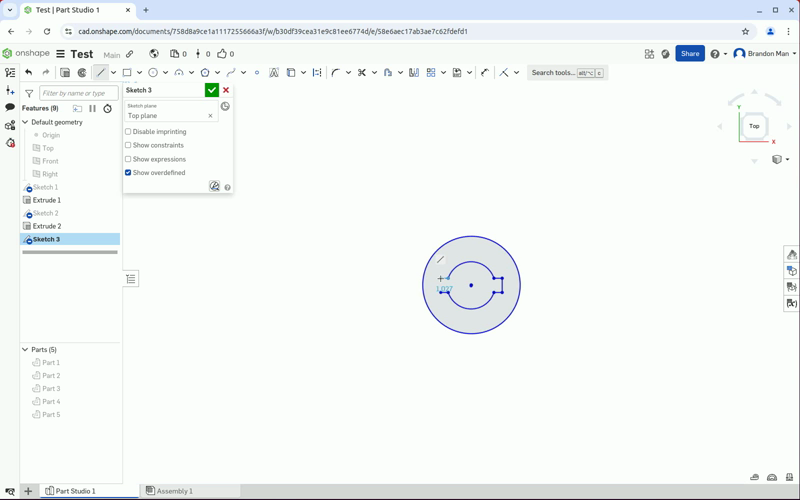
scroll(6)
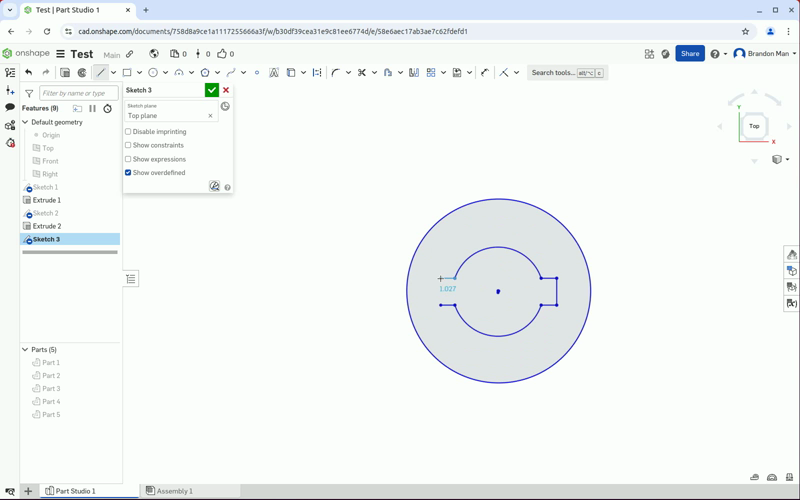
scroll(6)
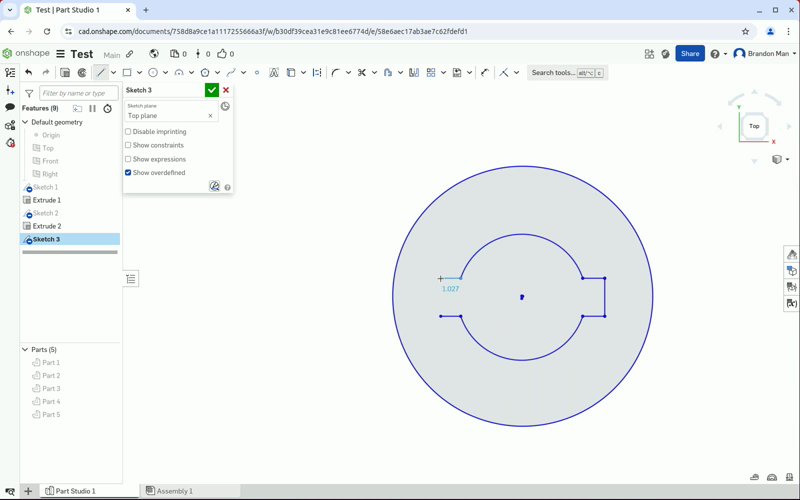
scroll(6)
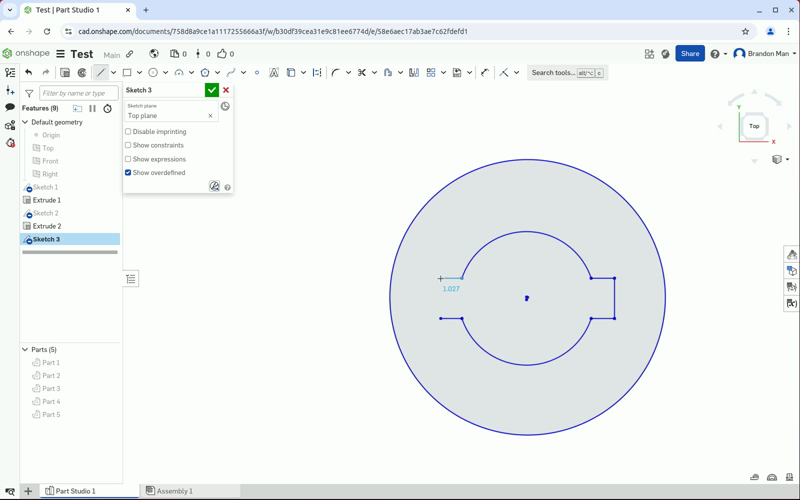
scroll(6)
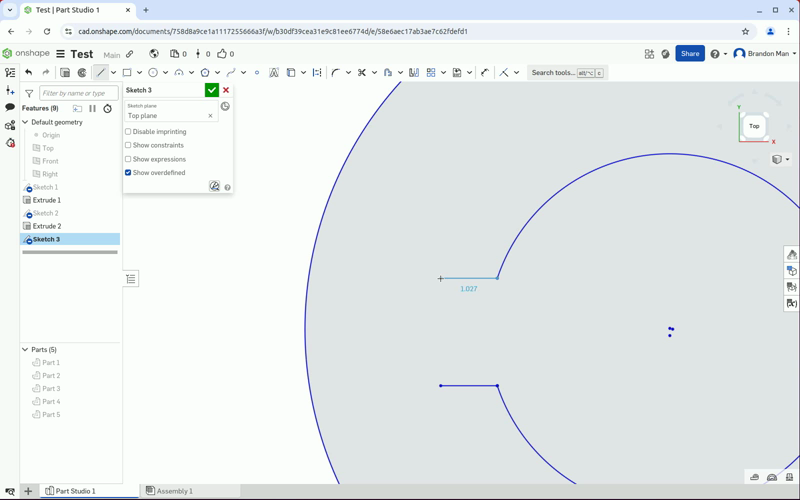
click(440, 278)
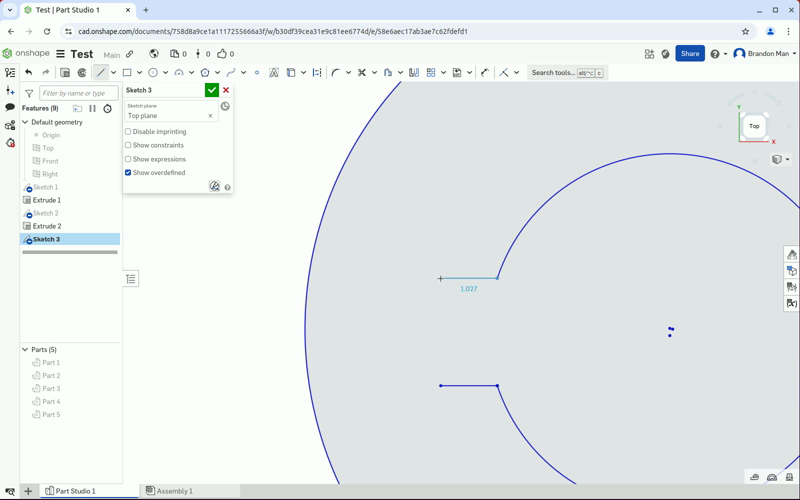
scroll(-6)
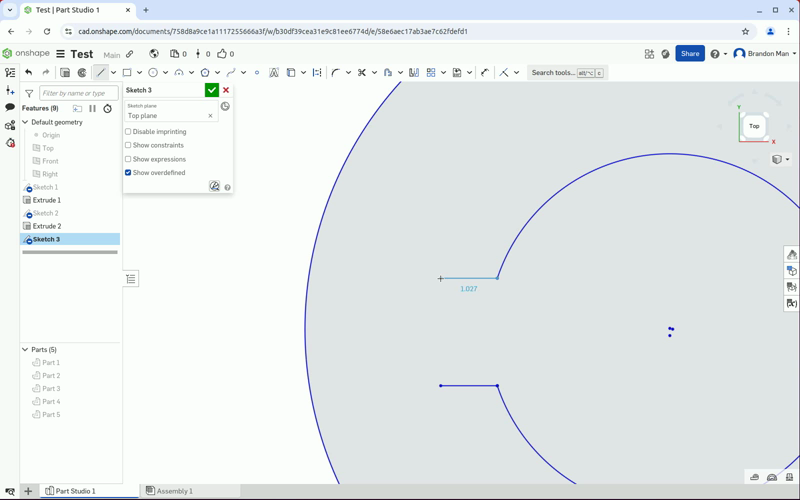
scroll(-6)
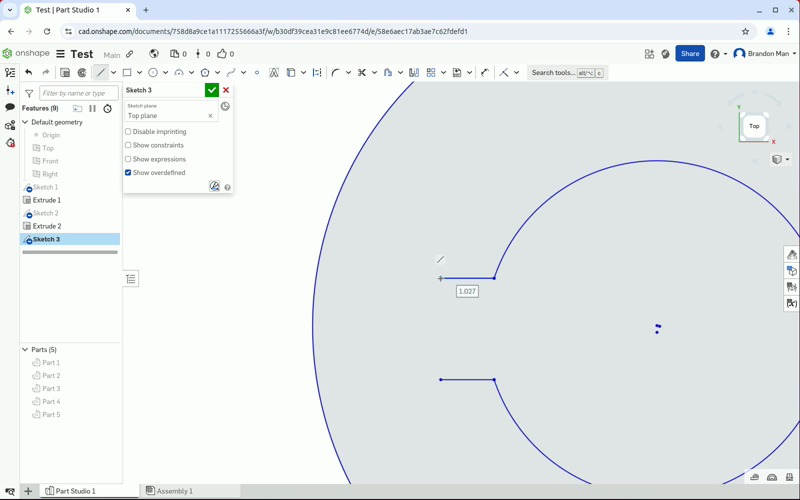
scroll(-6)
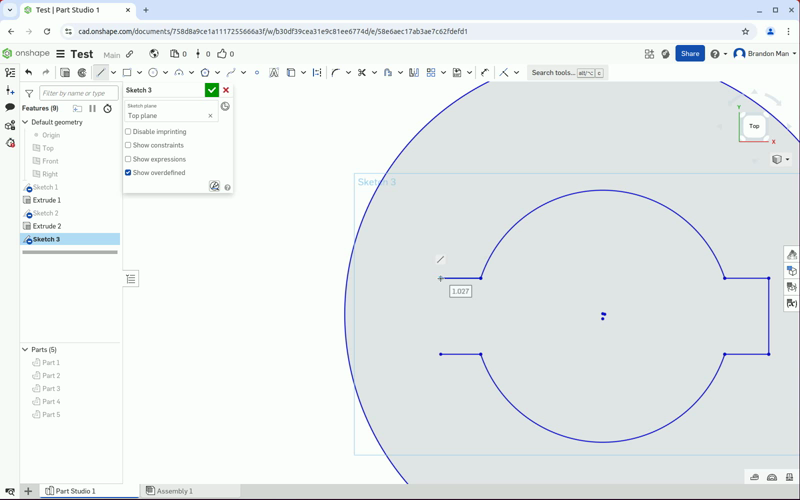
scroll(-6)
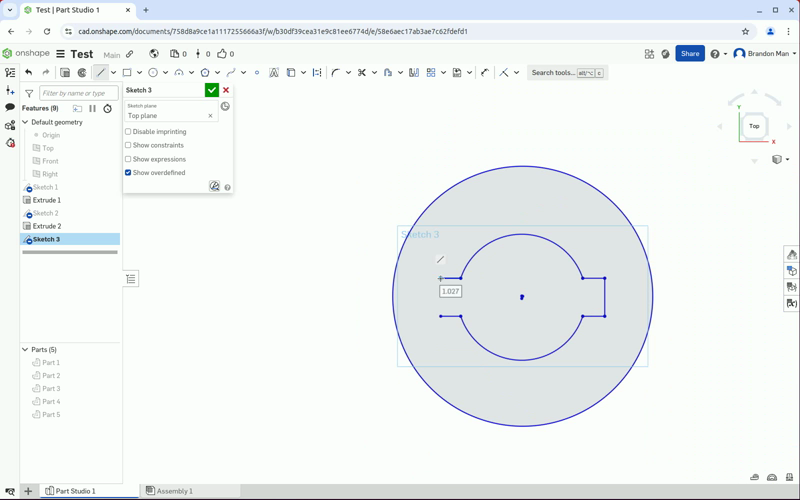
scroll(-6)
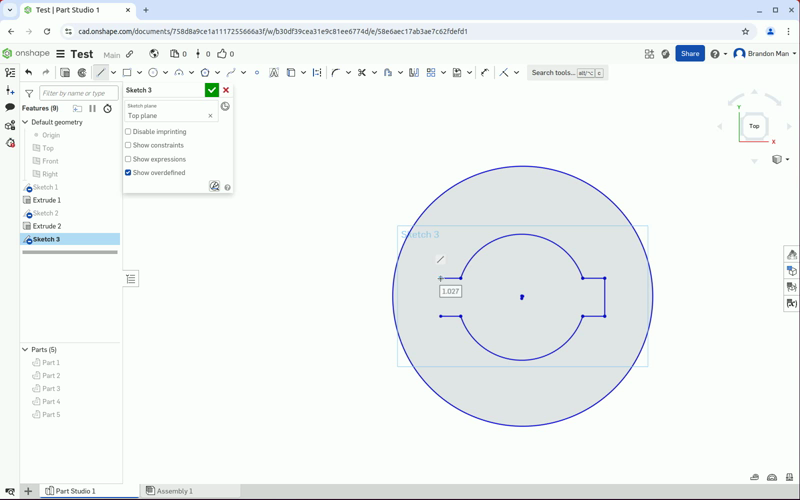
scroll(-6)
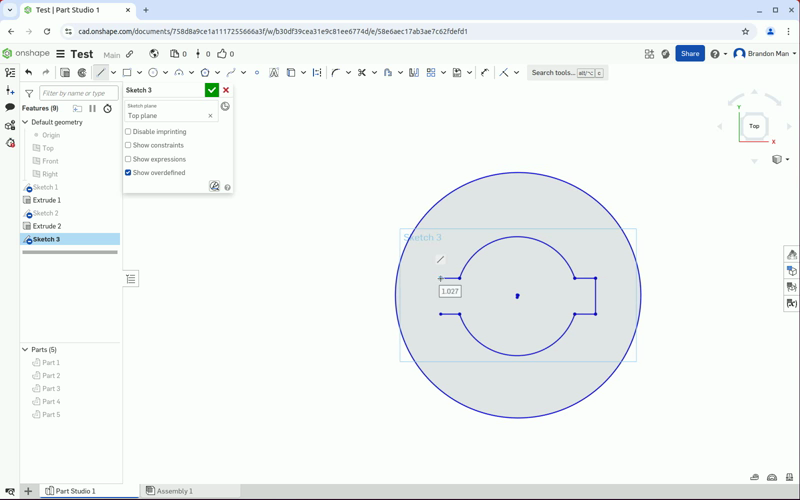
scroll(-6)
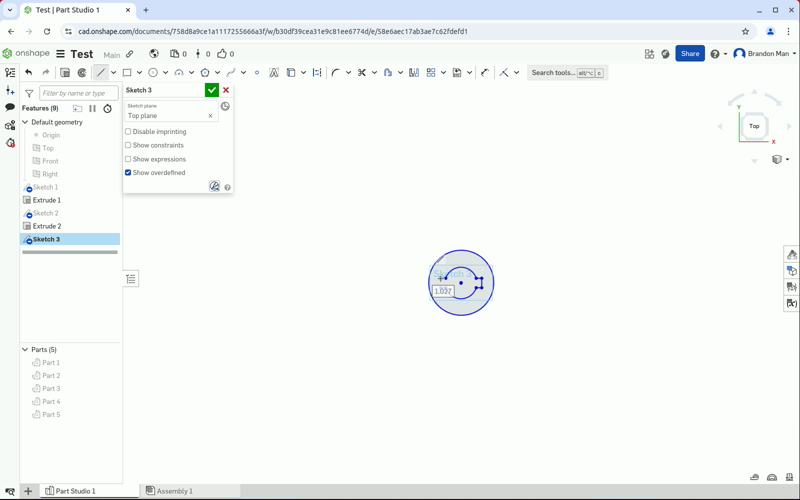
key_up(shift)
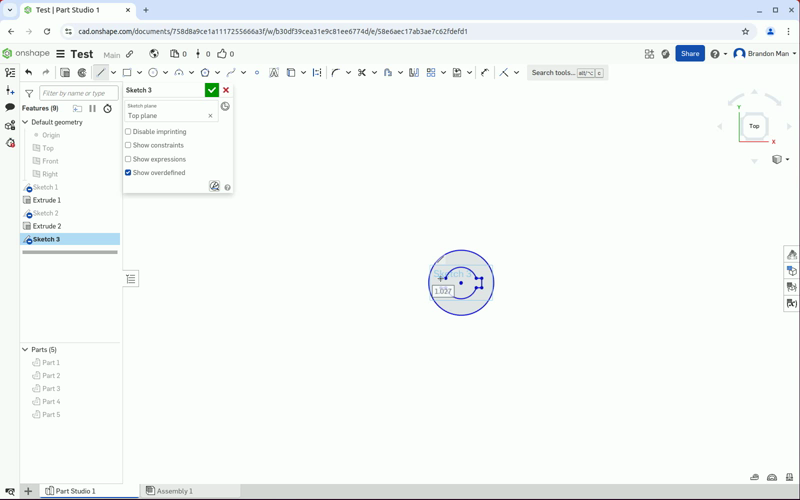
mouse_move(470, 278)
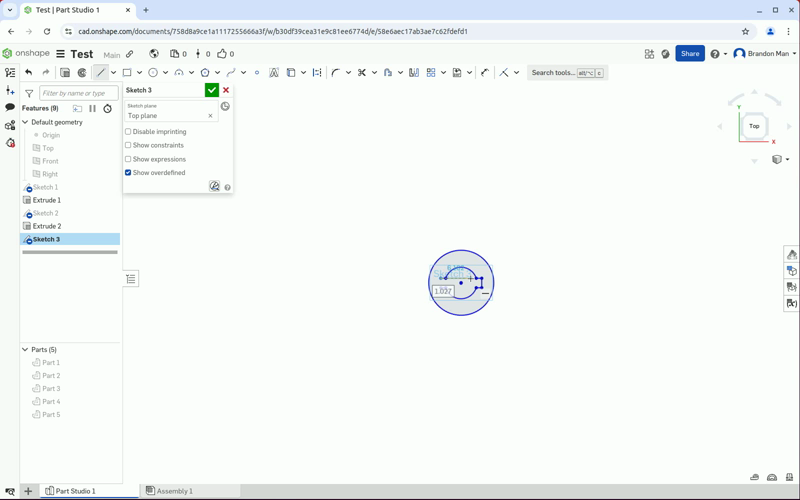
key_down(shift)
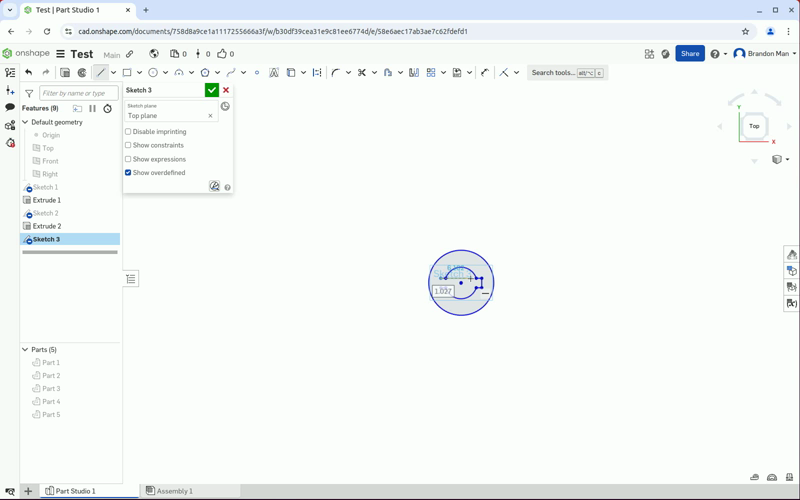
mouse_move(440, 287)
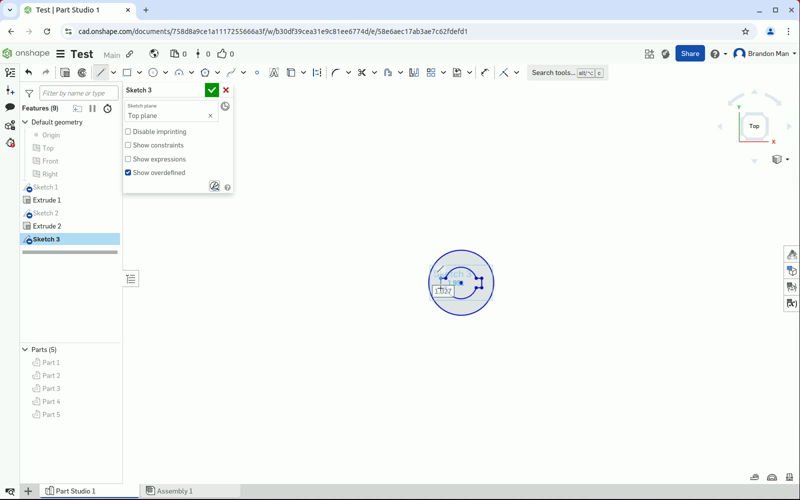
key_up(shift)
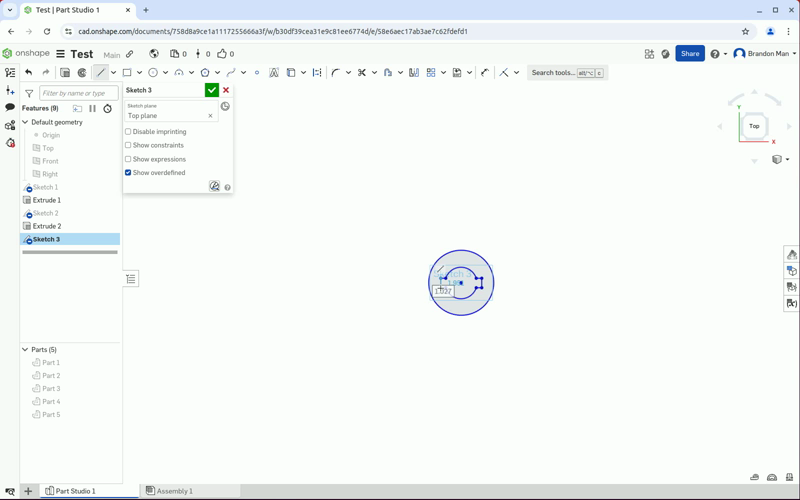
click(440, 287)
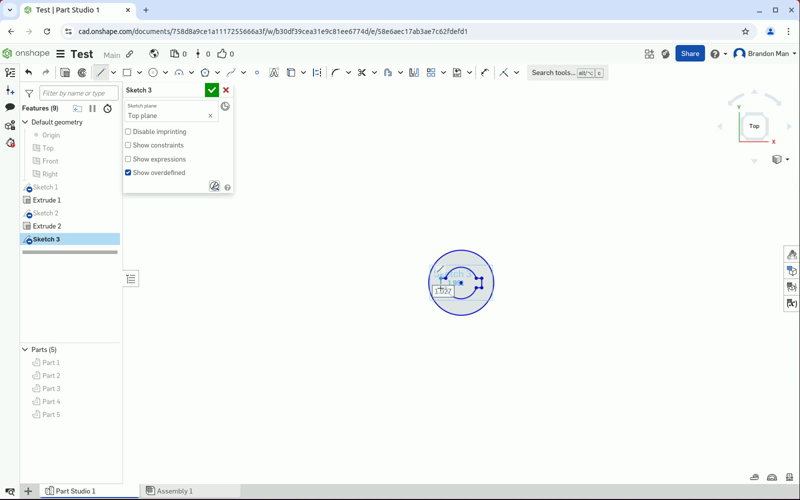
key(esc)
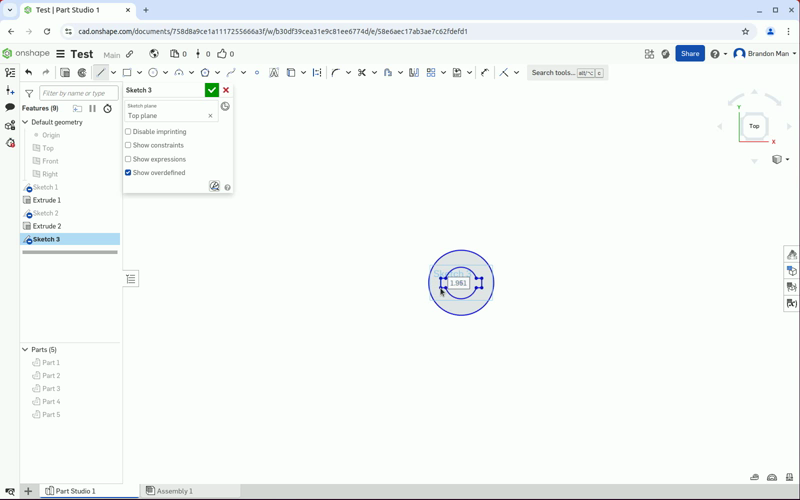
mouse_move(490, 288)
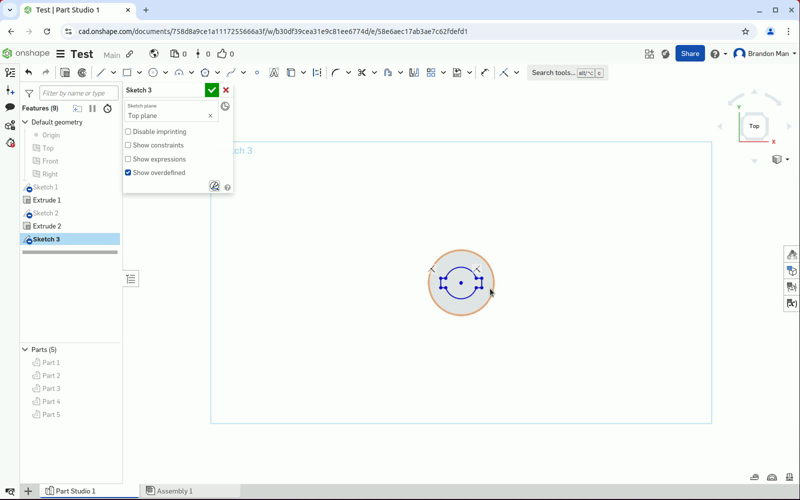
click(490, 288)
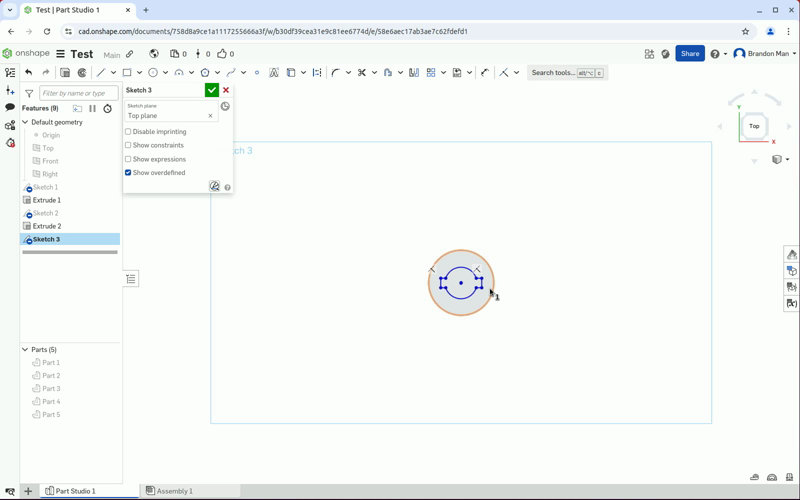
mouse_move(73, 352)
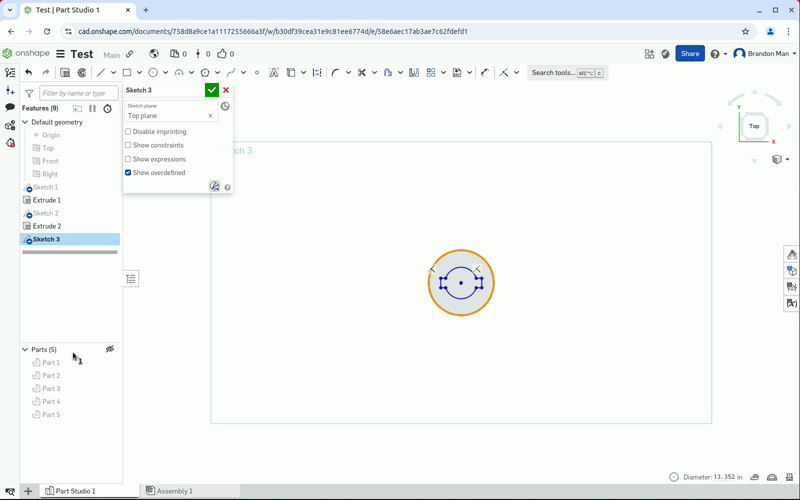
key(shift+y)
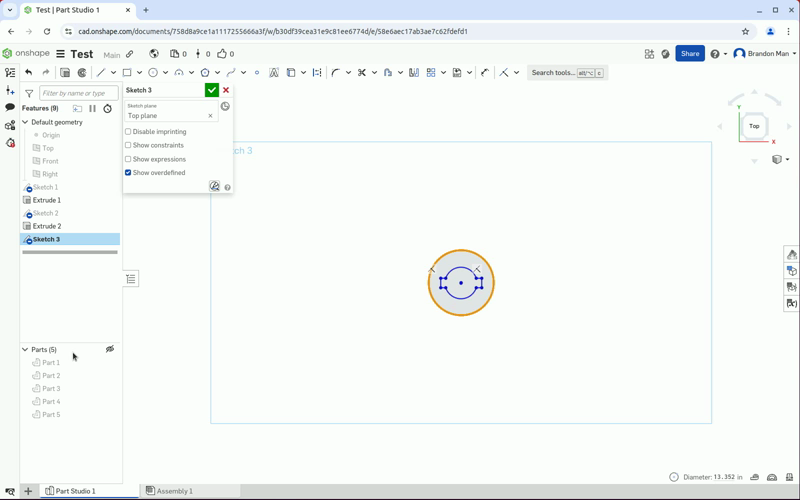
key(shift+e)
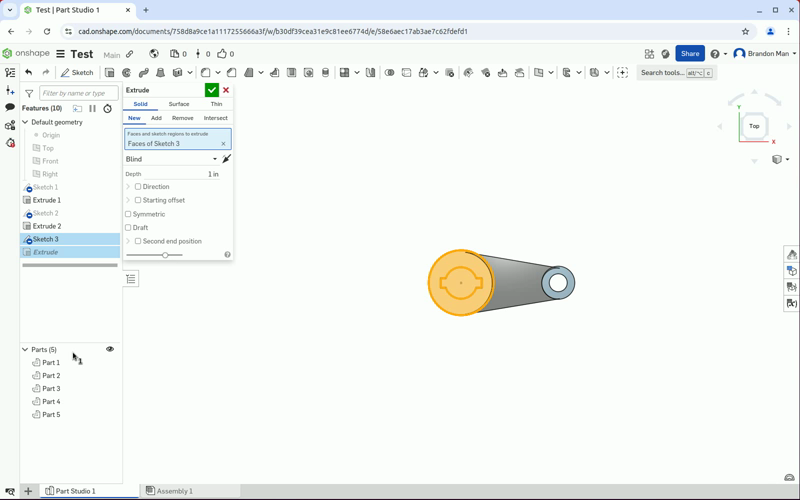
mouse_move(143, 106)
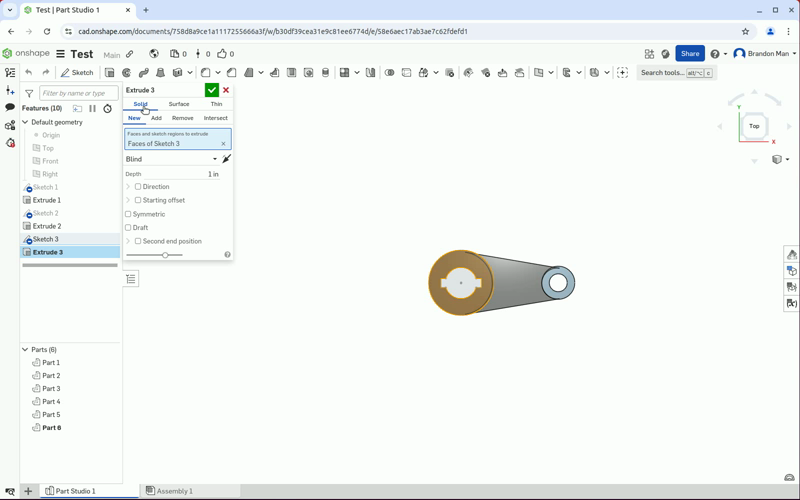
click(143, 106)
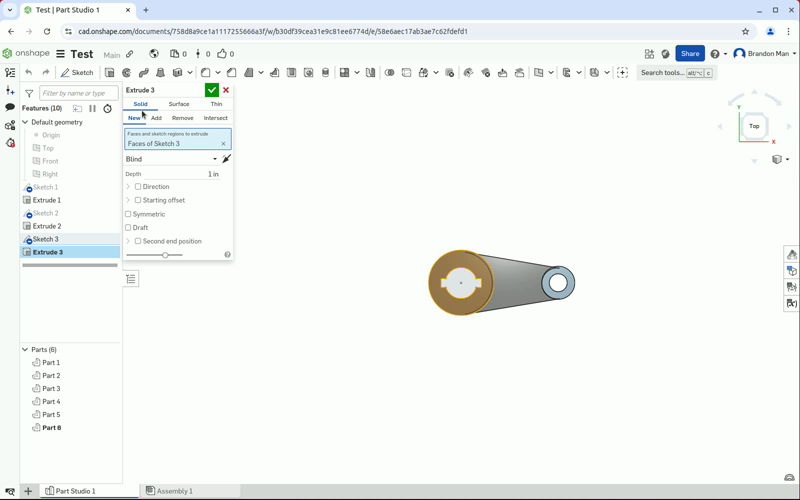
mouse_move(137, 120)
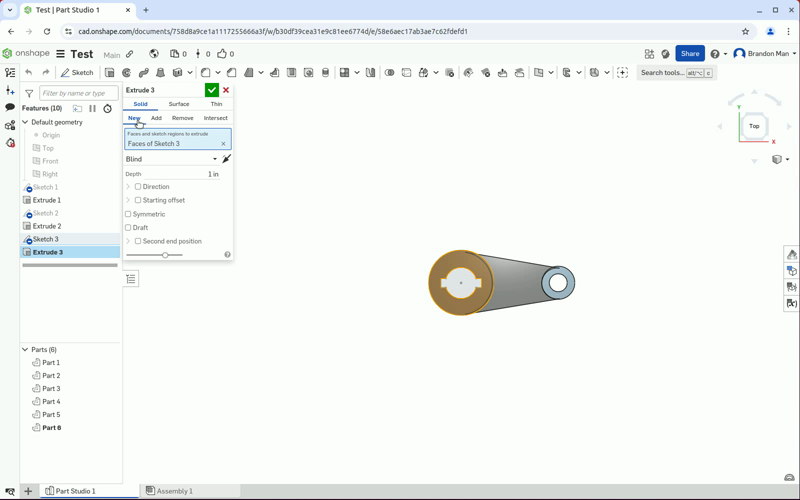
click(137, 120)
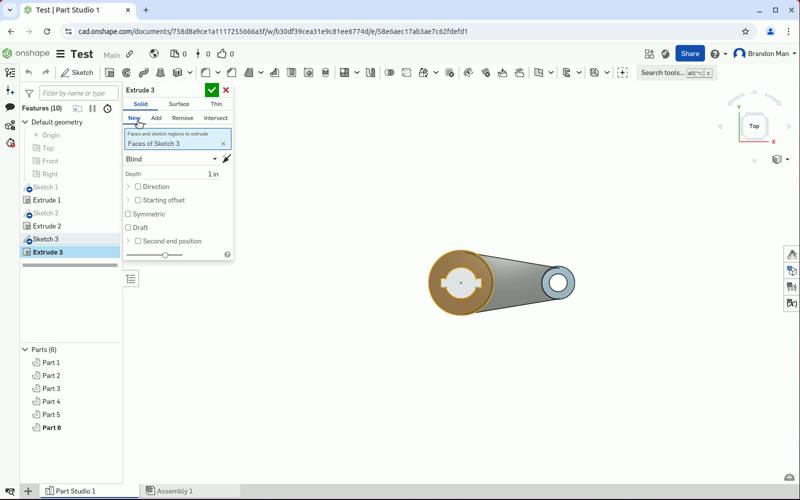
key(tab, 4)
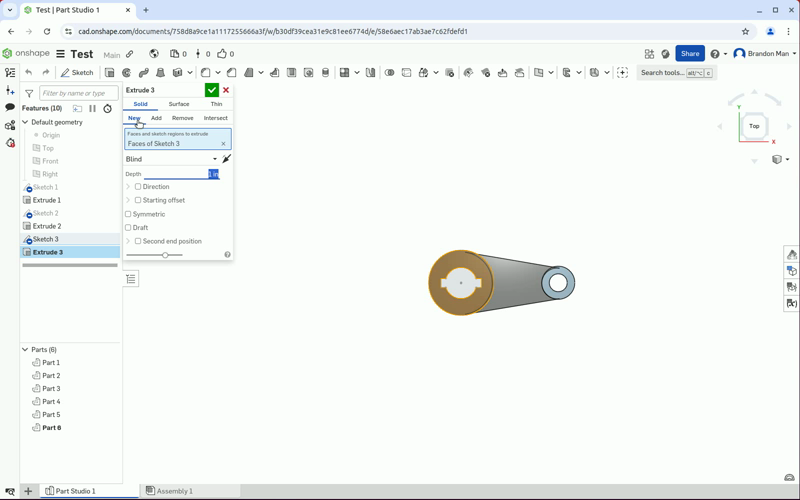
text(7.462)
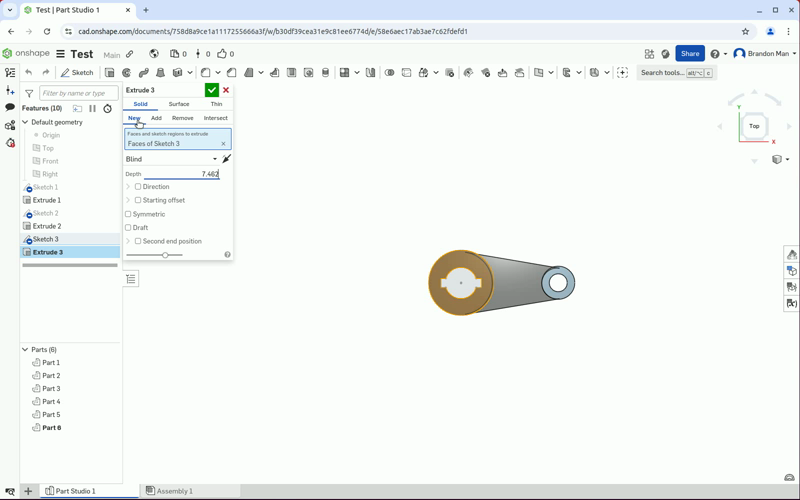
key(enter)
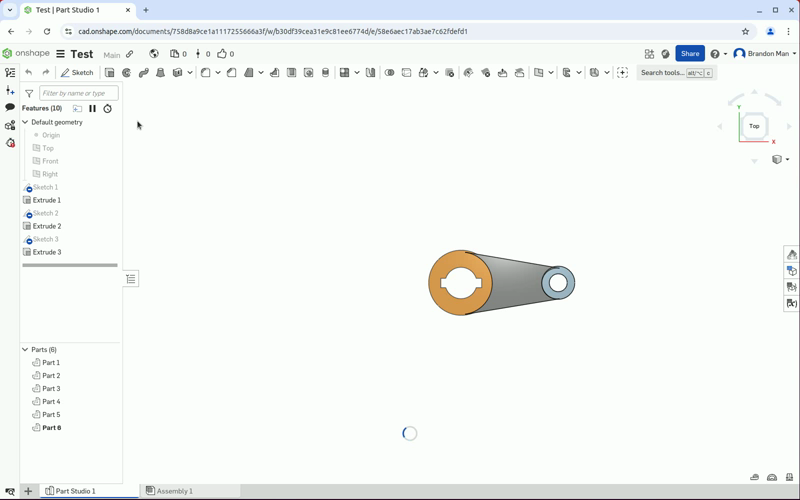
key(shift+h)
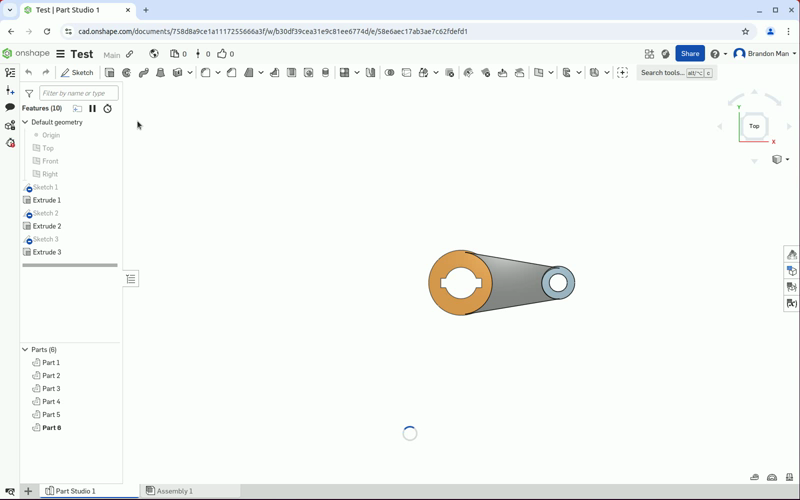
key(shift+h)
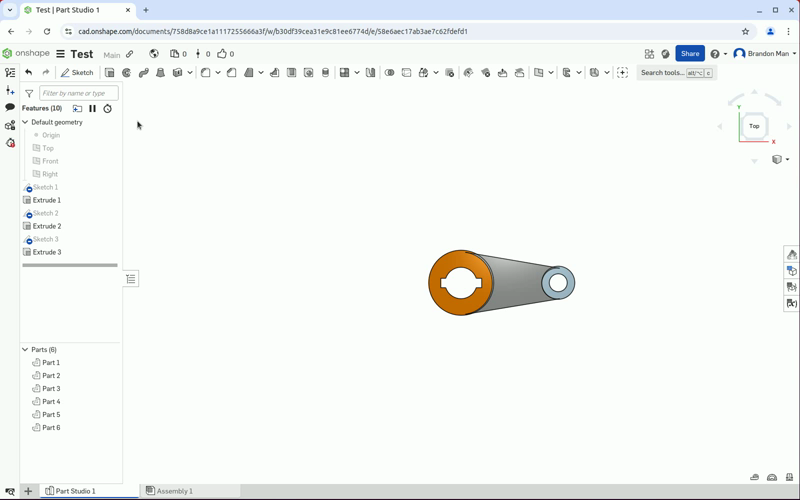
mouse_move(73, 189)
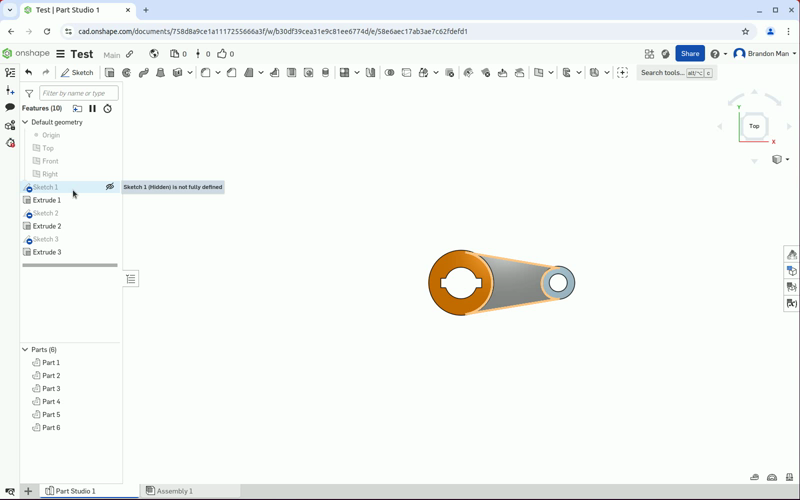
click(73, 189)
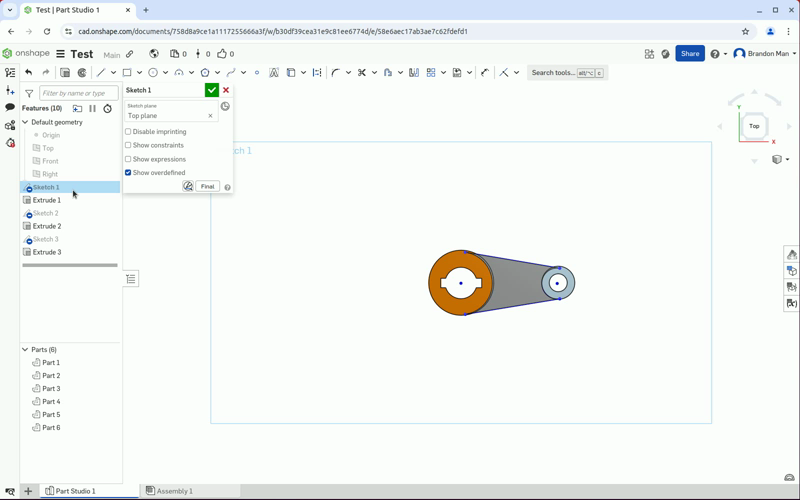
mouse_move(229, 92)
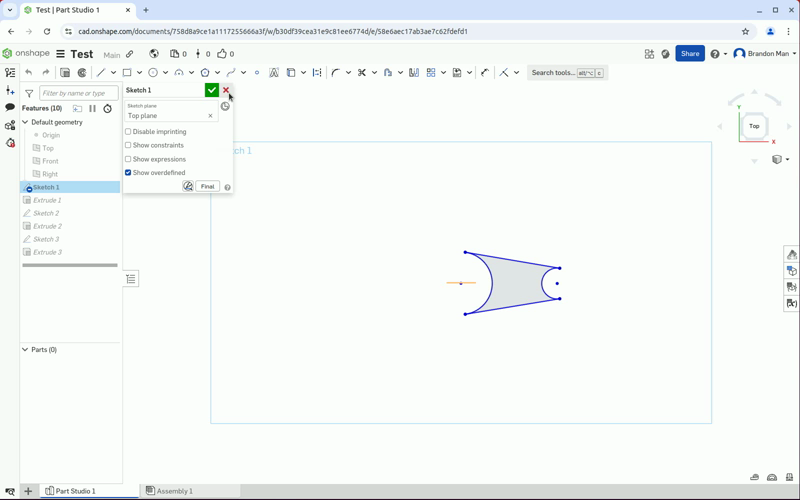
click(229, 92)
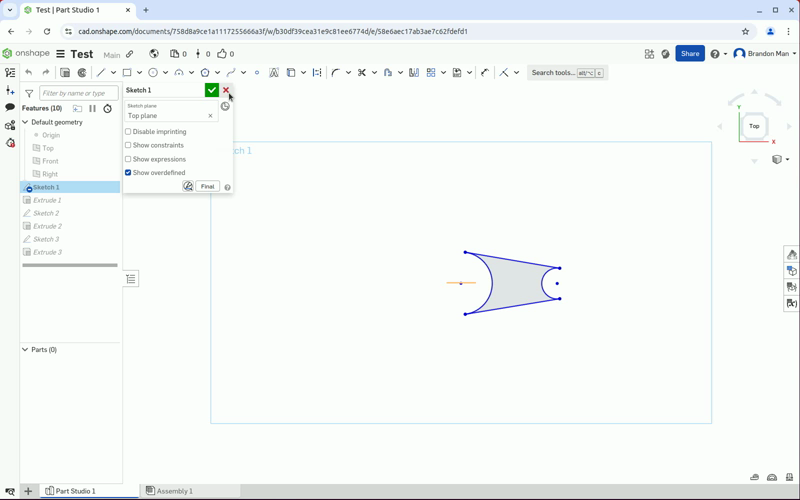
key(shift+s)
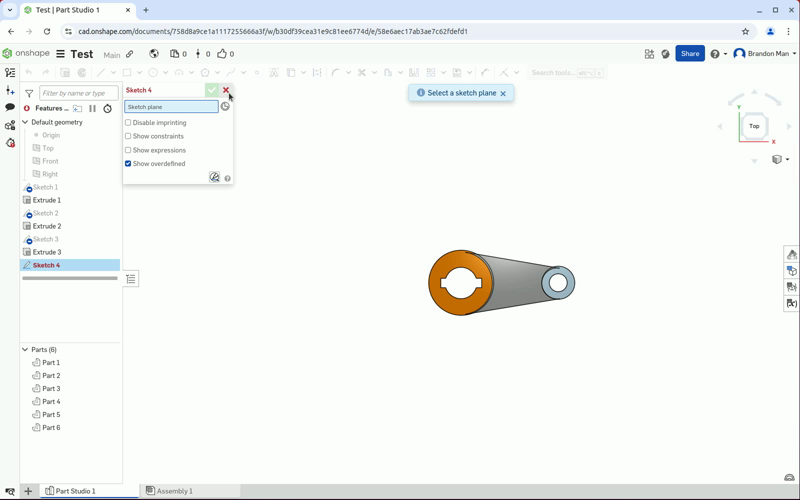
mouse_move(73, 150)
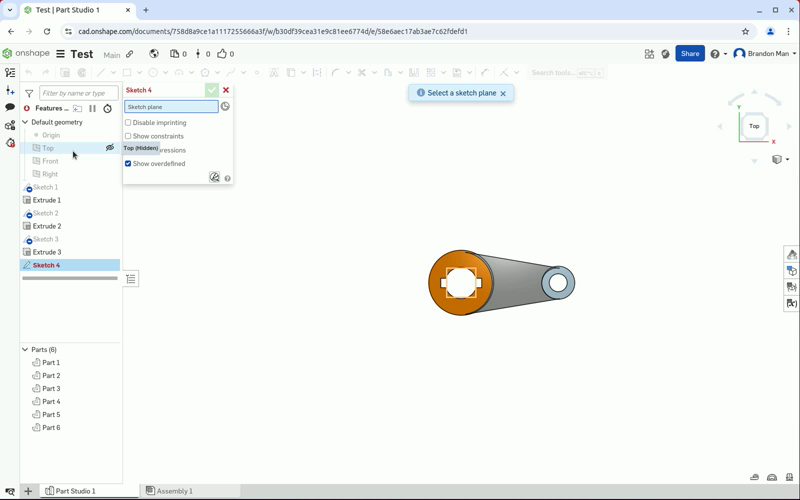
click(73, 150)
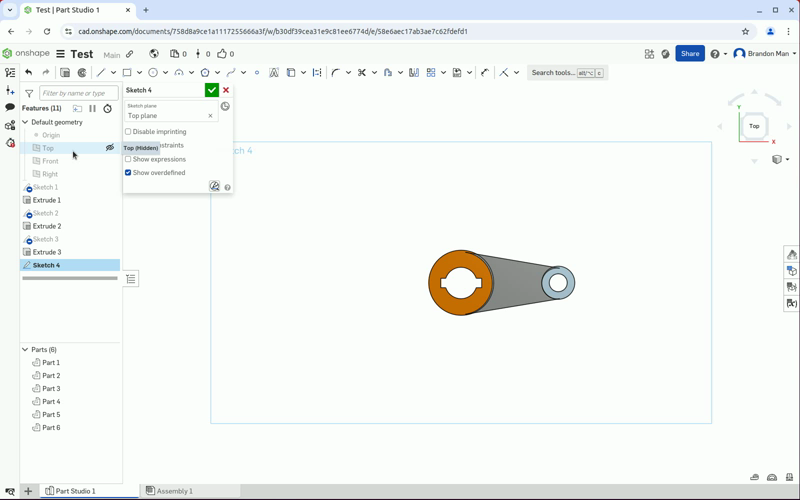
mouse_move(73, 352)
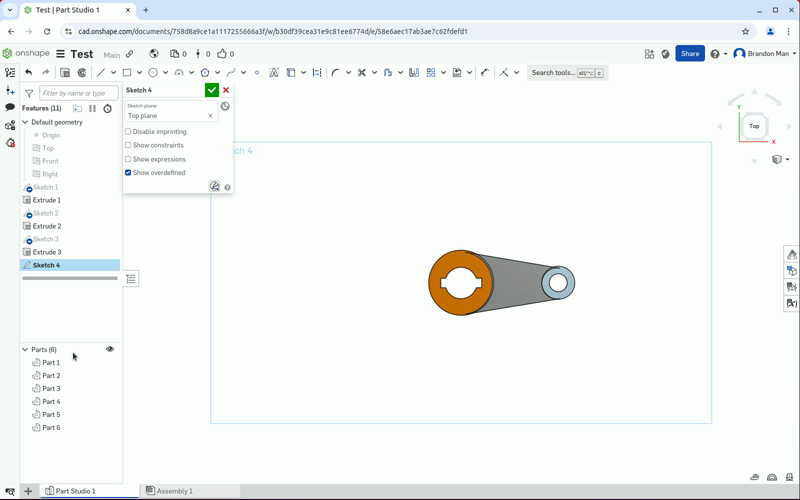
key(y)
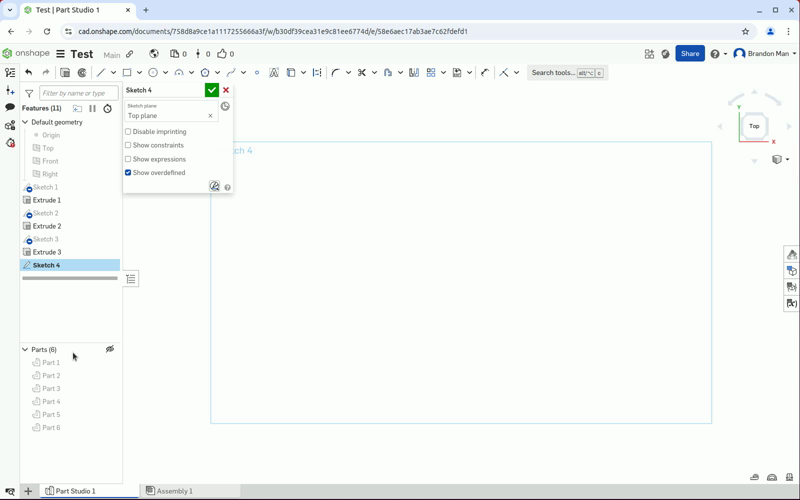
key(l)
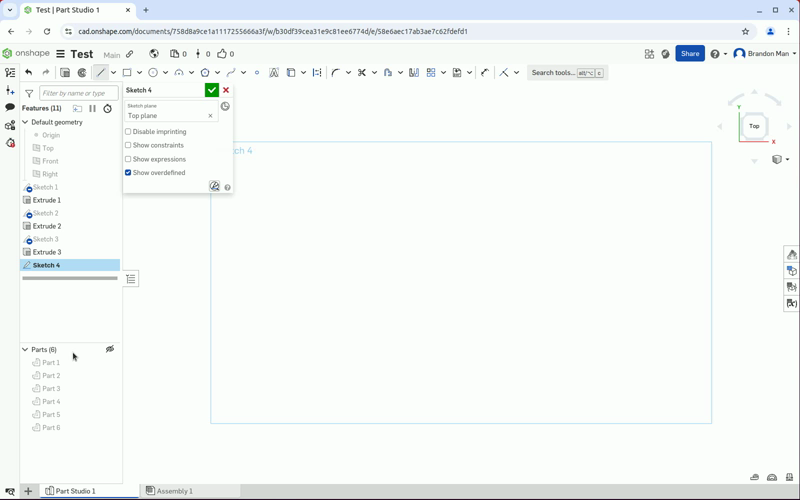
key_down(shift)
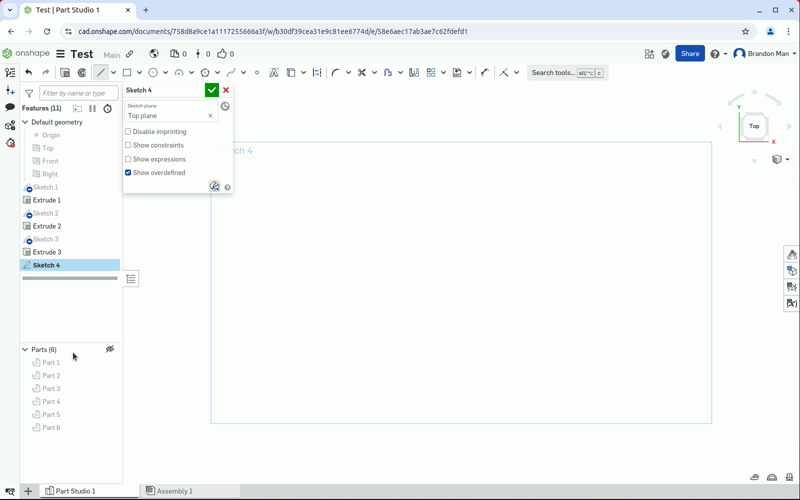
mouse_move(361, 298)
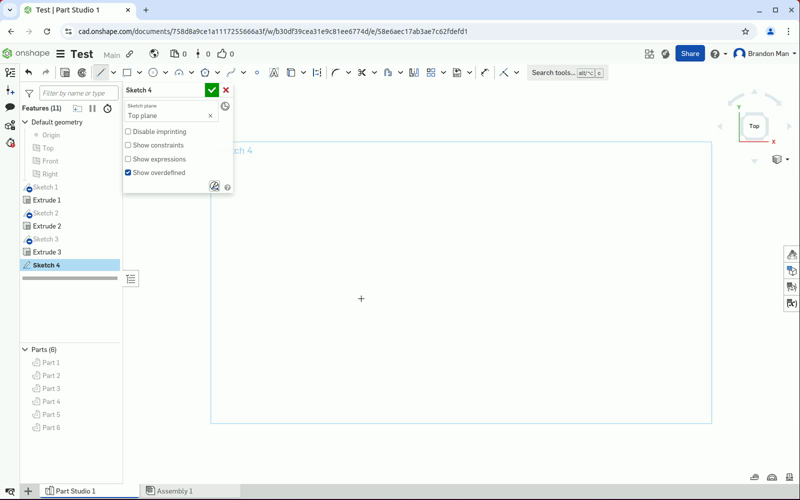
click(361, 298)
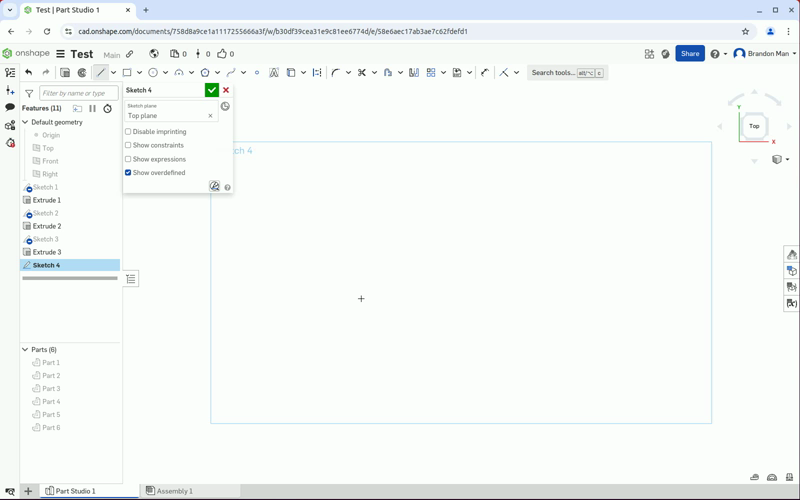
key_up(shift)
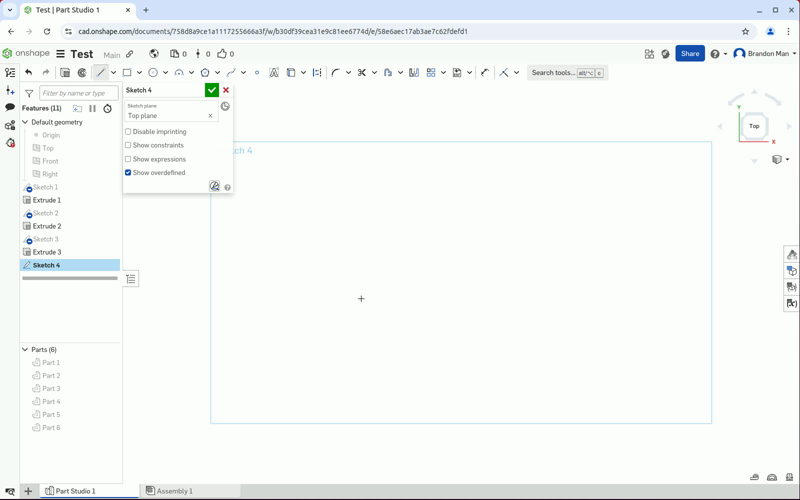
key_down(shift)
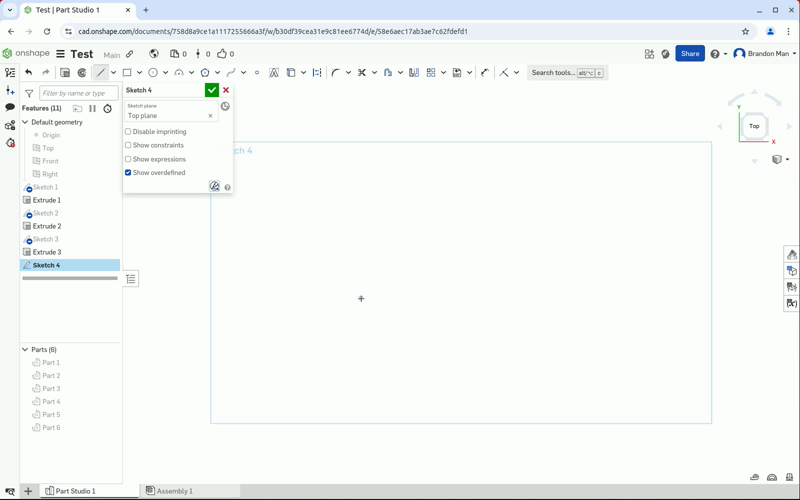
mouse_move(455, 314)
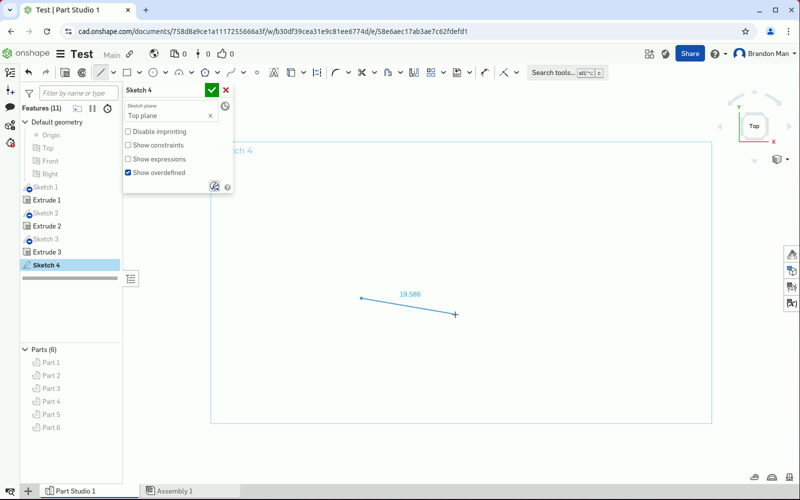
click(455, 314)
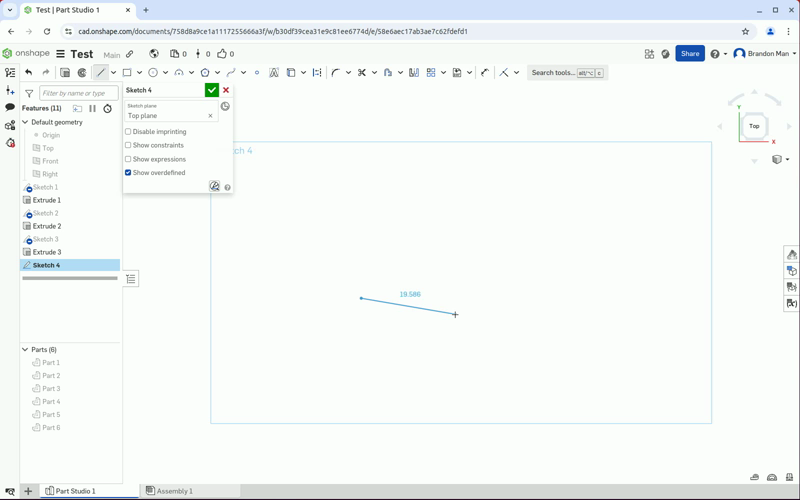
key_up(shift)
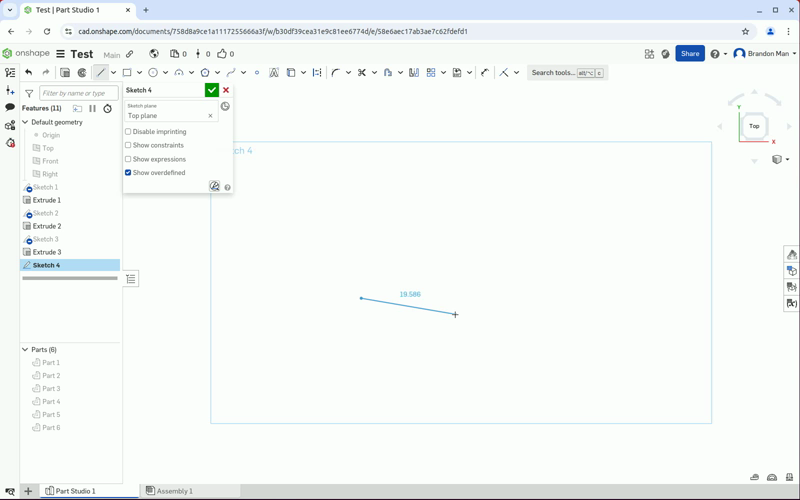
key(esc)
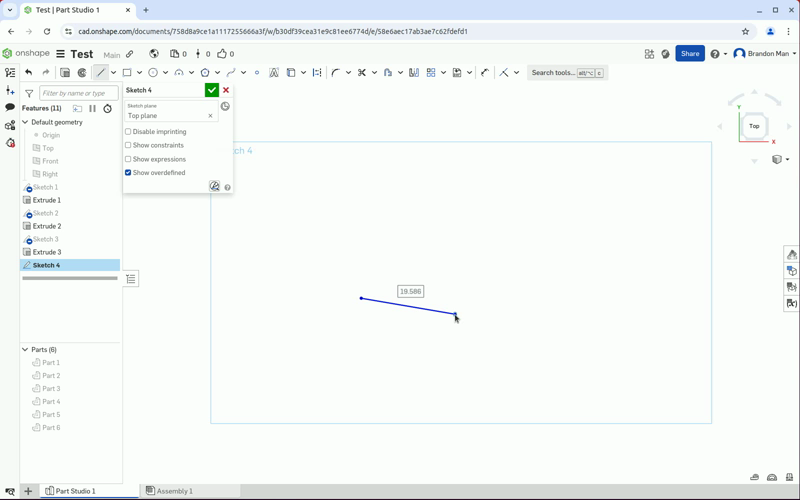
key(a)
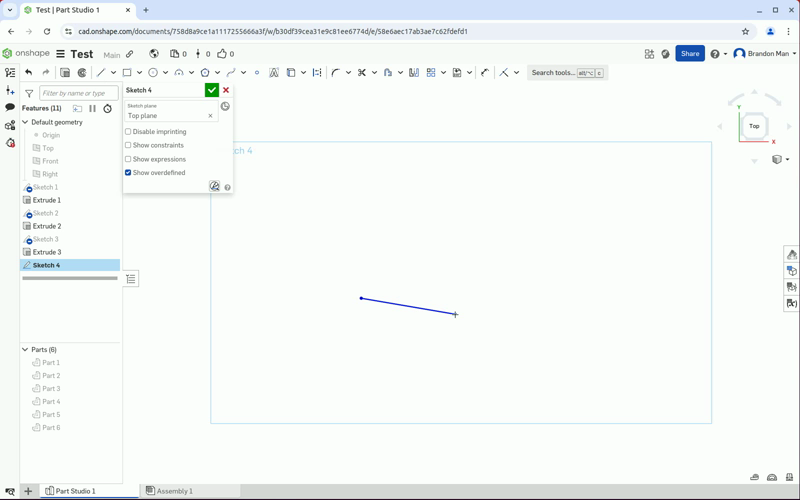
mouse_move(455, 314)
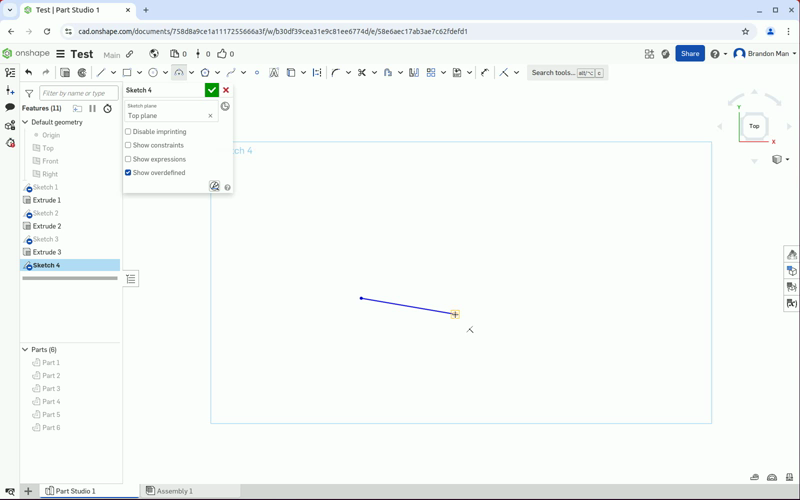
click(455, 314)
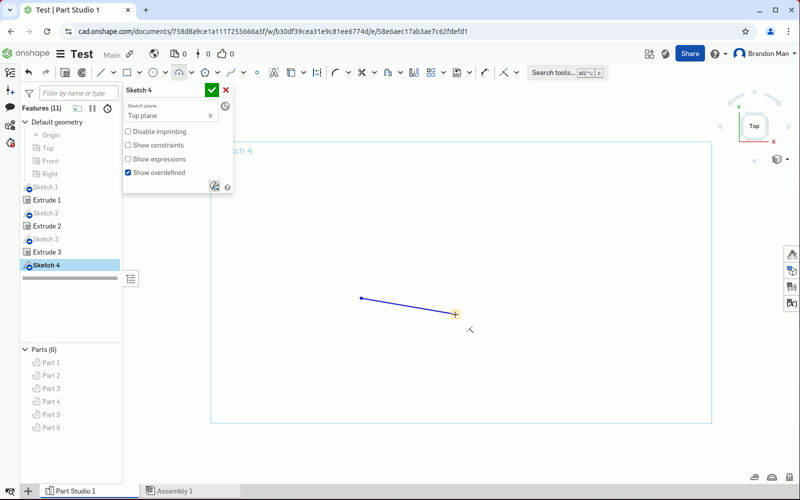
key_down(shift)
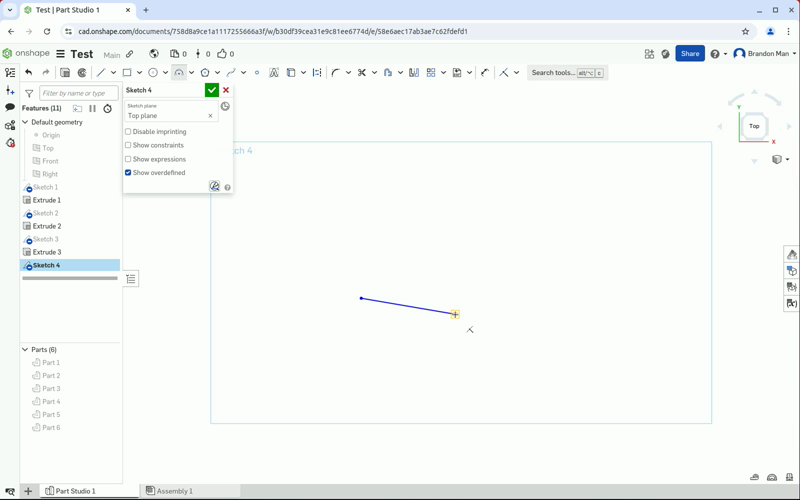
mouse_move(455, 251)
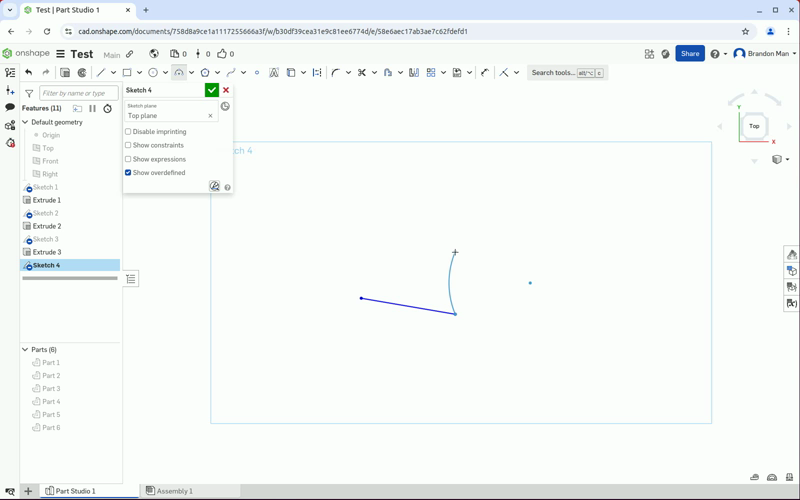
click(455, 251)
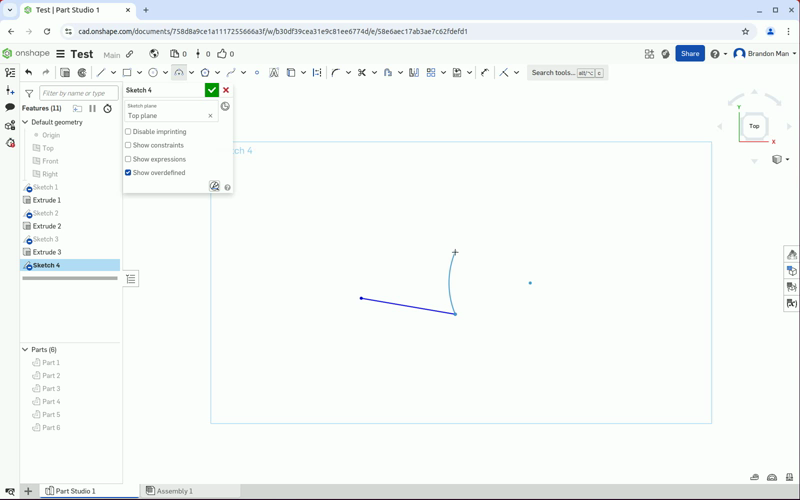
mouse_move(428, 282)
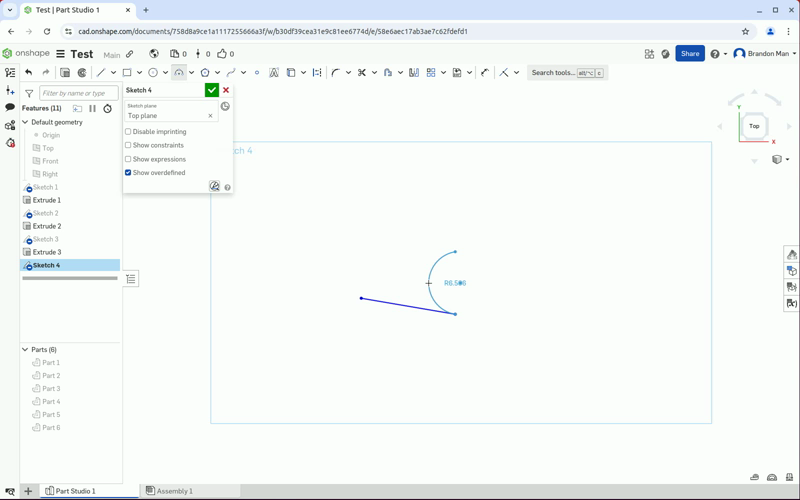
click(428, 282)
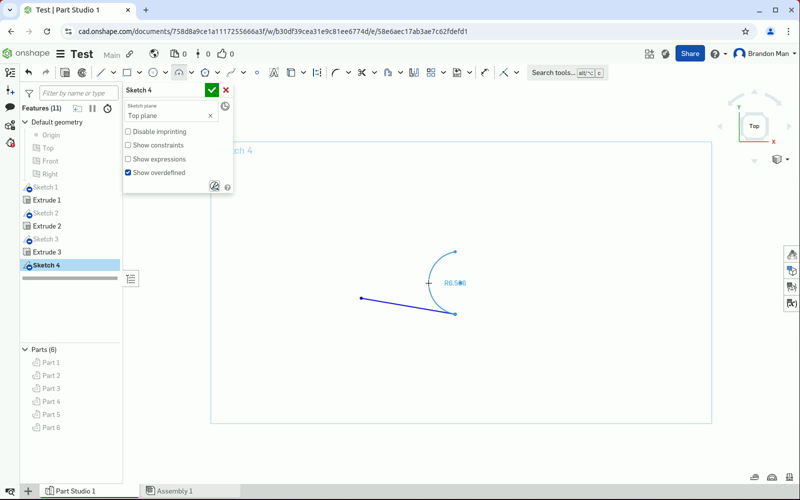
key_up(shift)
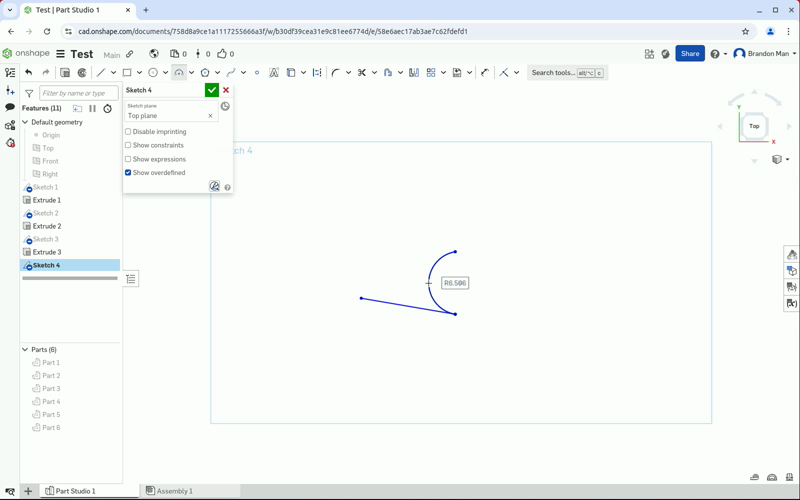
key(esc)
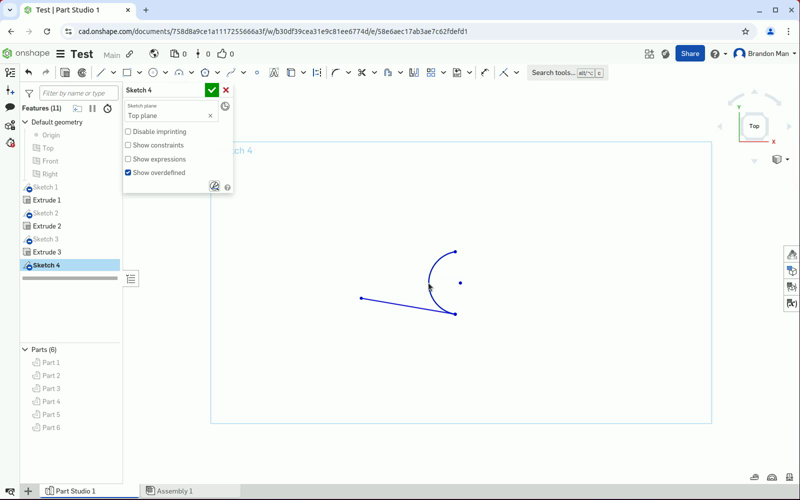
key(l)
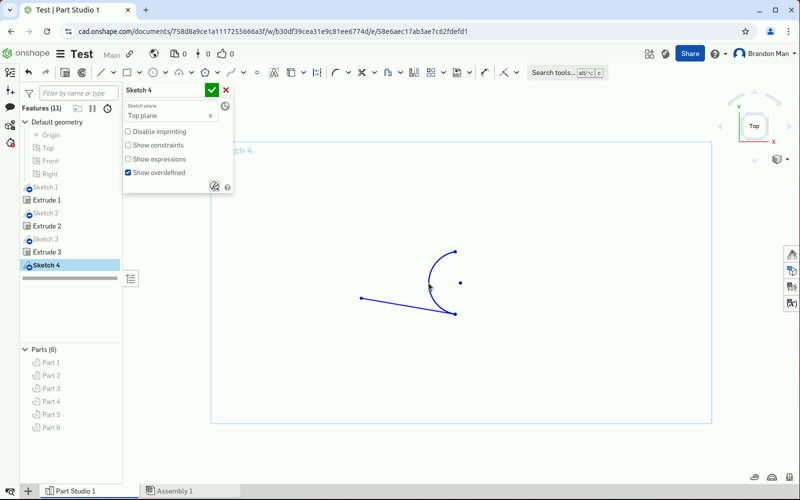
mouse_move(455, 251)
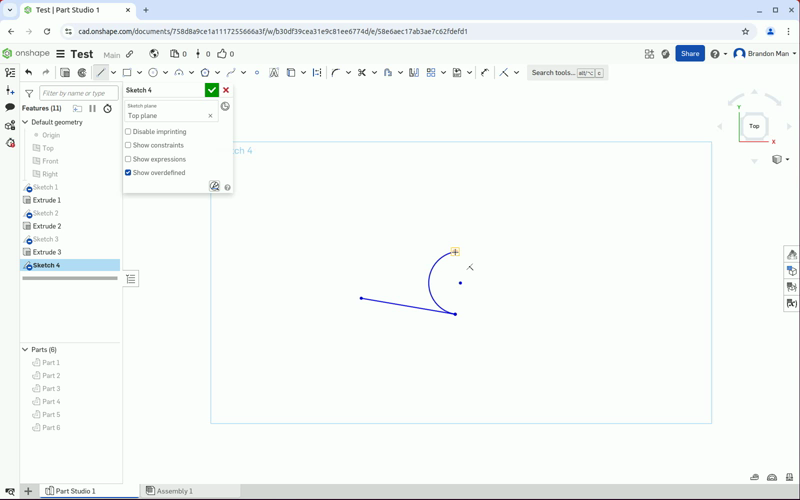
click(455, 251)
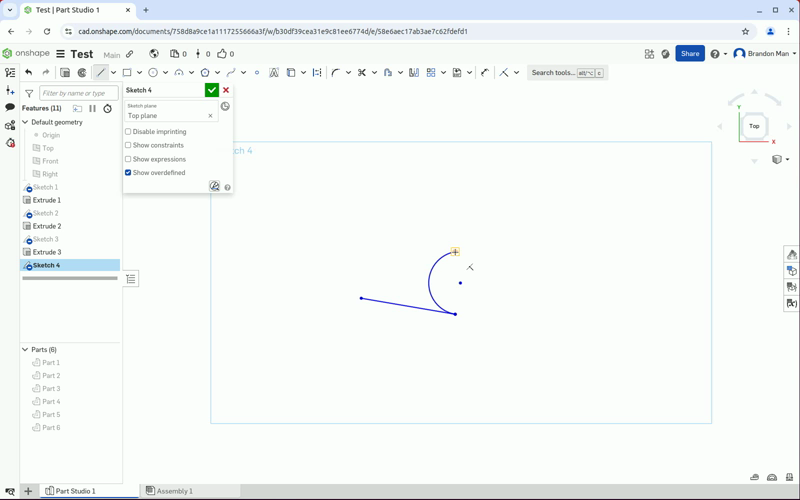
key_down(shift)
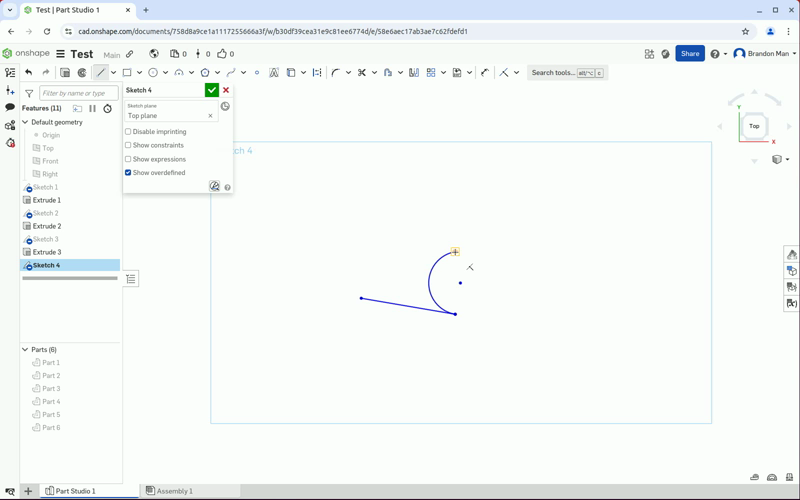
mouse_move(361, 267)
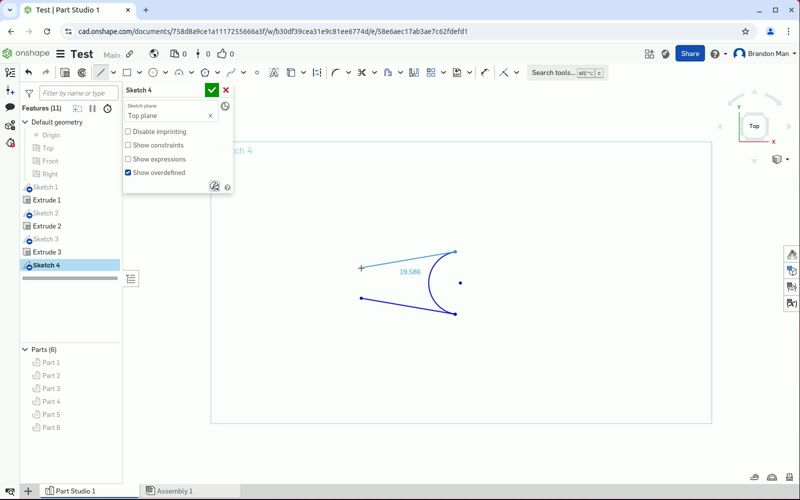
click(361, 267)
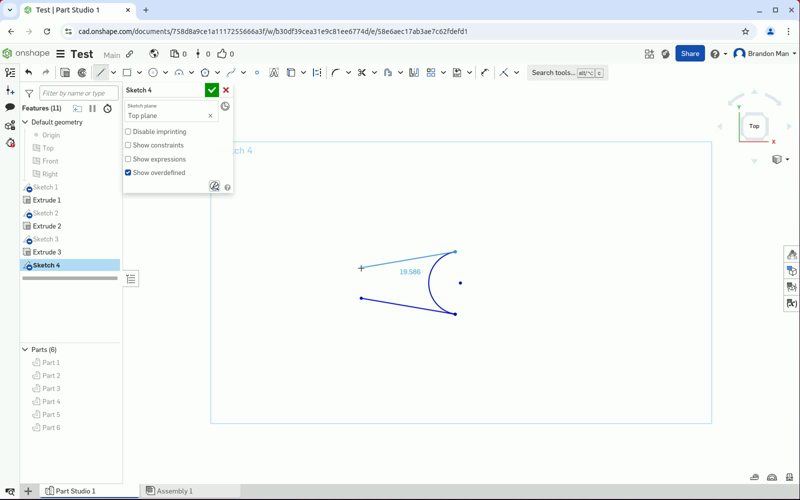
key_up(shift)
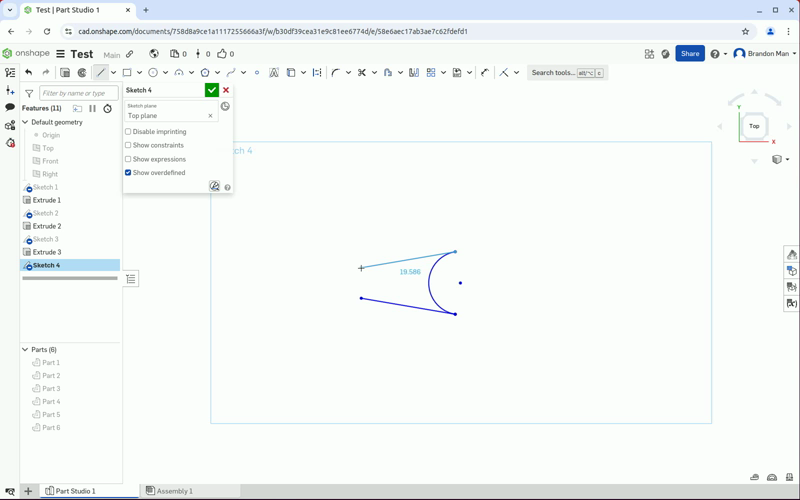
key(esc)
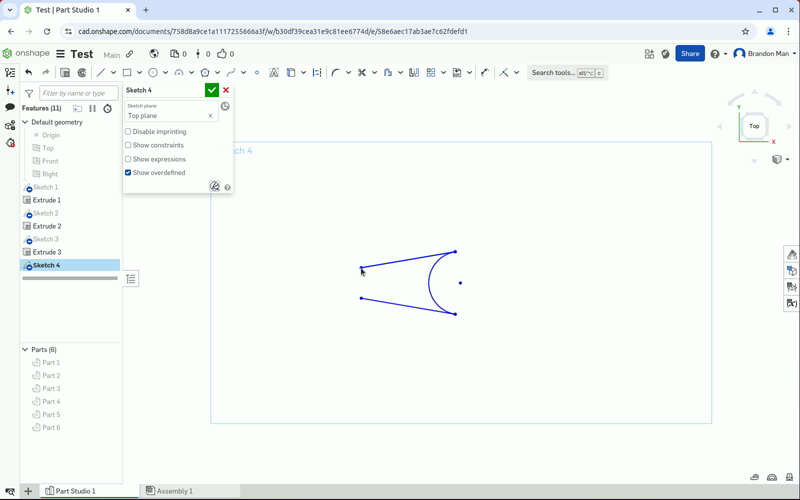
key(a)
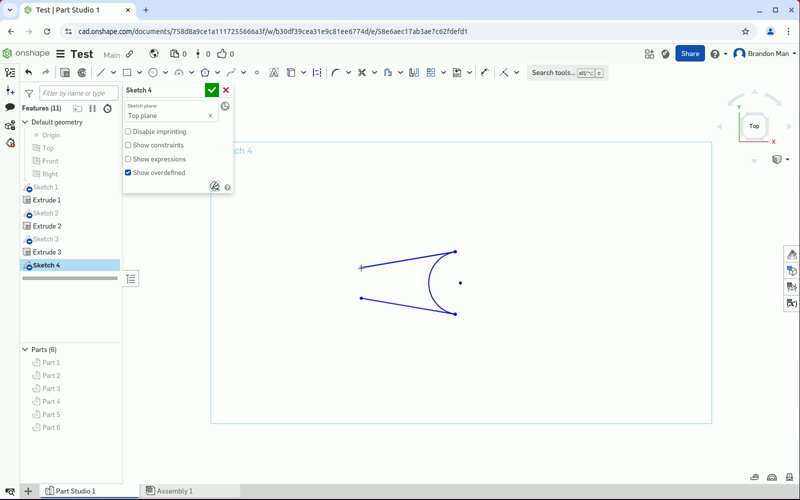
mouse_move(361, 267)
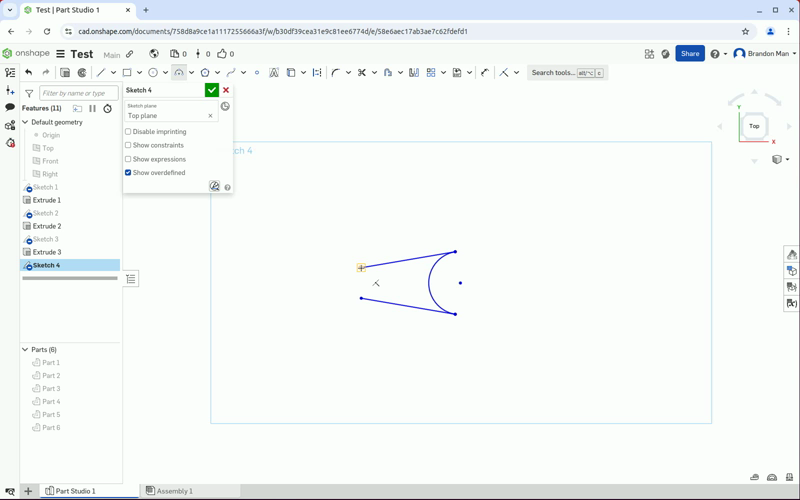
click(361, 267)
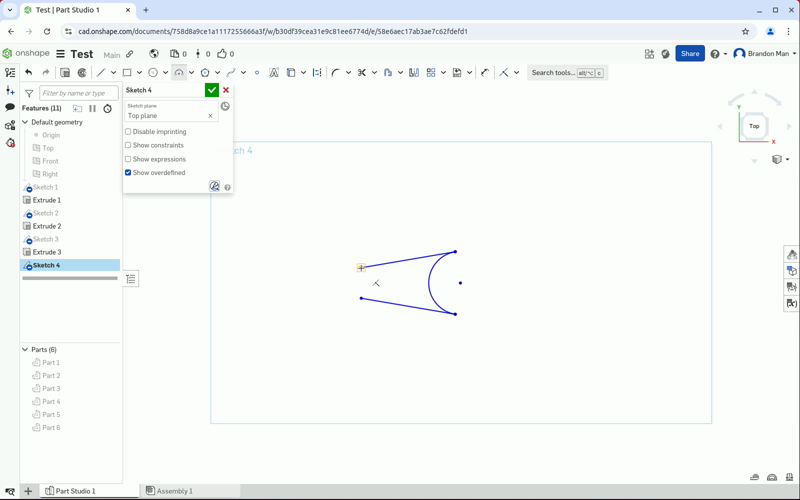
mouse_move(361, 298)
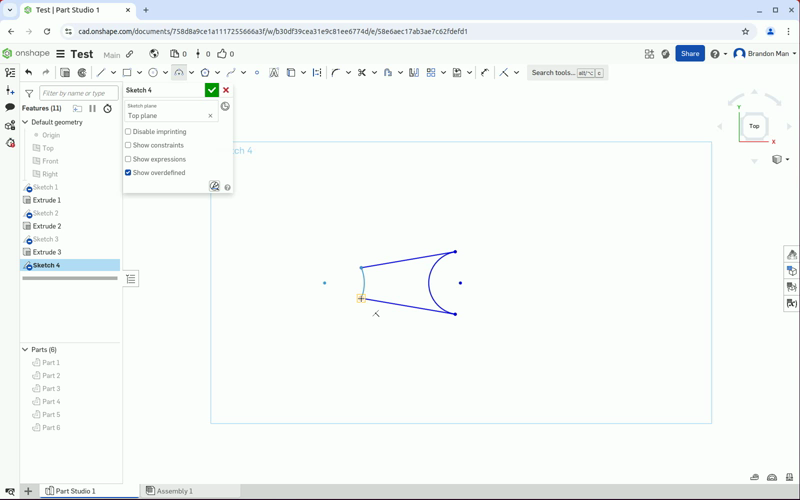
click(361, 298)
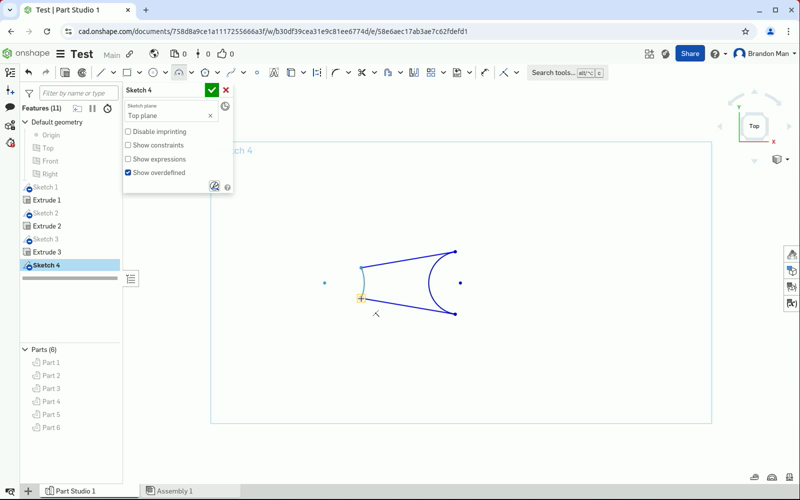
key_down(shift)
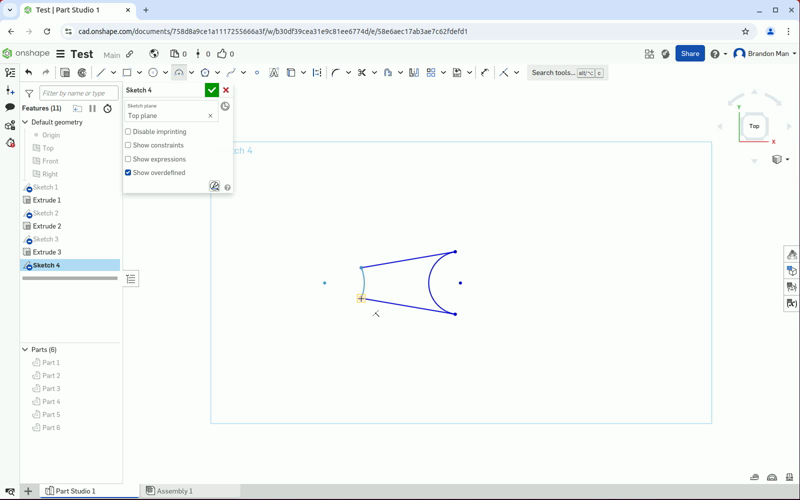
mouse_move(379, 282)
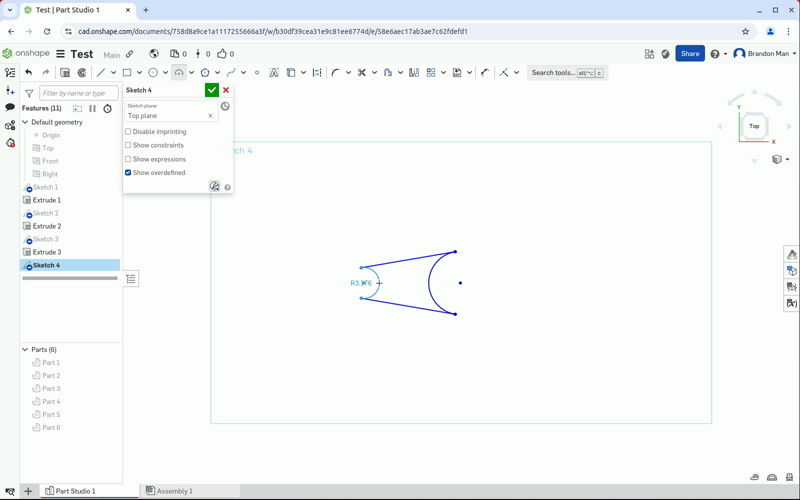
click(379, 282)
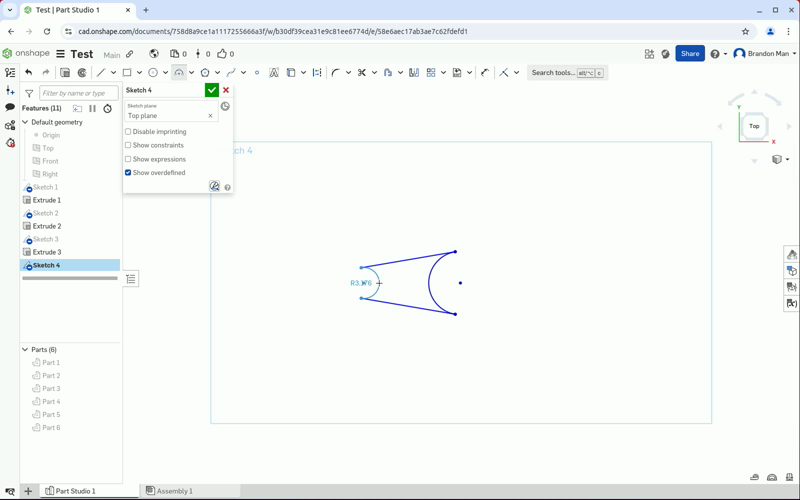
key_up(shift)
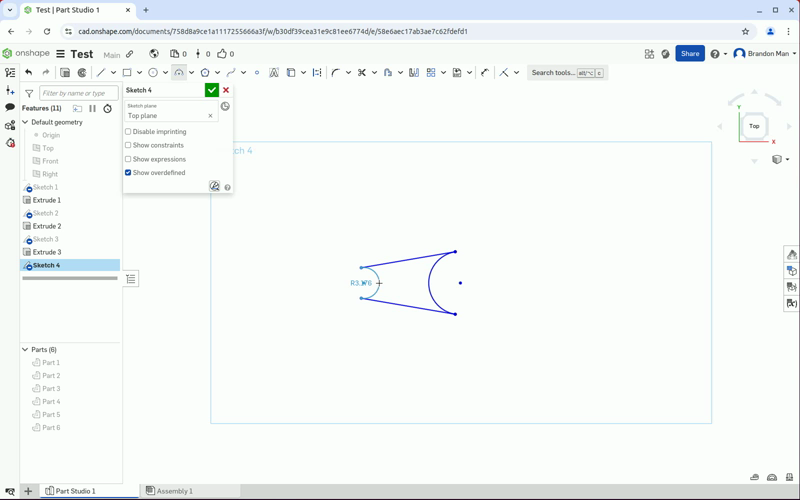
key(esc)
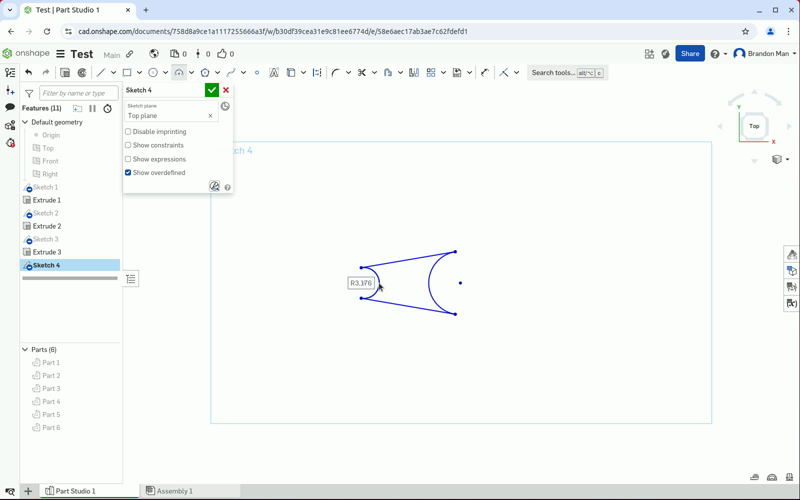
mouse_move(407, 285)
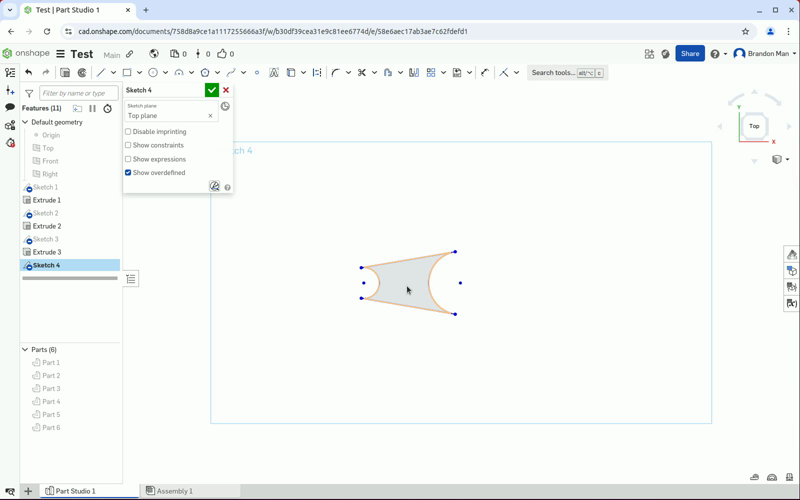
click(407, 285)
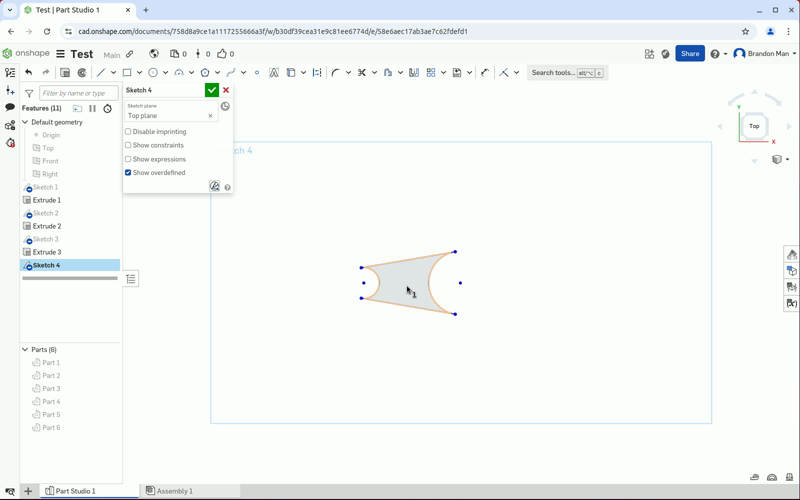
mouse_move(73, 352)
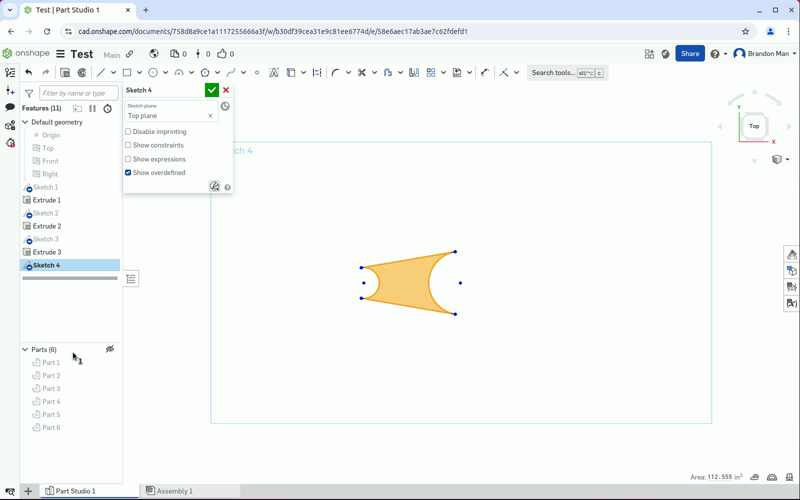
key(shift+y)
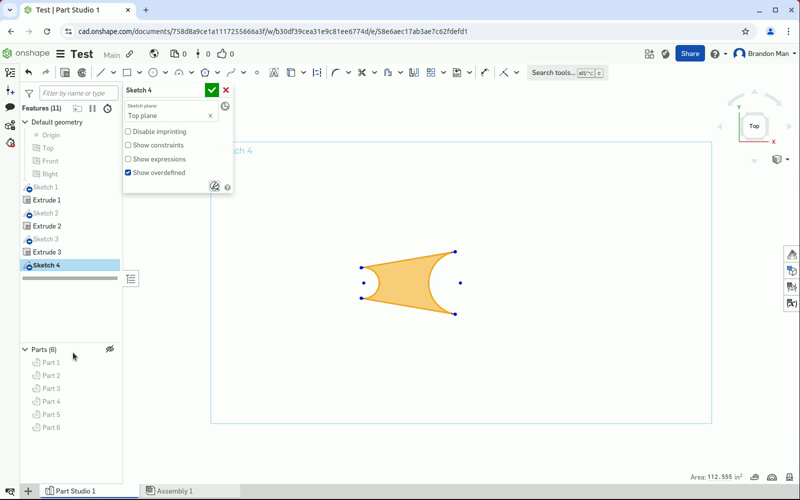
key(shift+e)
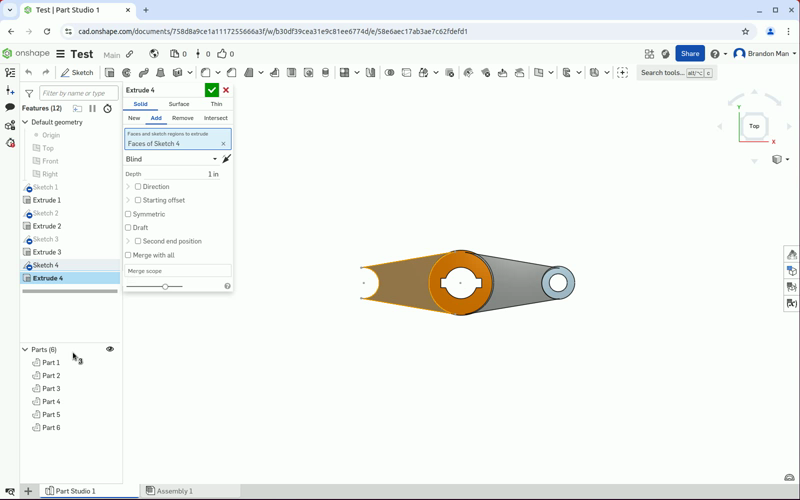
mouse_move(143, 106)
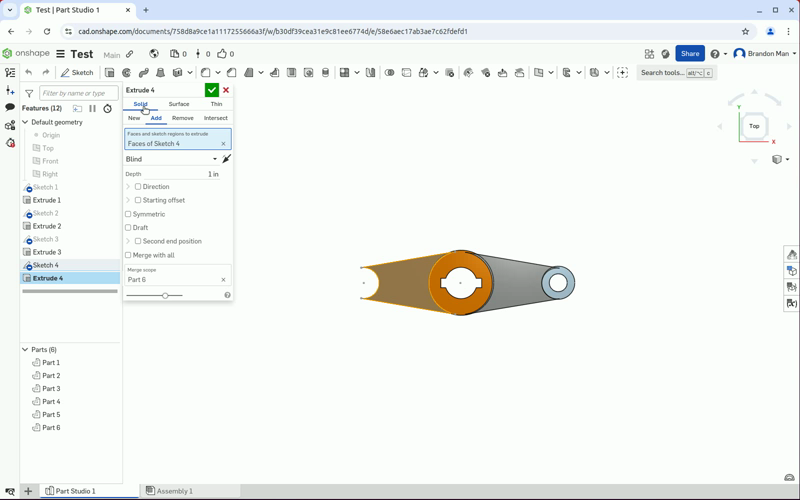
click(143, 106)
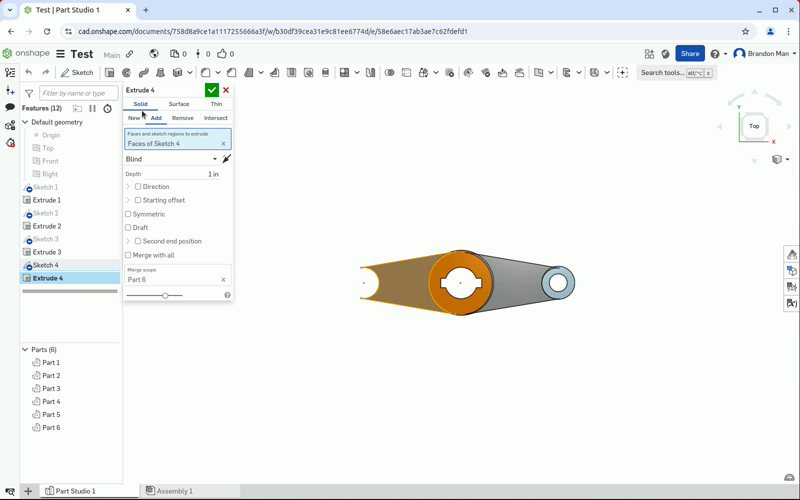
mouse_move(137, 120)
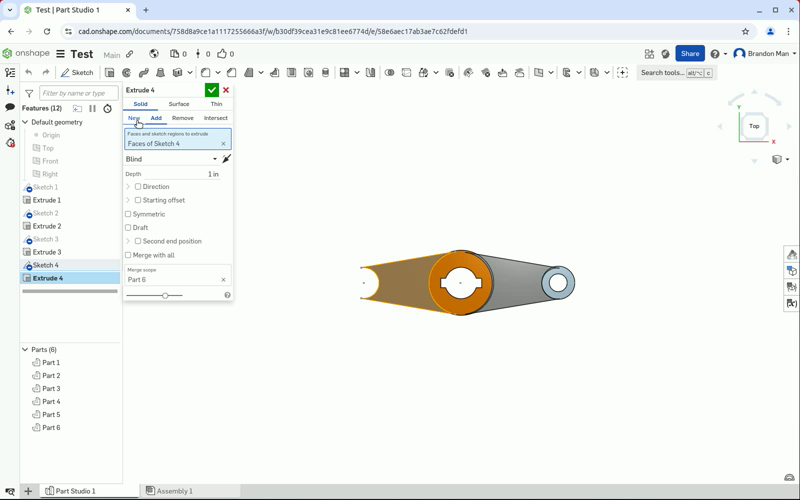
click(137, 120)
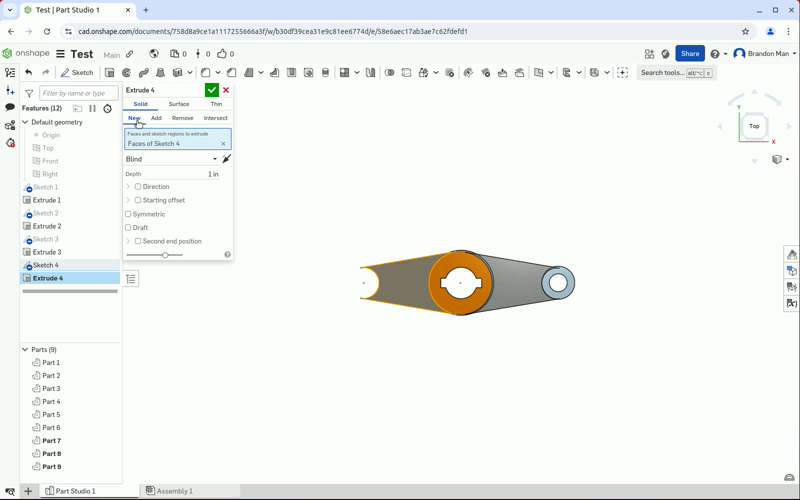
key(tab, 4)
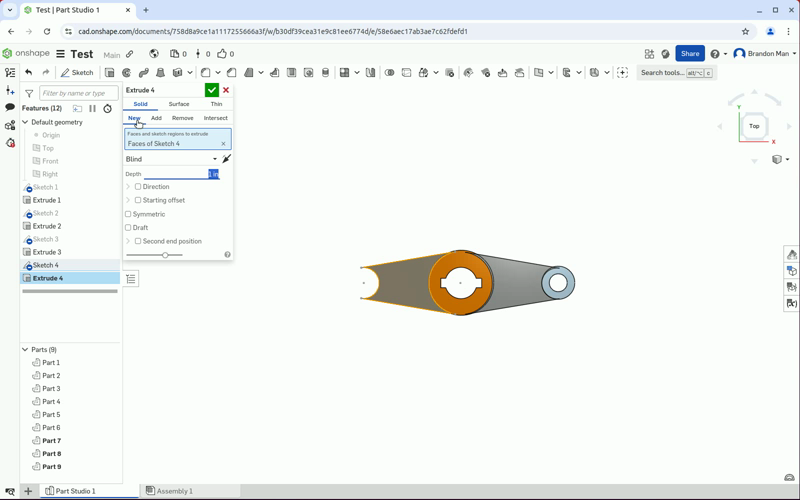
text(4.574)
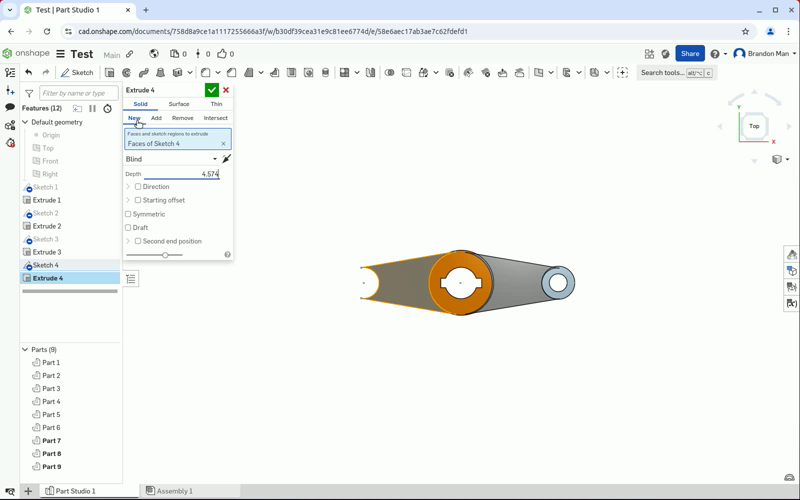
key(enter)
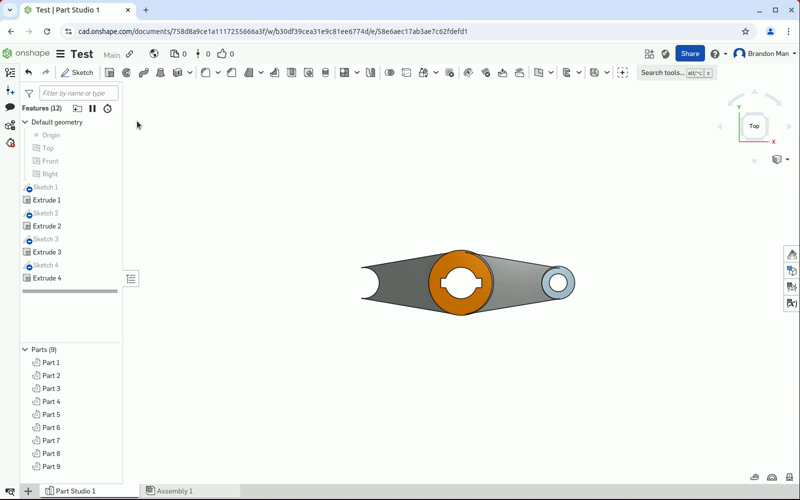
key(shift+h)
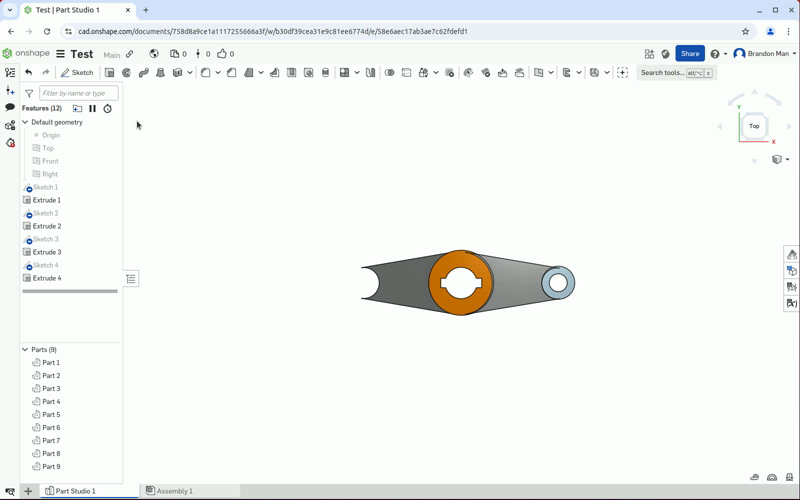
key(shift+h)
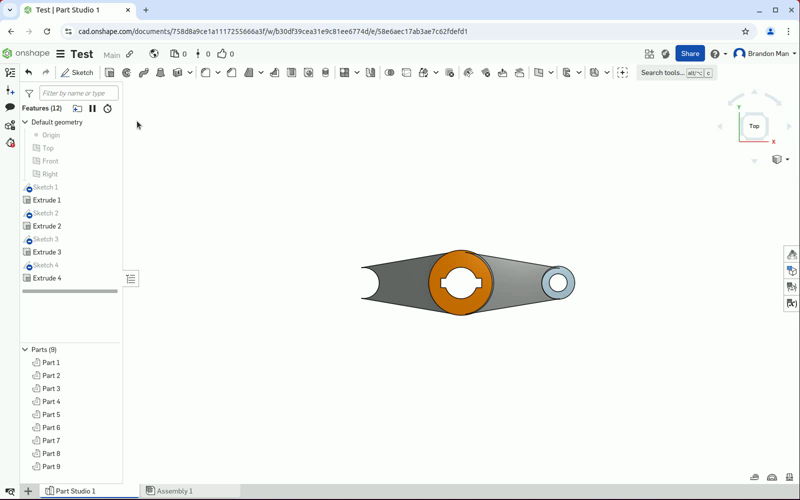
mouse_move(73, 189)
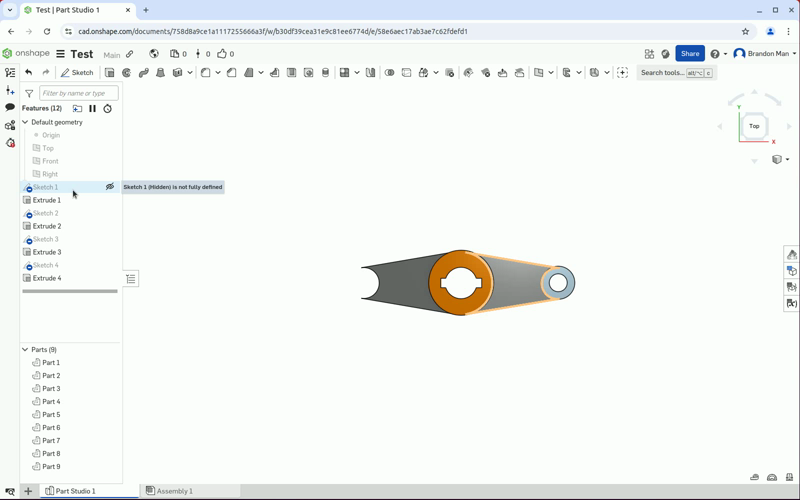
click(73, 189)
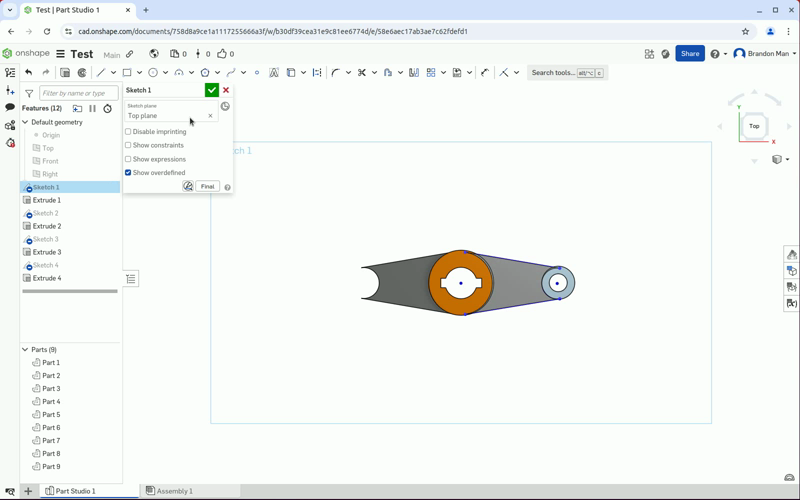
mouse_move(229, 92)
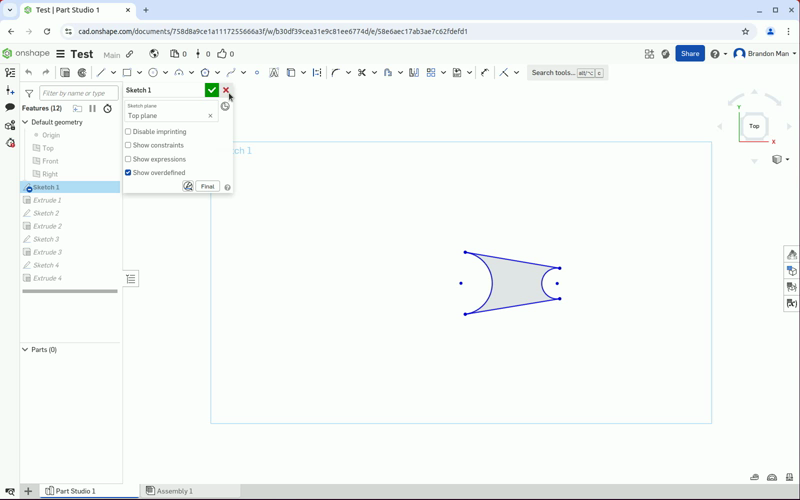
click(229, 92)
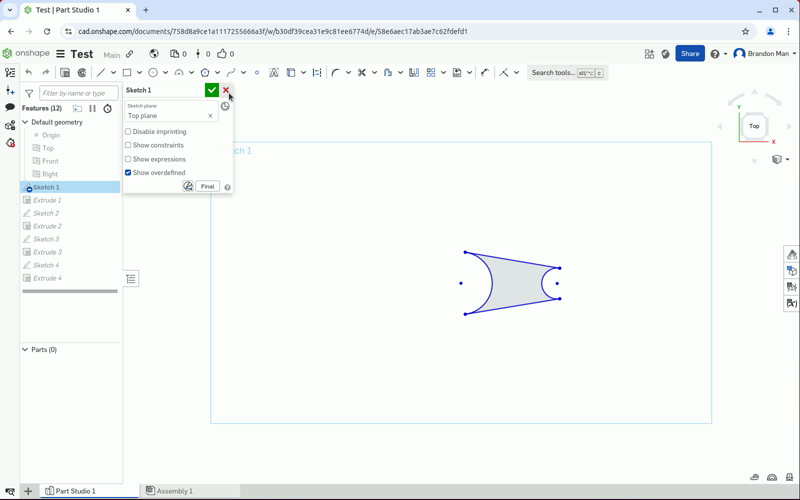
key(shift+s)
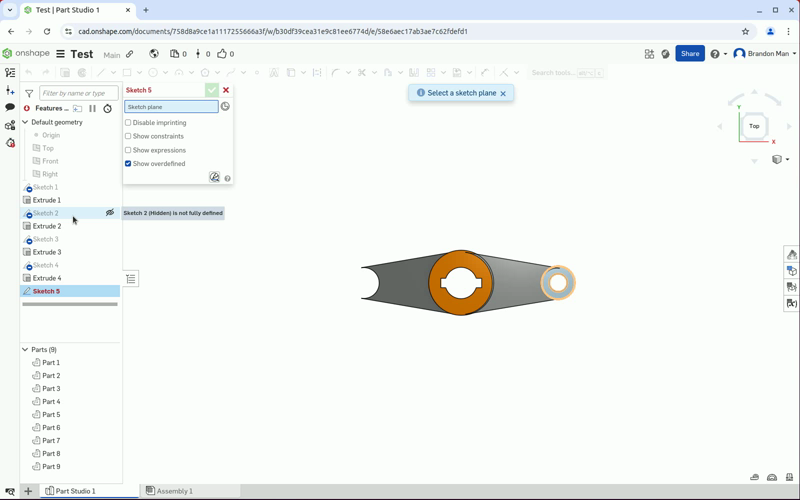
scroll(3)
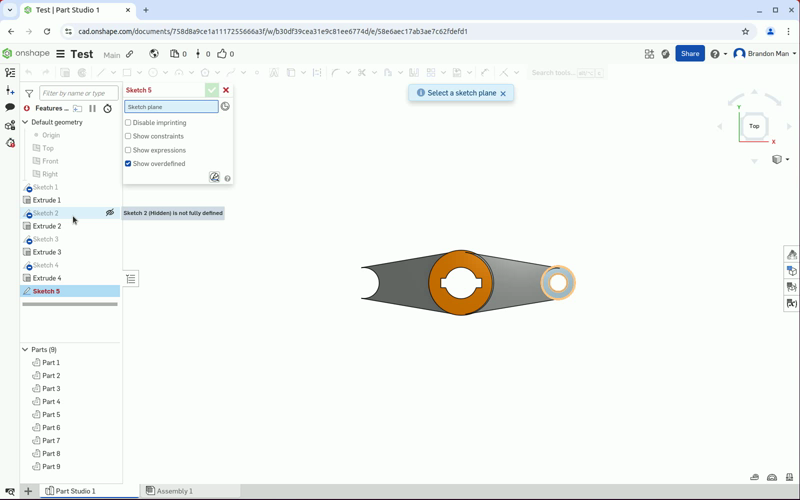
mouse_move(73, 150)
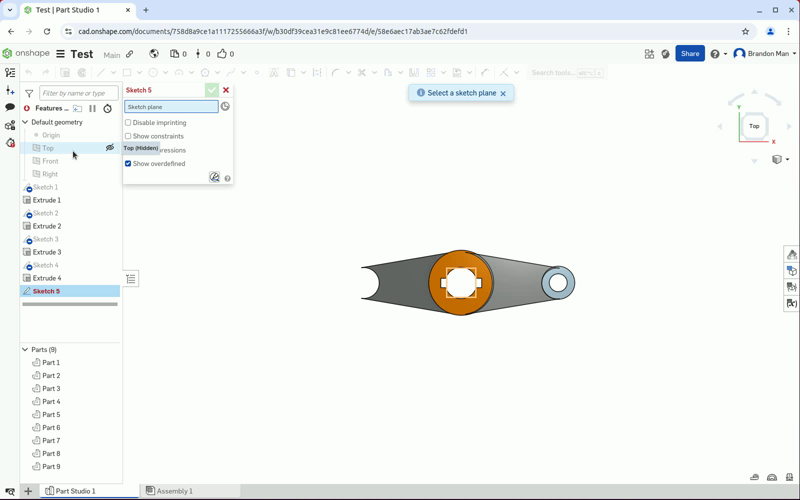
click(73, 150)
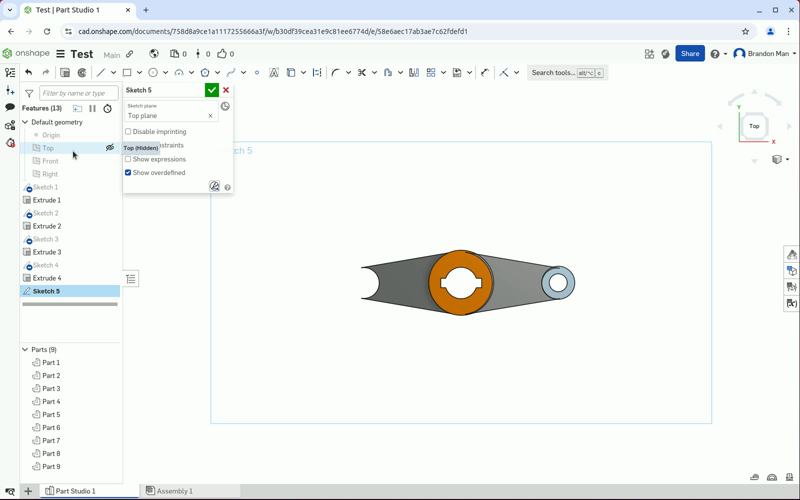
mouse_move(73, 352)
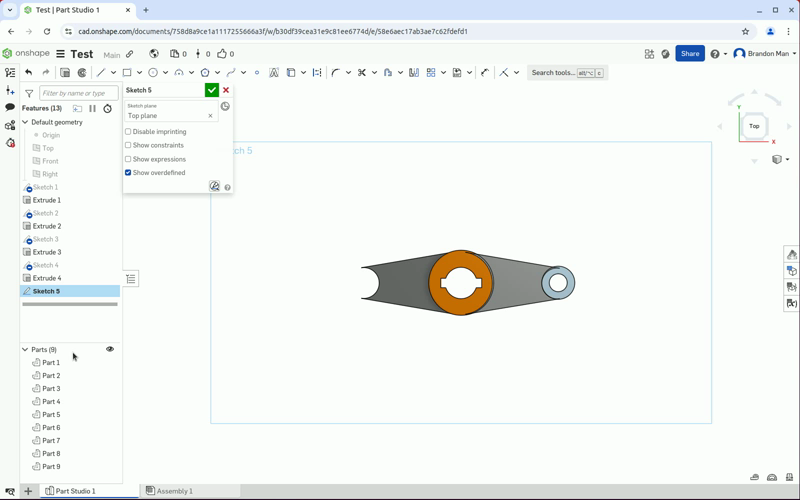
key(y)
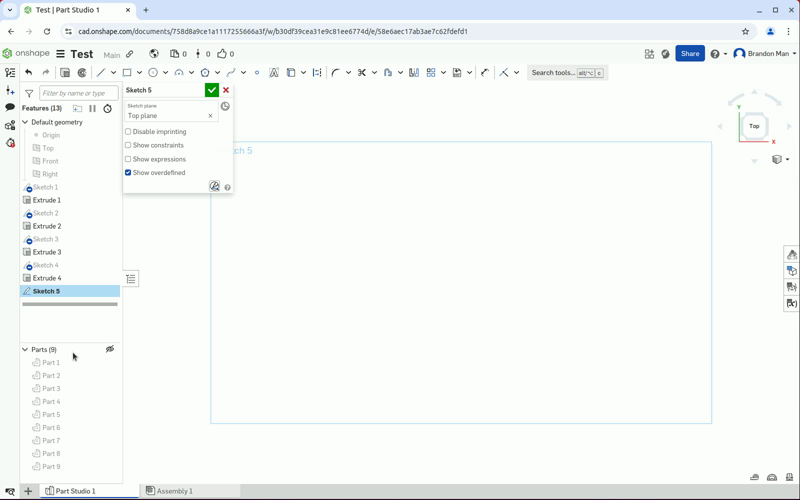
key(c)
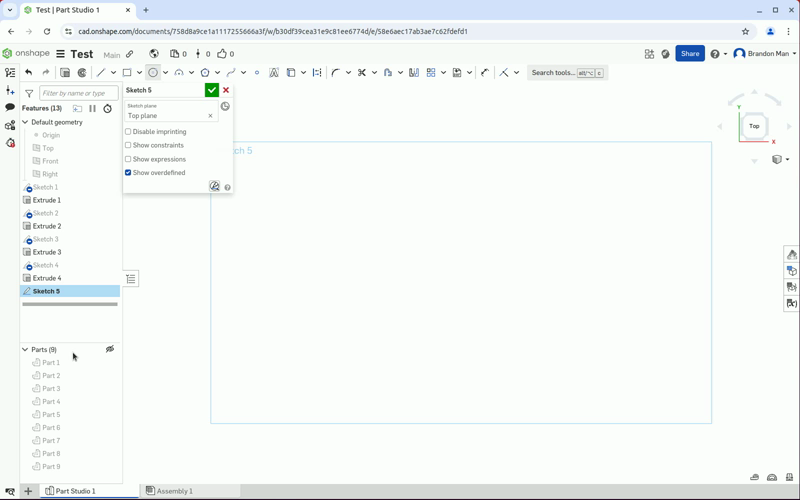
key_down(shift)
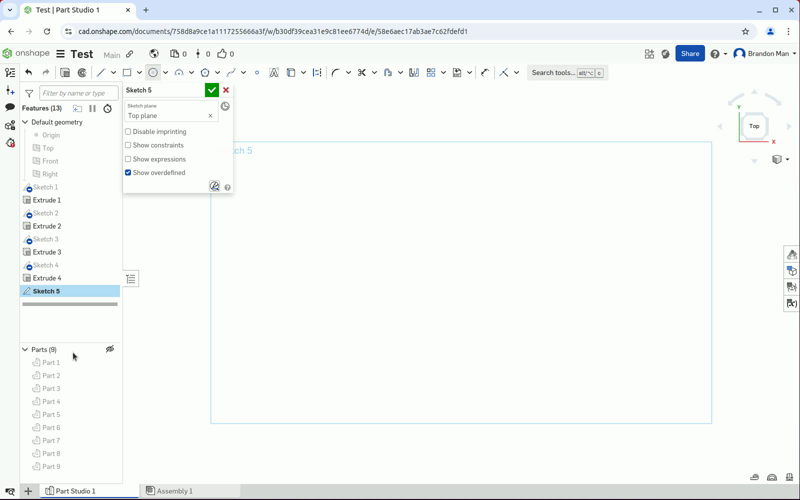
mouse_move(364, 282)
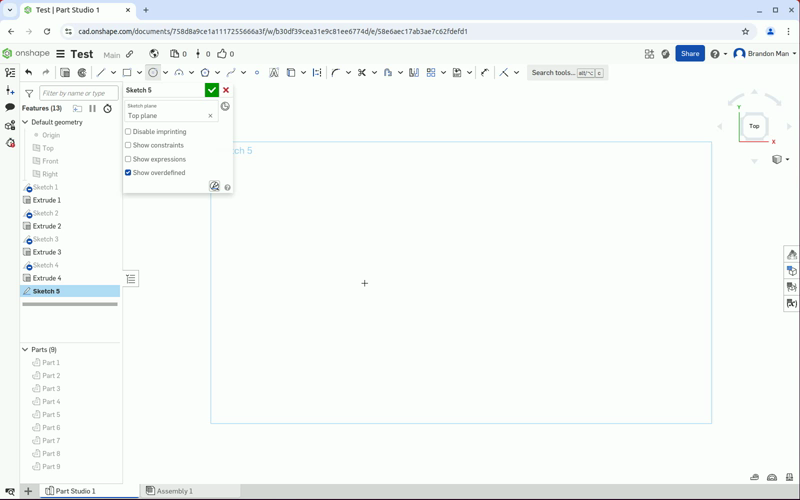
click(364, 282)
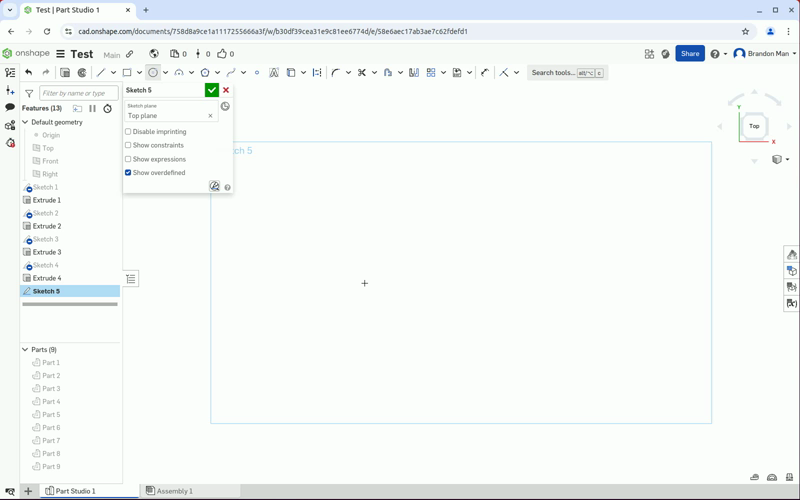
key_up(shift)
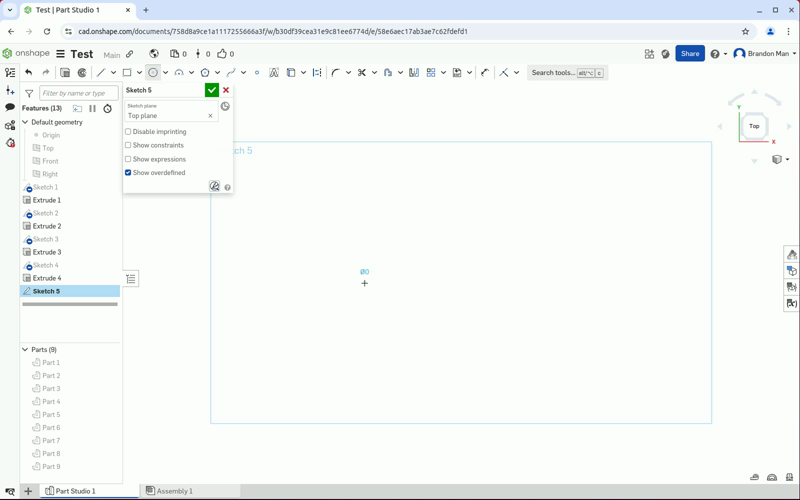
mouse_move(381, 282)
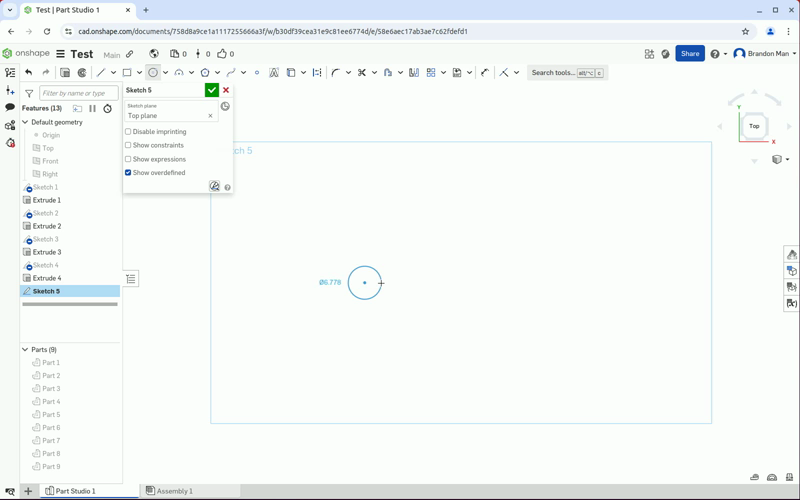
click(381, 282)
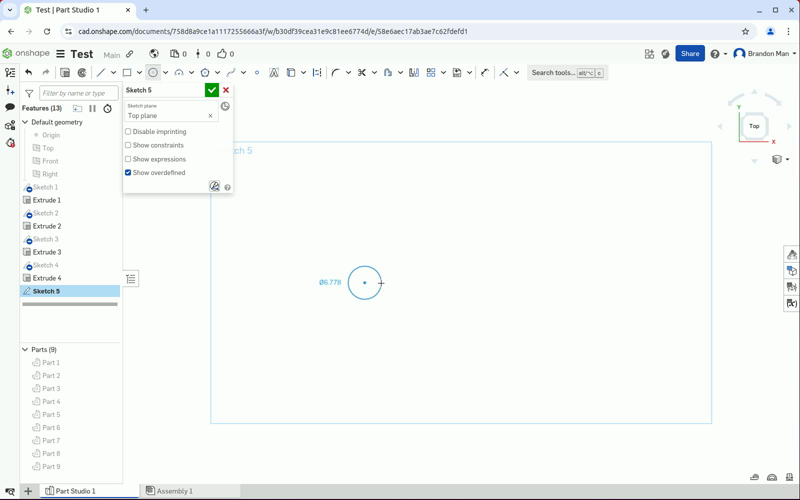
key(esc)
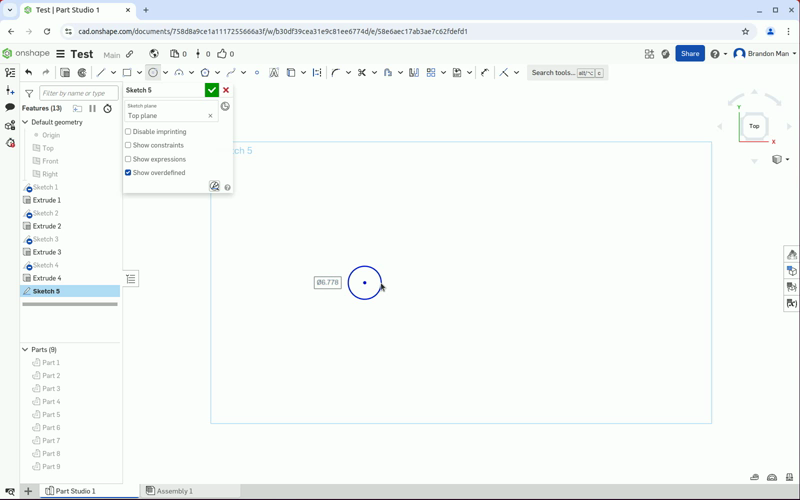
key(c)
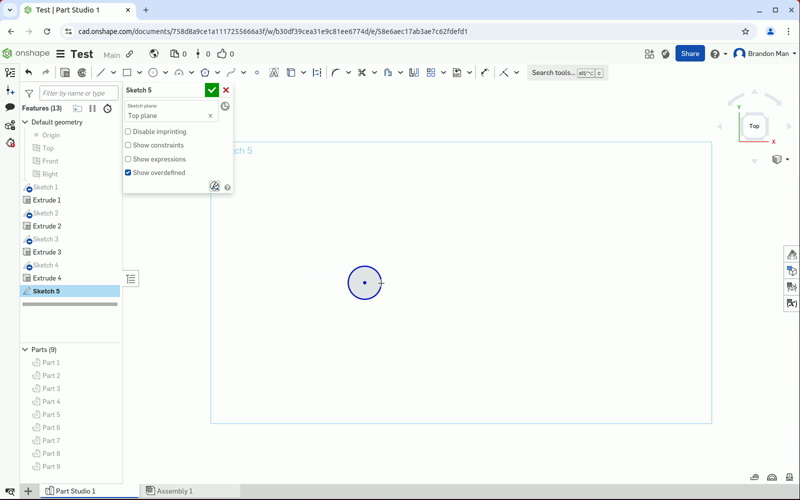
key_down(shift)
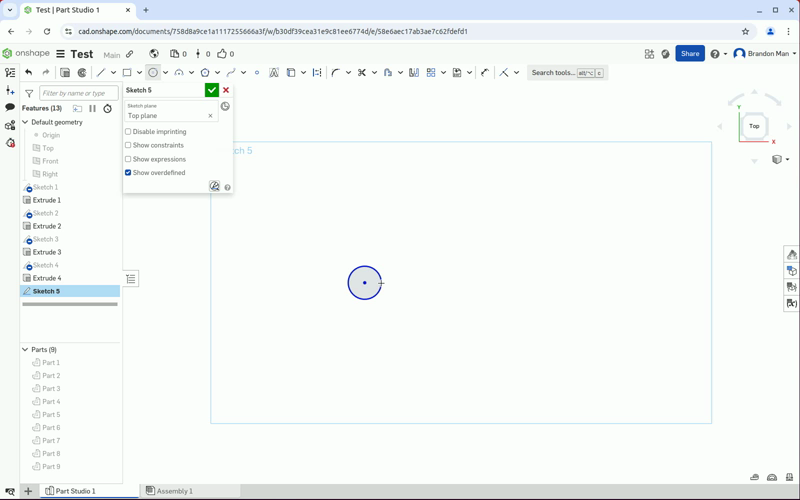
mouse_move(364, 282)
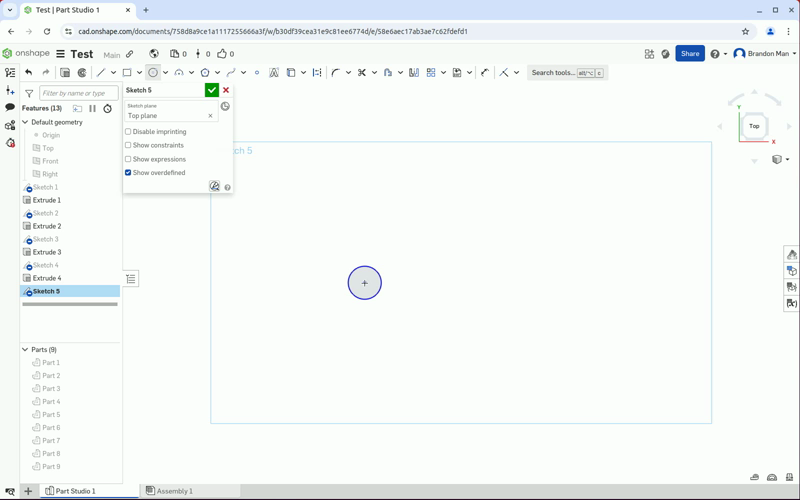
click(364, 282)
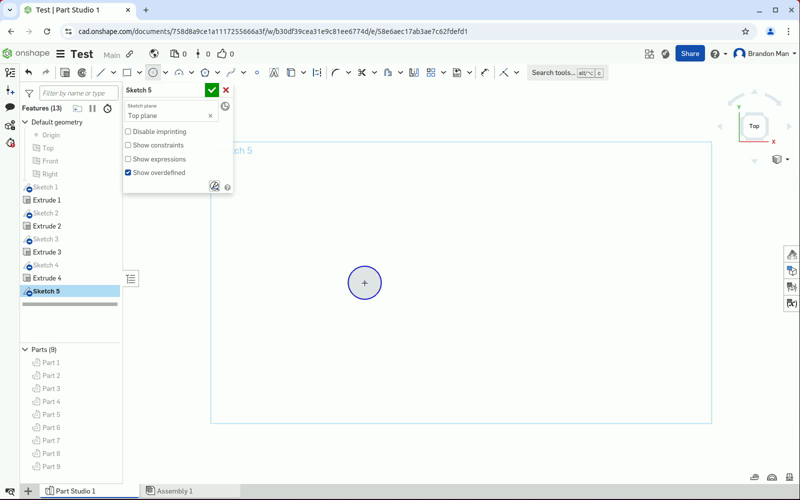
key_up(shift)
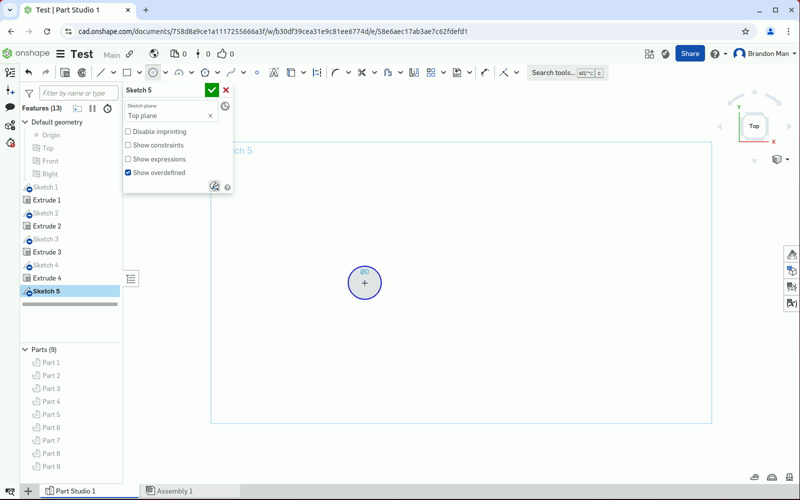
mouse_move(374, 282)
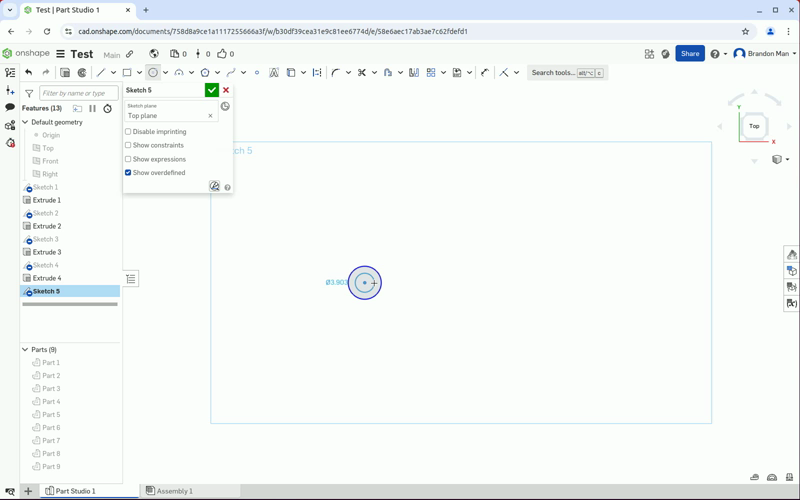
click(374, 282)
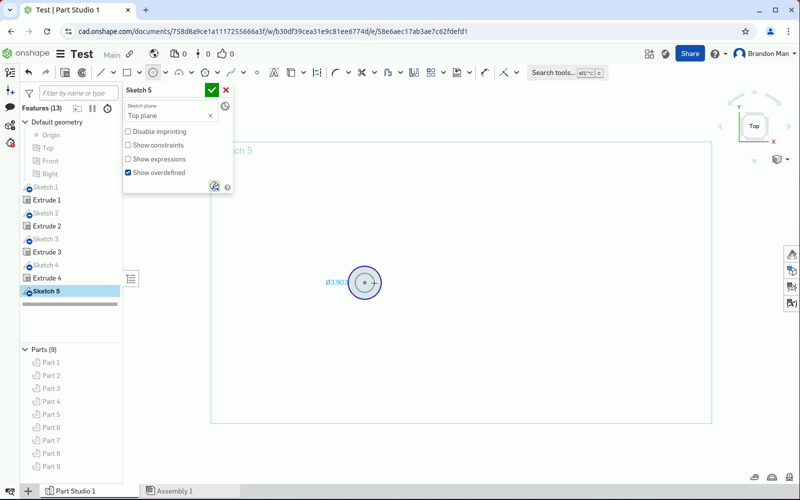
key(esc)
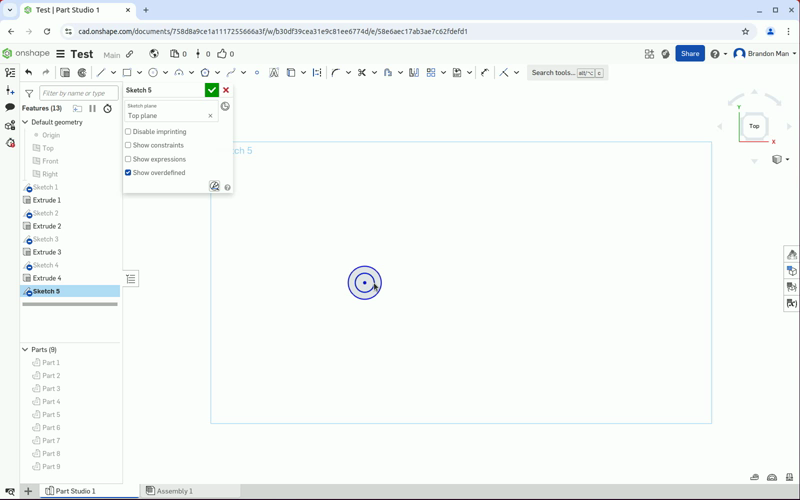
mouse_move(370, 271)
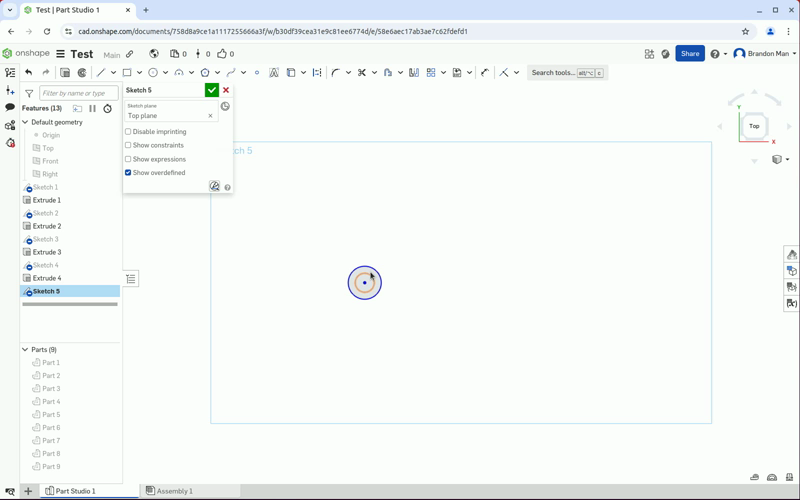
scroll(6)
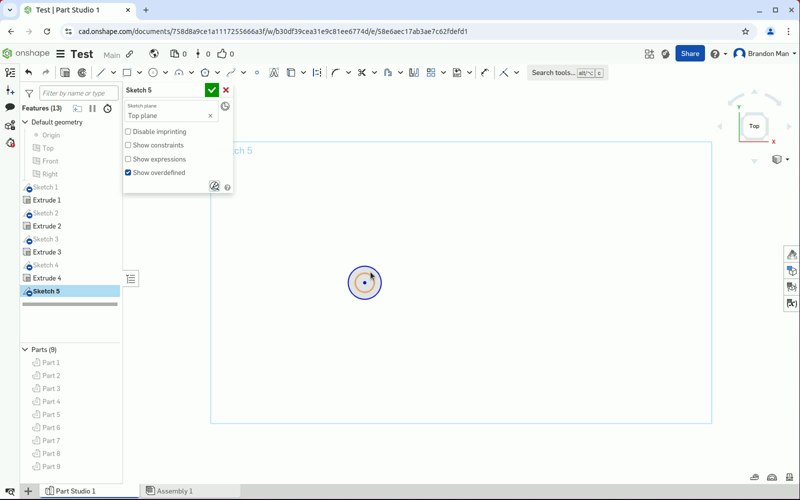
scroll(6)
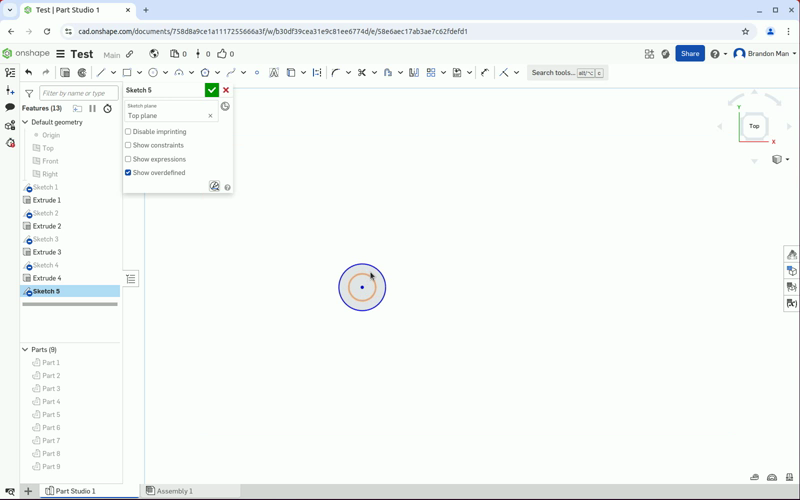
scroll(6)
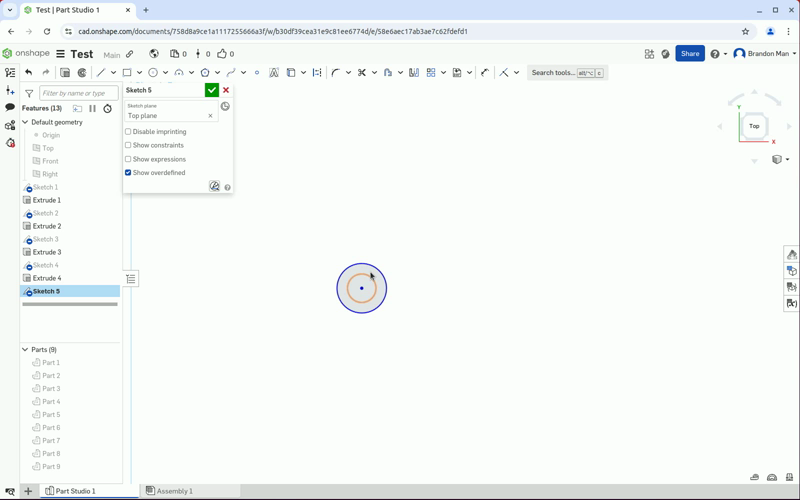
scroll(6)
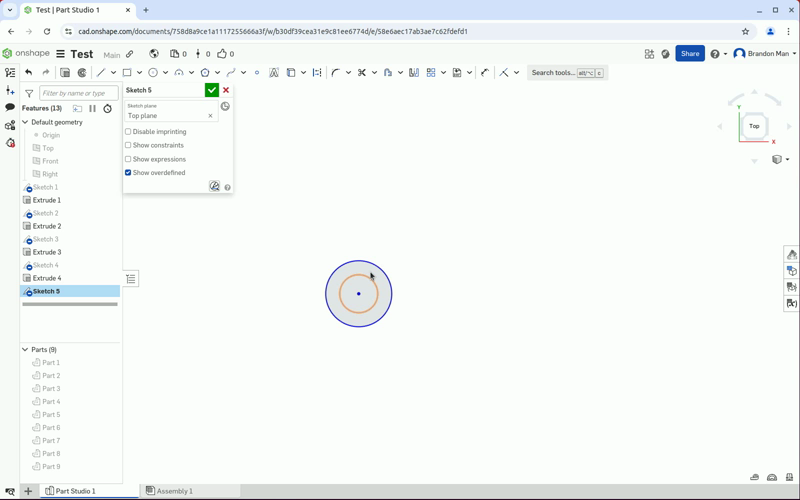
scroll(6)
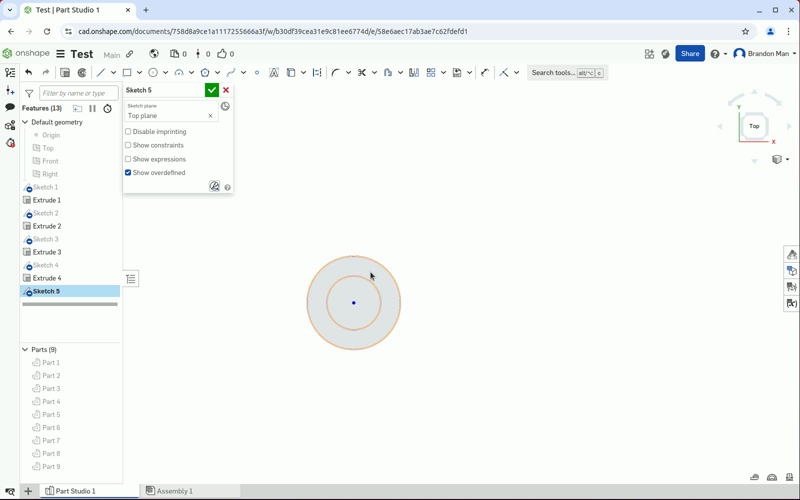
scroll(6)
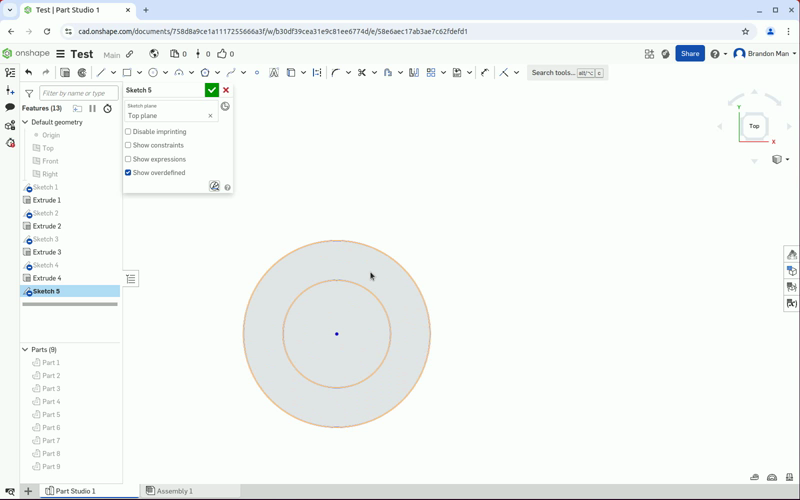
scroll(6)
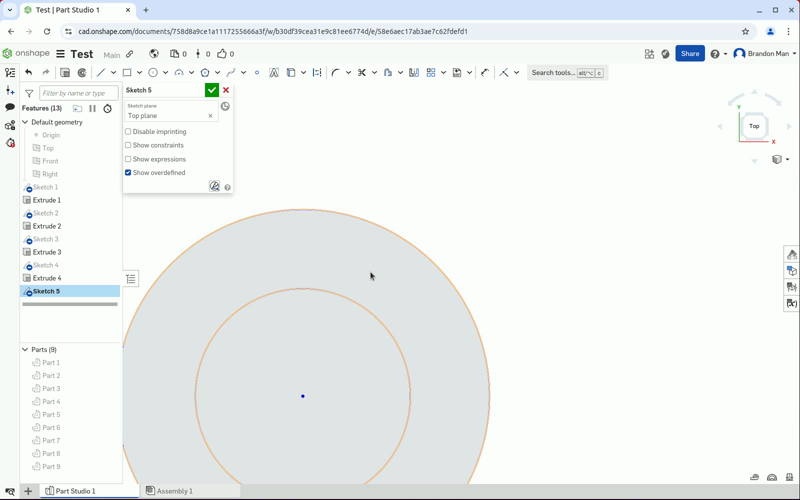
click(370, 271)
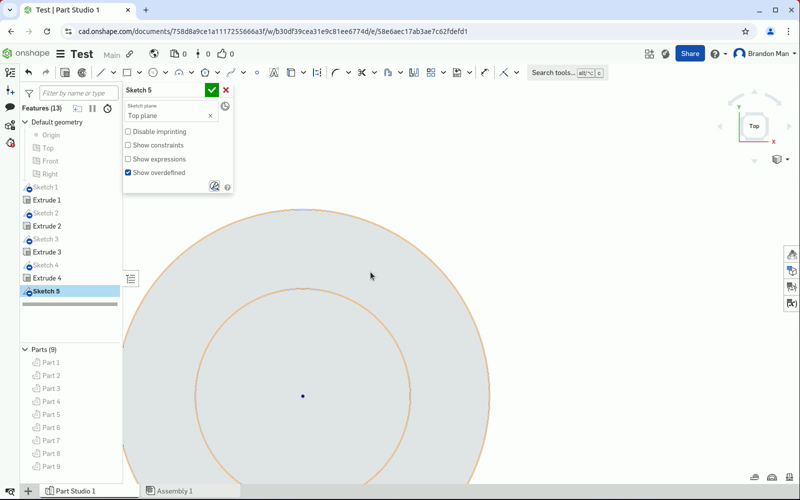
scroll(-6)
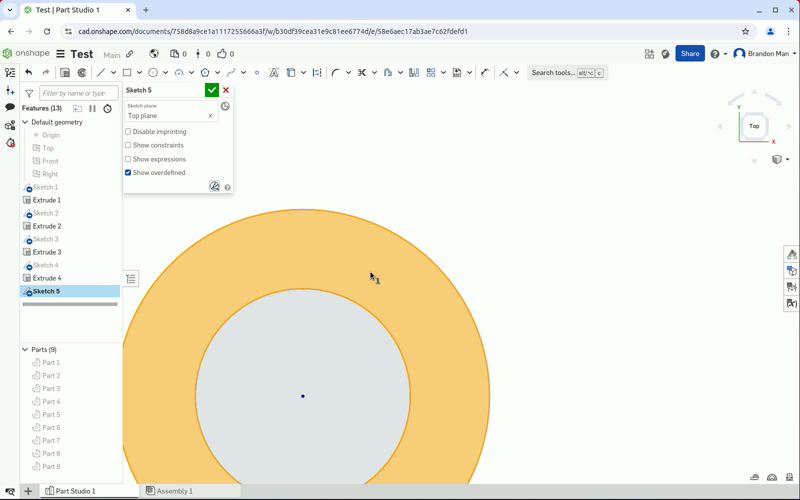
scroll(-6)
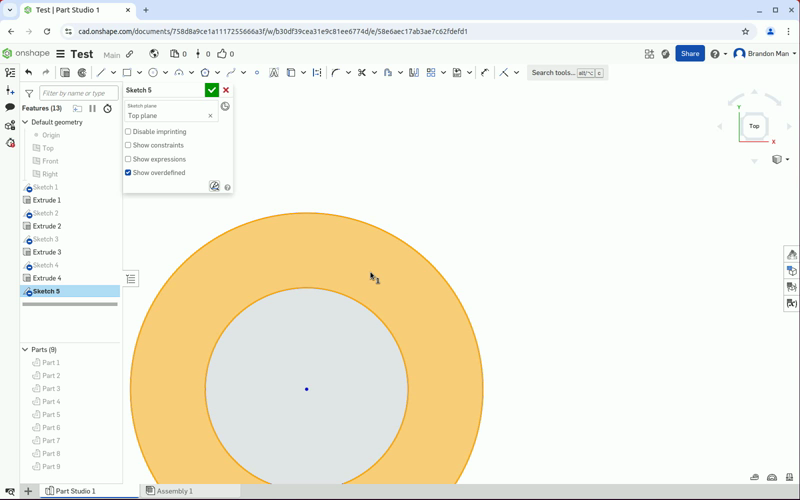
scroll(-6)
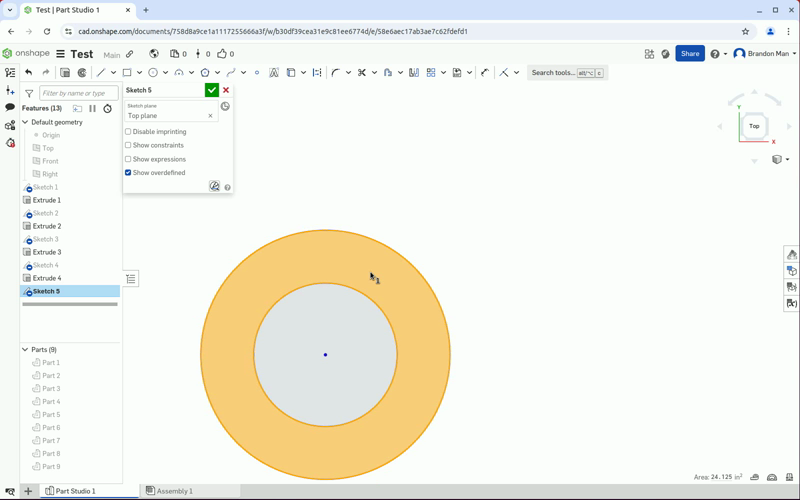
scroll(-6)
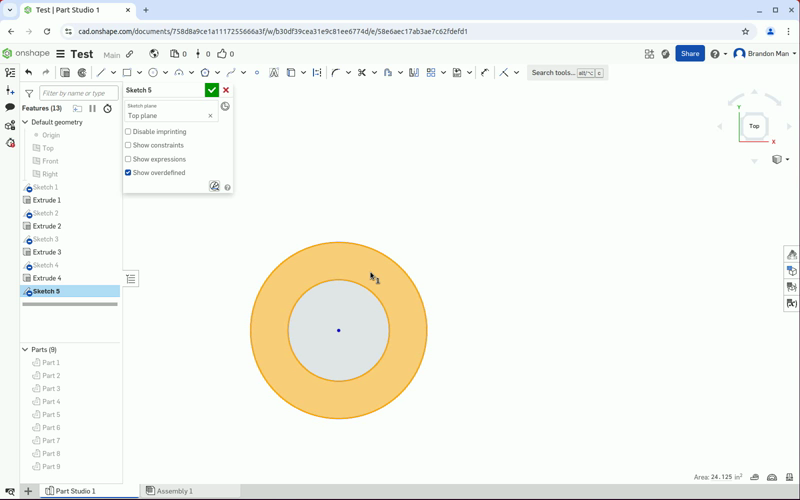
scroll(-6)
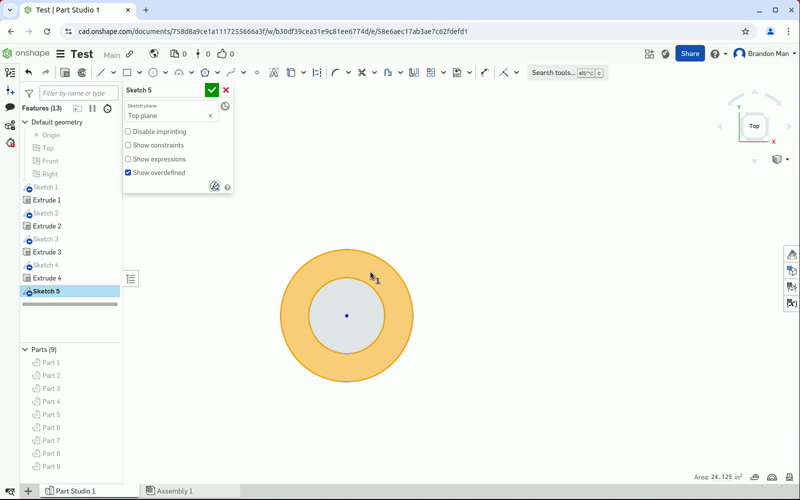
scroll(-6)
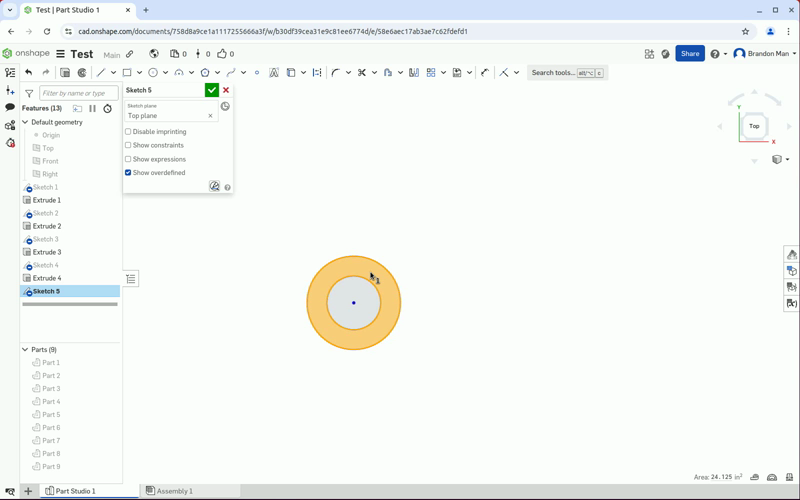
scroll(-6)
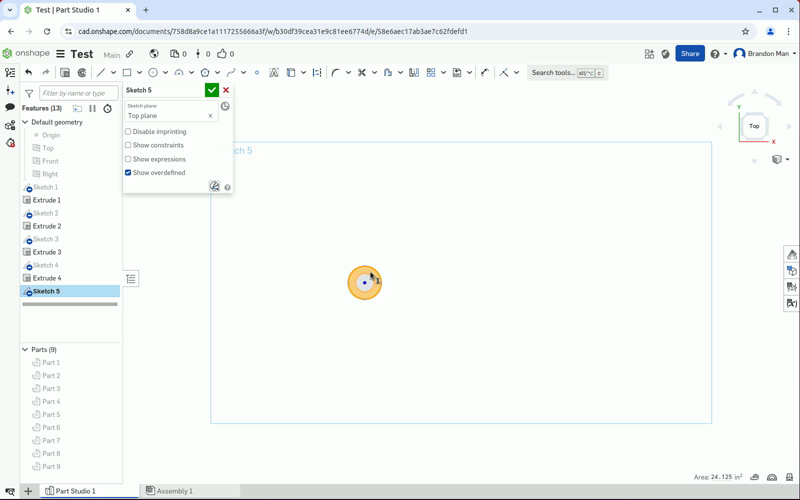
mouse_move(73, 352)
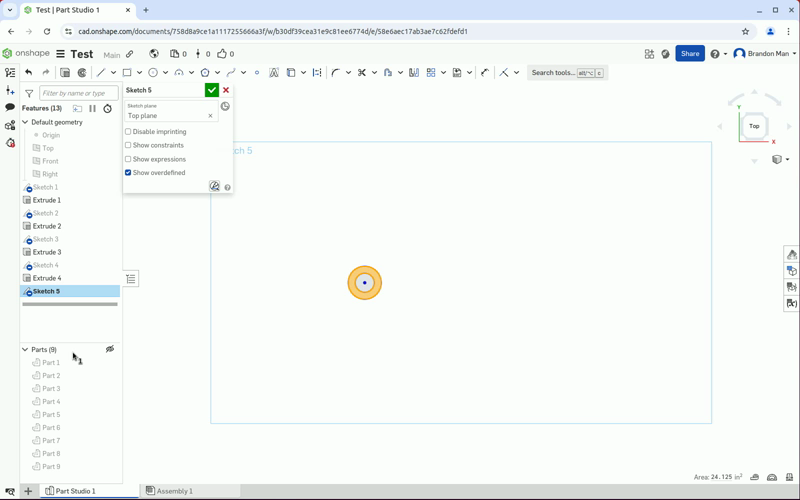
key(shift+y)
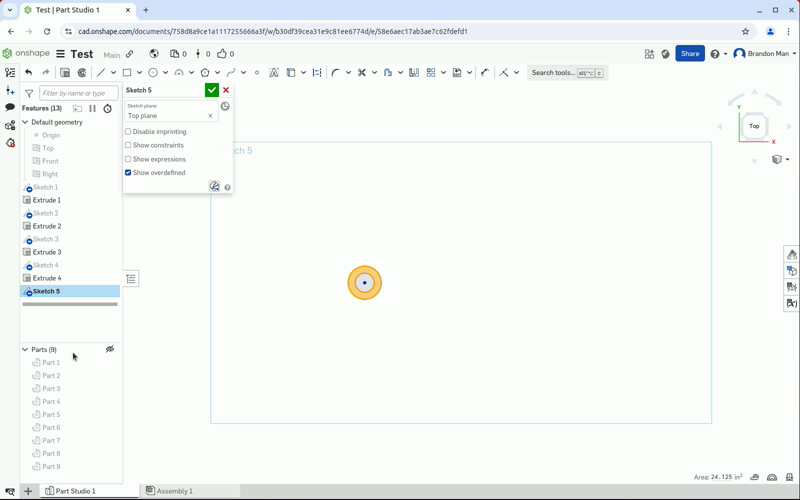
key(shift+e)
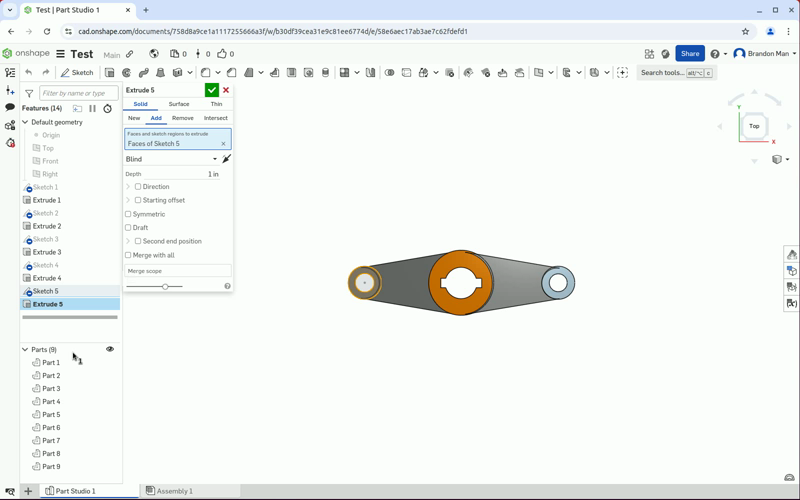
mouse_move(143, 106)
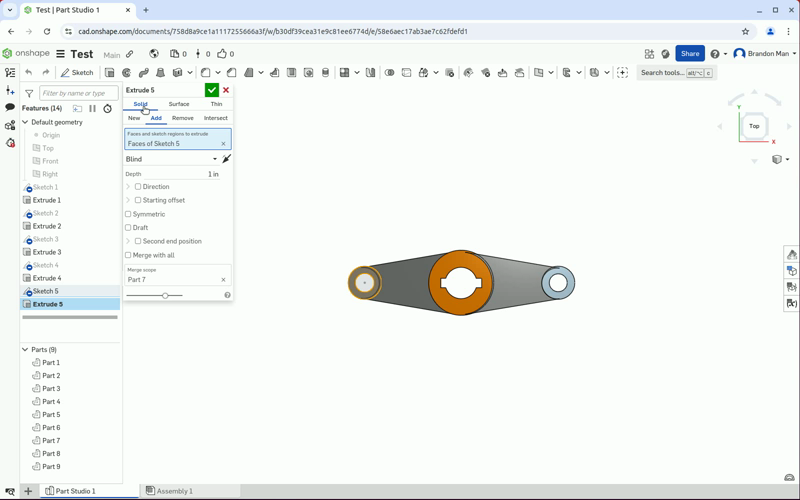
click(143, 106)
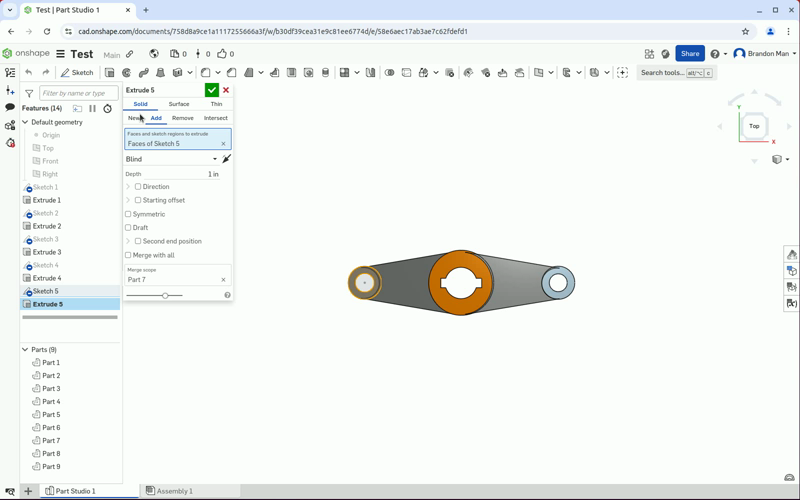
mouse_move(137, 120)
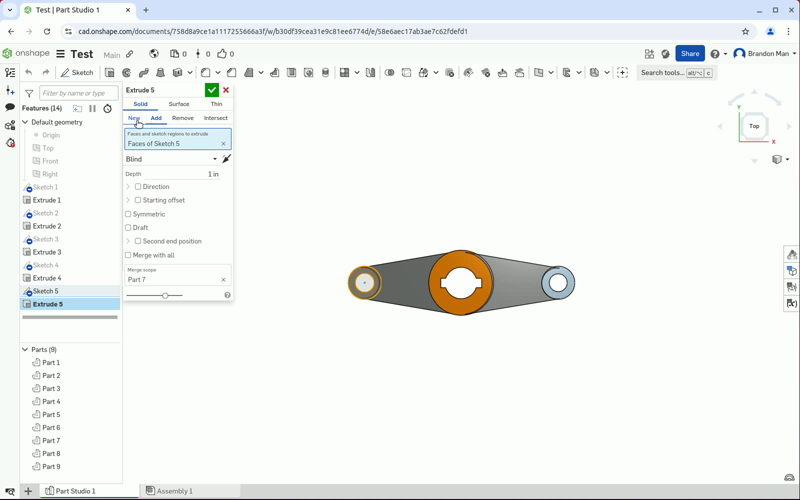
click(137, 120)
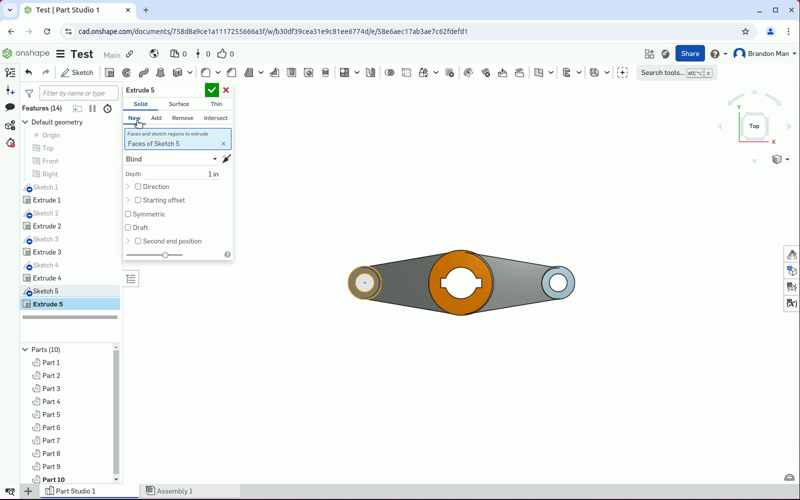
key(tab, 4)
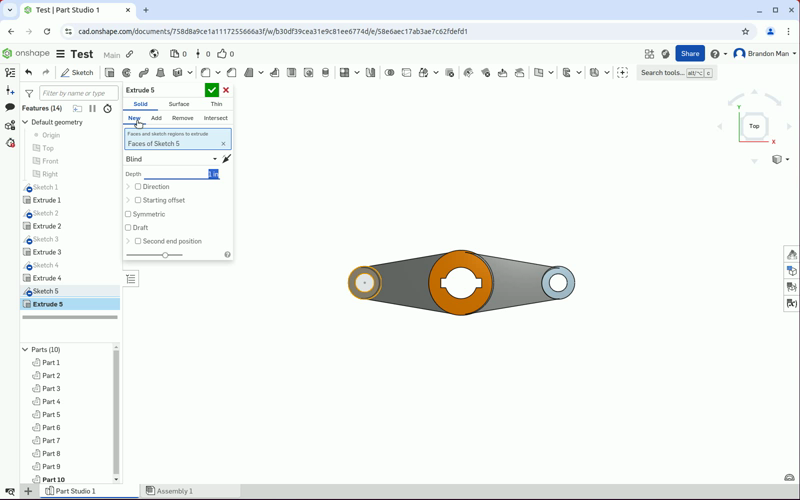
text(4.574)
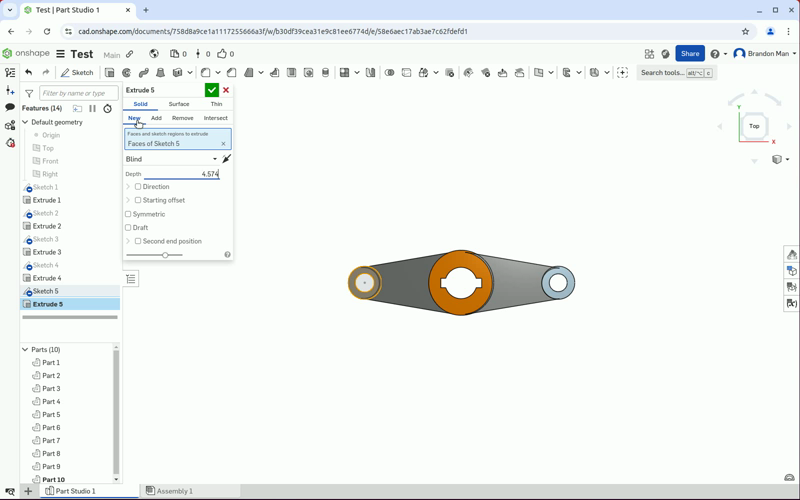
key(enter)
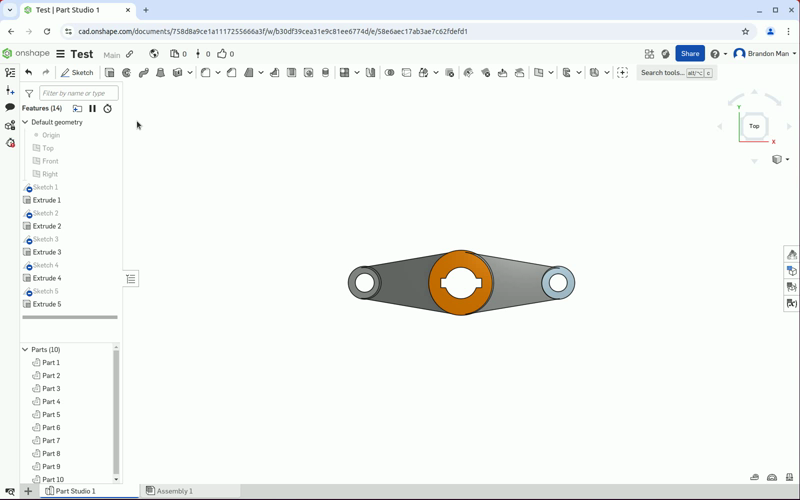
key(shift+h)
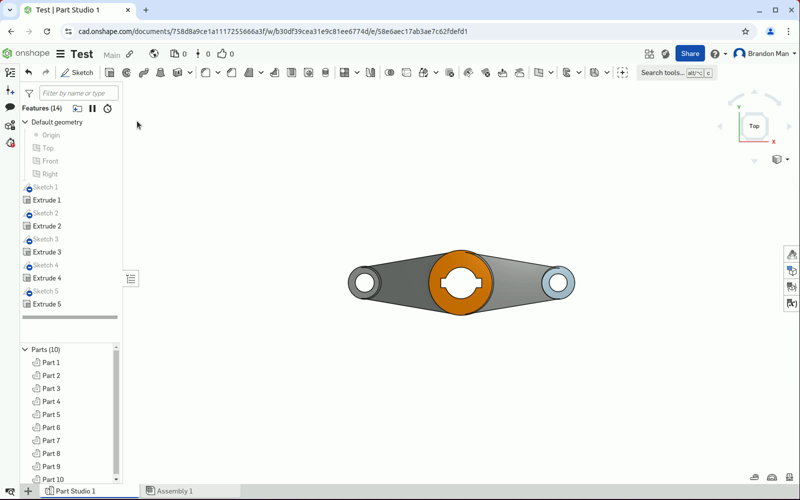
key(shift+h)
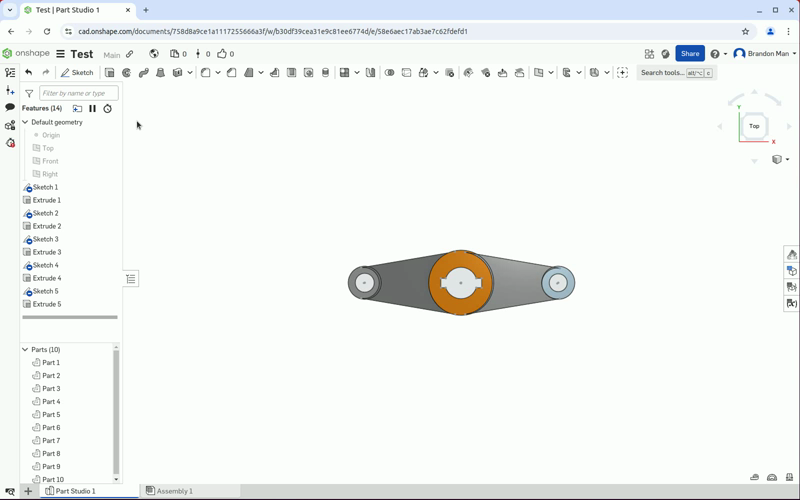
key(shift+7)
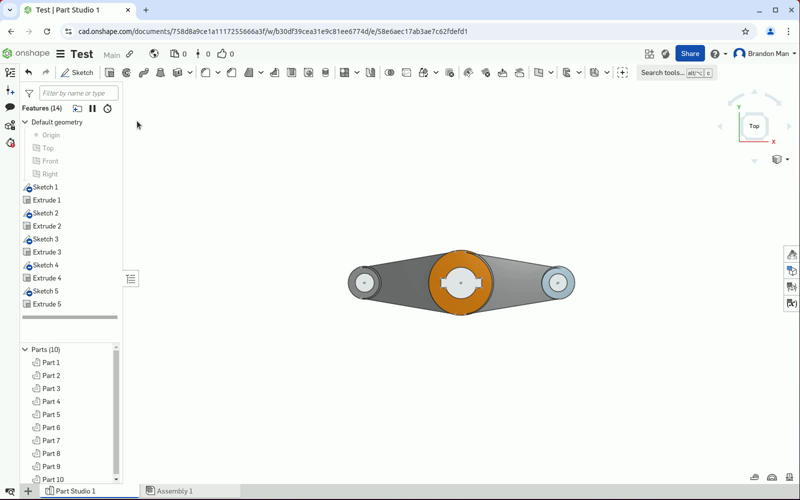
key(up, 3)
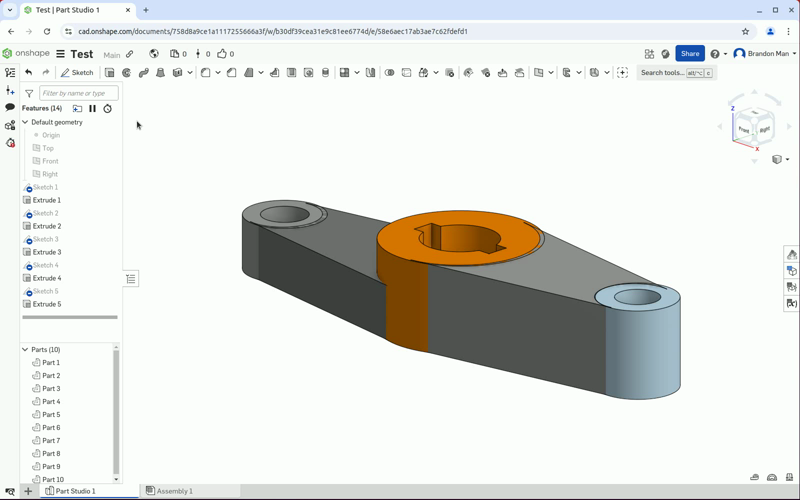
key(left, 3)
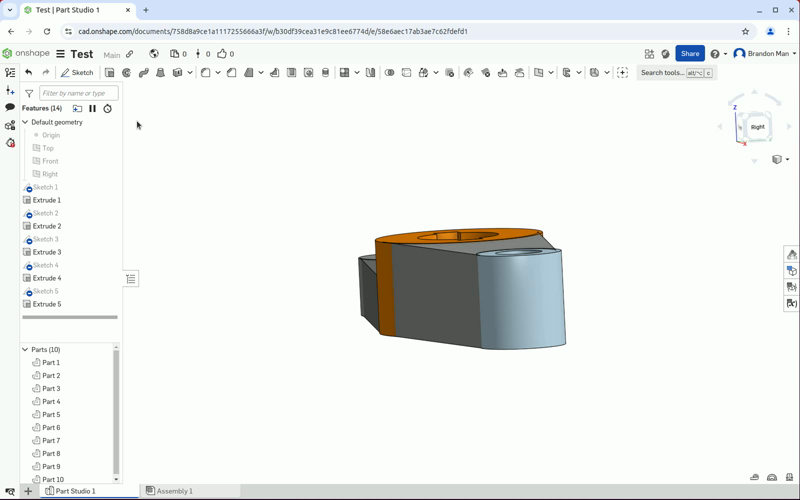
key(right, 3)
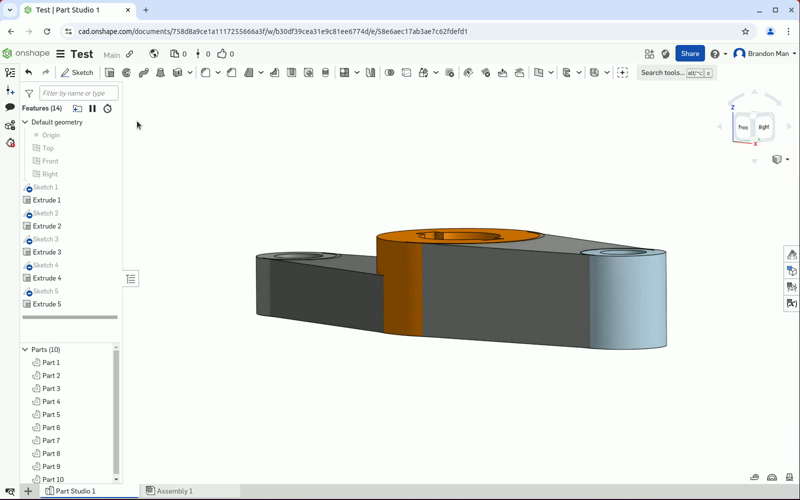
key(down, 3)
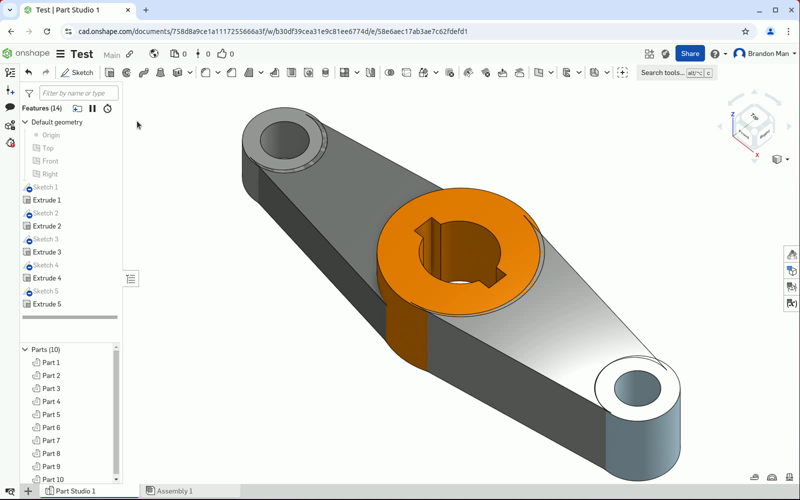
mouse_move(73, 189)
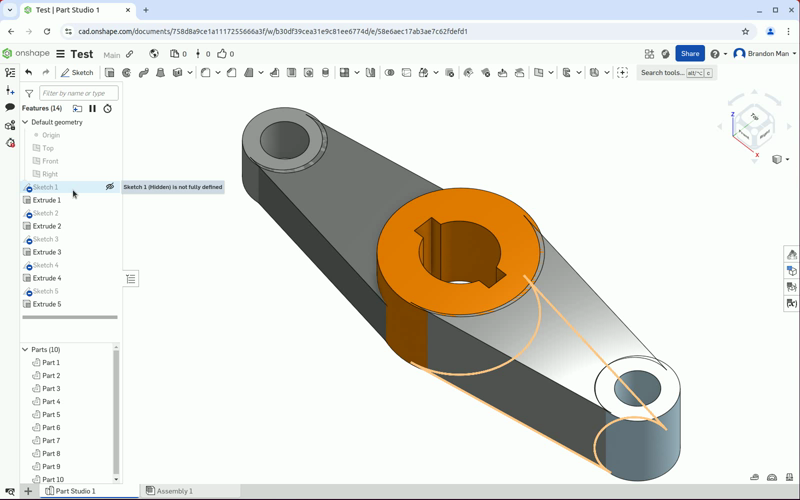
click(73, 189)